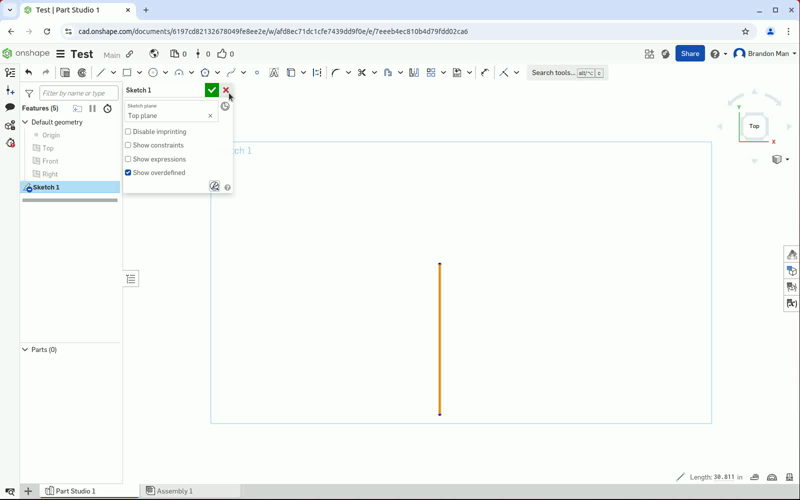
key(shift+h)
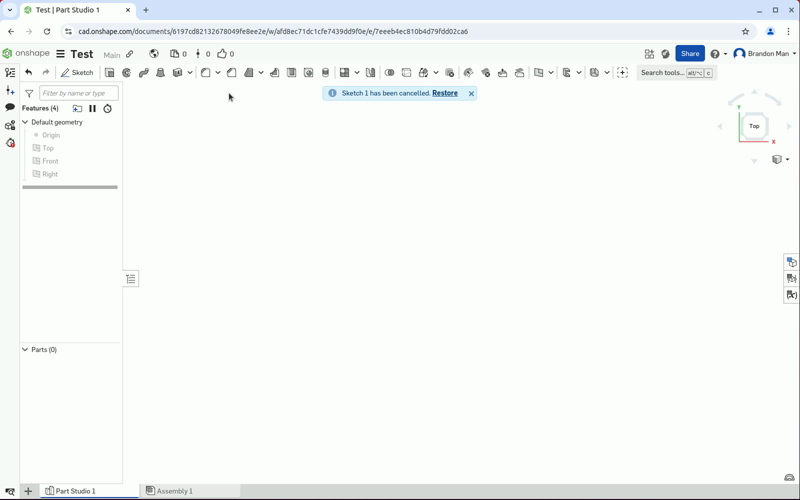
mouse_move(73, 352)
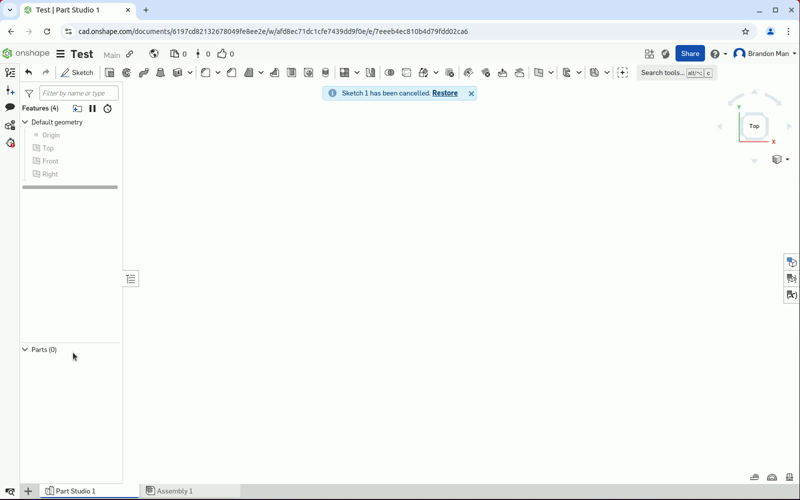
key(y)
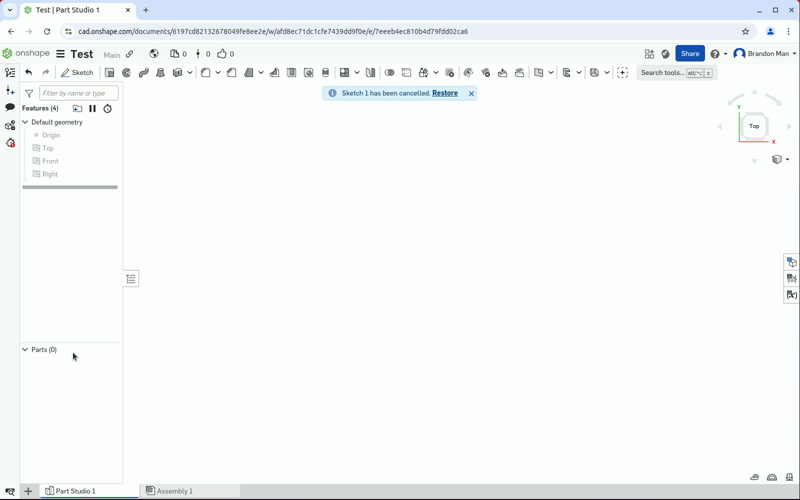
key(shift+p)
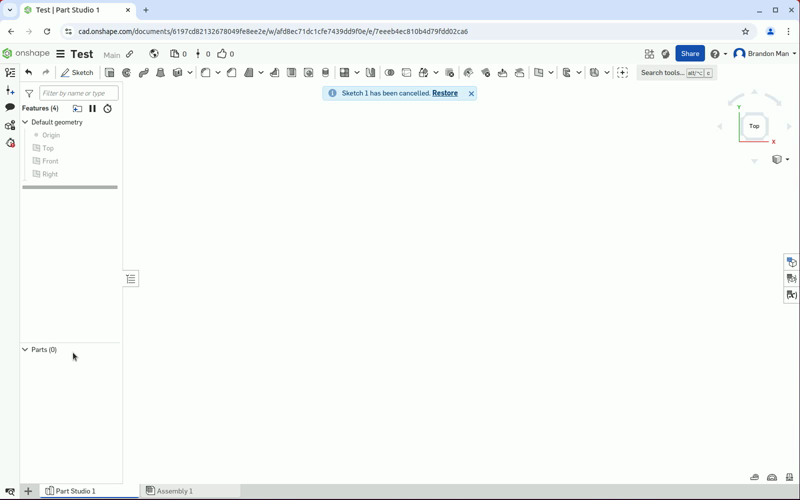
key(space)
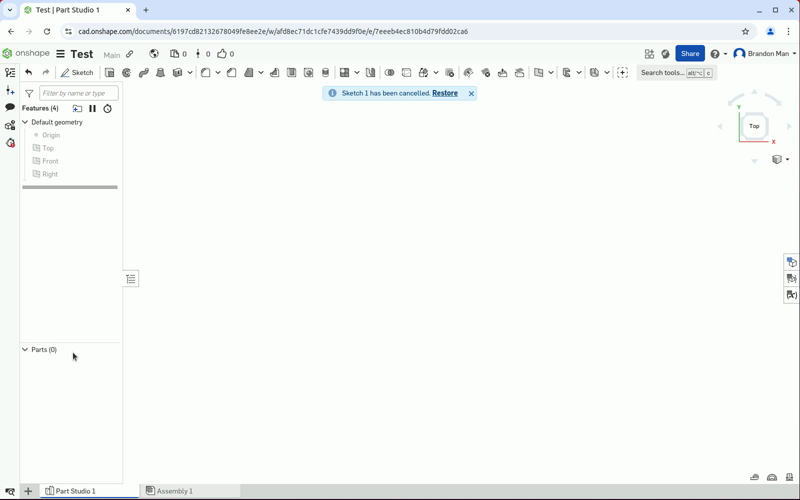
key_down(shift)
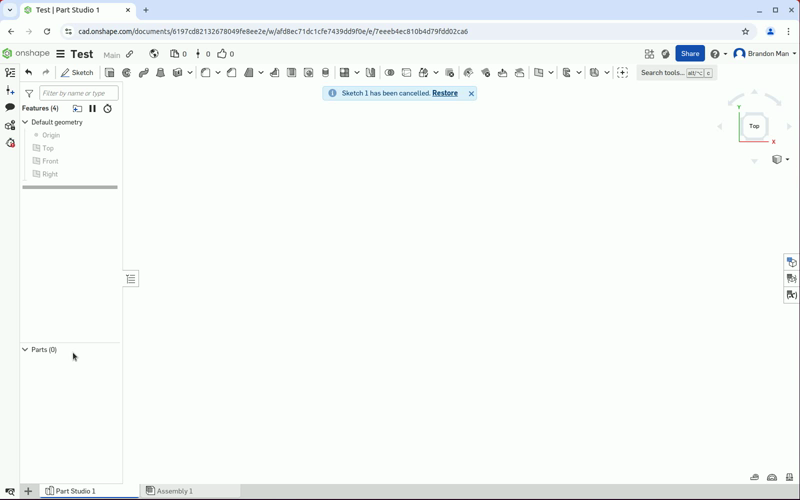
key(up)
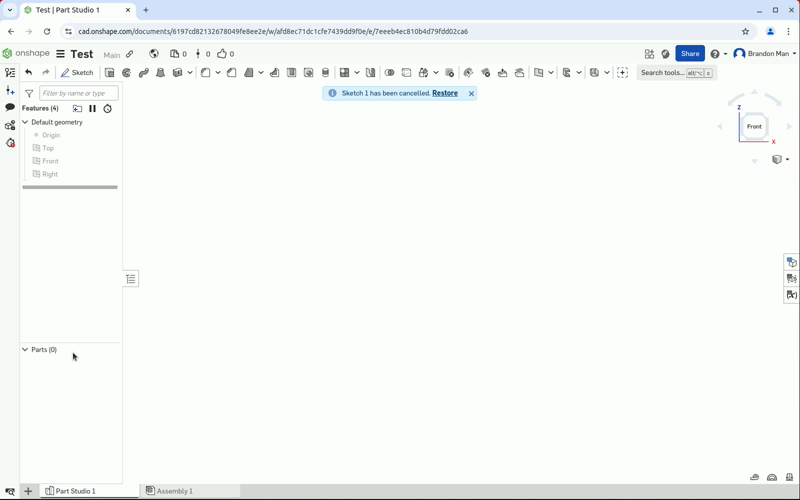
key_up(shift)
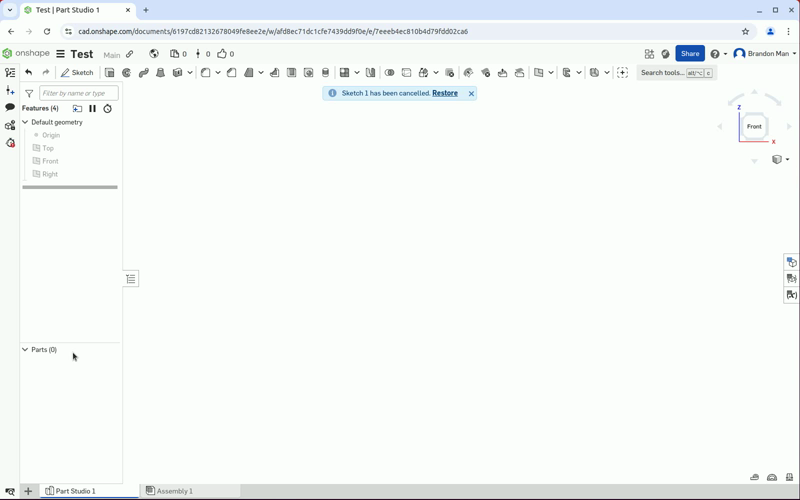
mouse_move(73, 352)
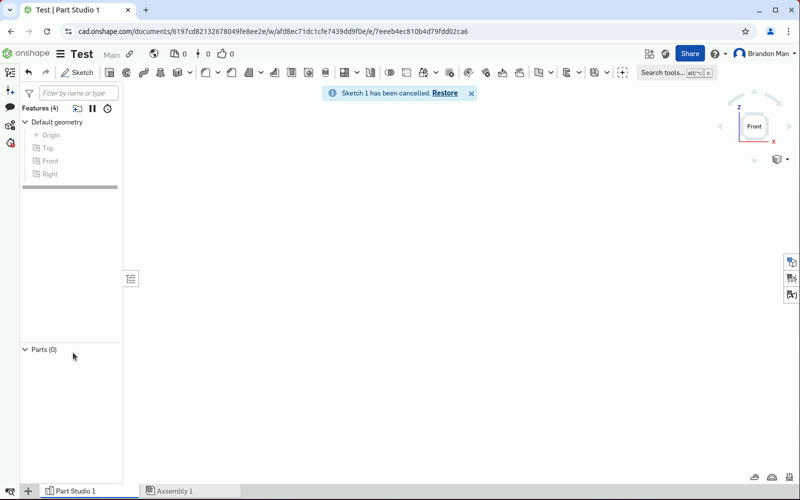
key(shift+y)
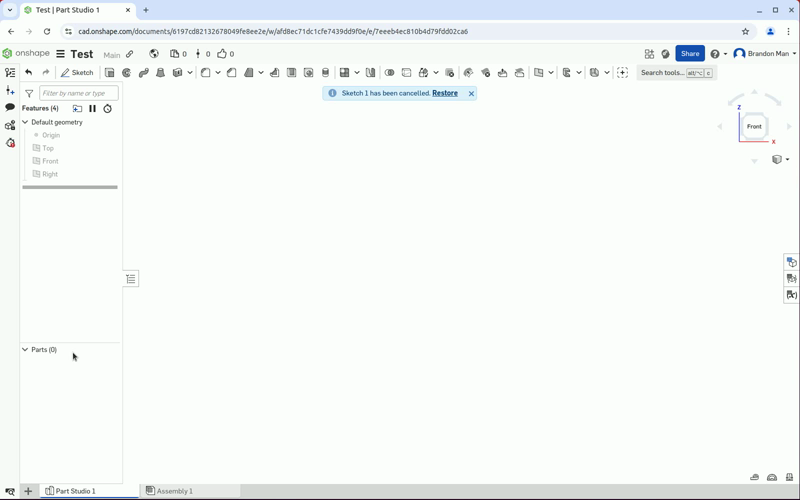
key(shift+s)
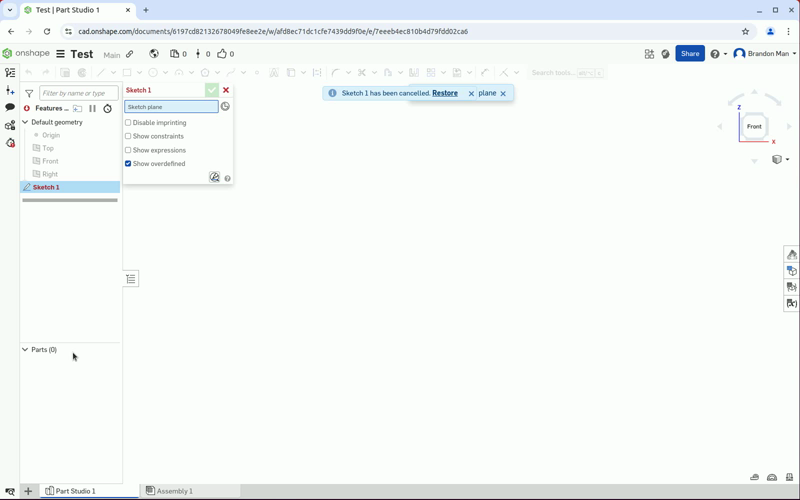
mouse_move(73, 163)
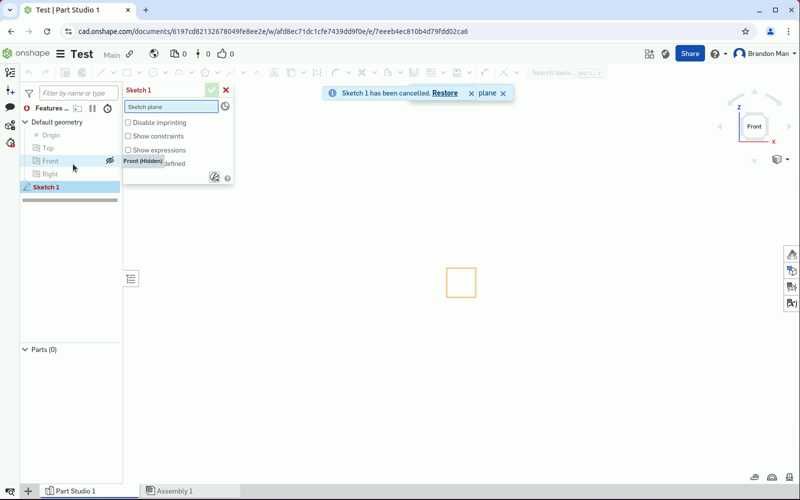
click(73, 163)
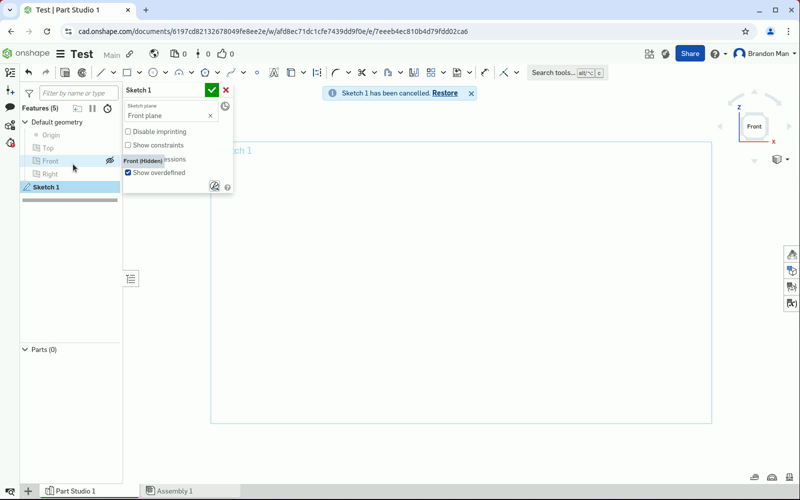
mouse_move(73, 352)
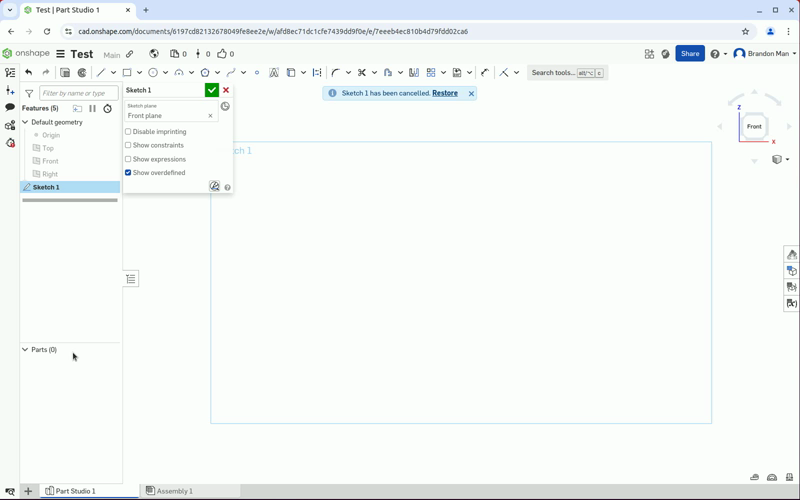
key(y)
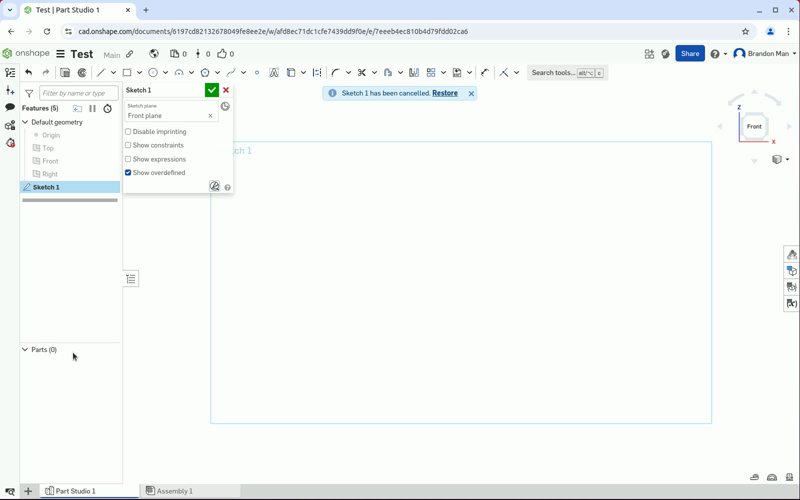
key(l)
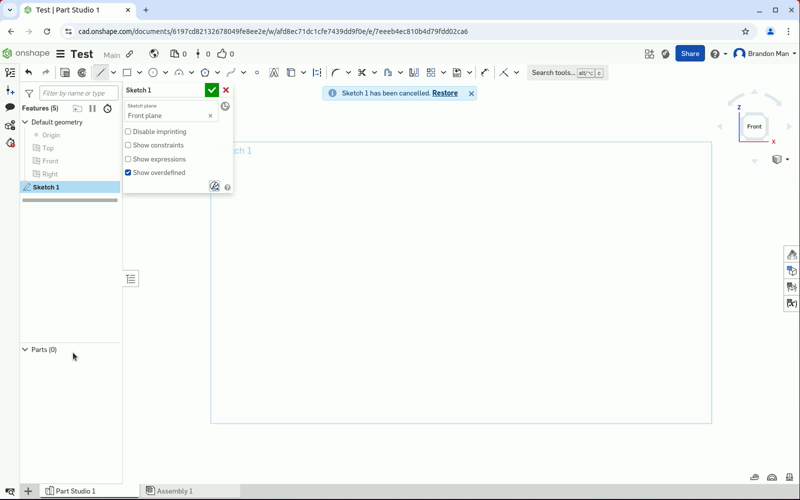
key_down(shift)
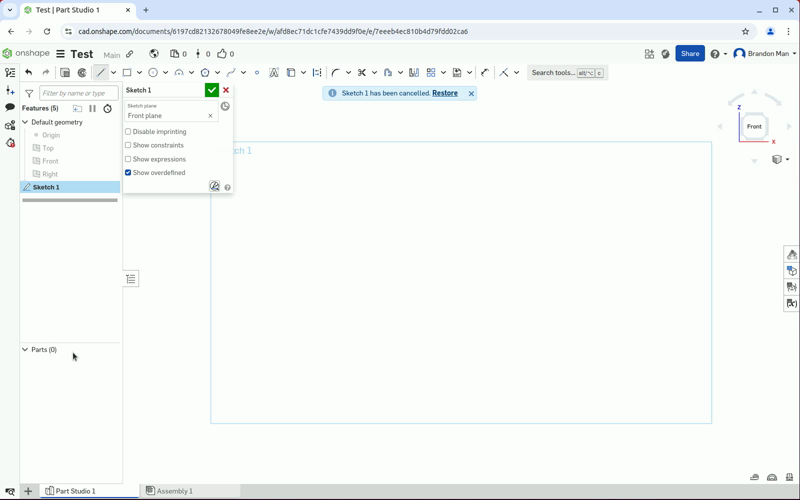
mouse_move(437, 282)
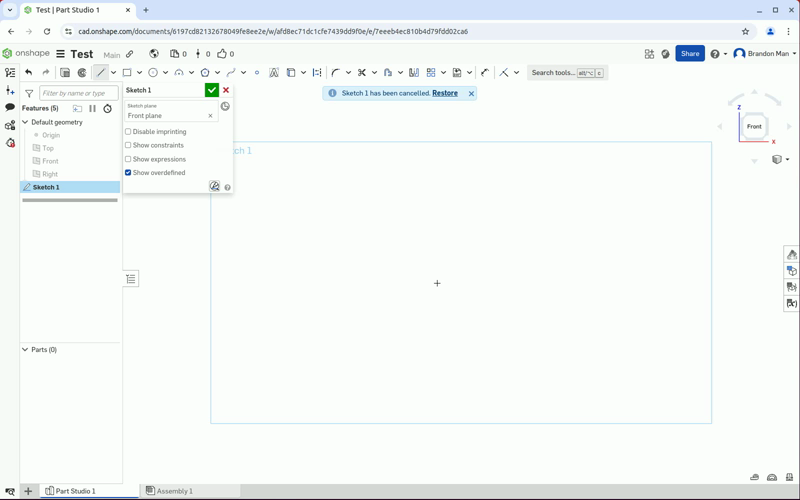
click(437, 282)
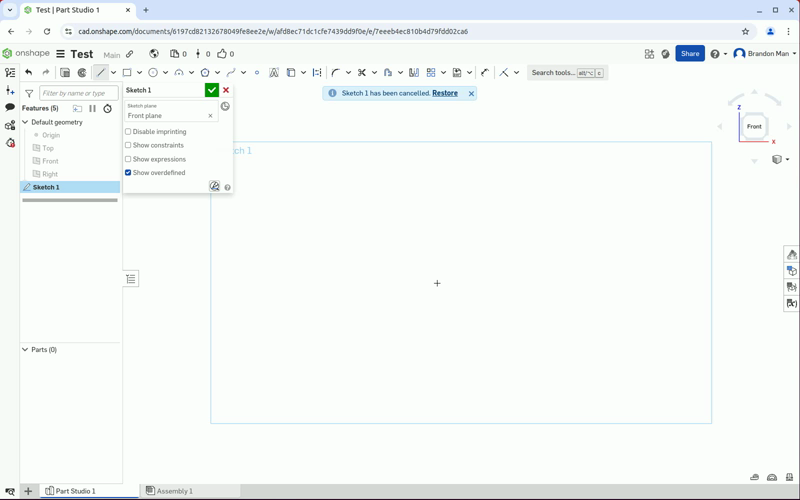
key_up(shift)
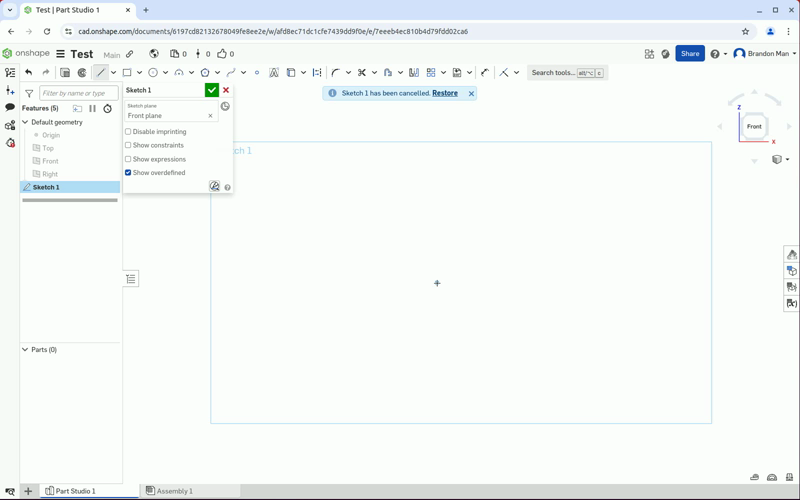
key_down(shift)
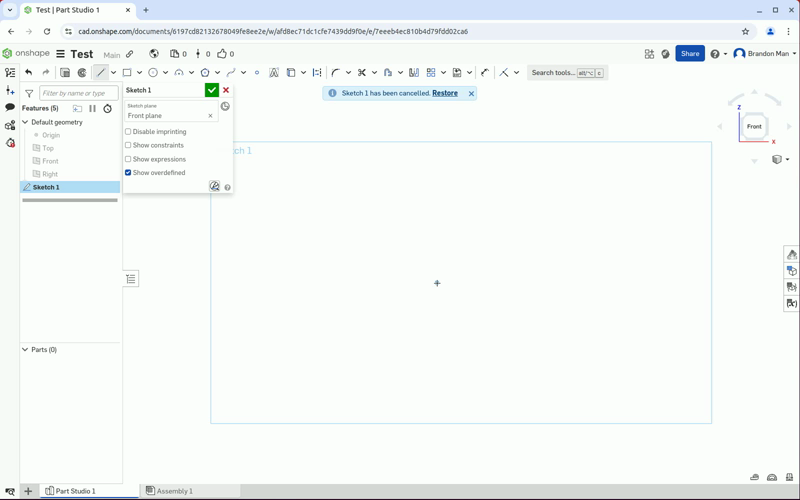
mouse_move(467, 282)
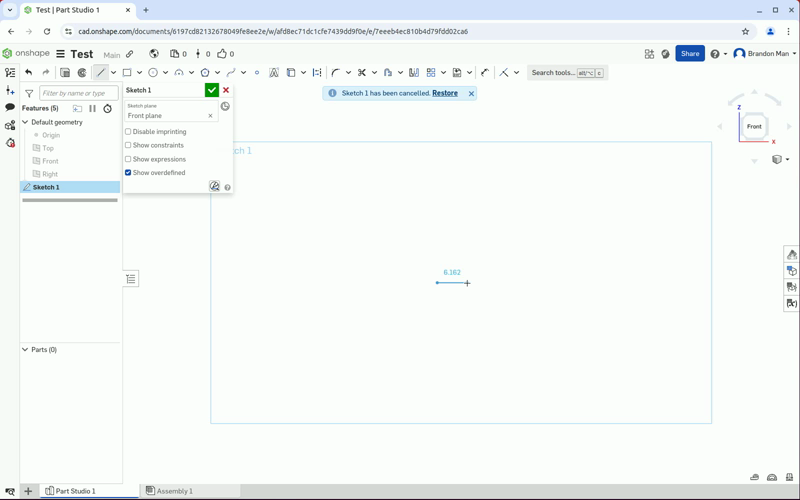
mouse_move(484, 282)
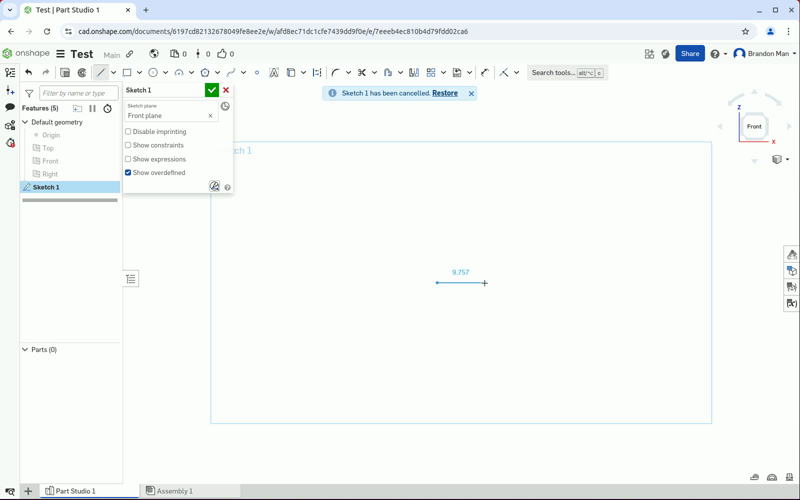
click(484, 282)
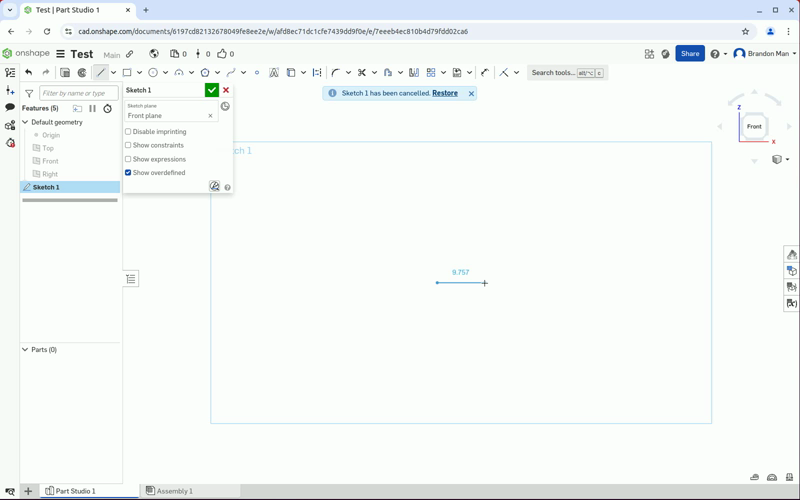
key_up(shift)
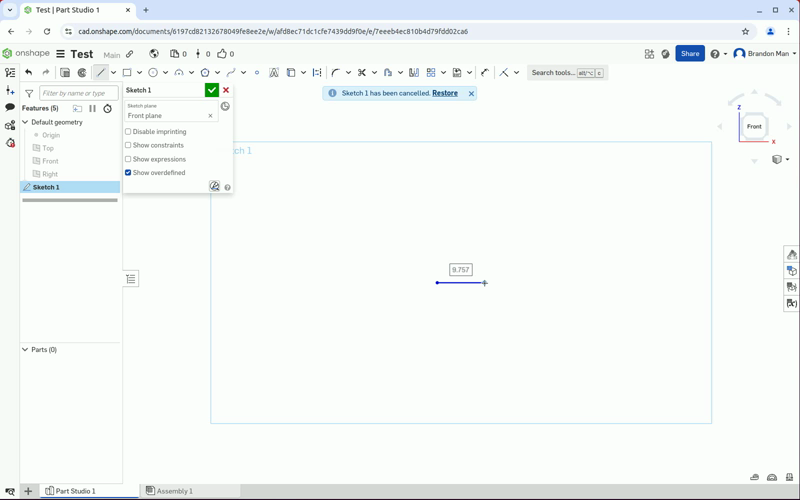
key_down(shift)
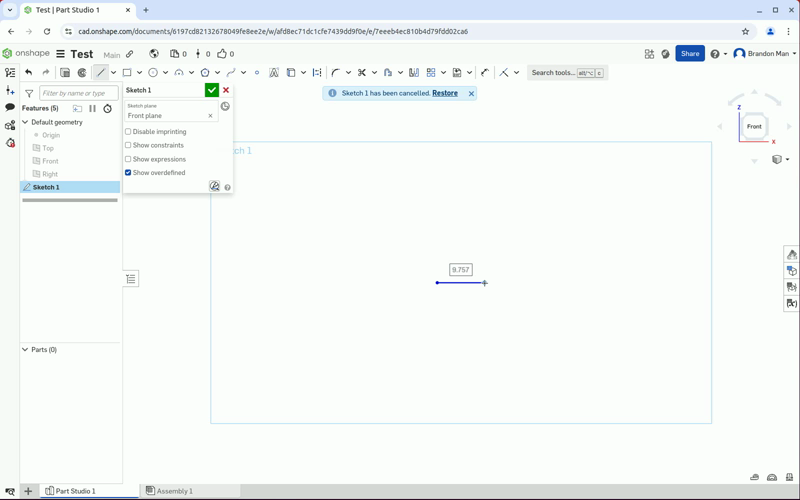
mouse_move(514, 282)
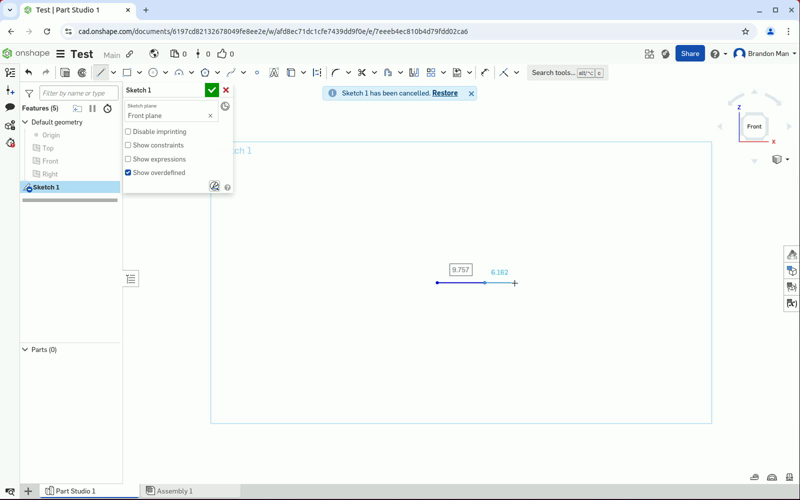
mouse_move(484, 235)
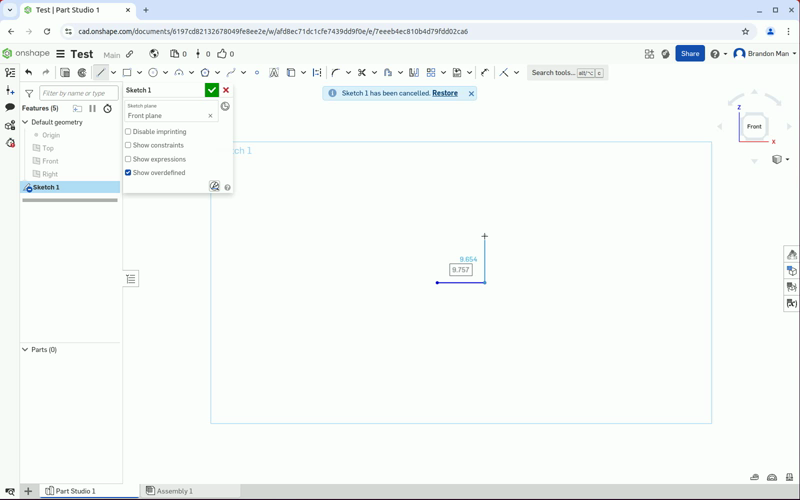
click(484, 235)
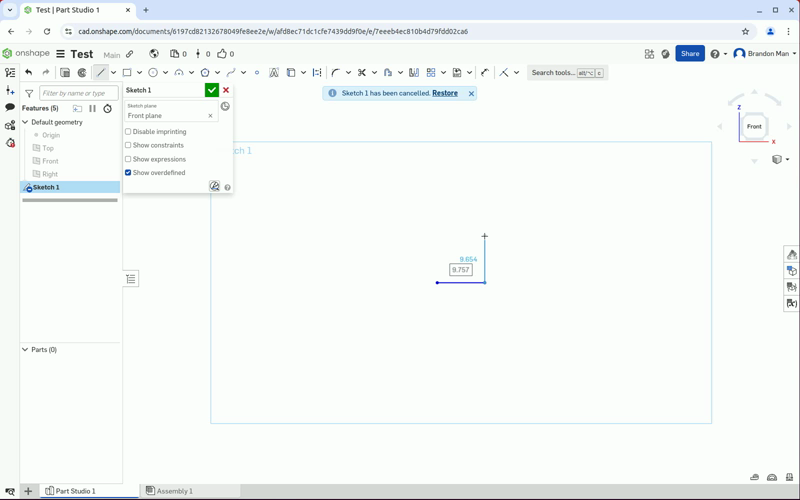
key_up(shift)
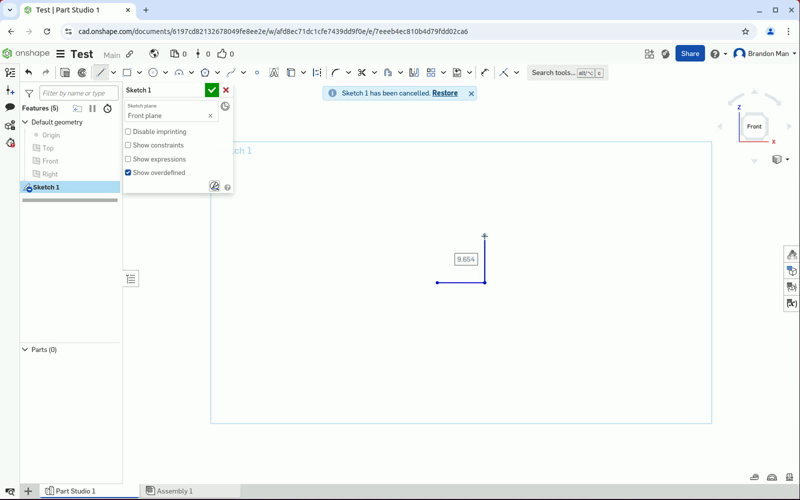
key_down(shift)
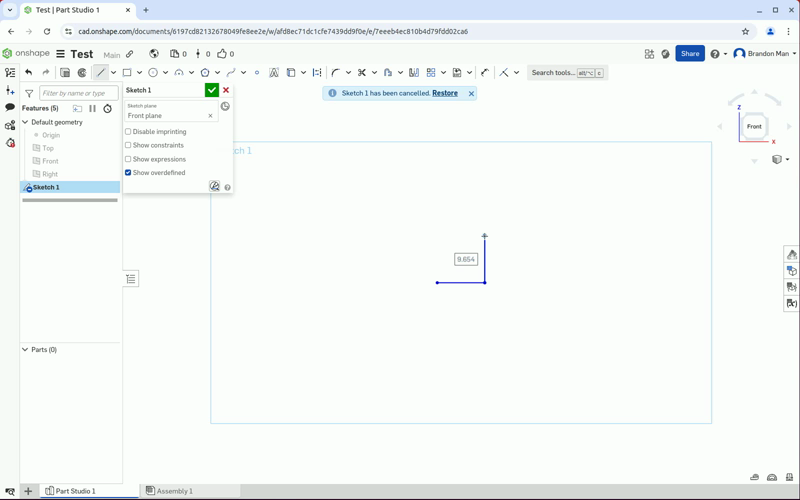
mouse_move(514, 235)
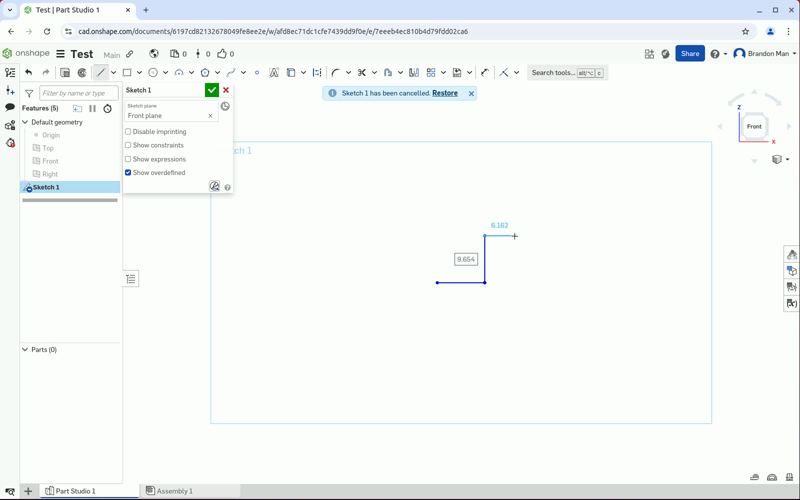
mouse_move(437, 235)
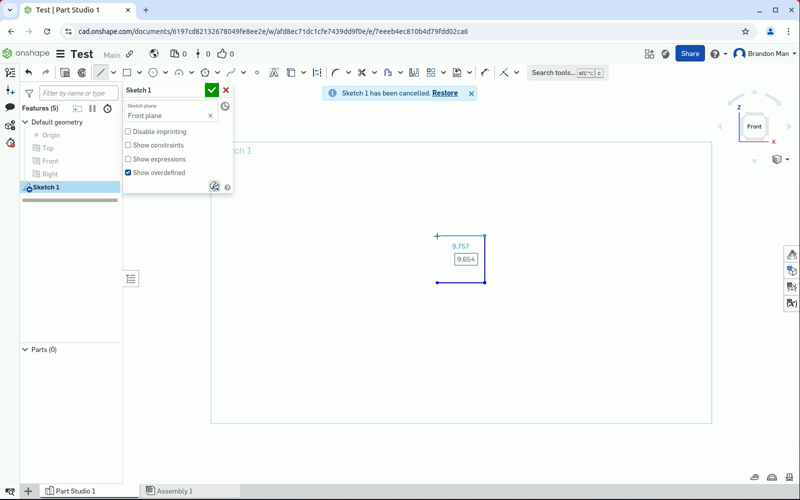
click(437, 235)
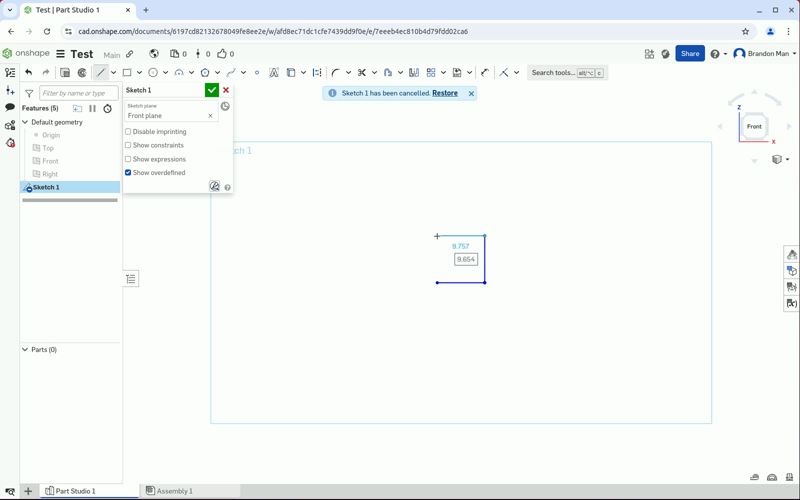
key_up(shift)
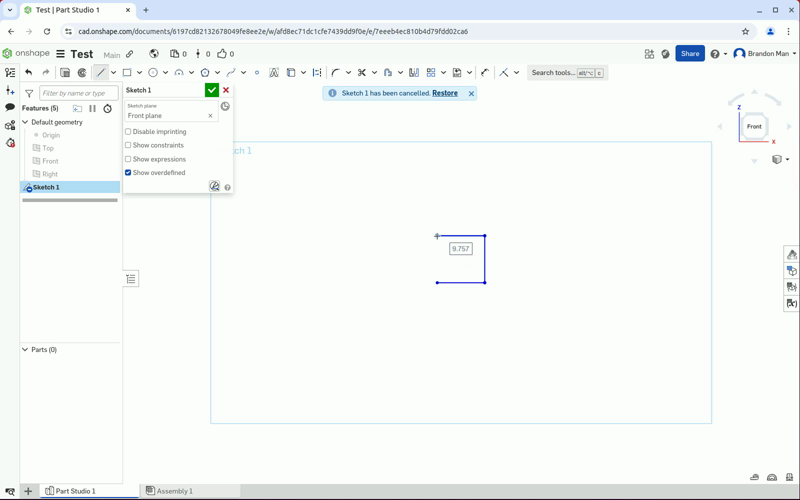
mouse_move(467, 235)
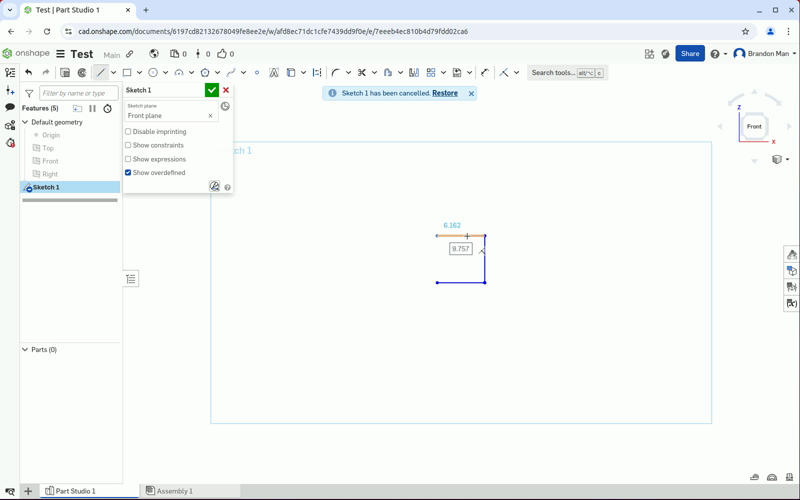
key_down(shift)
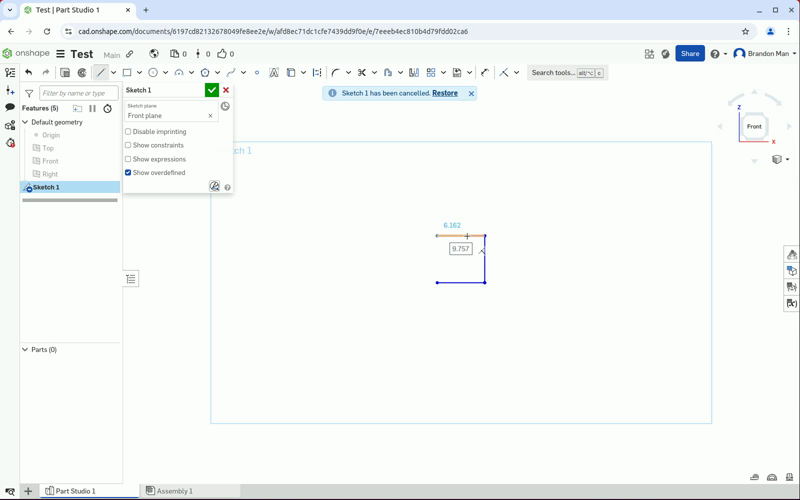
mouse_move(437, 282)
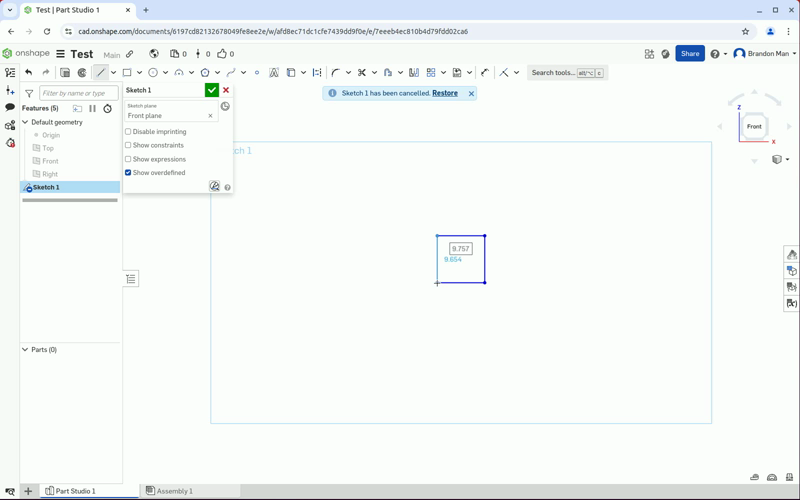
key_up(shift)
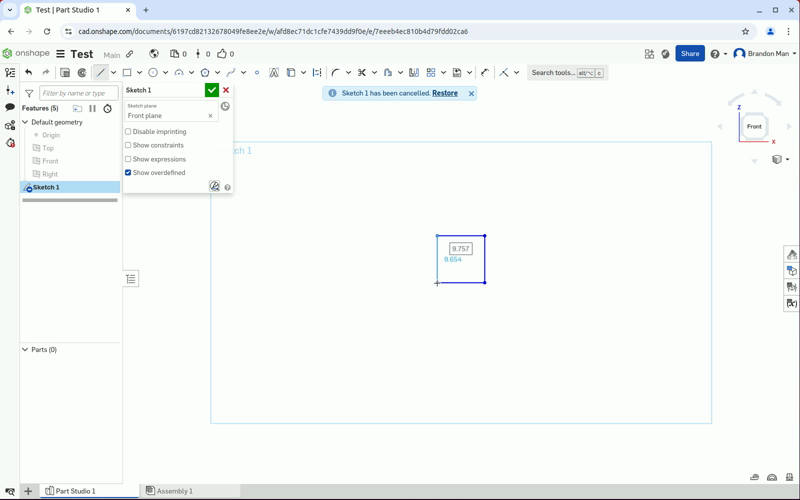
click(437, 282)
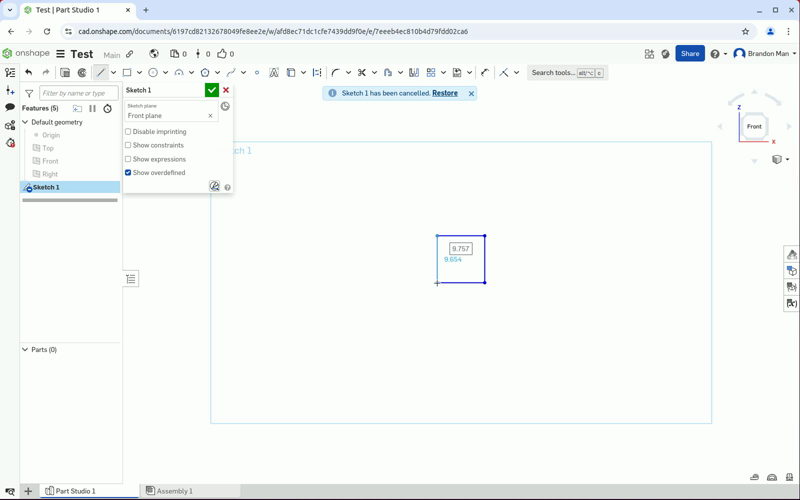
key(esc)
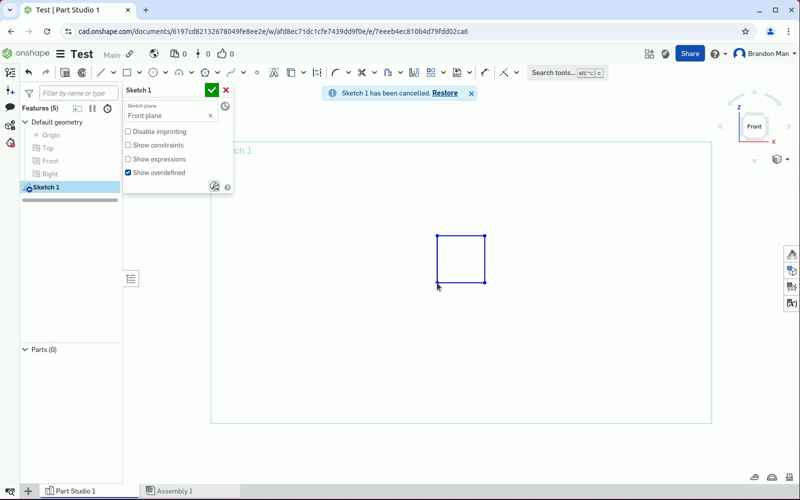
mouse_move(461, 270)
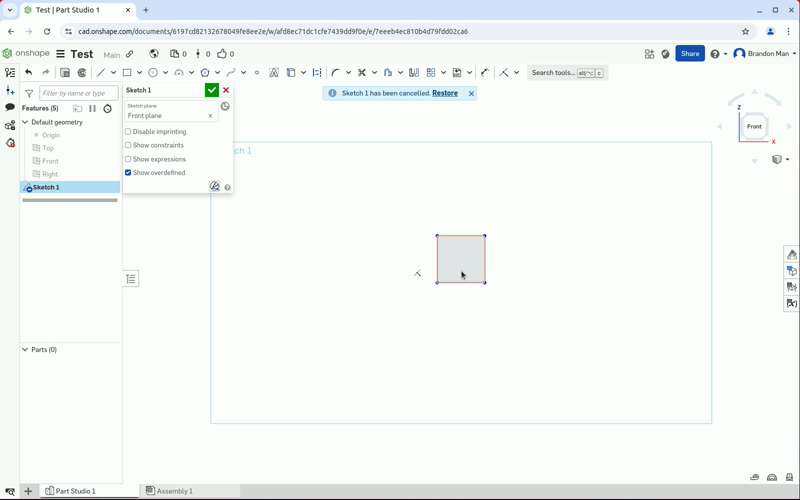
click(461, 270)
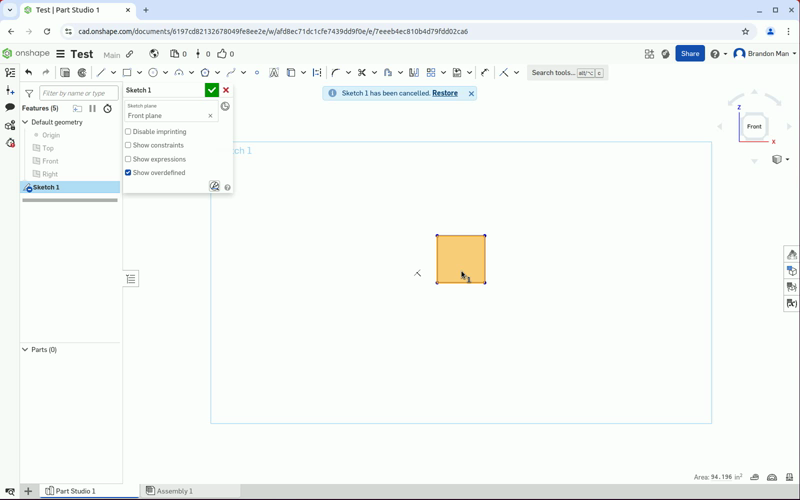
mouse_move(73, 352)
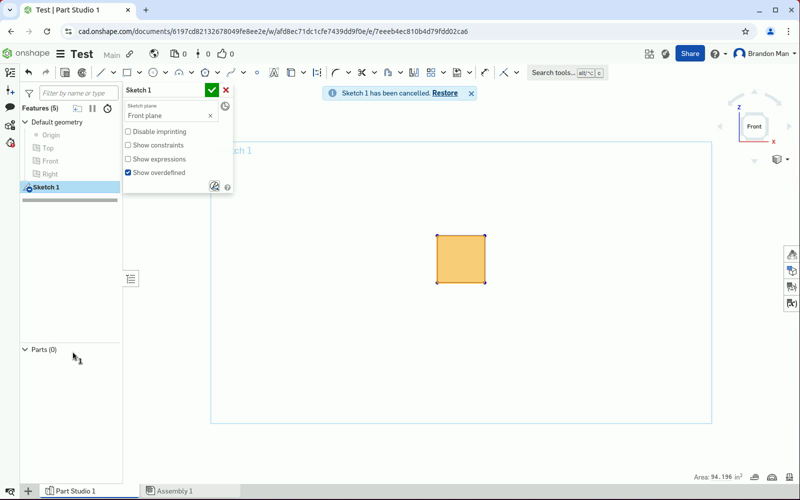
key(shift+y)
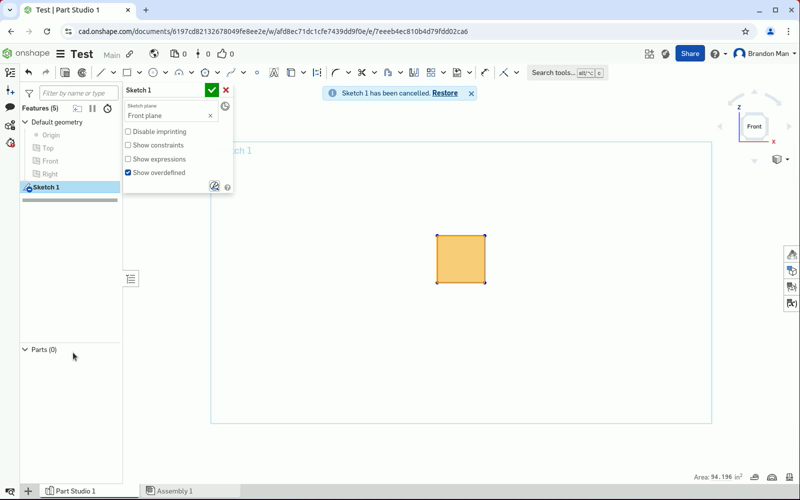
key(shift+e)
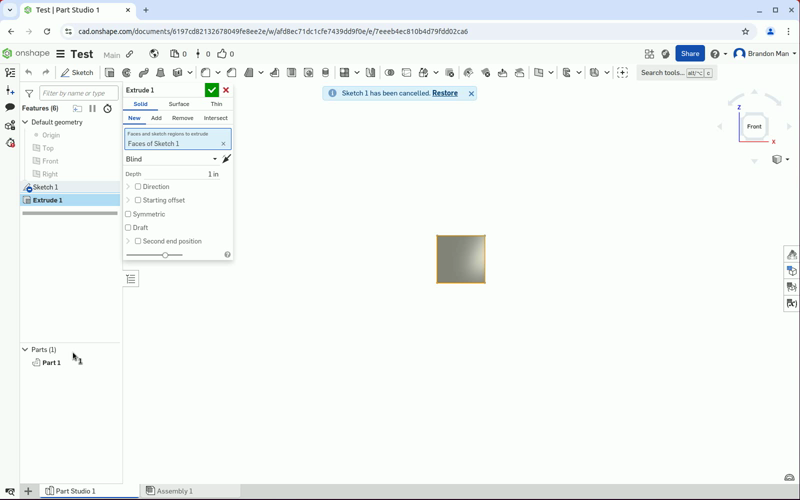
mouse_move(143, 106)
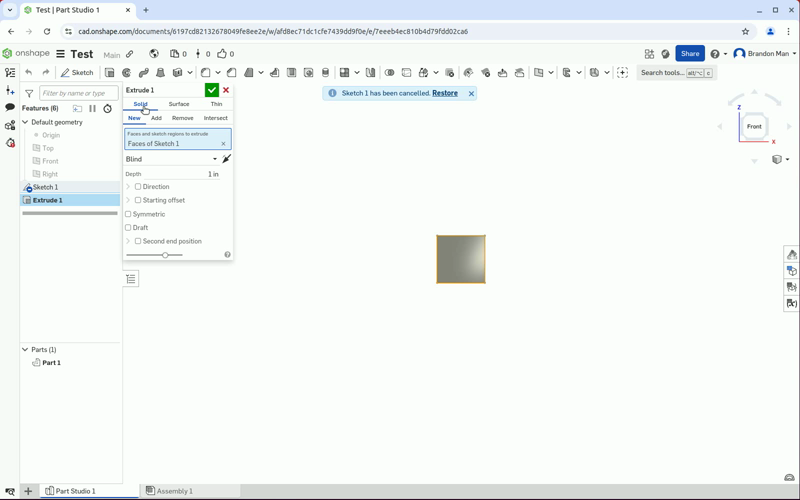
click(143, 106)
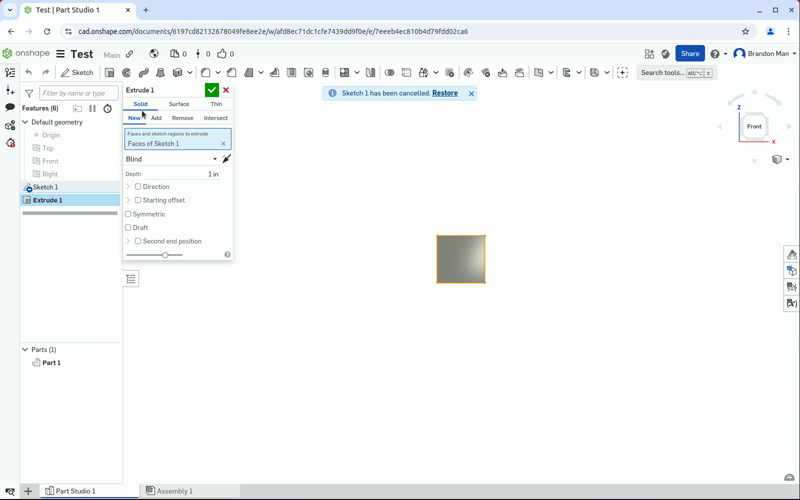
mouse_move(137, 120)
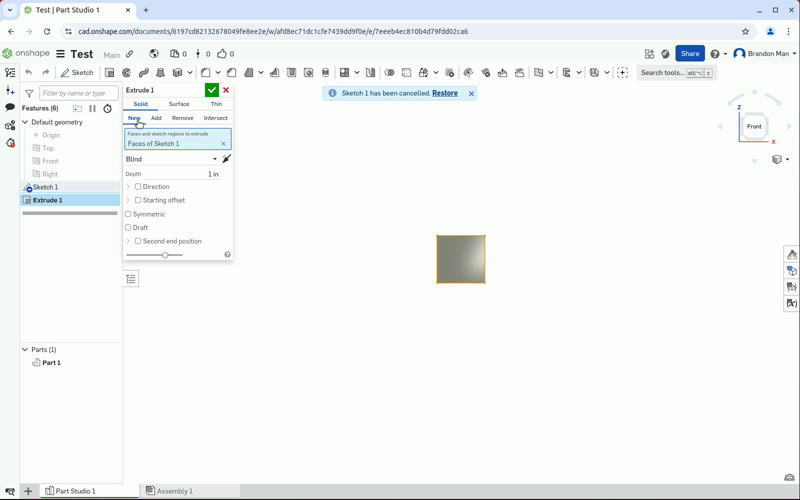
click(137, 120)
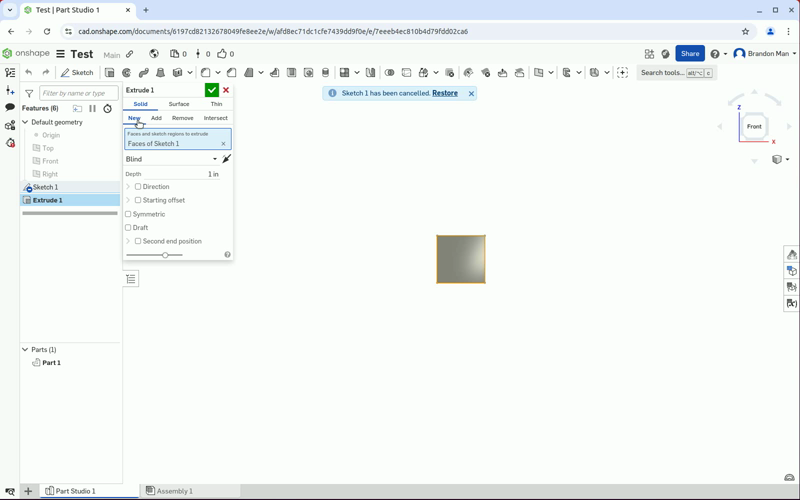
key(tab, 4)
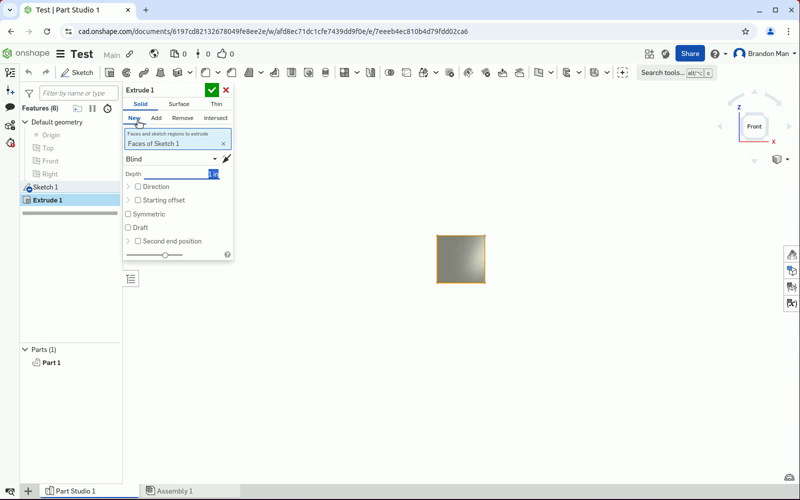
text(25.034)
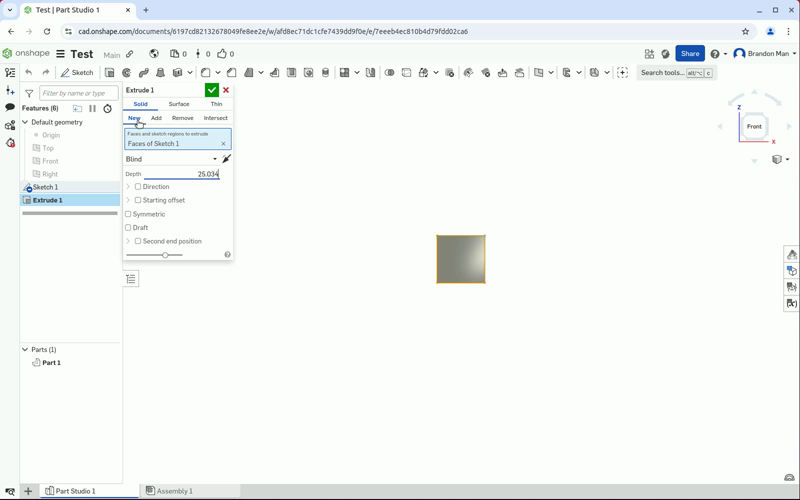
key(tab, 3)
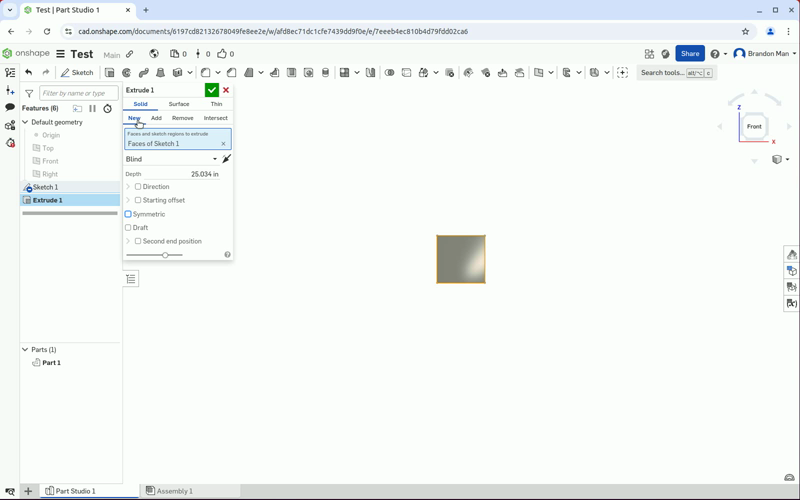
key(space)
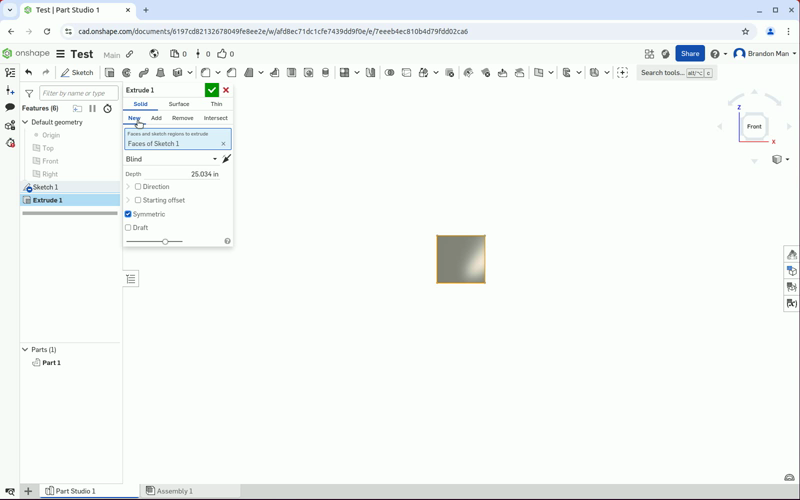
key(enter)
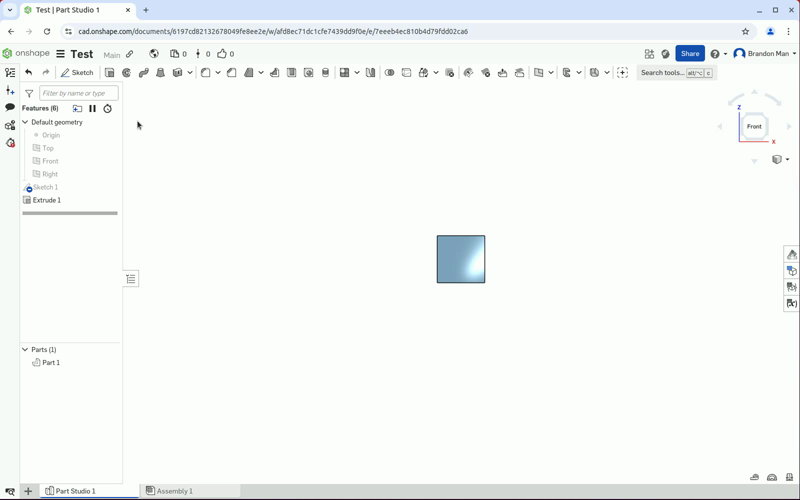
key(shift+h)
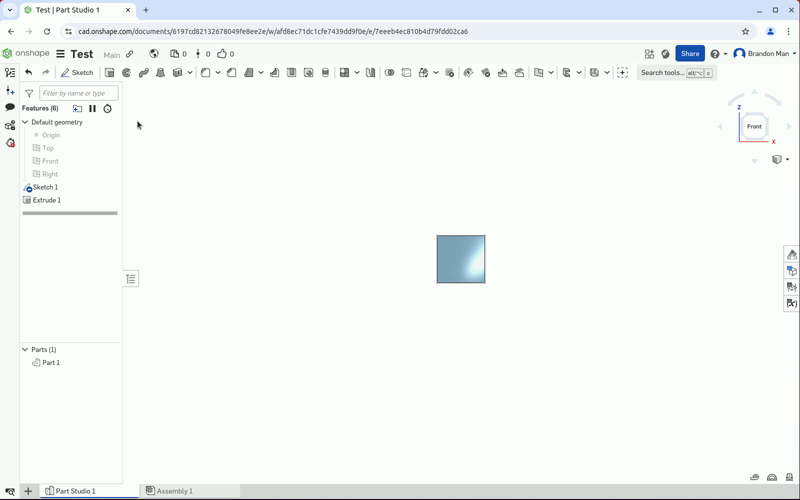
key(shift+h)
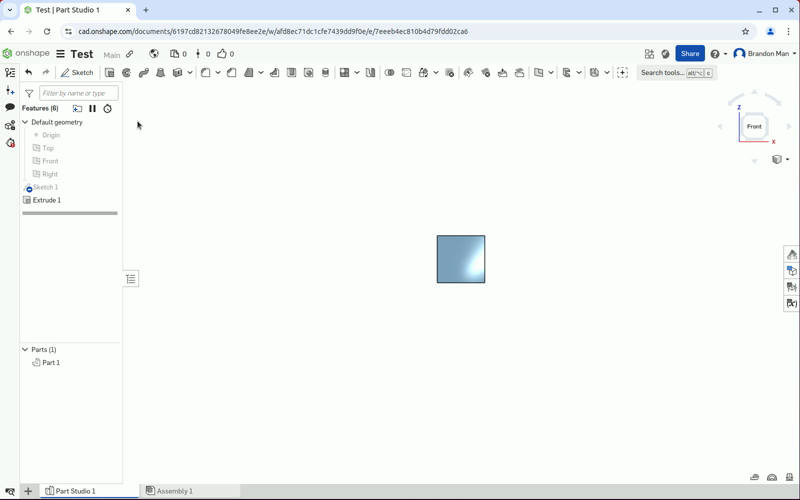
mouse_move(73, 189)
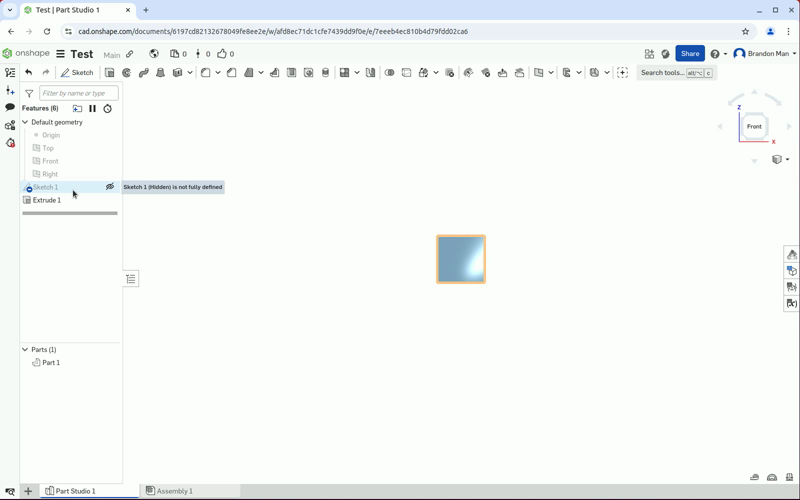
click(73, 189)
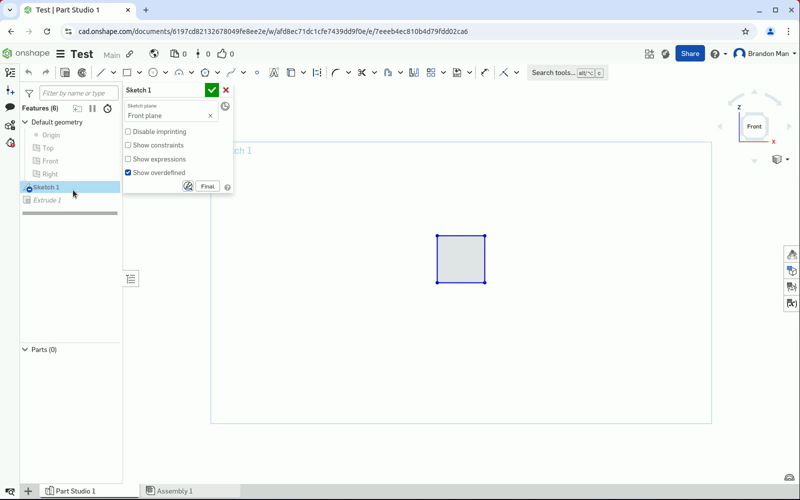
mouse_move(229, 92)
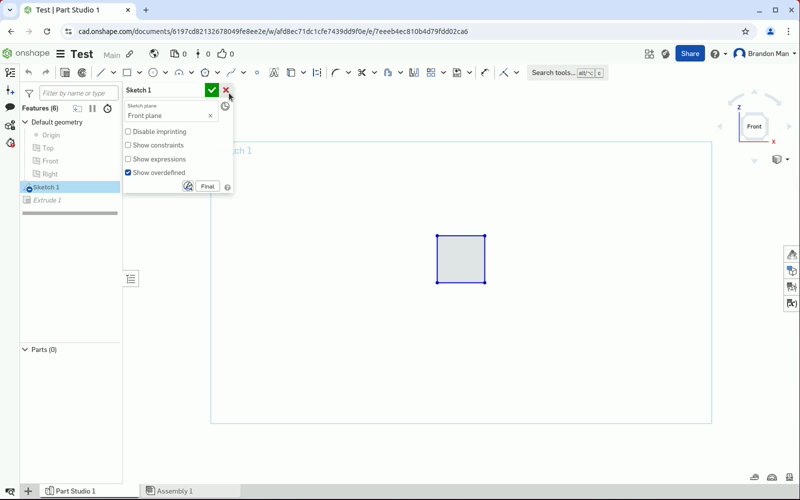
click(229, 92)
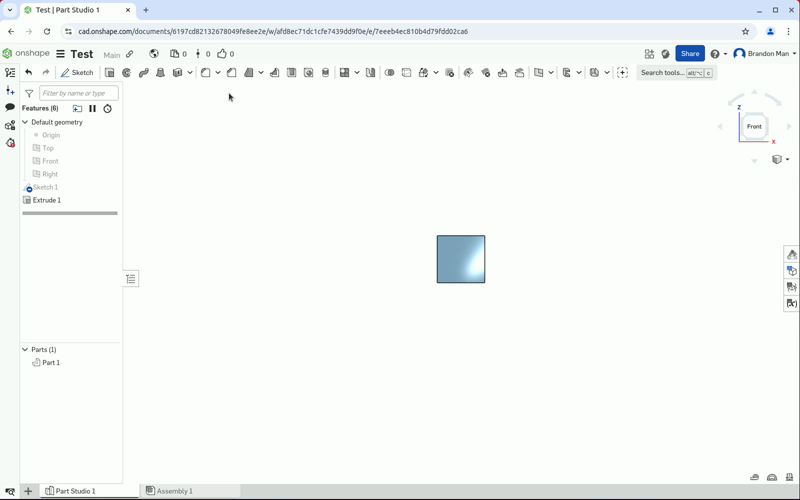
mouse_move(73, 352)
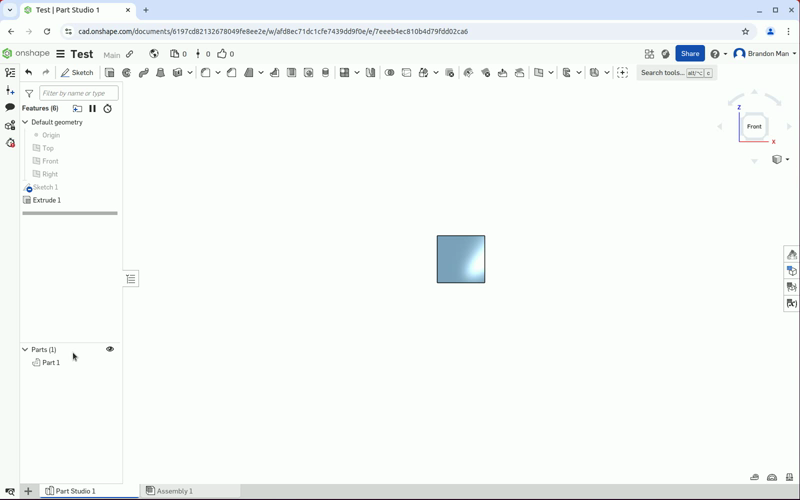
key(y)
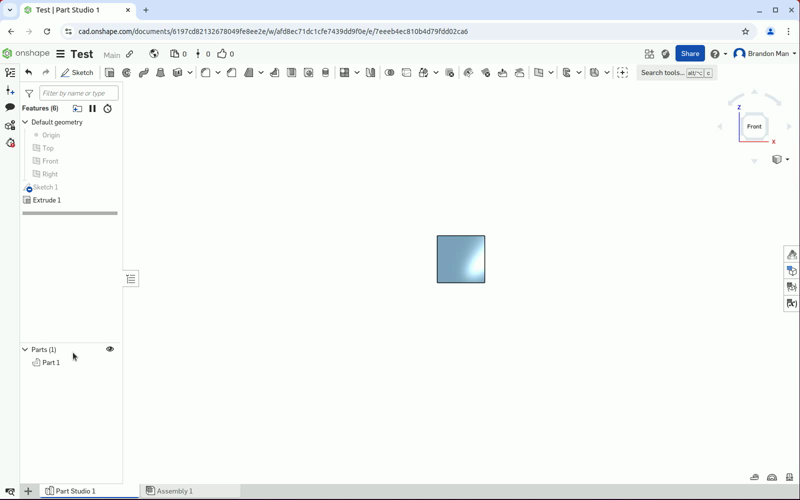
key(shift+p)
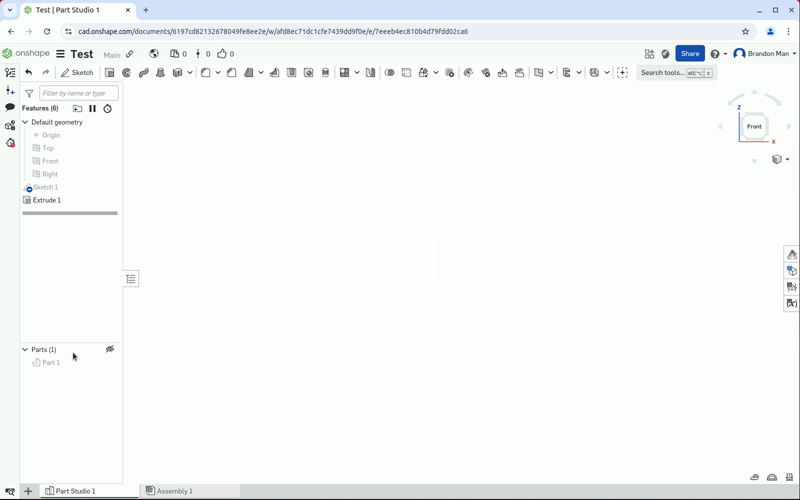
key(space)
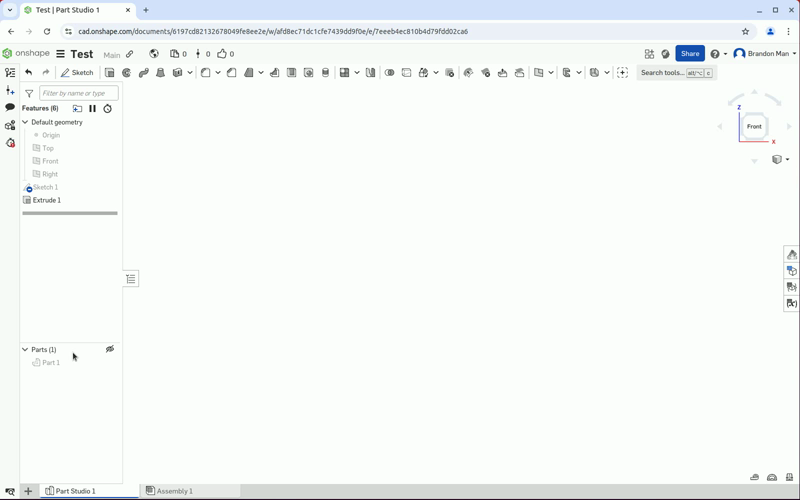
key_down(shift)
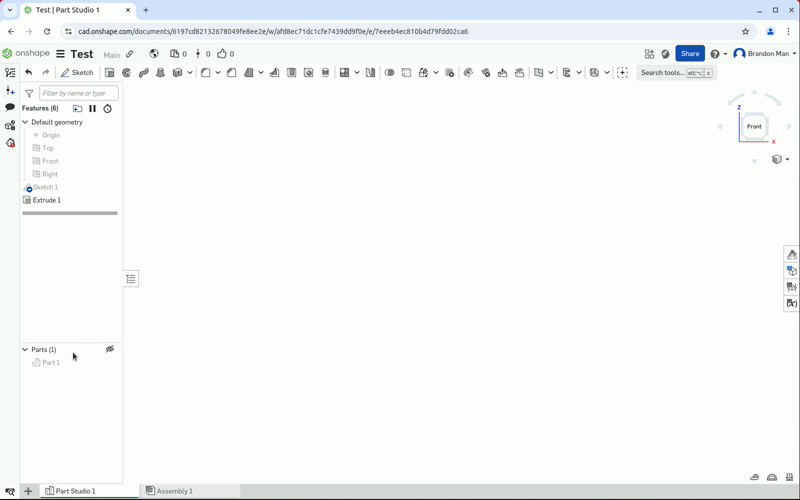
key(down)
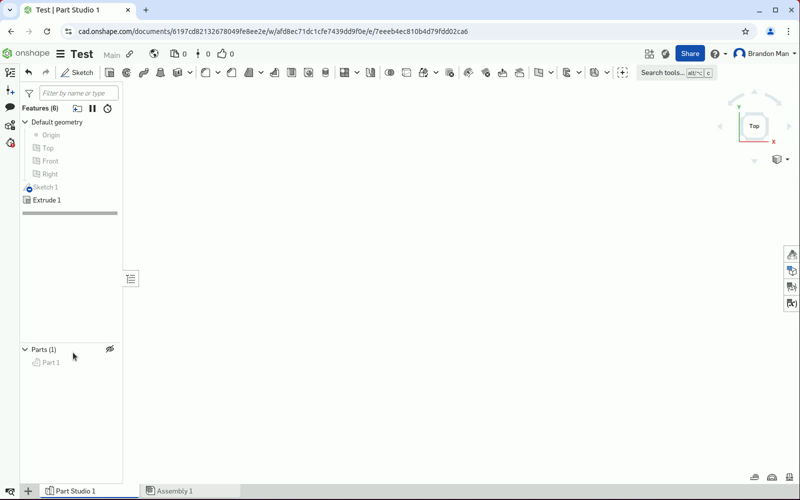
key_up(shift)
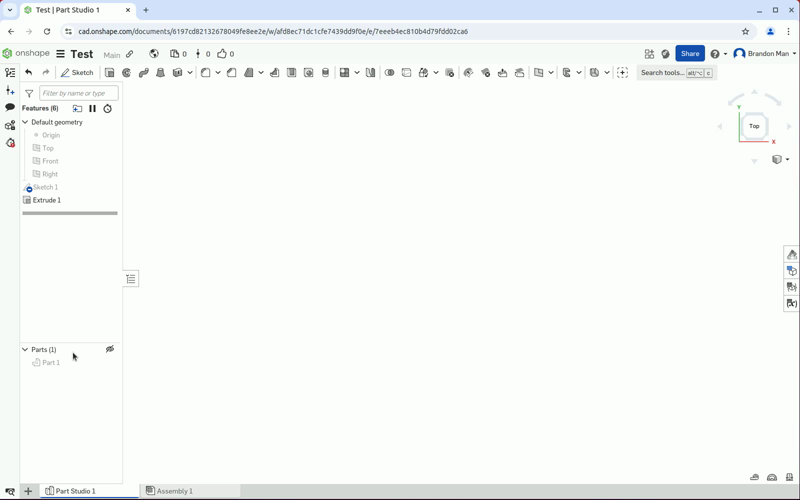
mouse_move(73, 352)
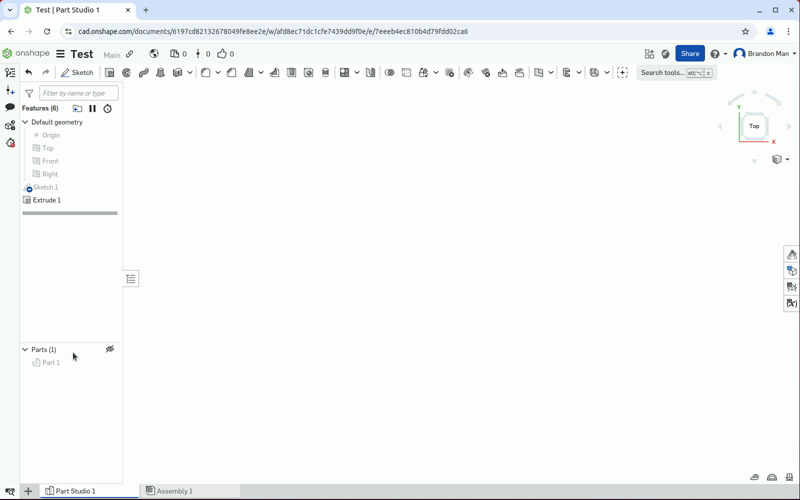
key(shift+y)
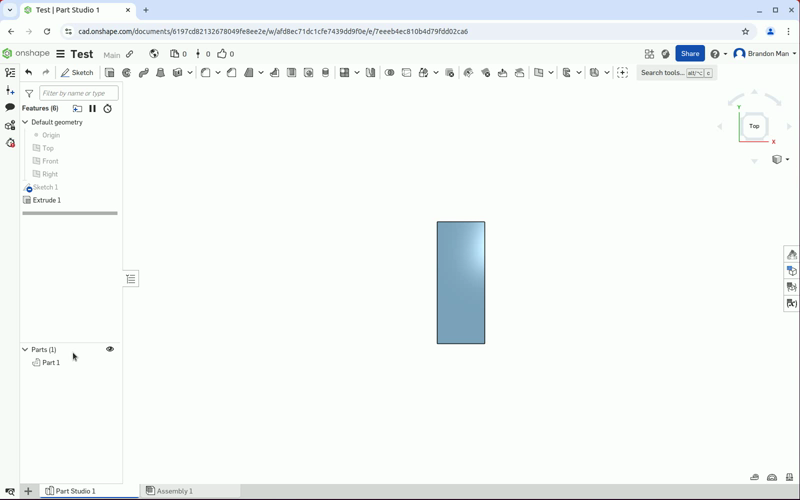
mouse_move(541, 75)
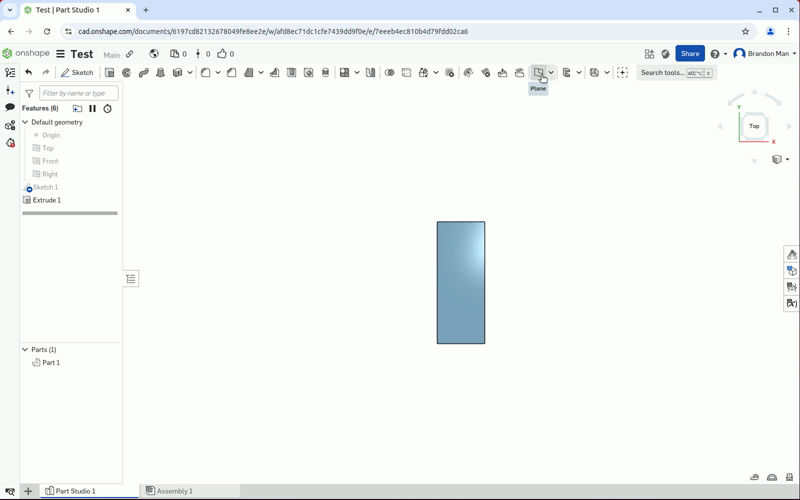
click(541, 75)
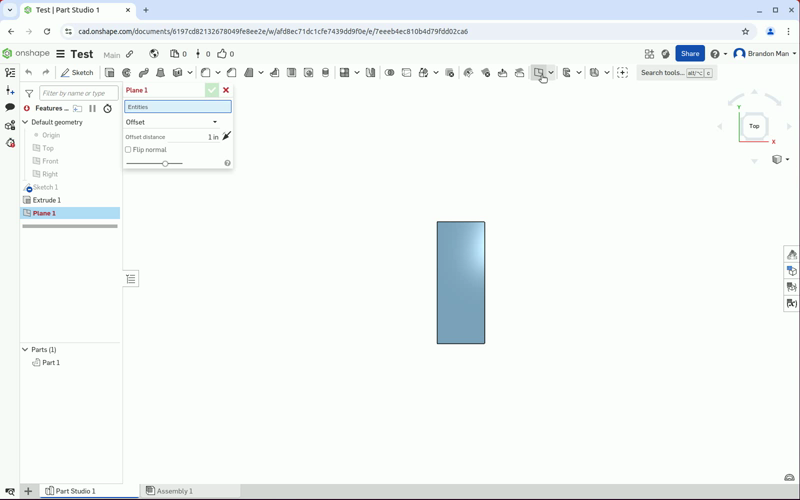
mouse_move(73, 150)
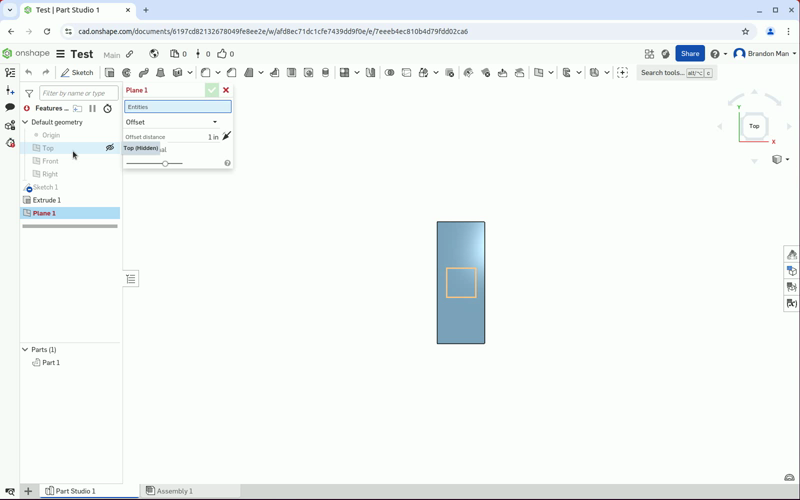
click(73, 150)
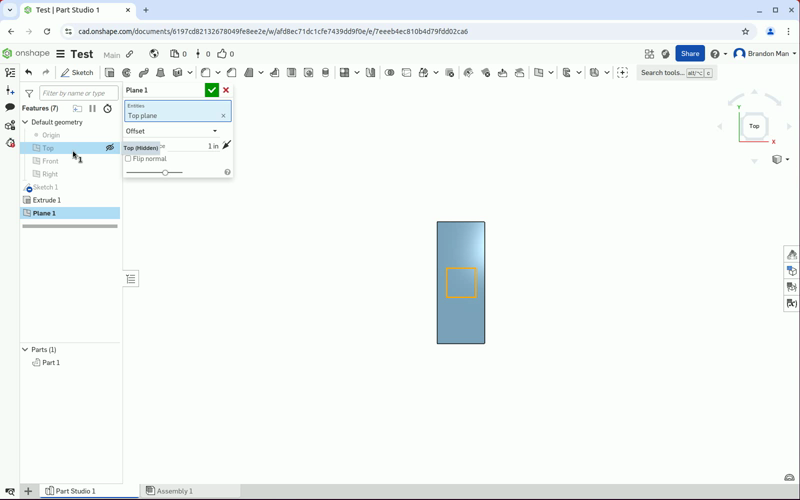
key(tab, 2)
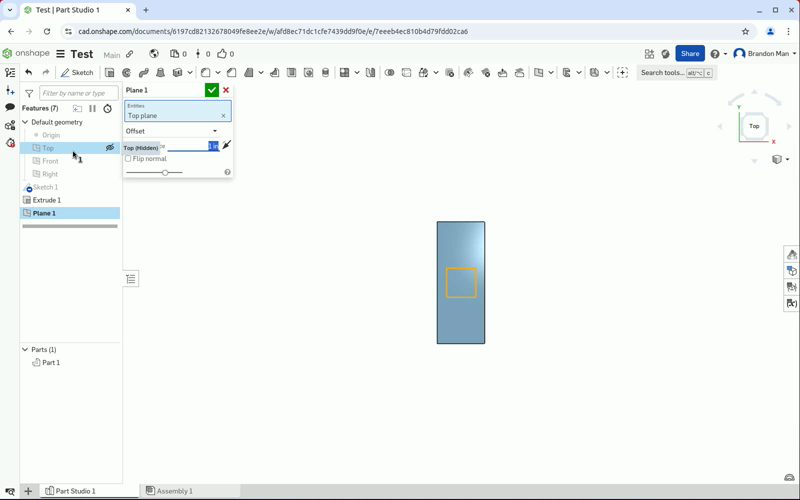
text(9.613)
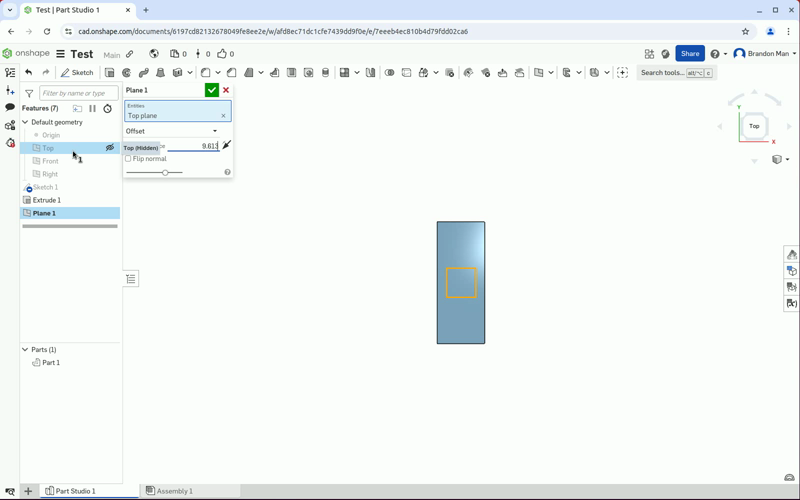
key(enter, 2)
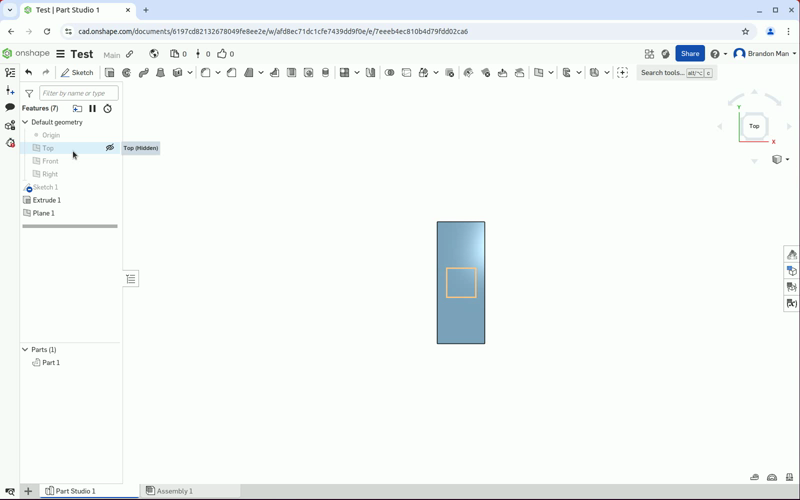
key(shift+s)
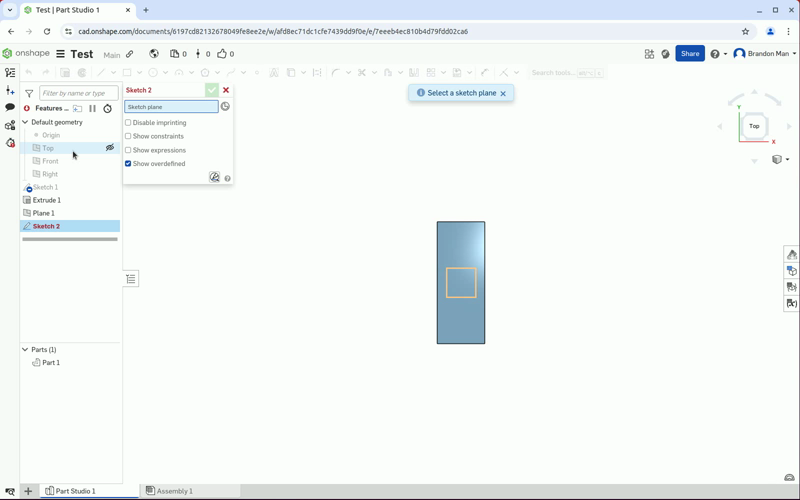
mouse_move(73, 215)
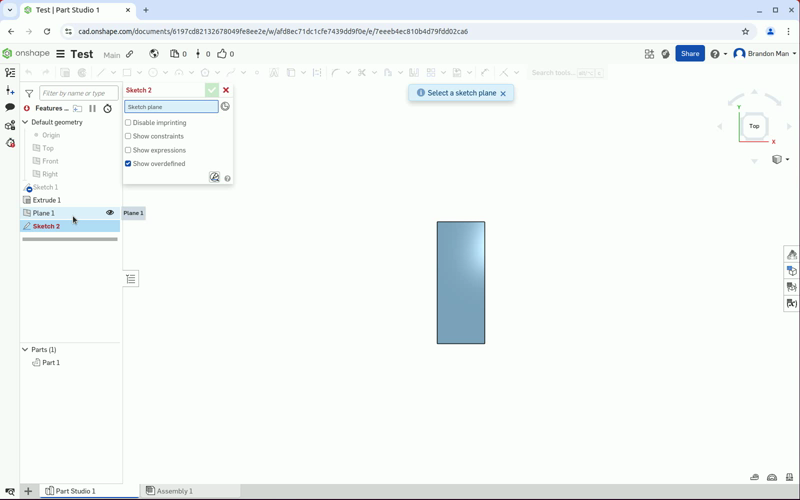
click(73, 215)
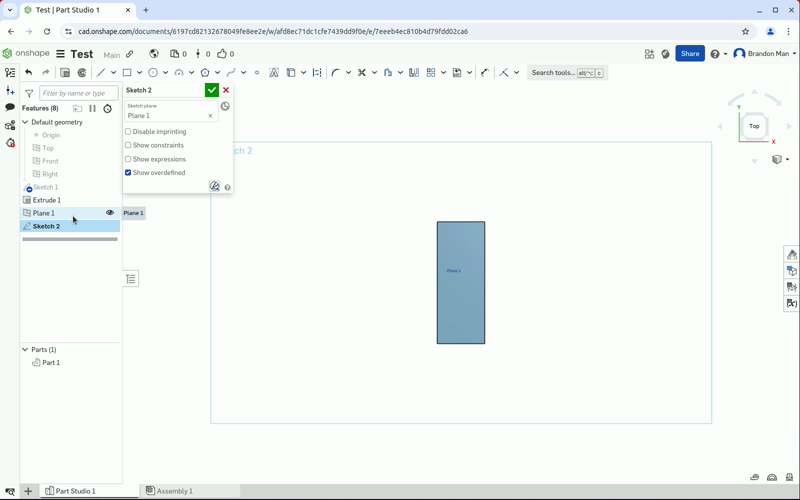
mouse_move(73, 352)
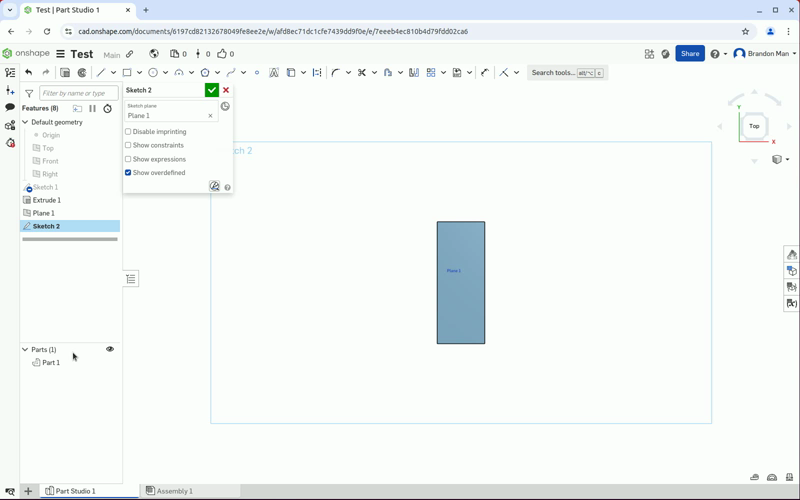
key(y)
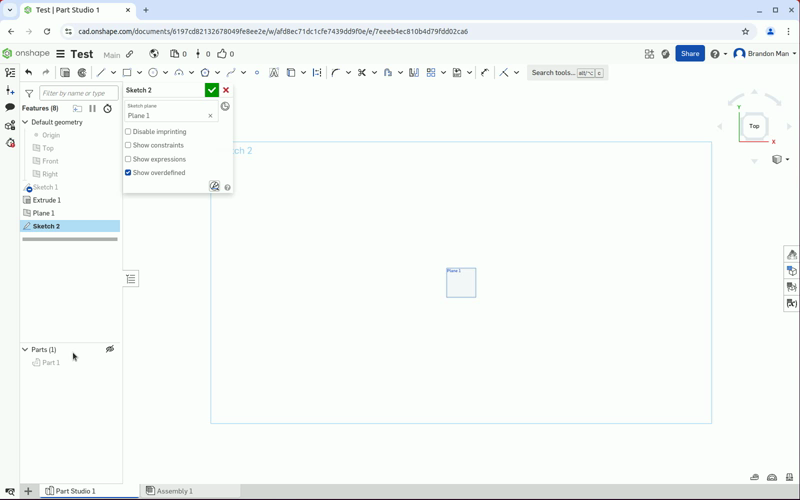
key(l)
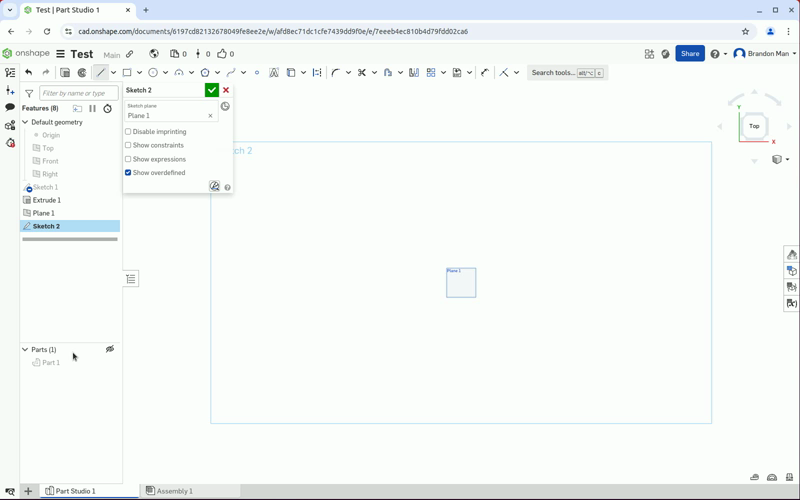
key_down(shift)
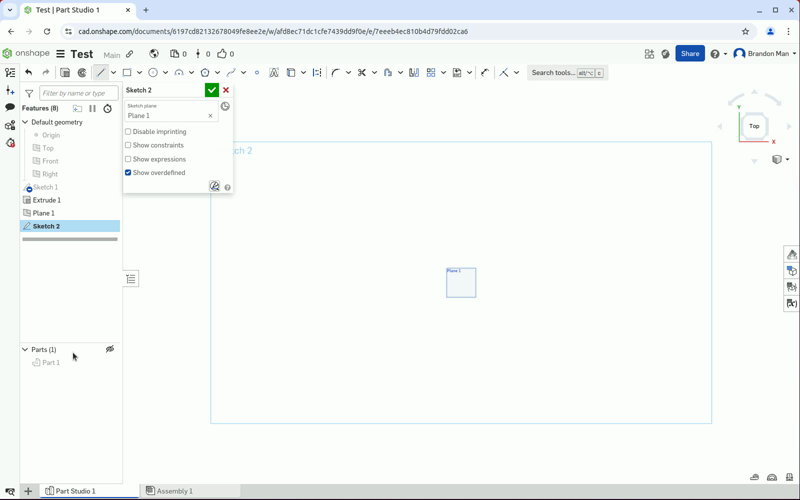
mouse_move(456, 232)
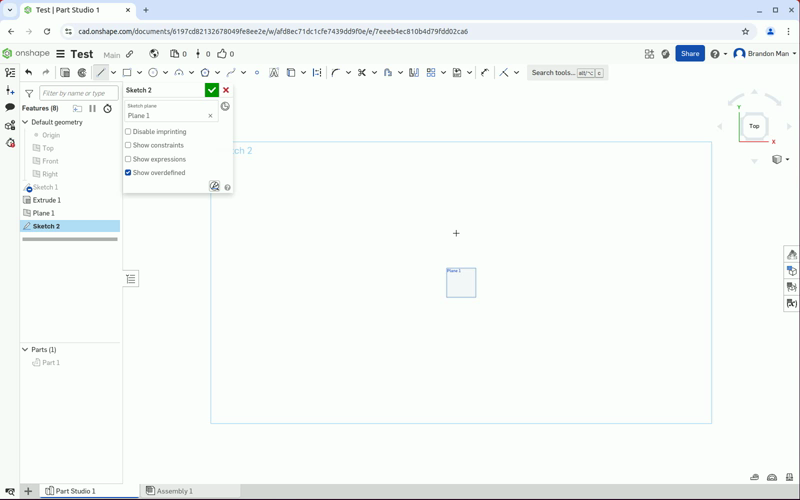
click(456, 232)
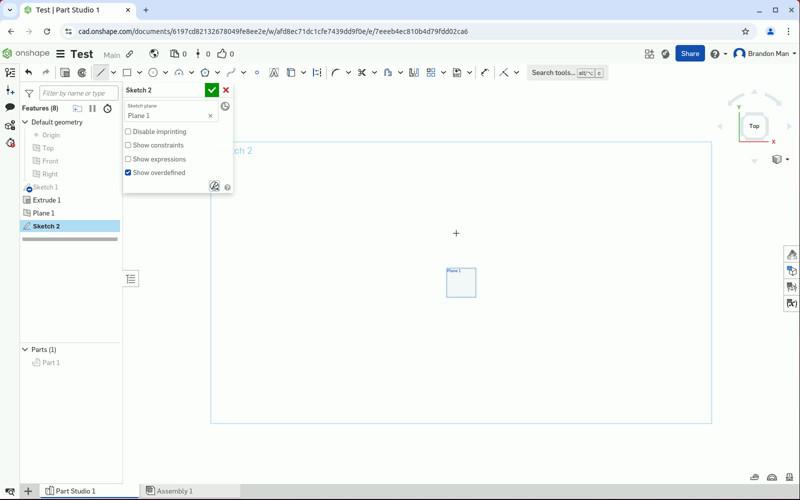
key_up(shift)
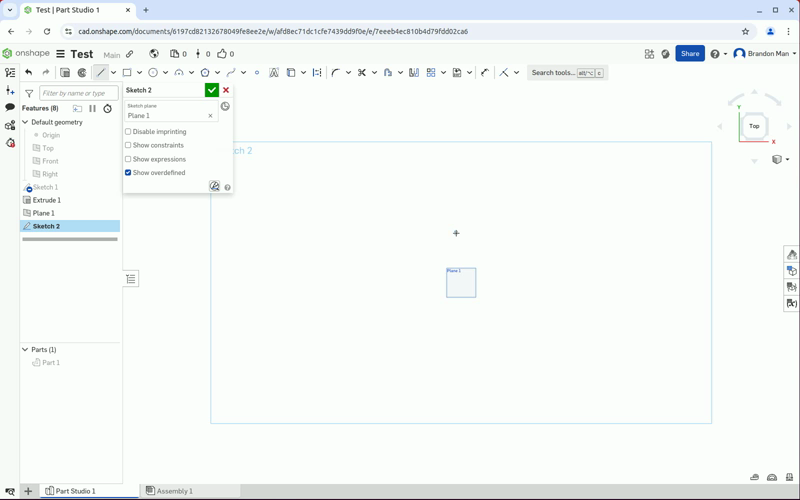
key_down(shift)
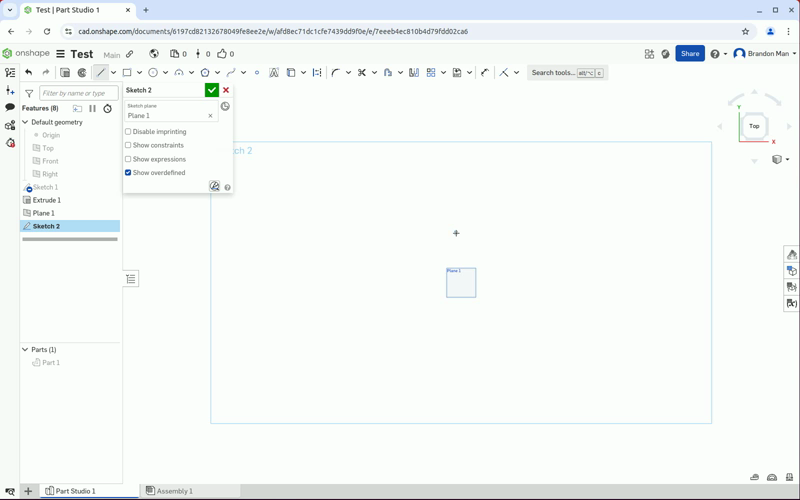
mouse_move(486, 232)
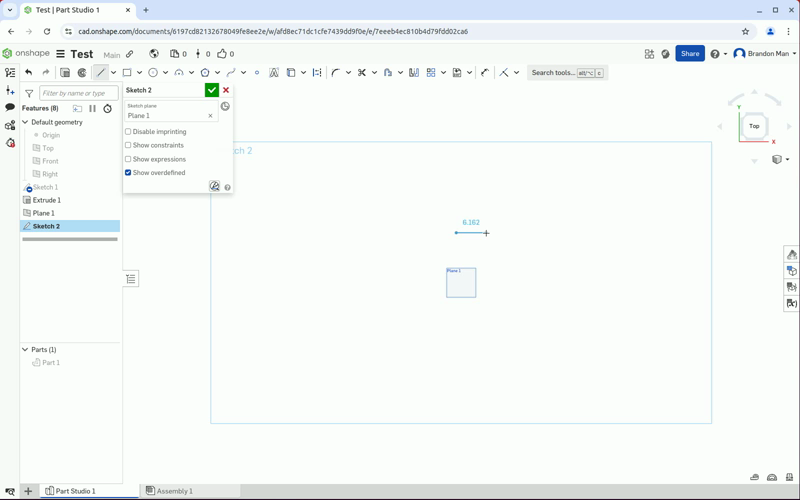
mouse_move(474, 232)
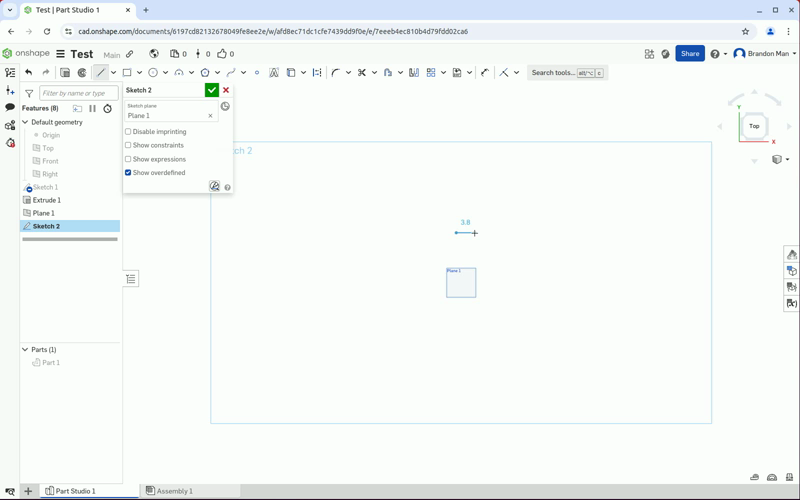
click(474, 232)
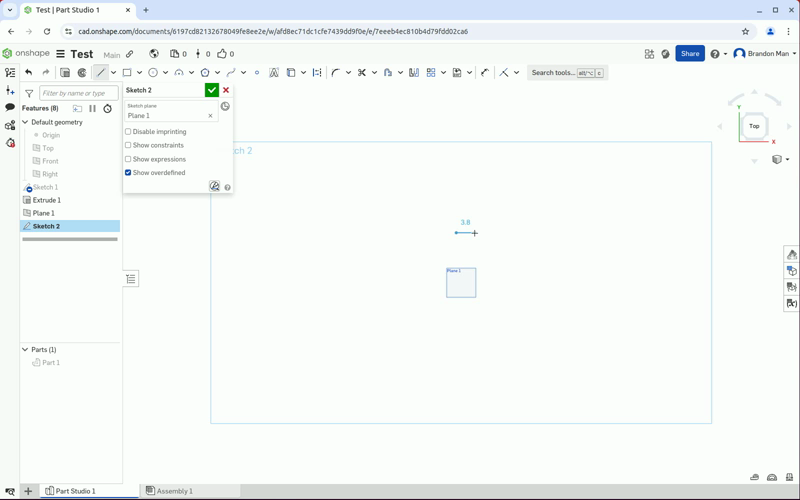
key_up(shift)
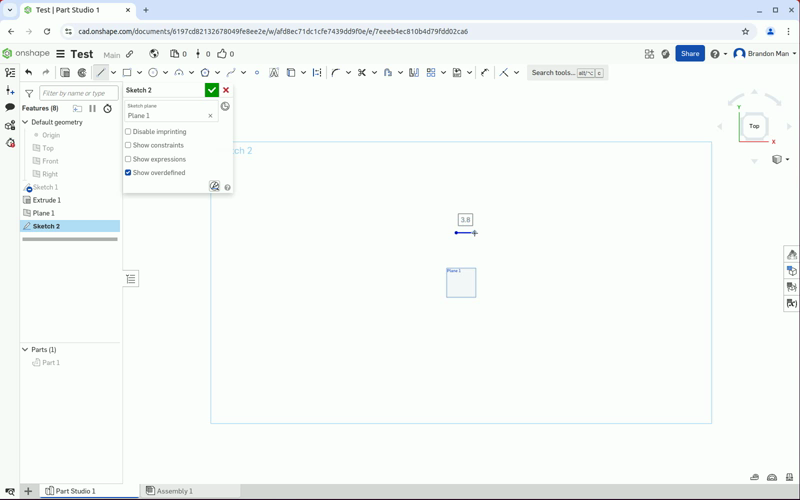
key_down(shift)
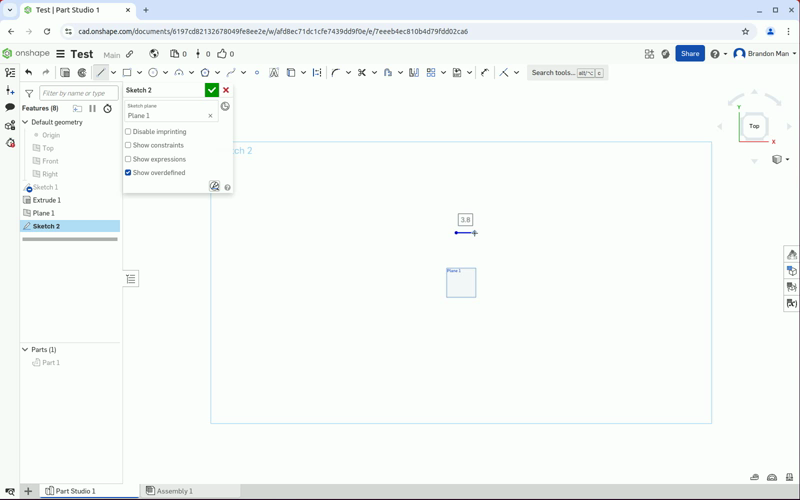
mouse_move(504, 232)
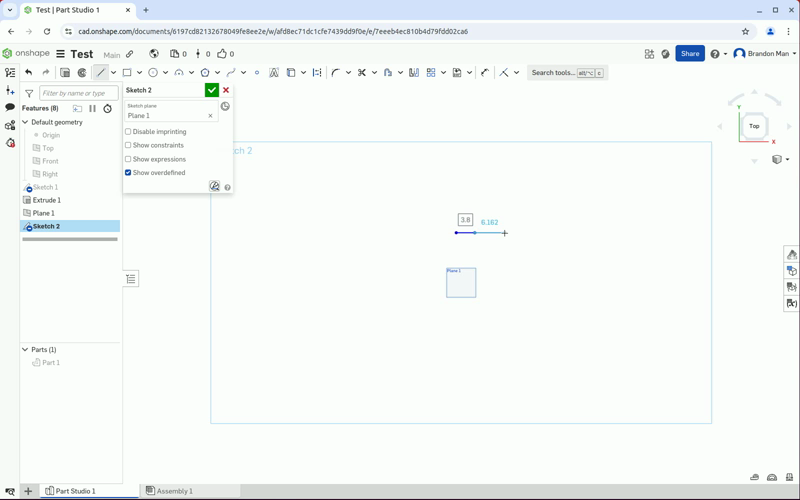
mouse_move(474, 221)
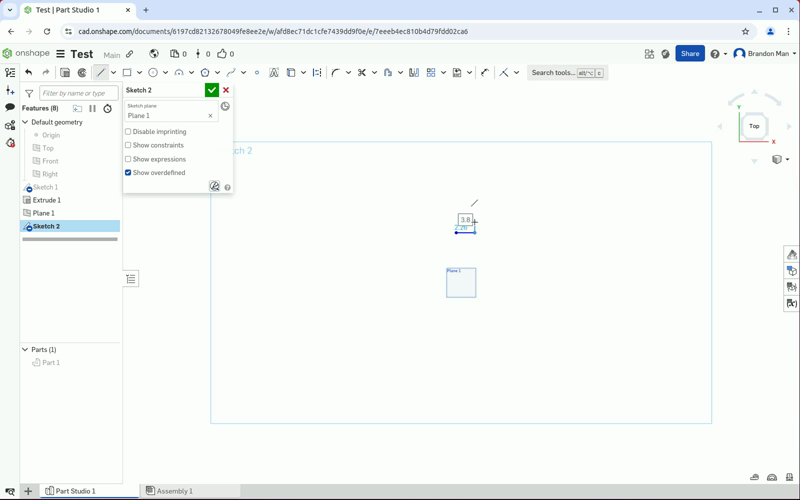
click(474, 221)
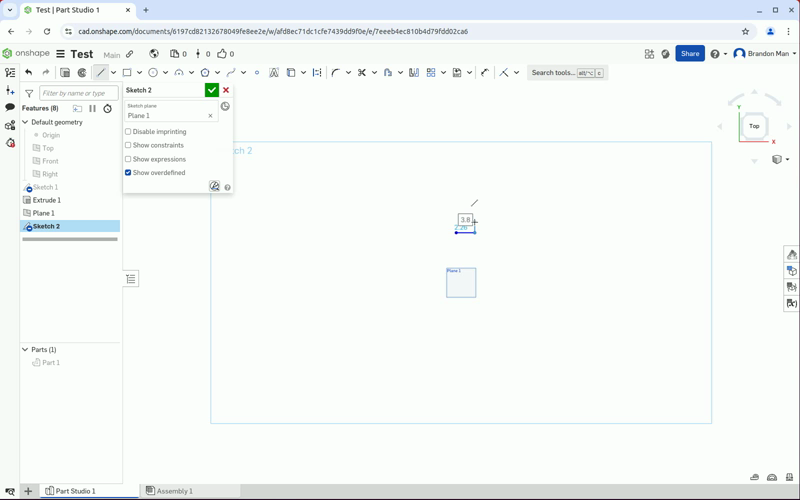
key_up(shift)
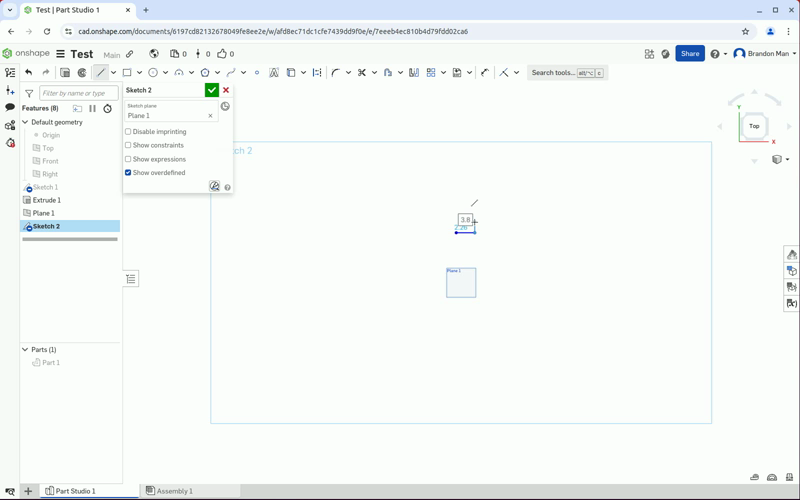
key_down(shift)
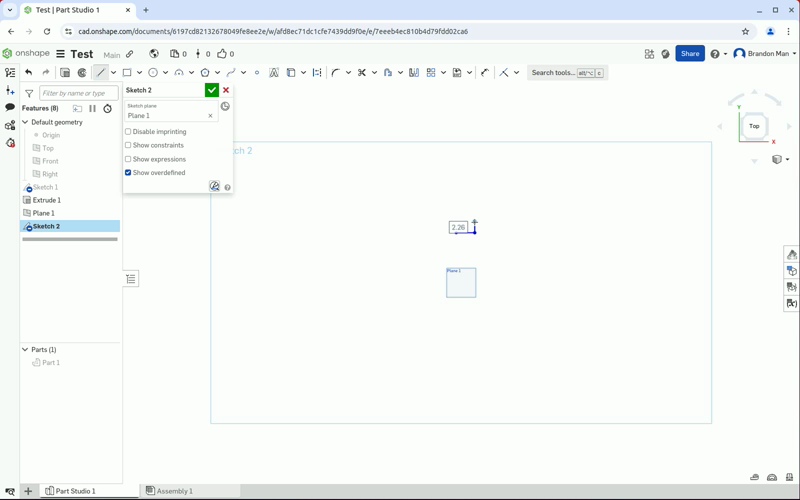
mouse_move(504, 221)
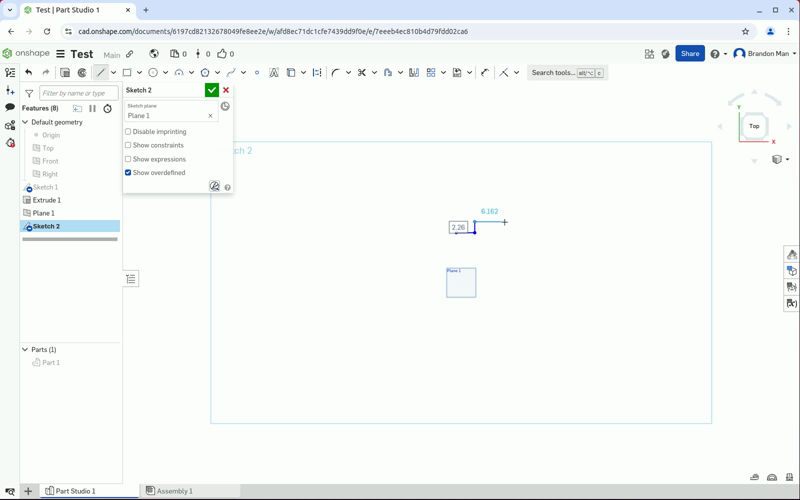
mouse_move(456, 221)
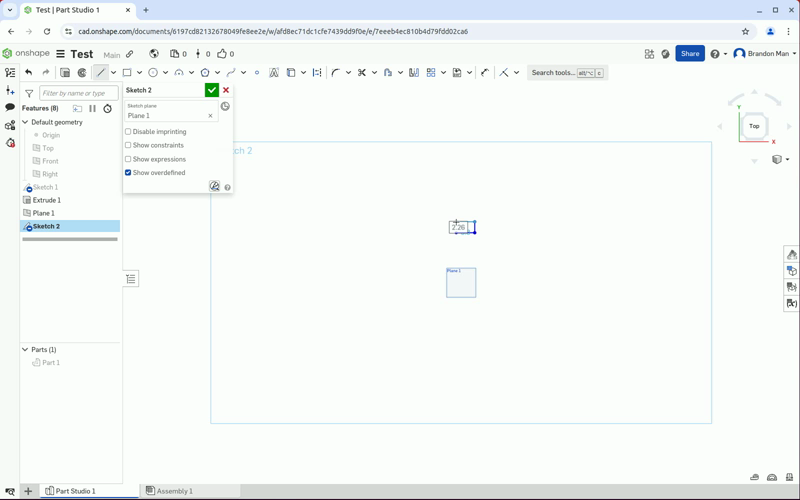
click(456, 221)
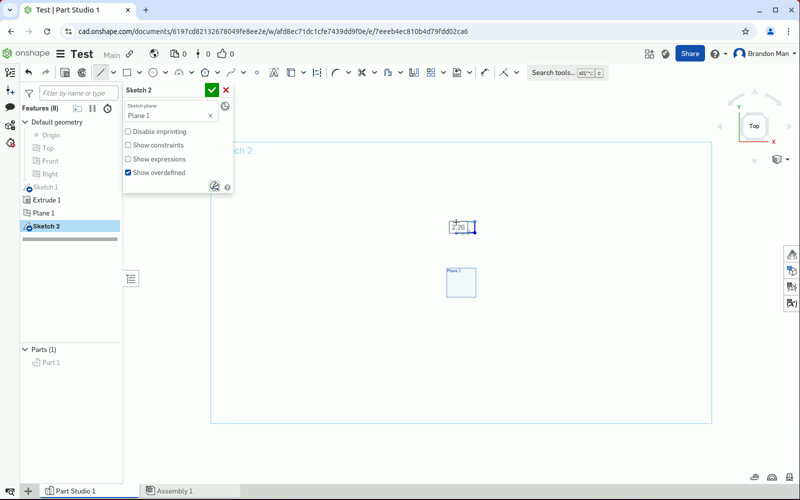
key_up(shift)
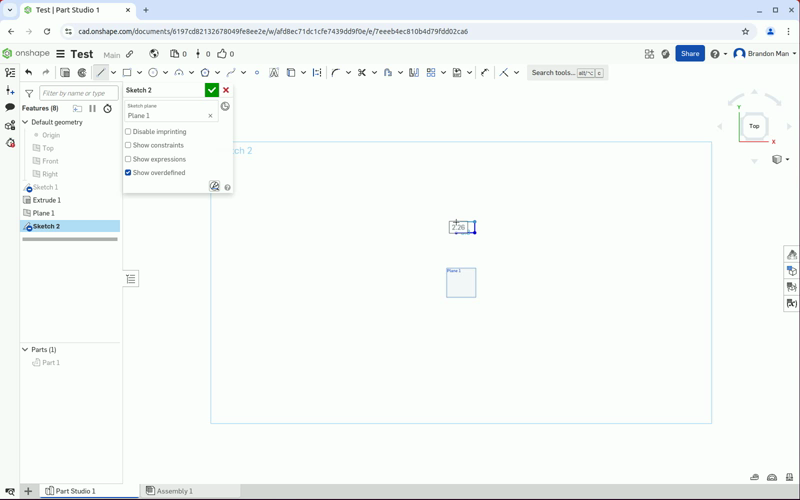
mouse_move(486, 221)
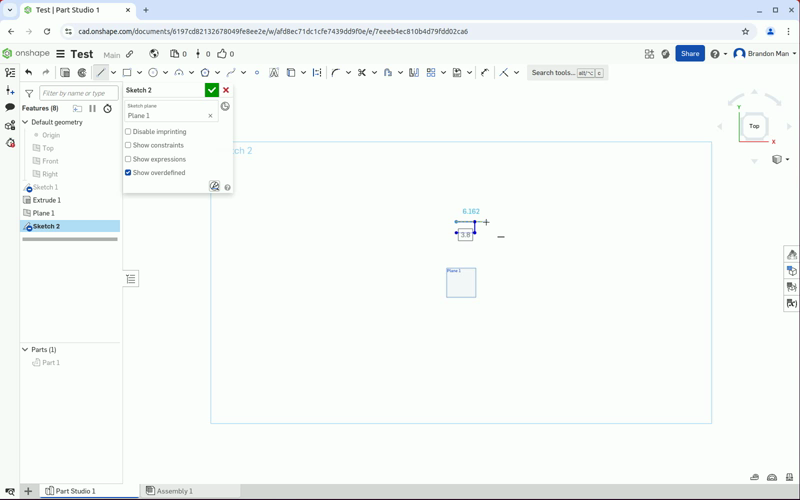
key_down(shift)
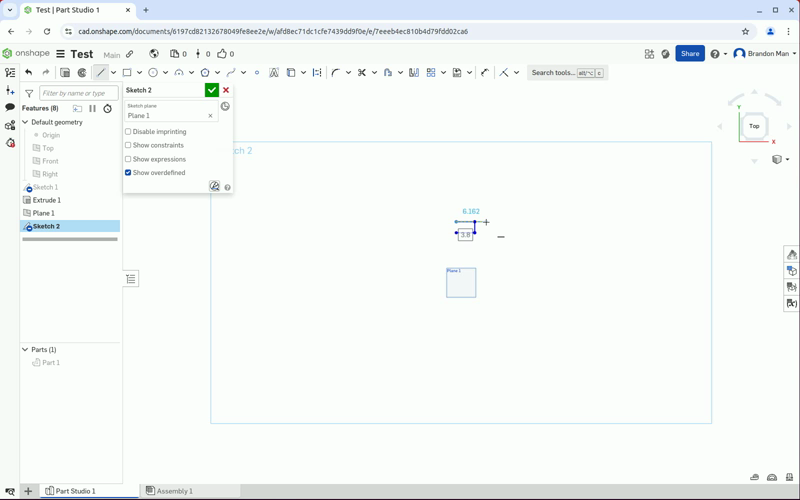
mouse_move(456, 232)
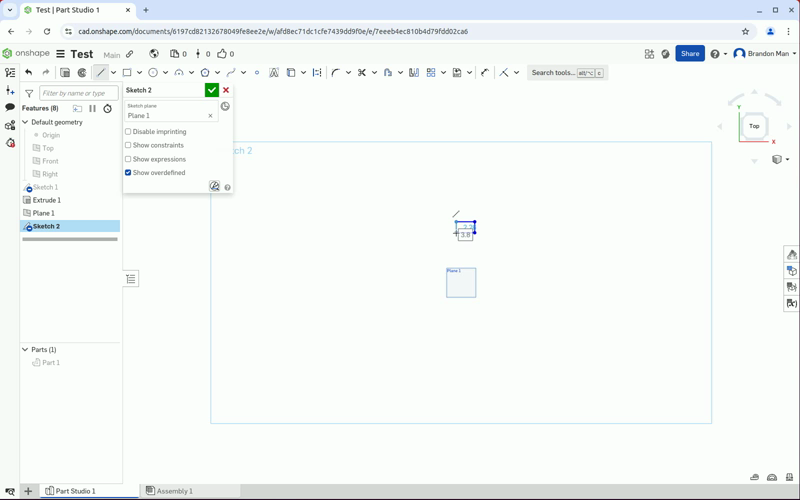
key_up(shift)
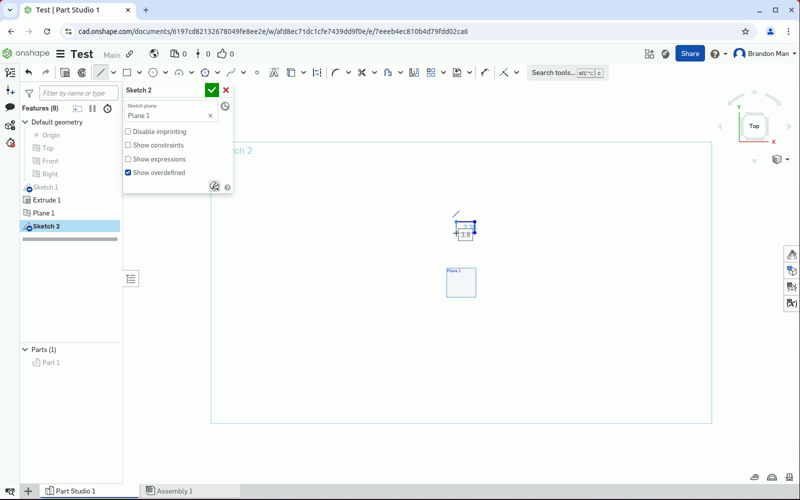
click(456, 232)
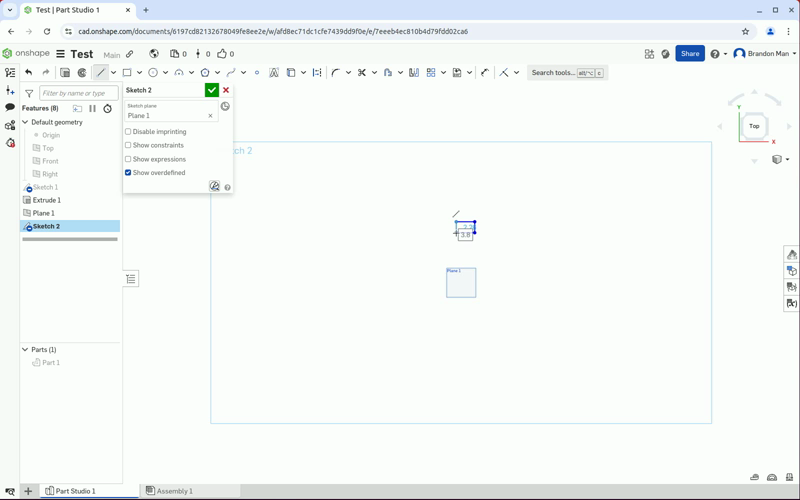
key(esc)
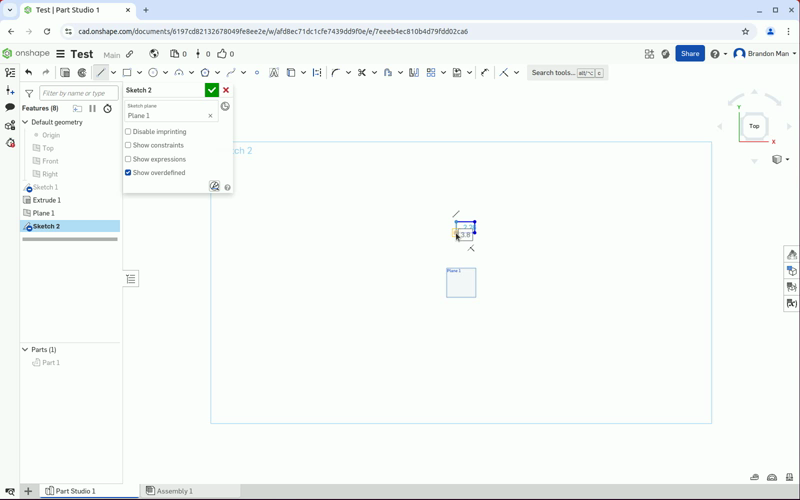
mouse_move(468, 223)
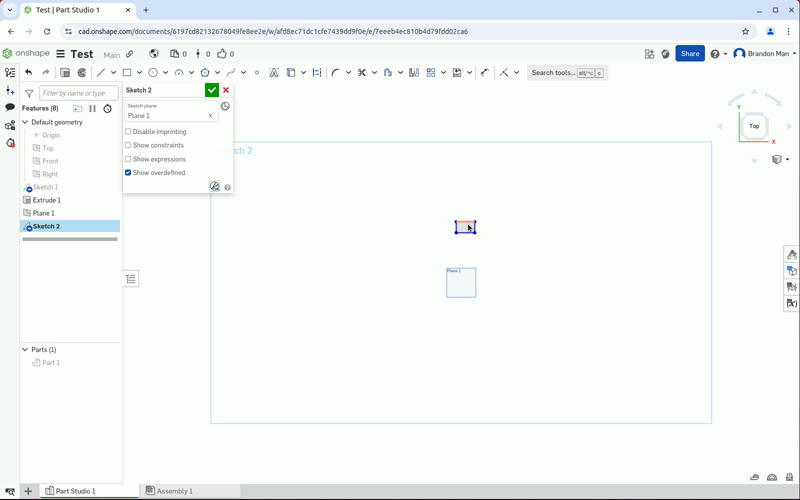
scroll(6)
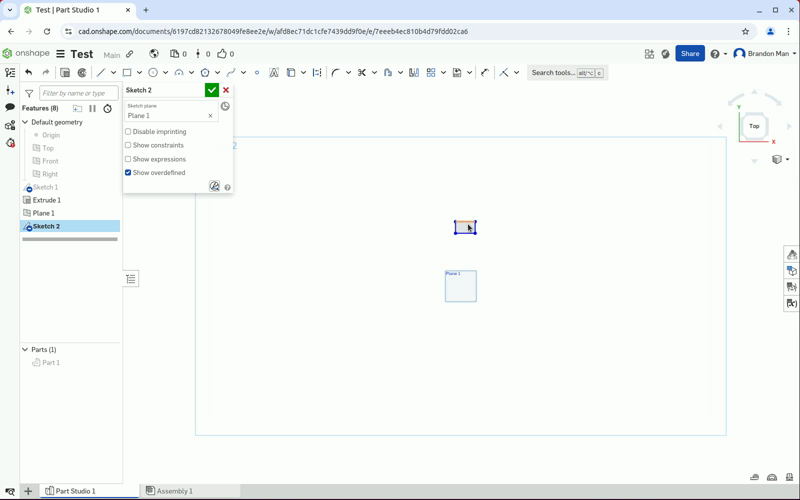
scroll(6)
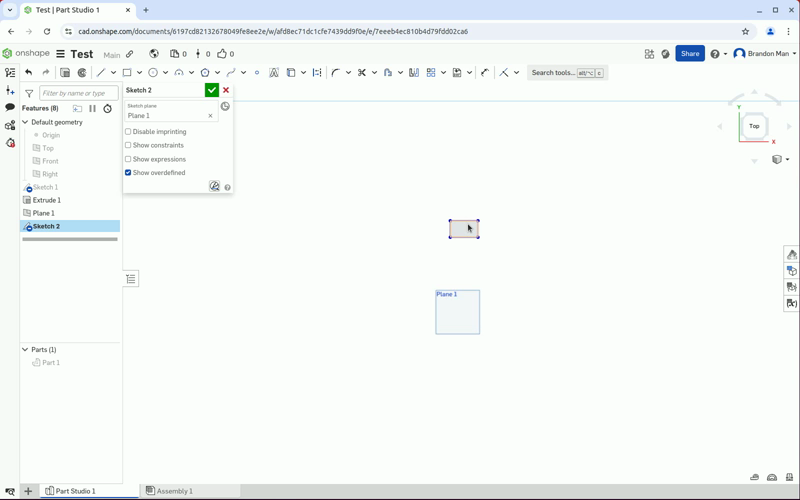
scroll(6)
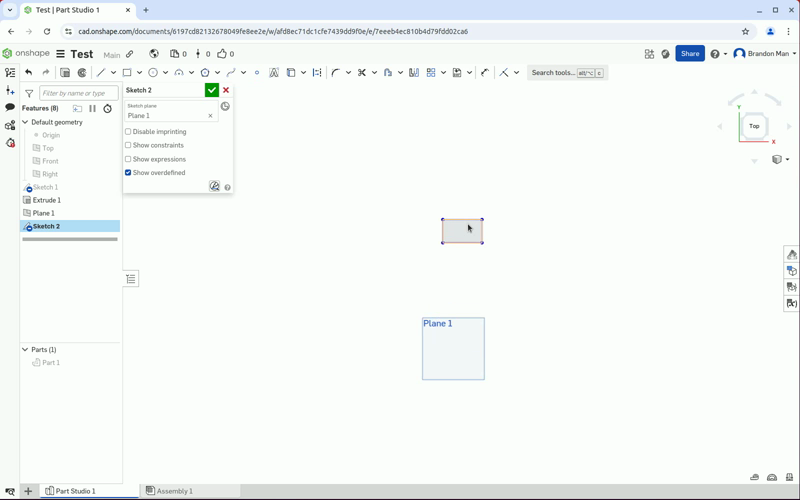
scroll(6)
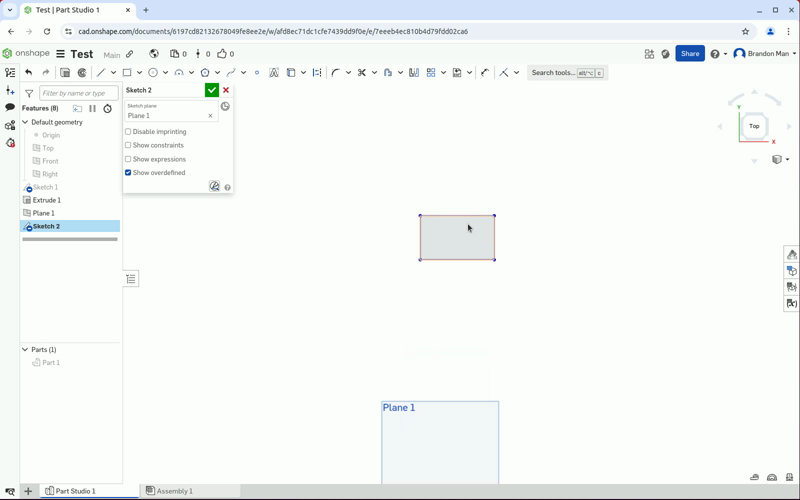
scroll(6)
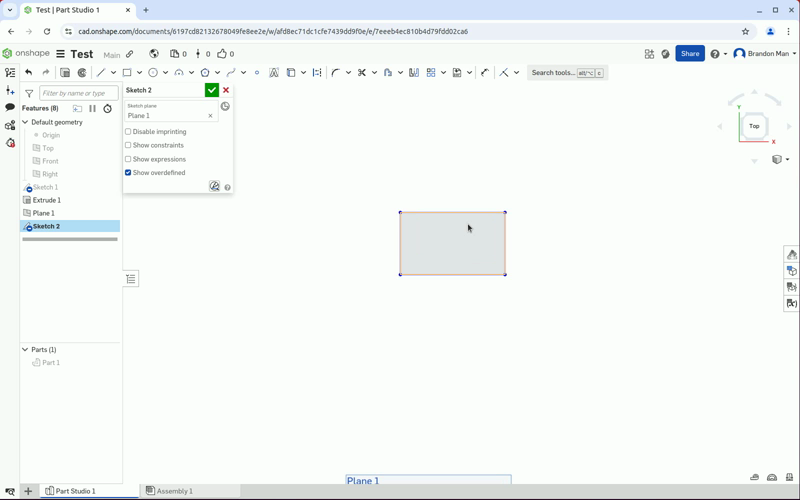
scroll(6)
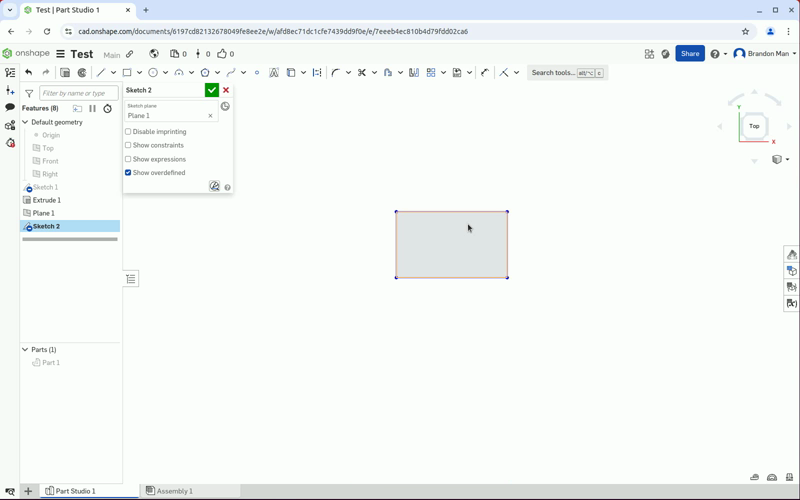
scroll(6)
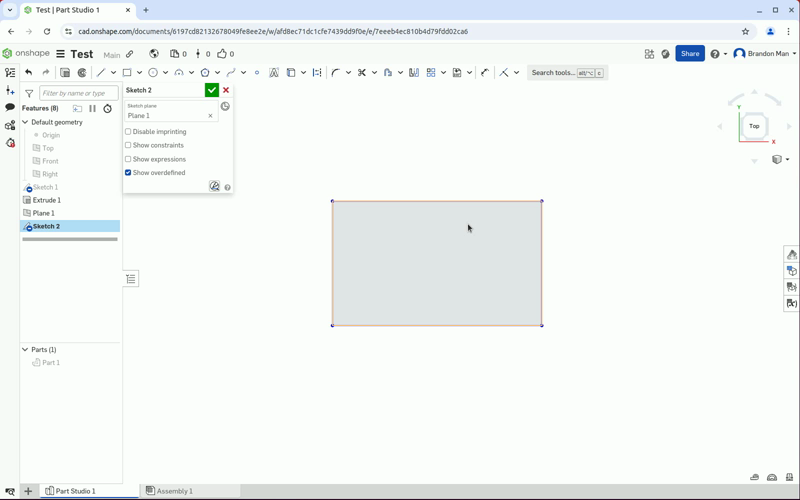
click(468, 223)
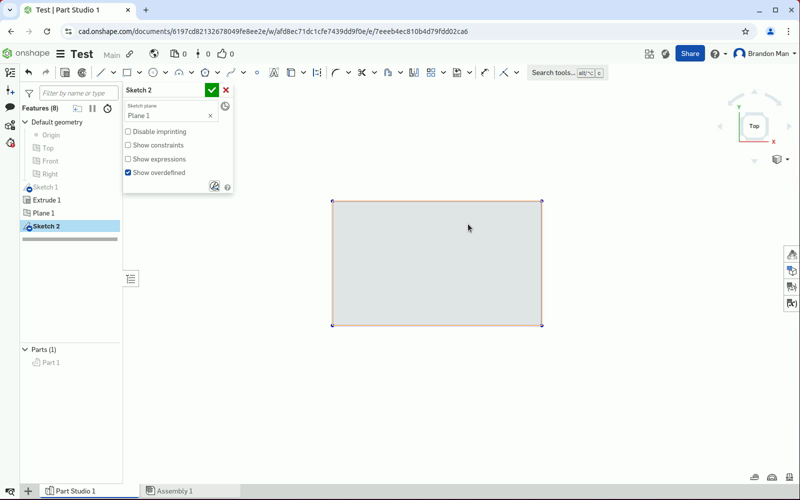
scroll(-6)
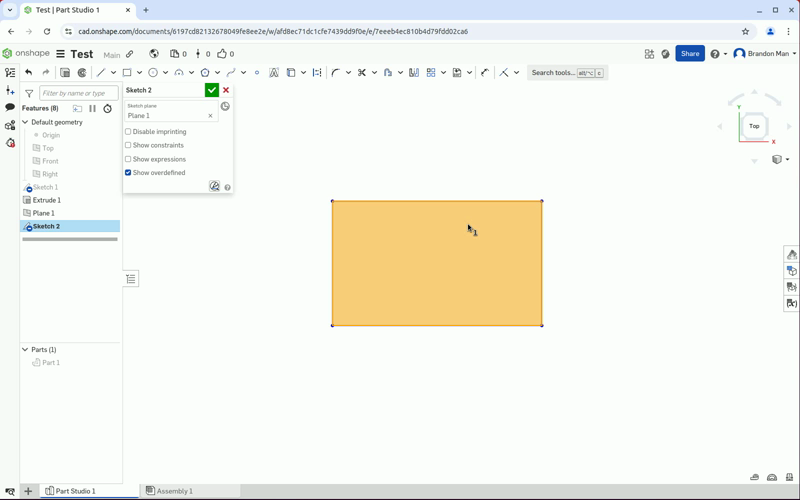
scroll(-6)
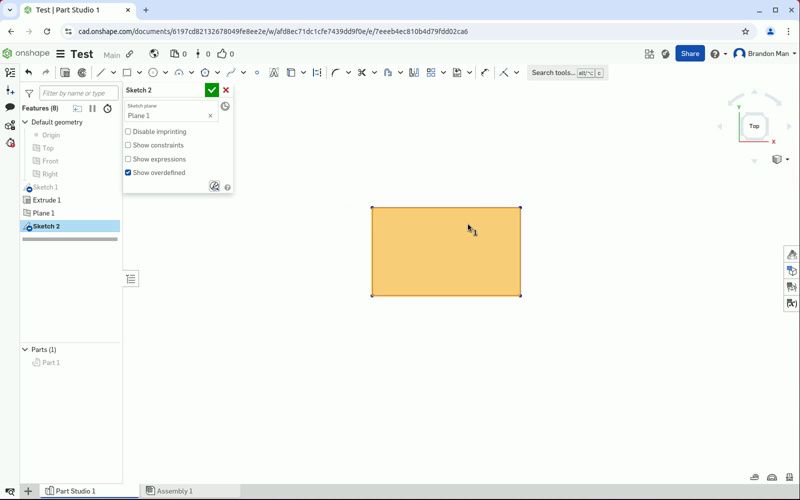
scroll(-6)
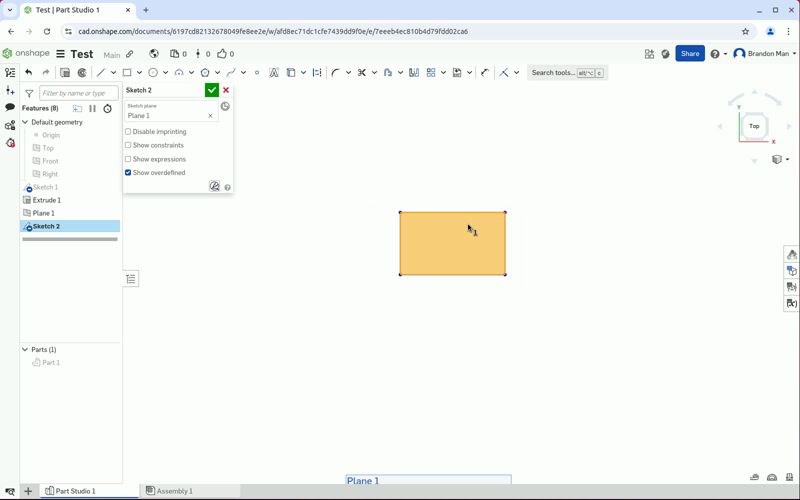
scroll(-6)
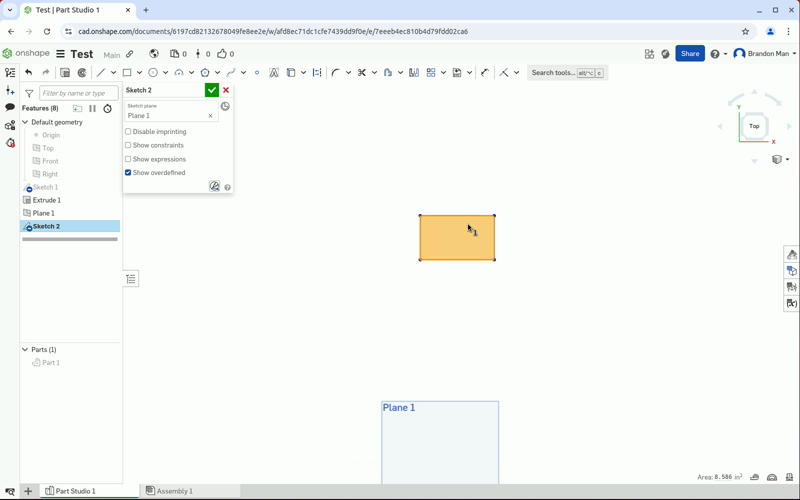
scroll(-6)
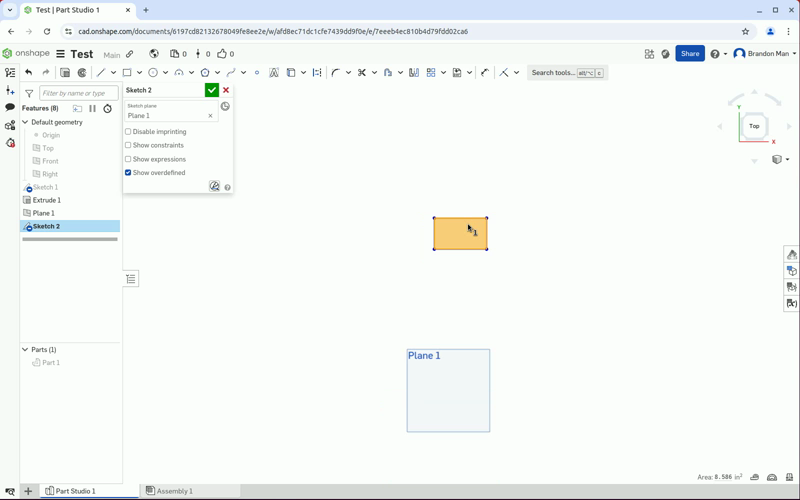
scroll(-6)
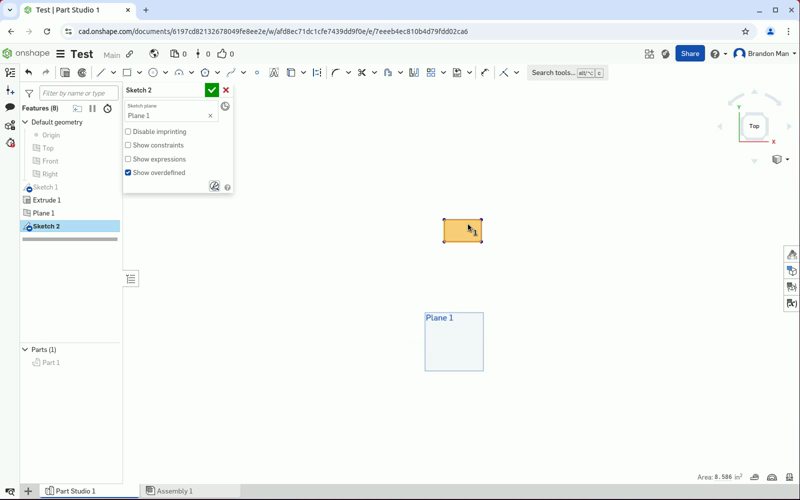
scroll(-6)
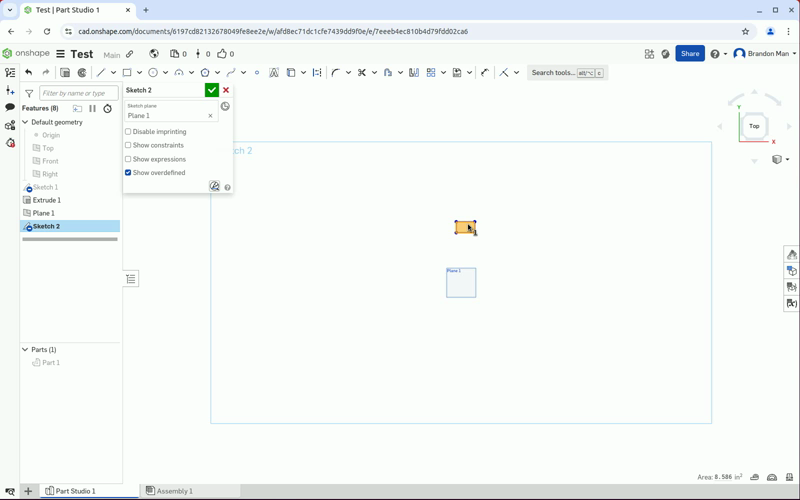
mouse_move(73, 352)
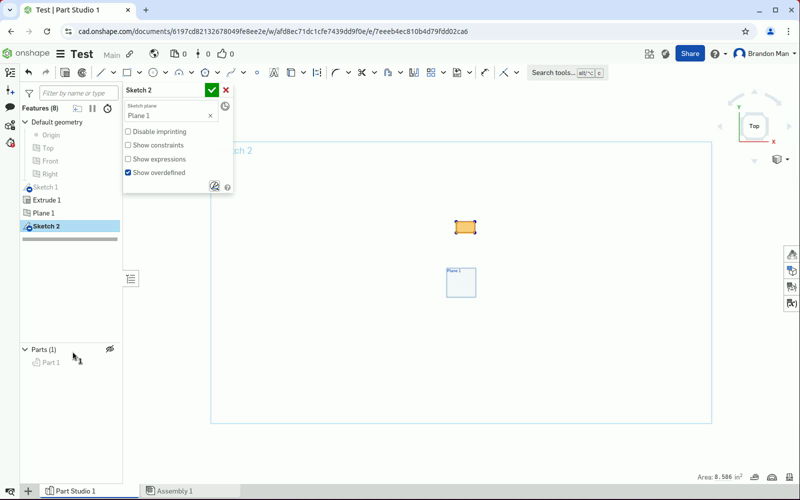
key(shift+y)
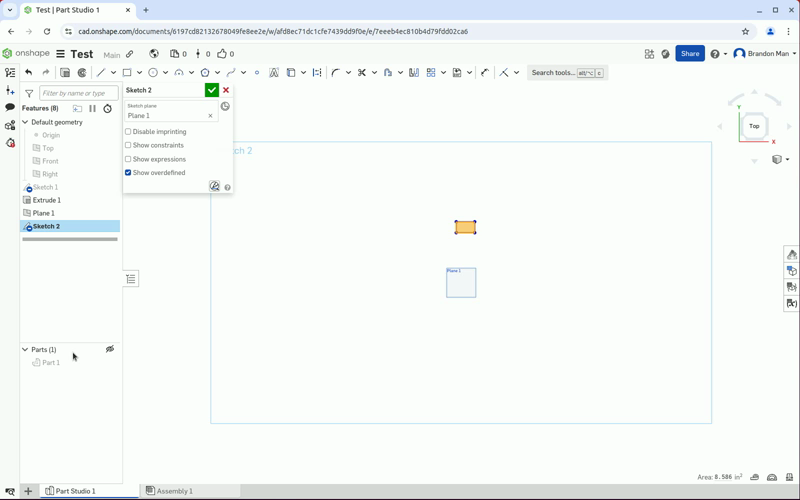
key(shift+e)
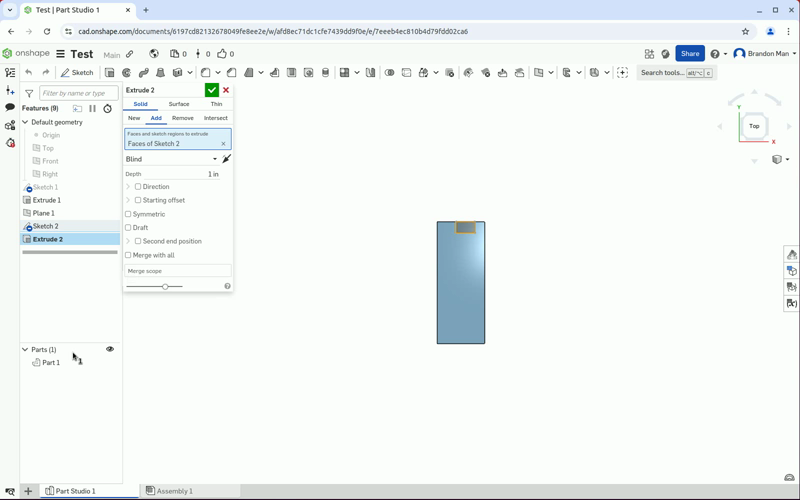
mouse_move(143, 106)
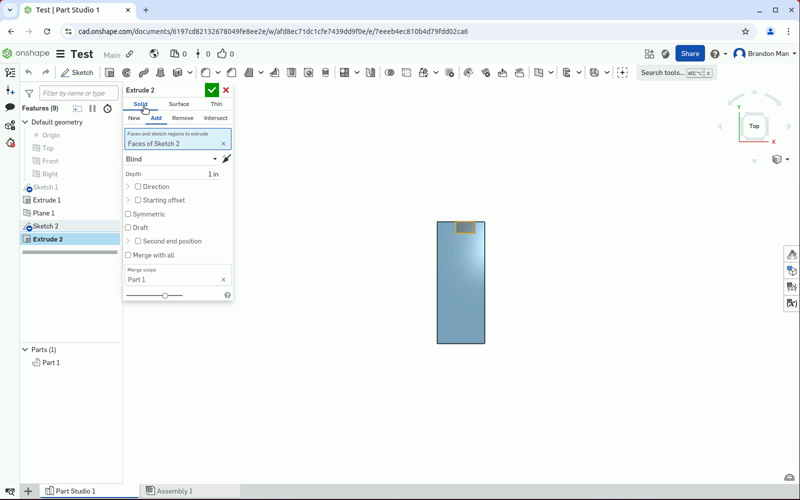
click(143, 106)
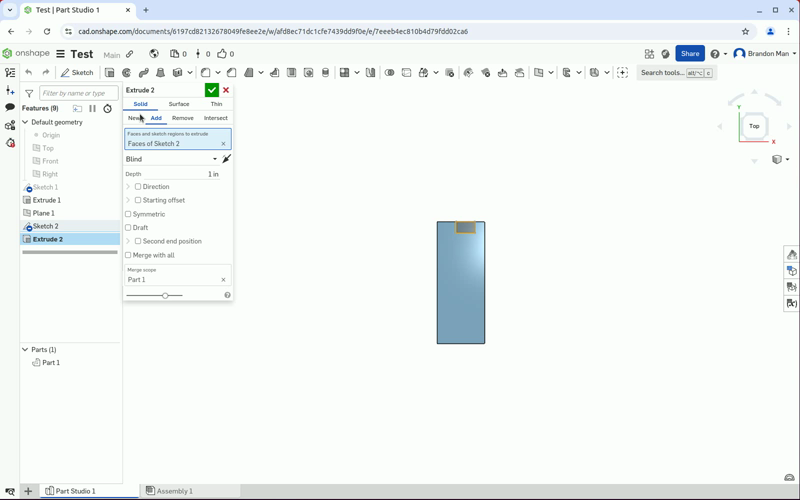
mouse_move(137, 120)
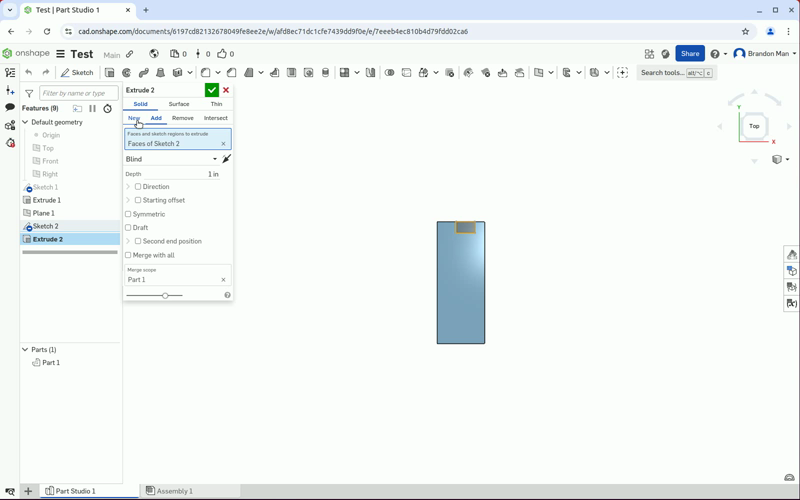
click(137, 120)
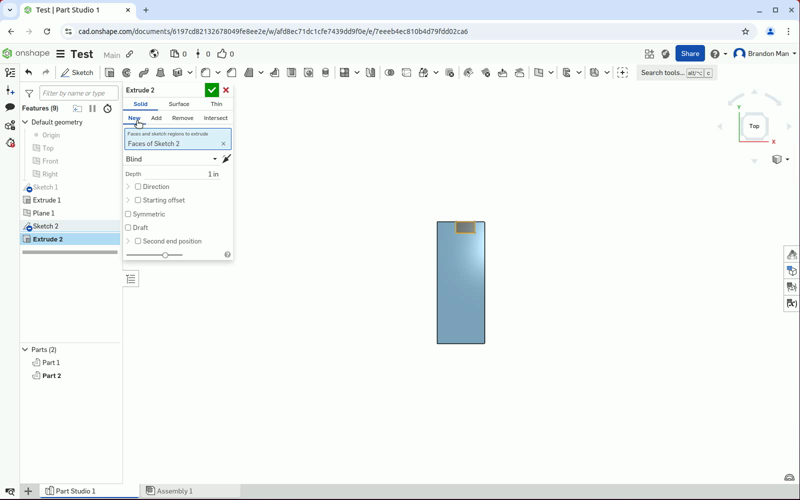
key(tab, 4)
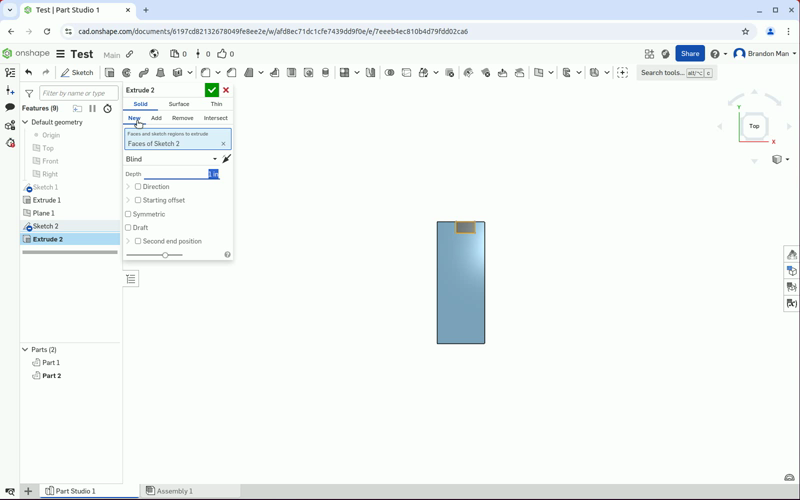
text(9.628)
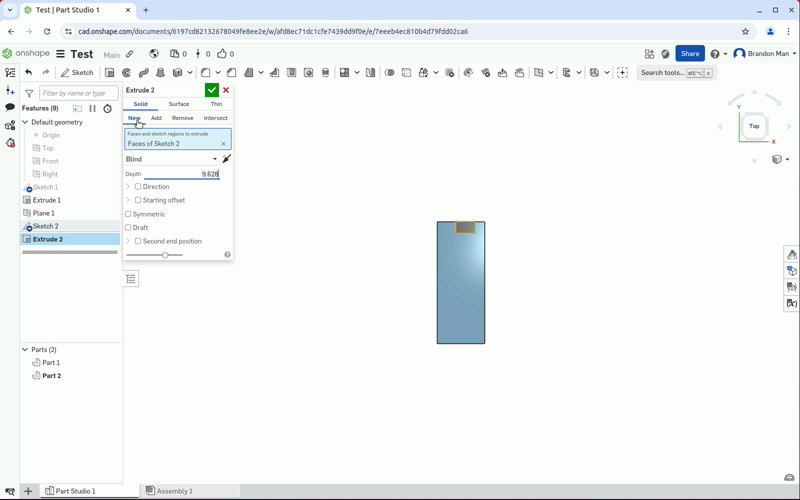
key(enter)
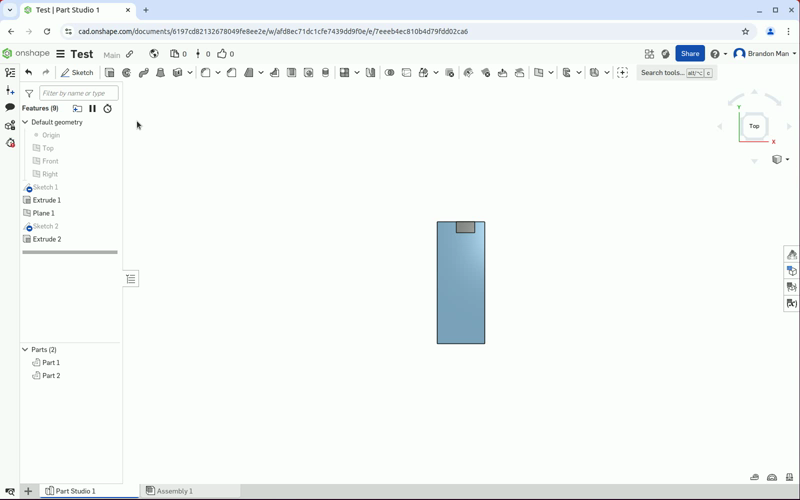
key(shift+h)
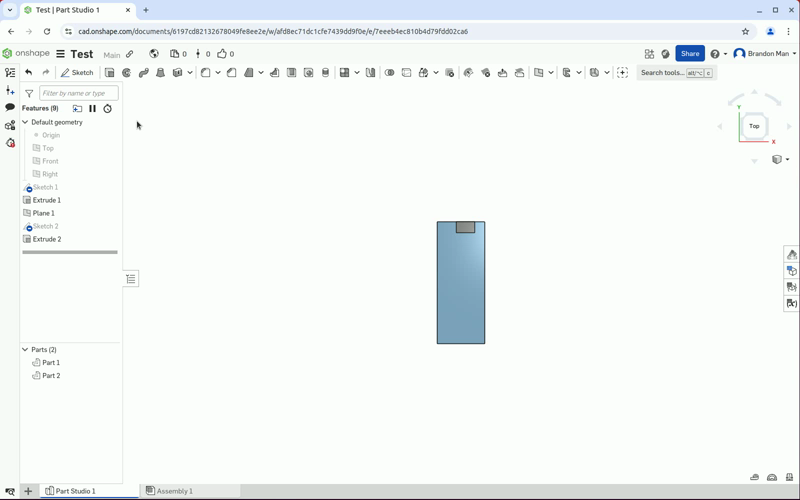
key(shift+h)
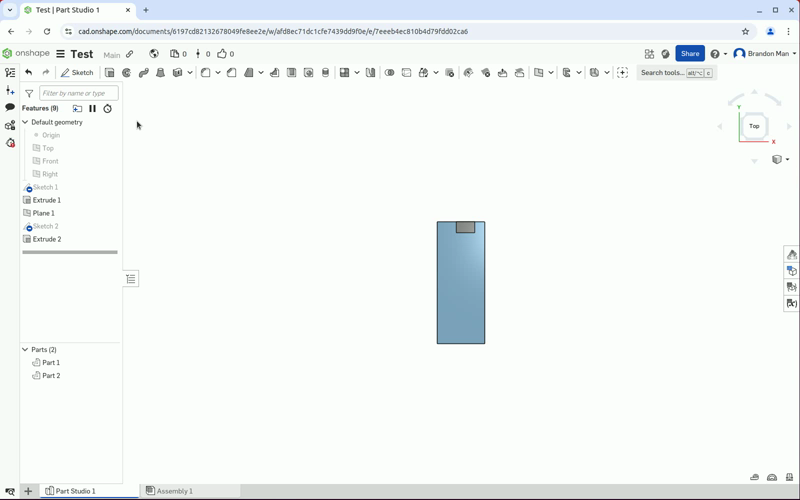
mouse_move(73, 189)
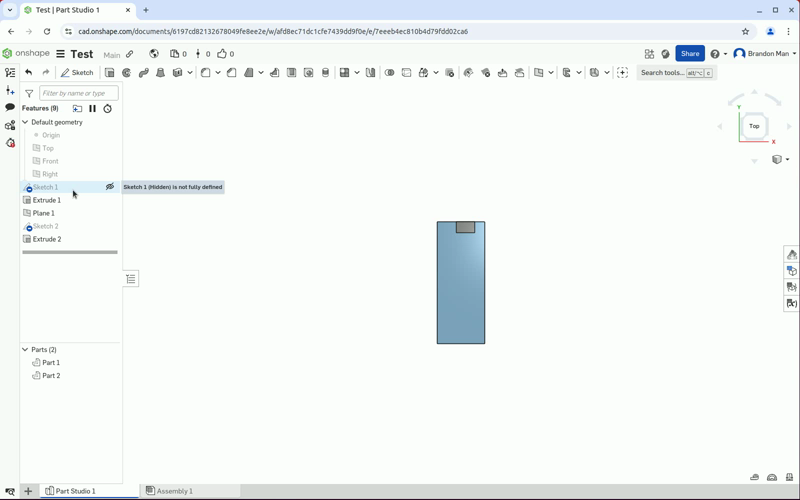
click(73, 189)
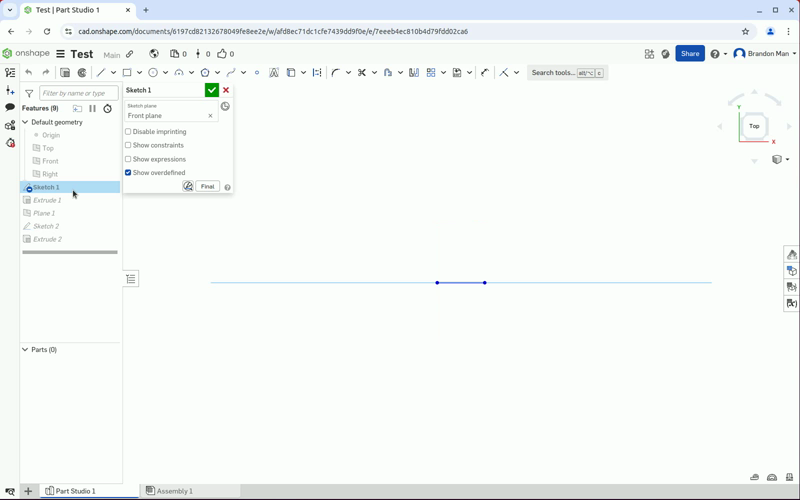
mouse_move(229, 92)
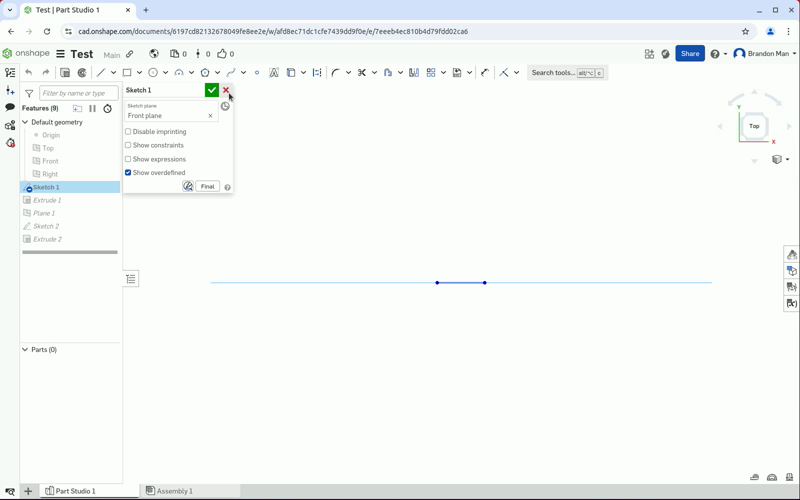
click(229, 92)
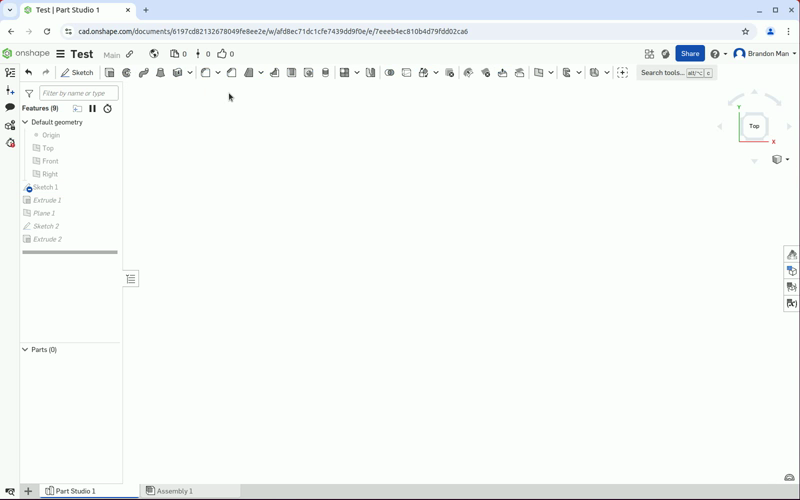
key(shift+s)
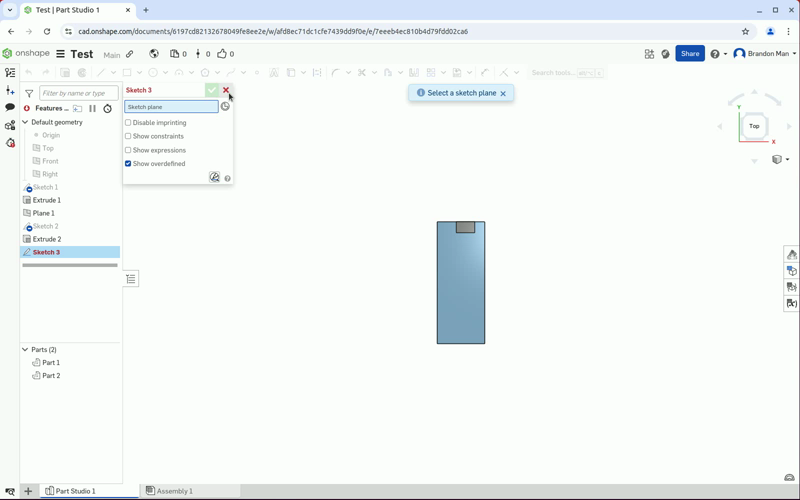
mouse_move(73, 215)
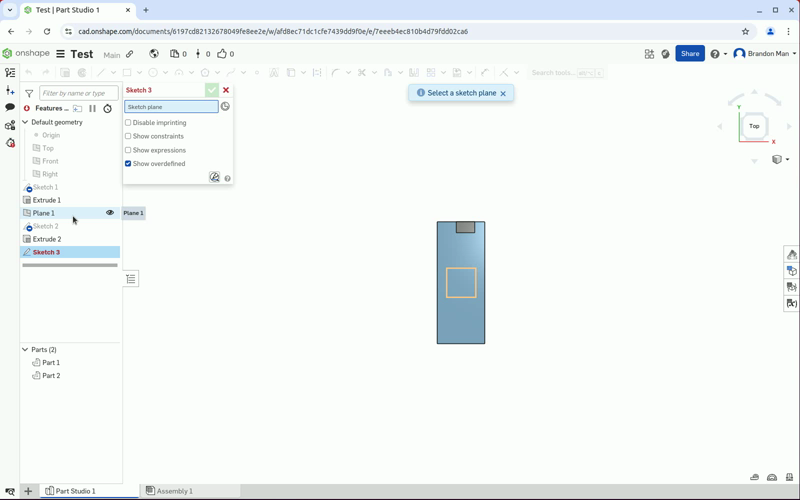
click(73, 215)
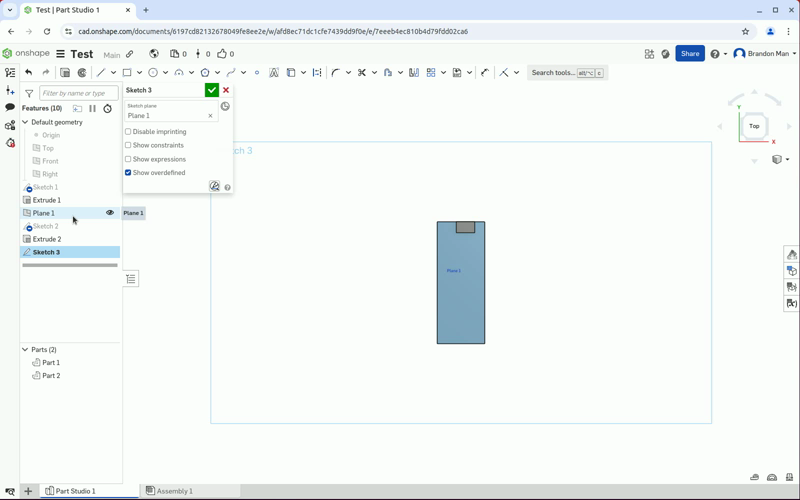
mouse_move(73, 352)
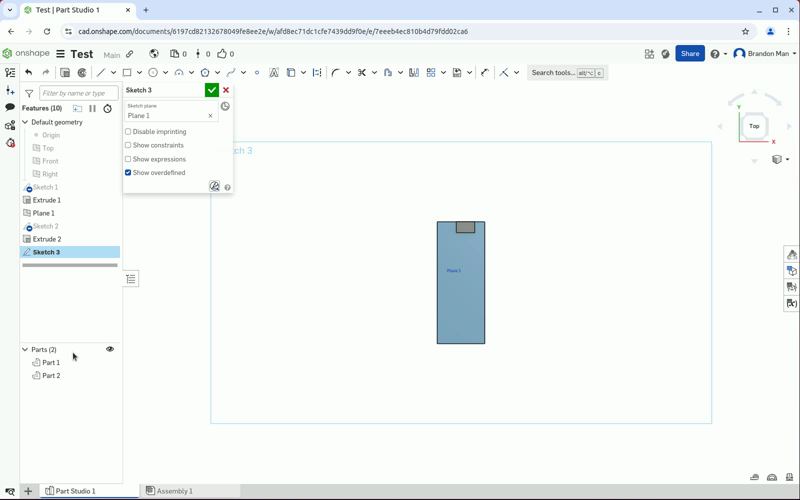
key(y)
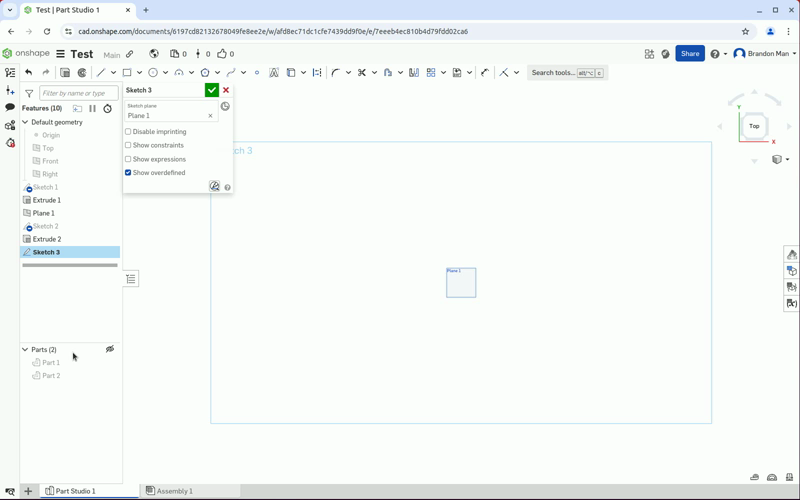
key(l)
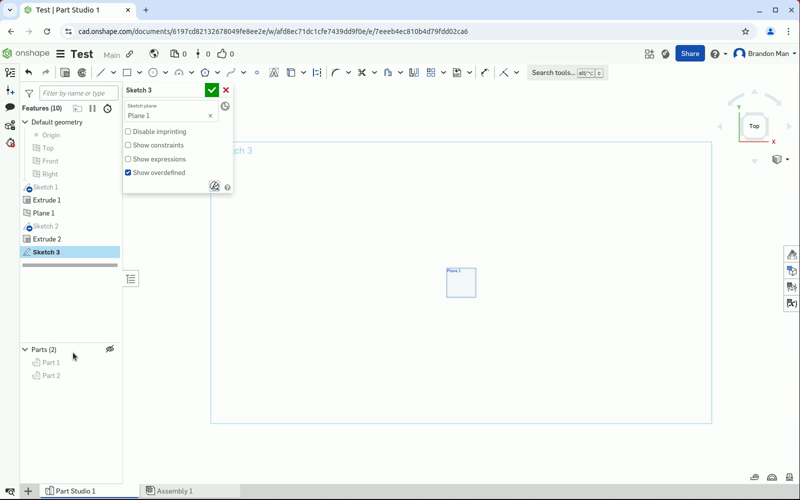
key_down(shift)
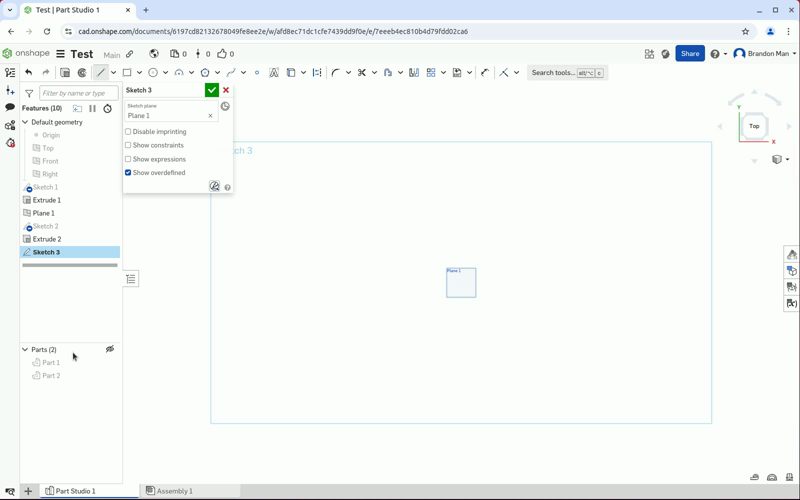
mouse_move(447, 343)
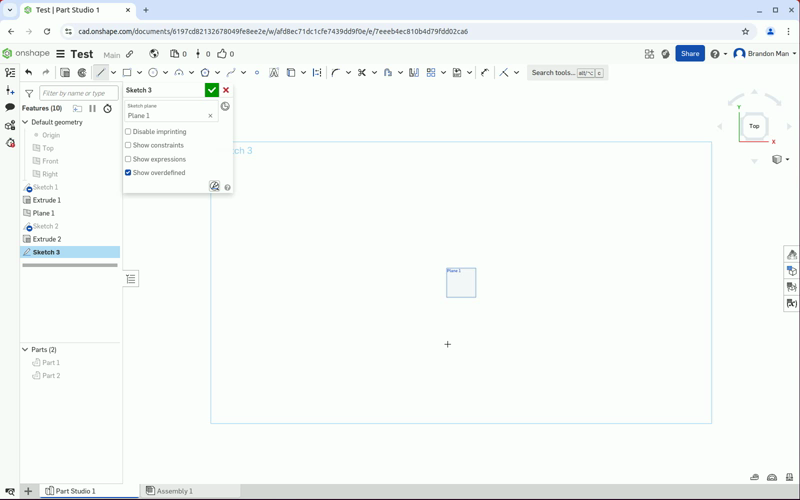
click(447, 343)
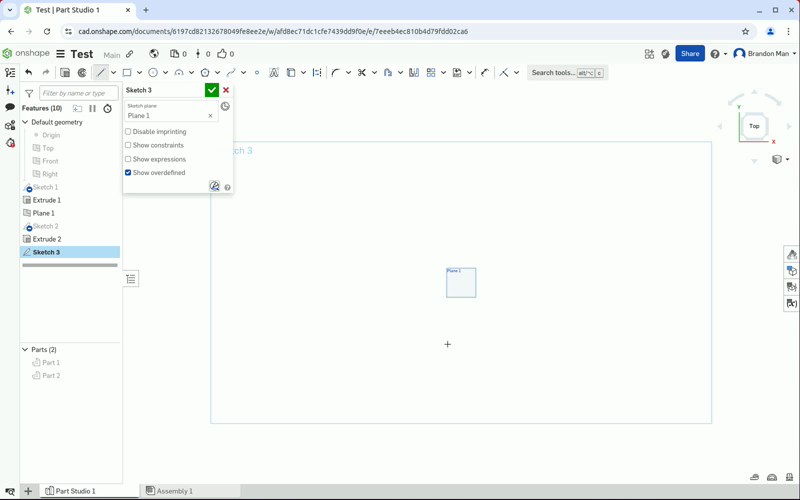
key_up(shift)
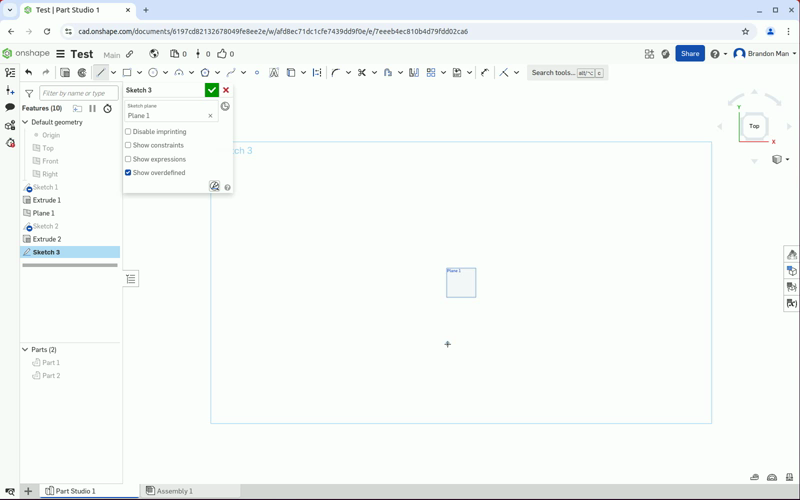
key_down(shift)
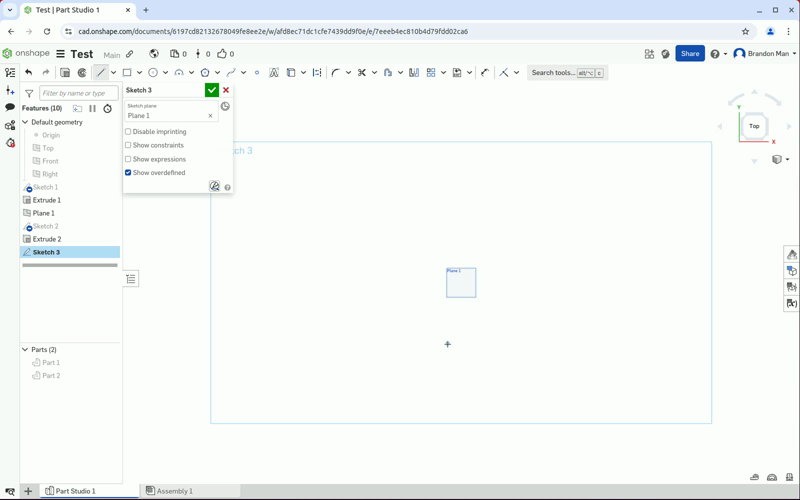
mouse_move(477, 343)
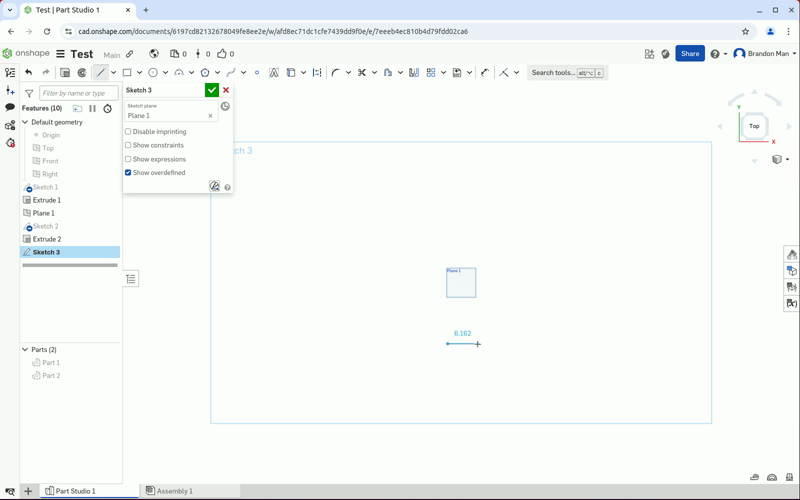
mouse_move(473, 343)
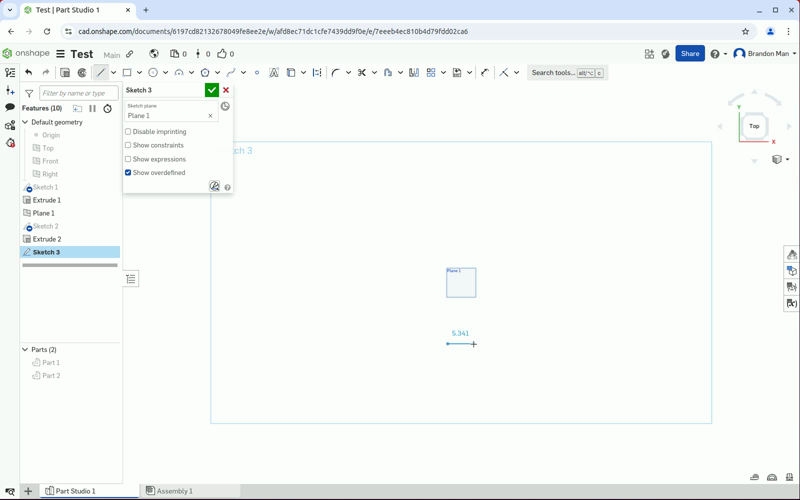
click(473, 343)
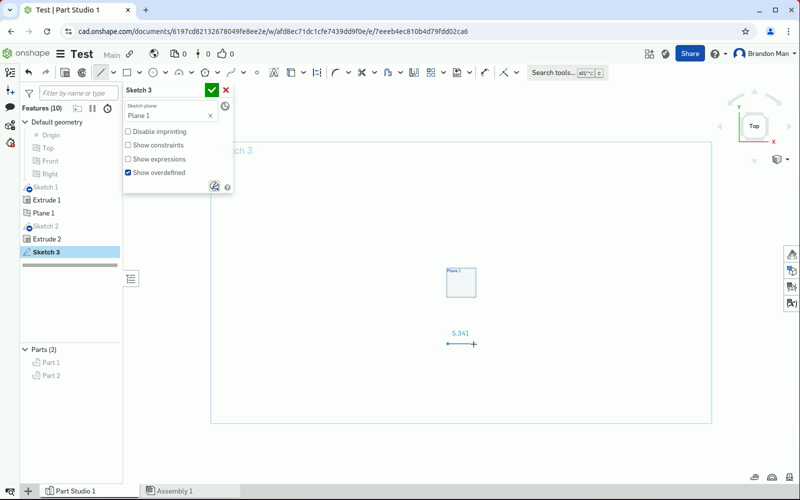
key_up(shift)
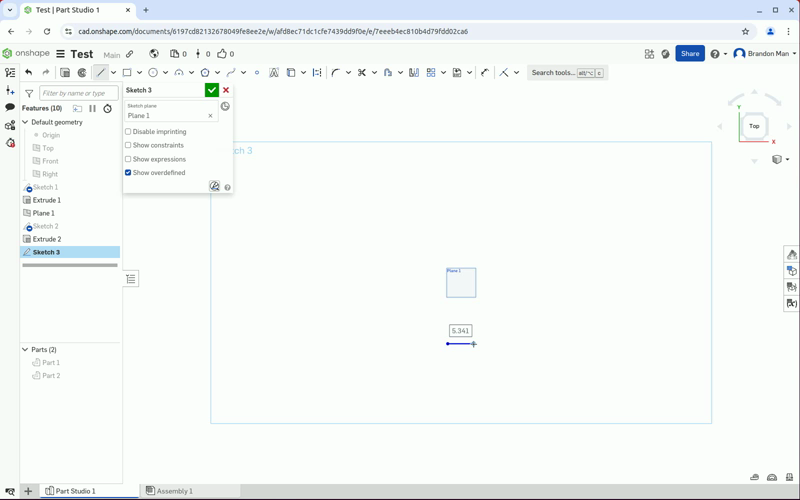
key_down(shift)
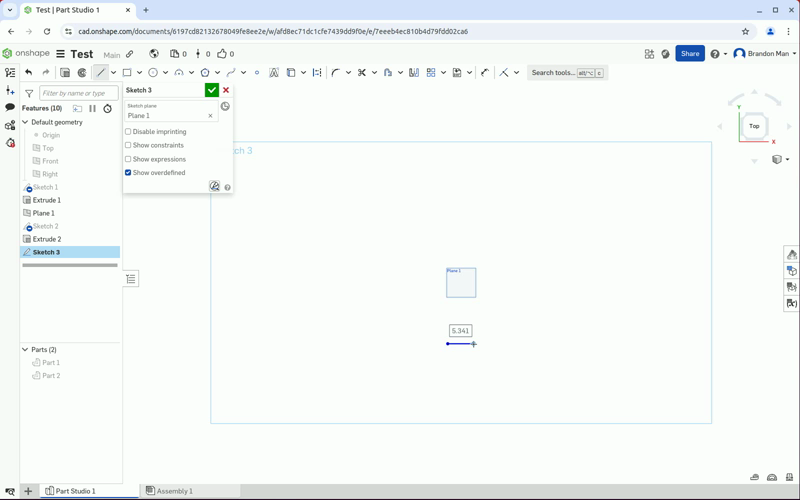
mouse_move(473, 232)
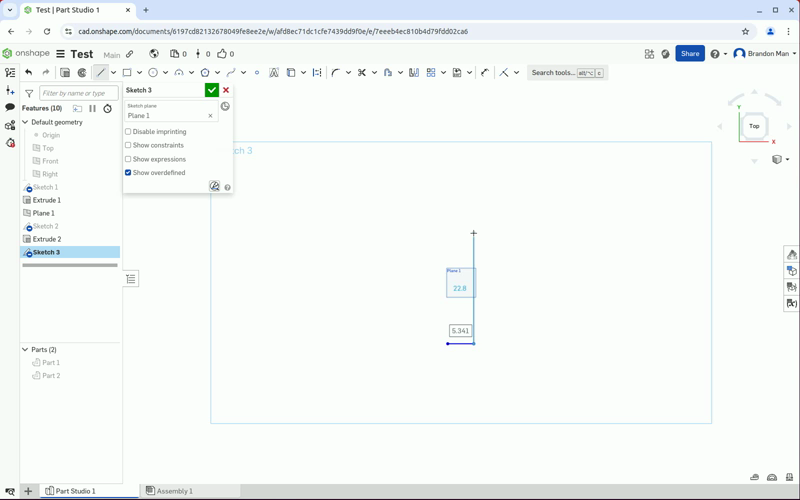
click(473, 232)
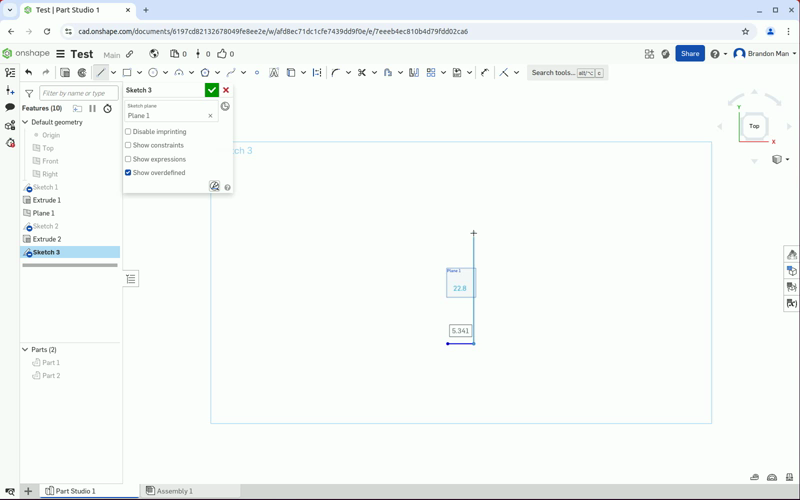
key_up(shift)
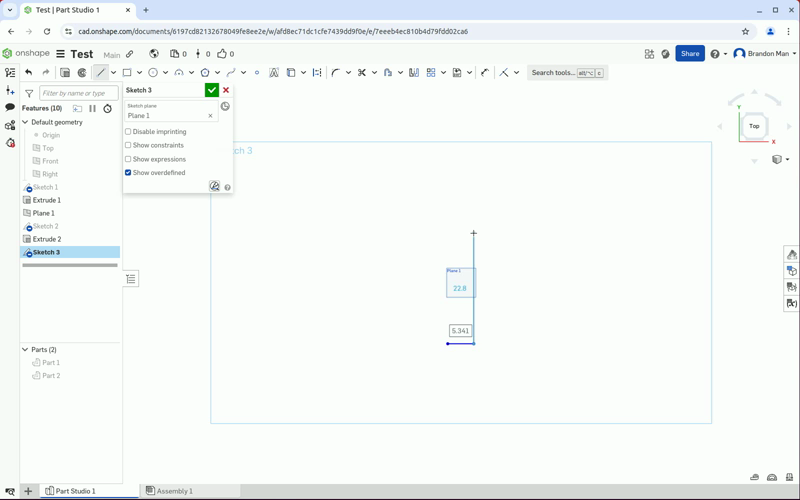
key_down(shift)
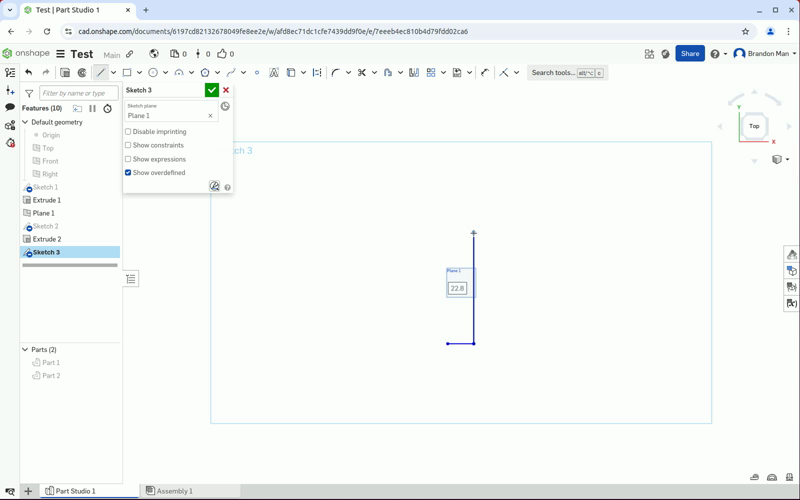
mouse_move(503, 232)
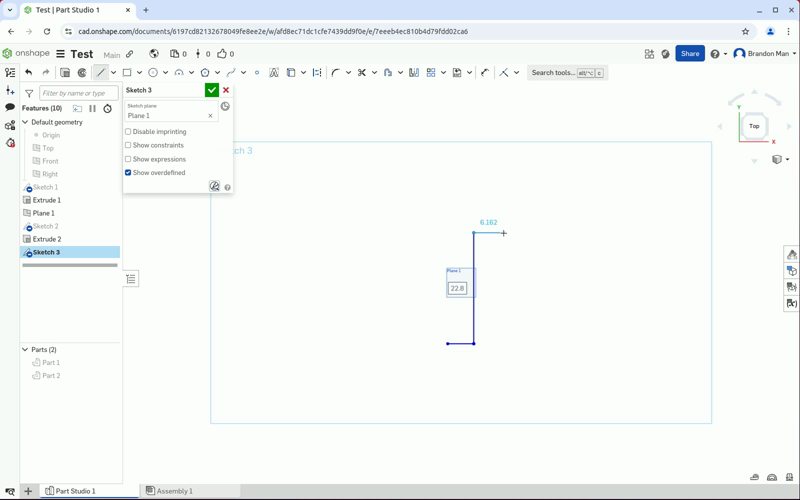
mouse_move(456, 232)
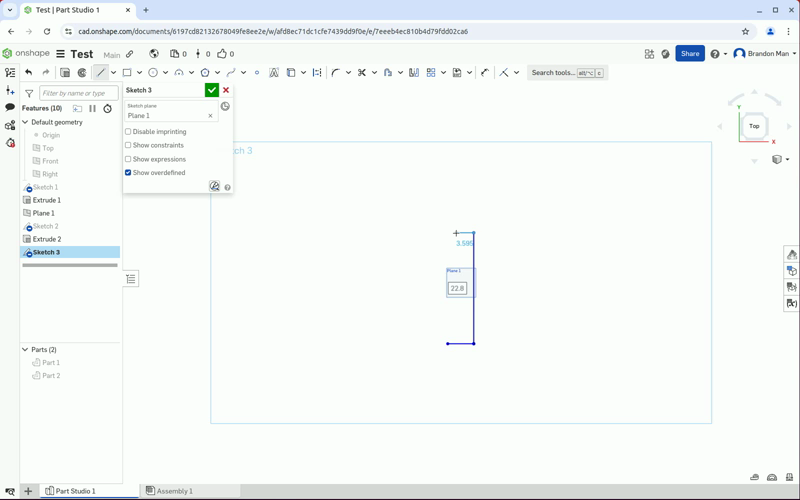
click(456, 232)
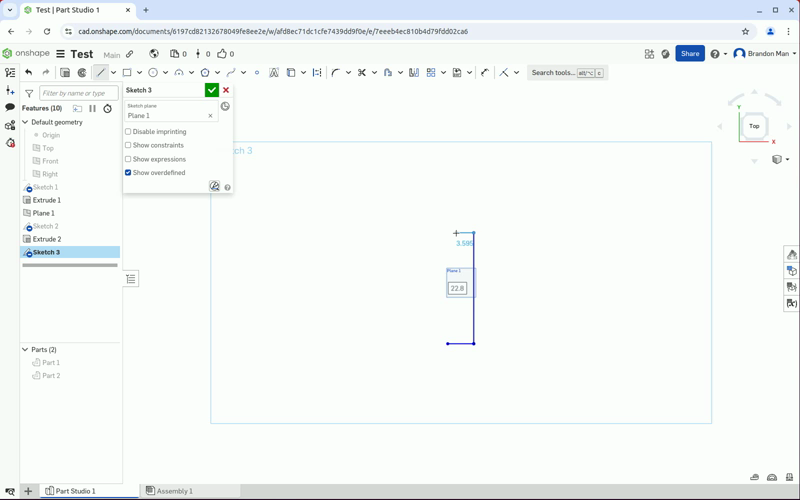
key_up(shift)
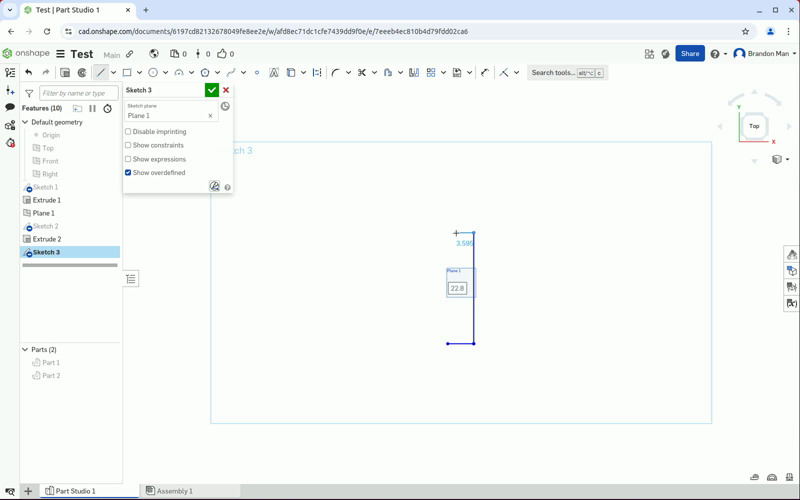
key_down(shift)
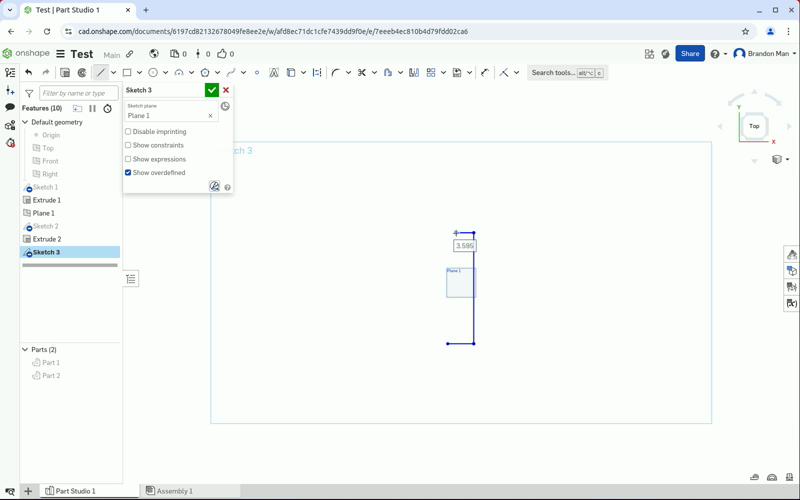
mouse_move(486, 232)
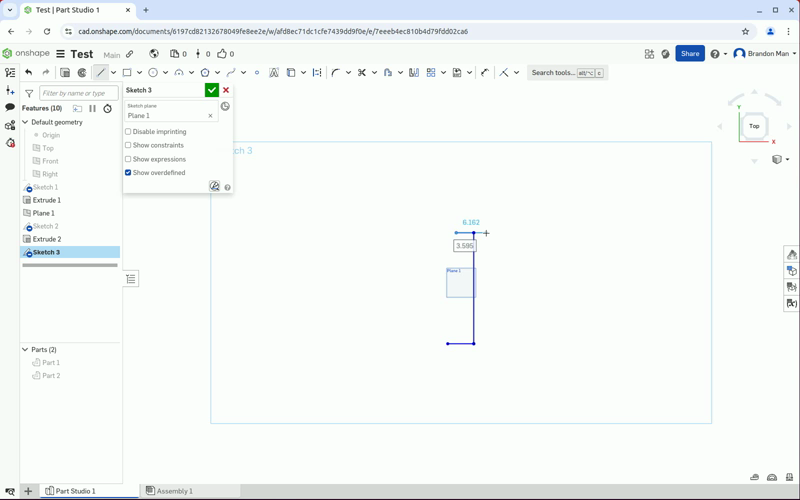
mouse_move(447, 232)
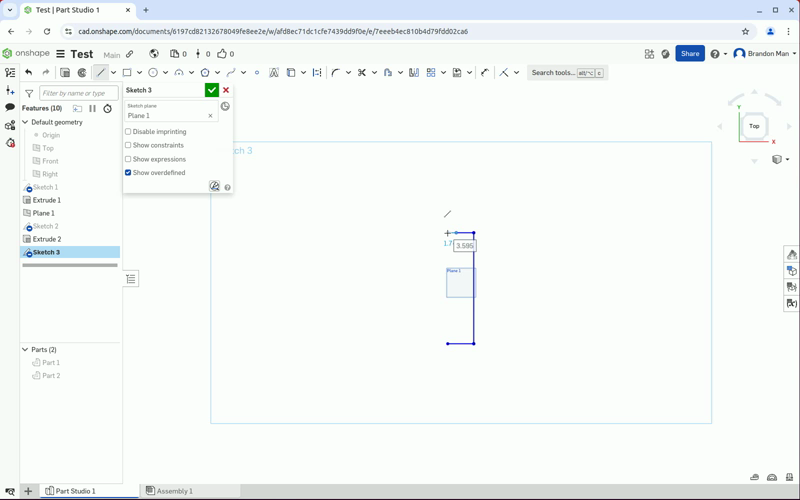
click(447, 232)
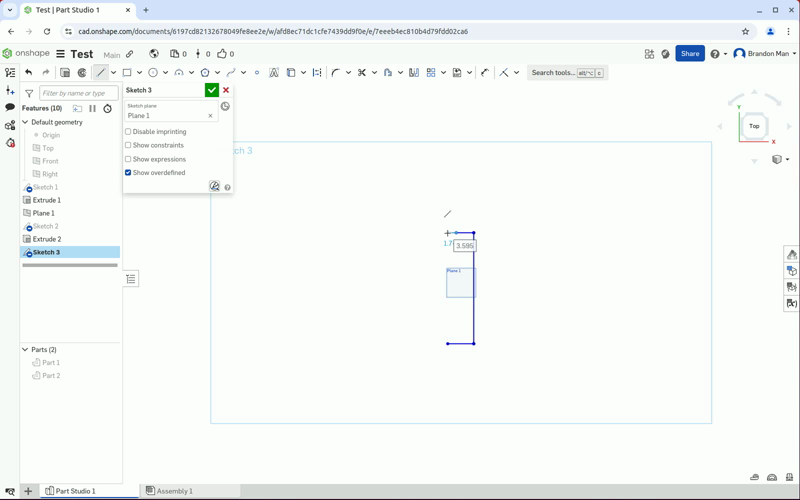
key_up(shift)
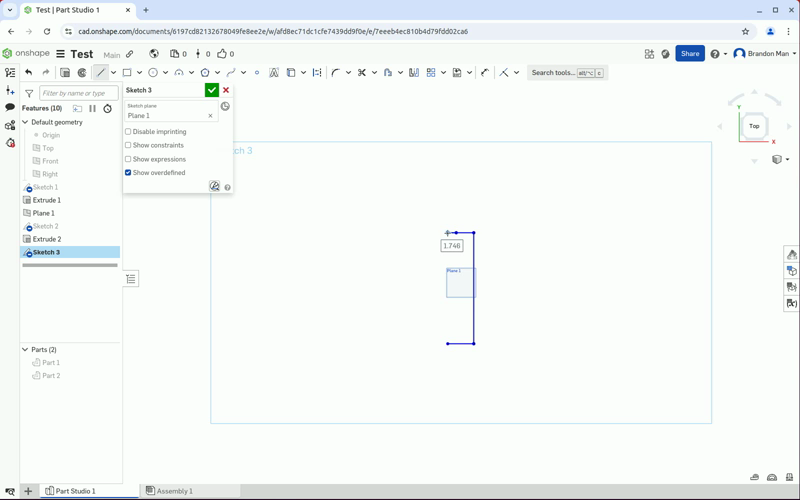
key_down(shift)
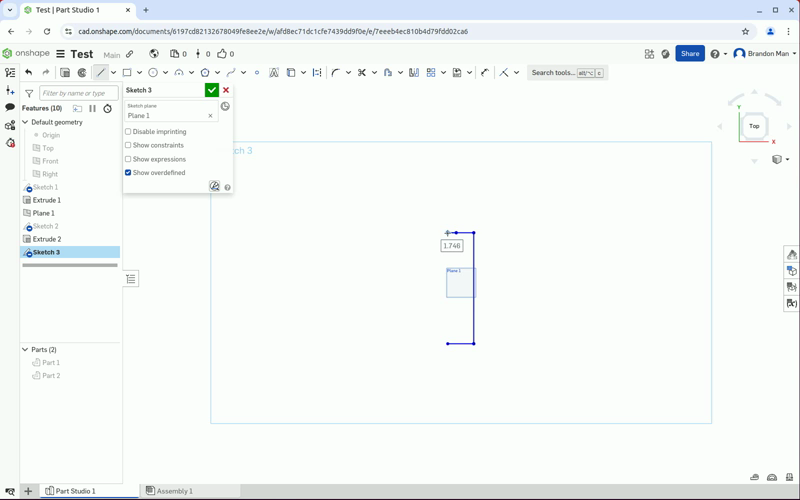
mouse_move(447, 343)
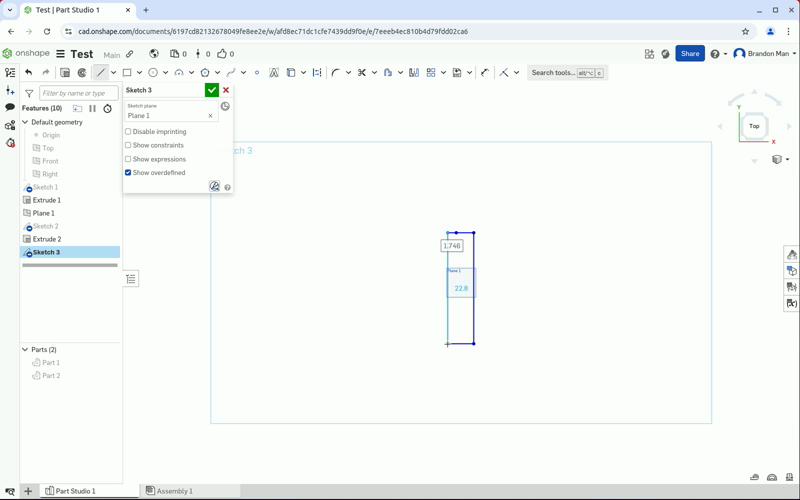
key_up(shift)
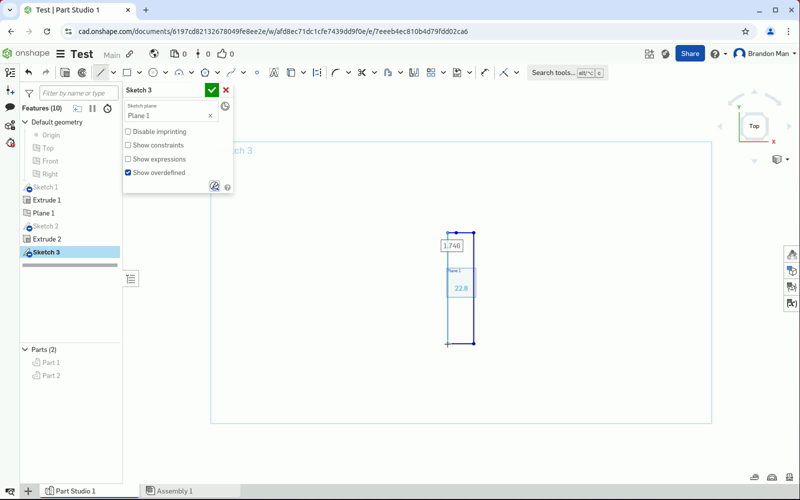
click(447, 343)
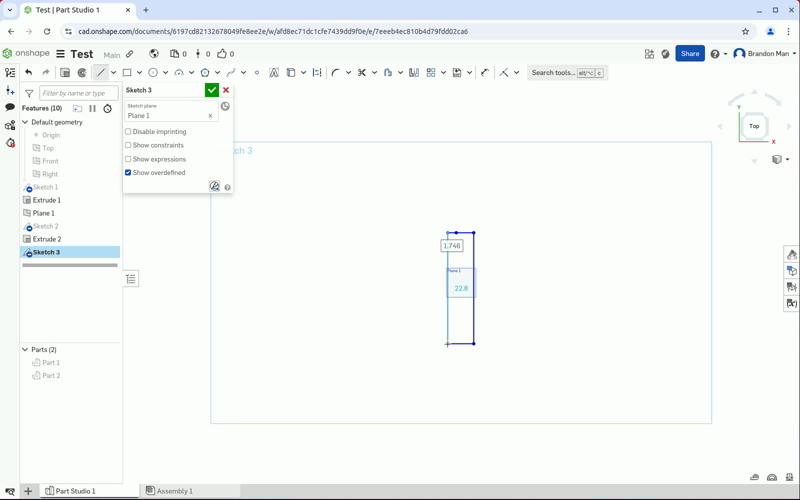
key(esc)
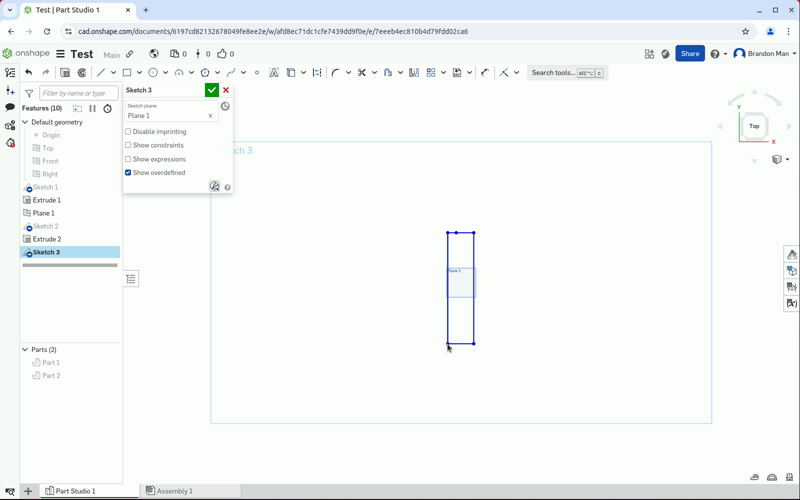
mouse_move(456, 296)
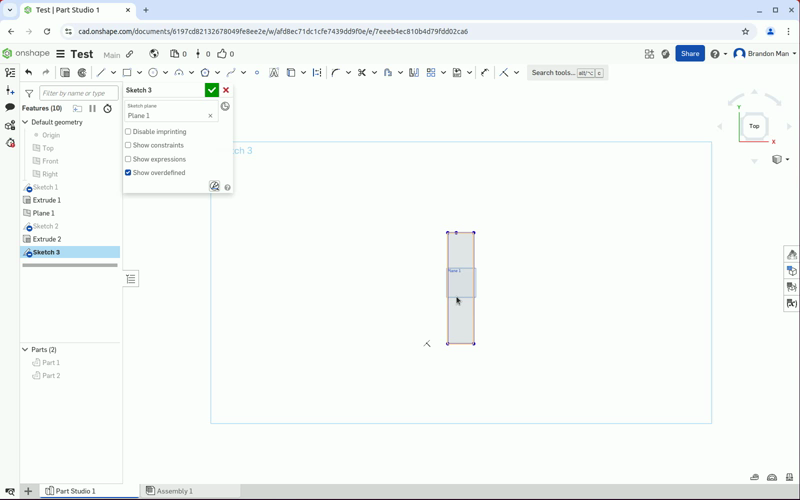
click(456, 296)
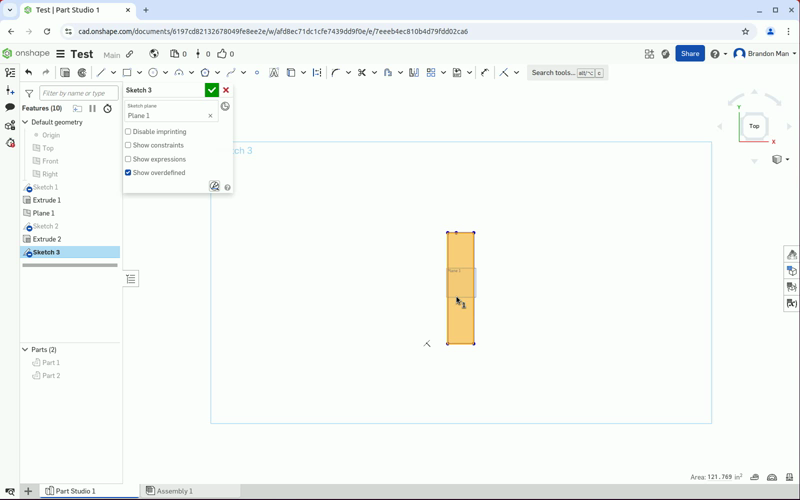
mouse_move(73, 352)
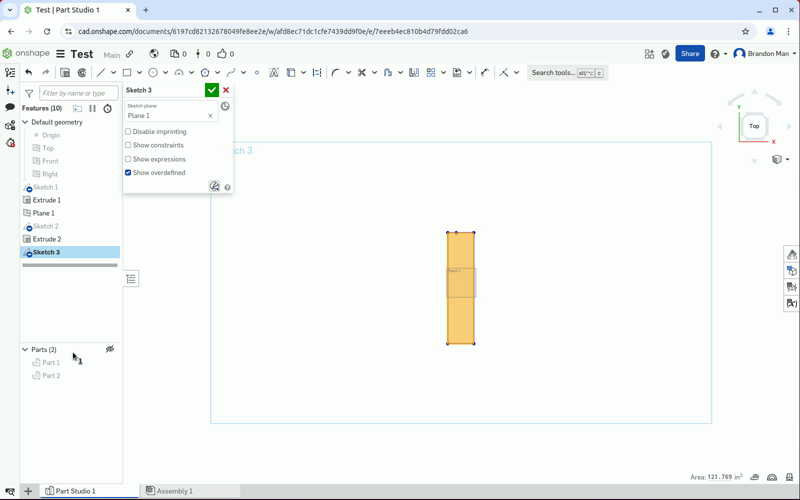
key(shift+y)
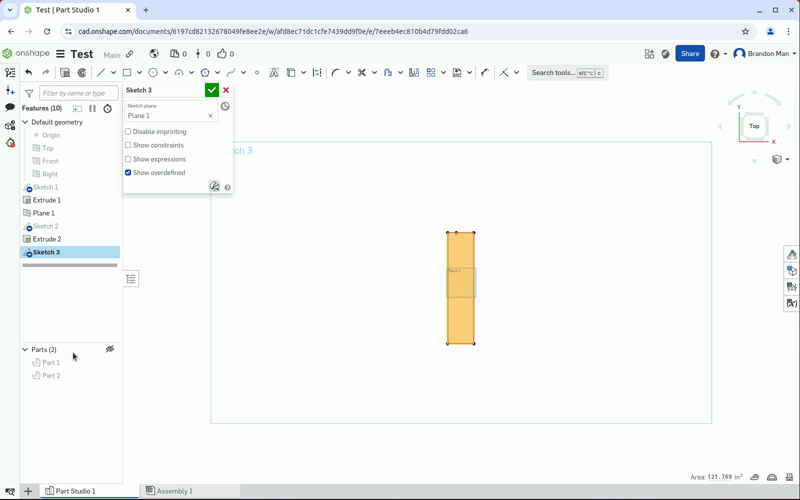
key(shift+e)
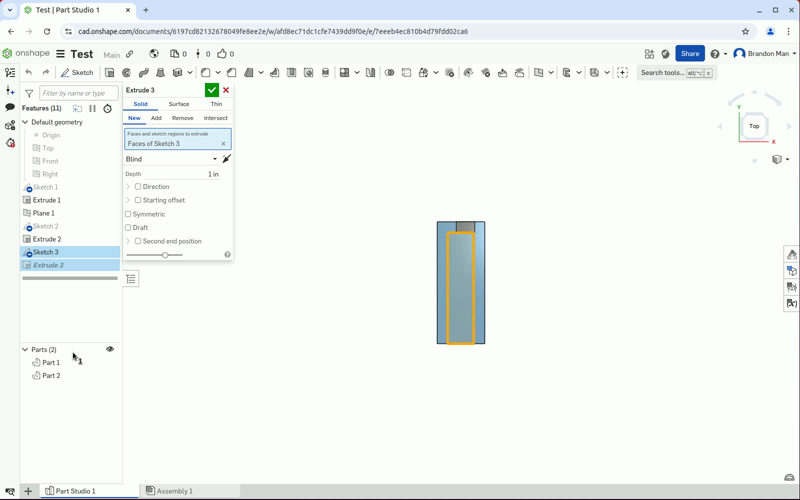
mouse_move(143, 106)
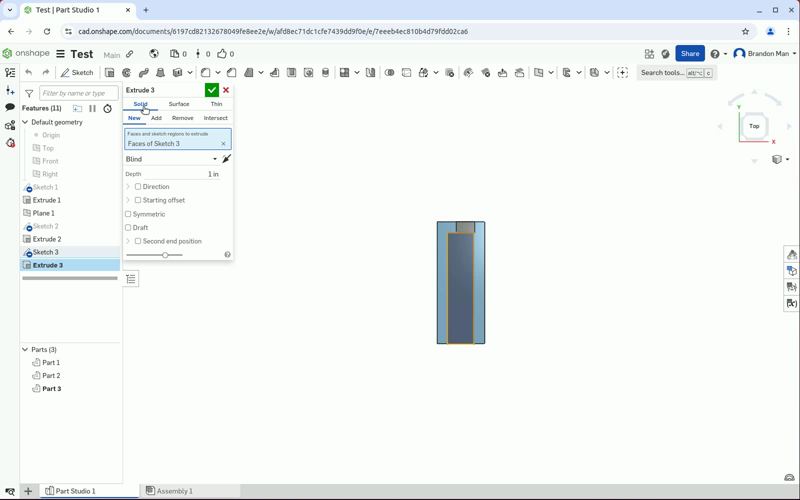
click(143, 106)
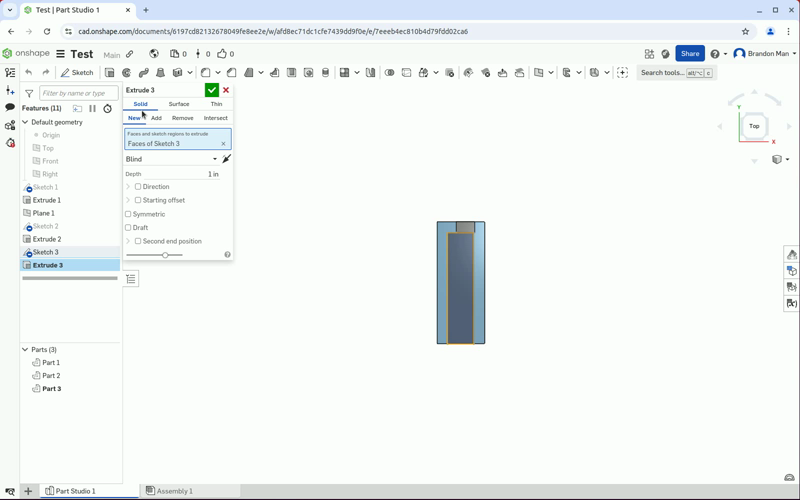
mouse_move(137, 120)
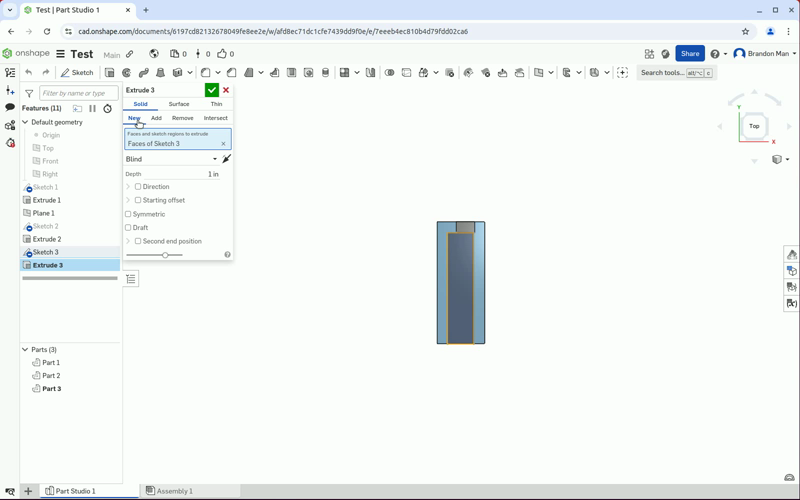
click(137, 120)
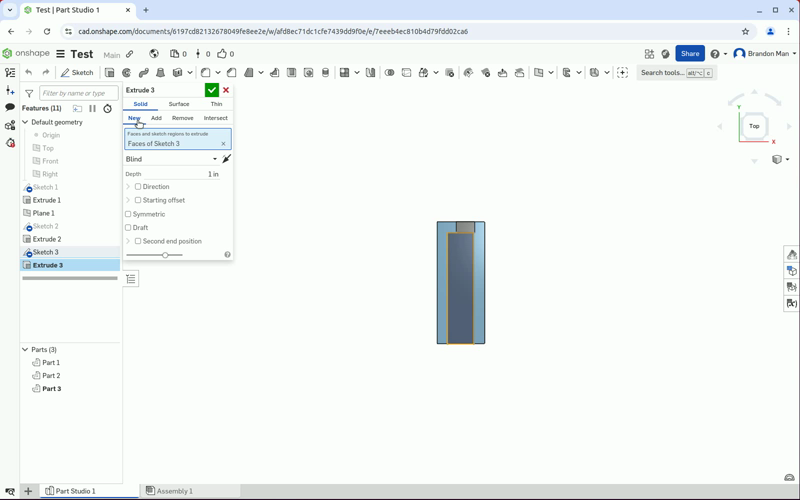
key(tab, 4)
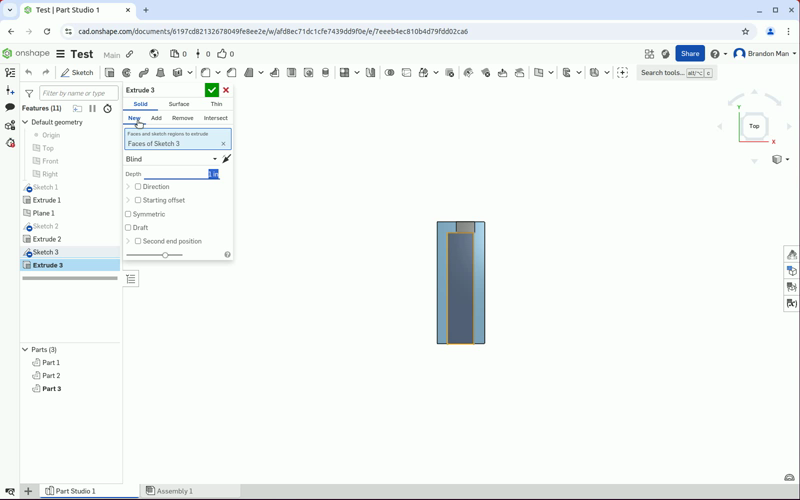
text(9.628)
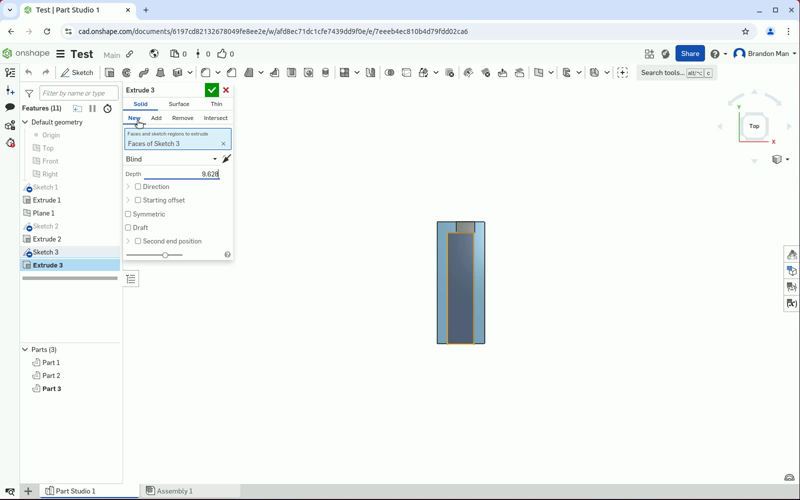
key(enter)
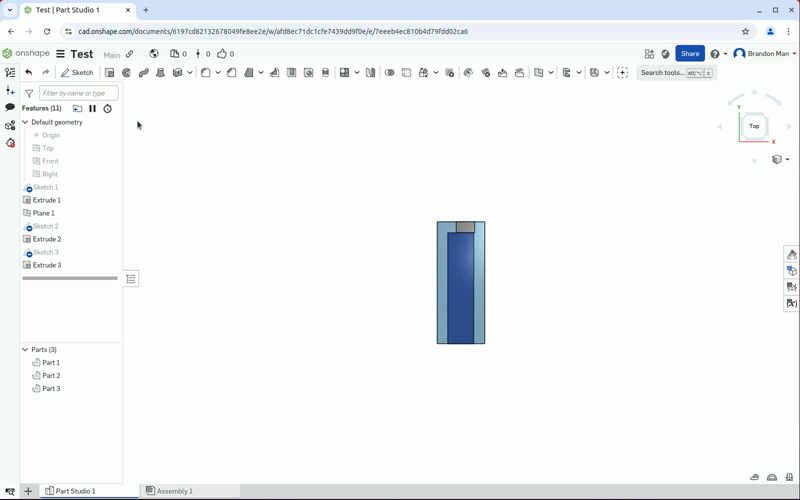
key(shift+h)
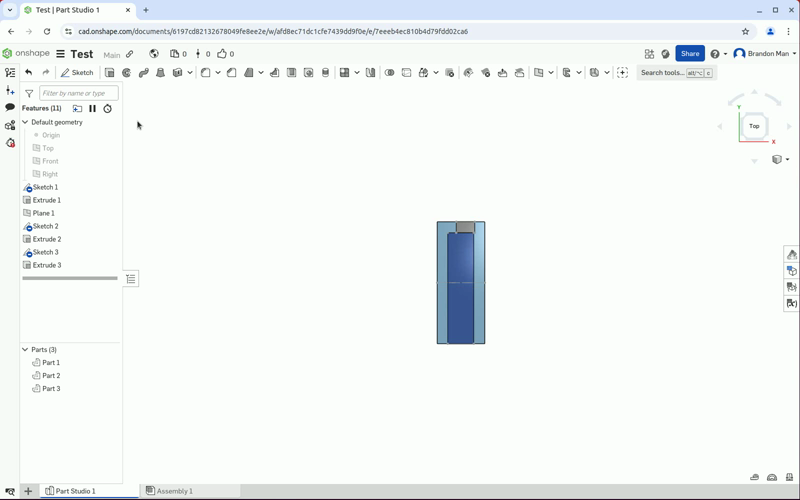
key(shift+h)
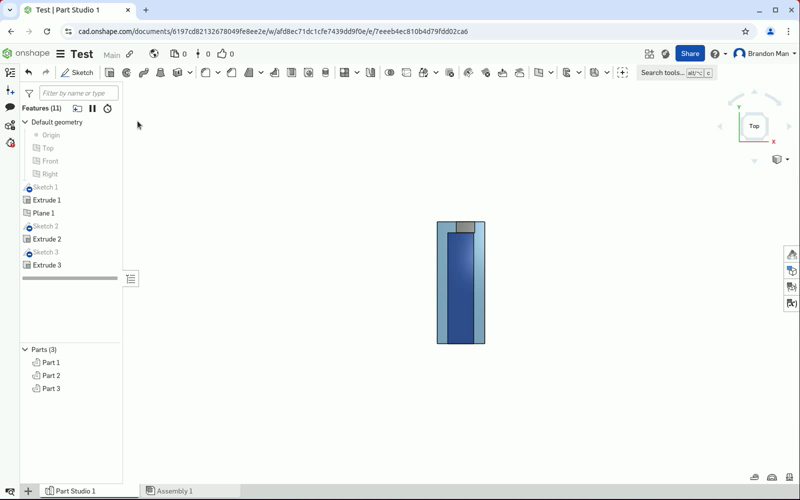
mouse_move(73, 189)
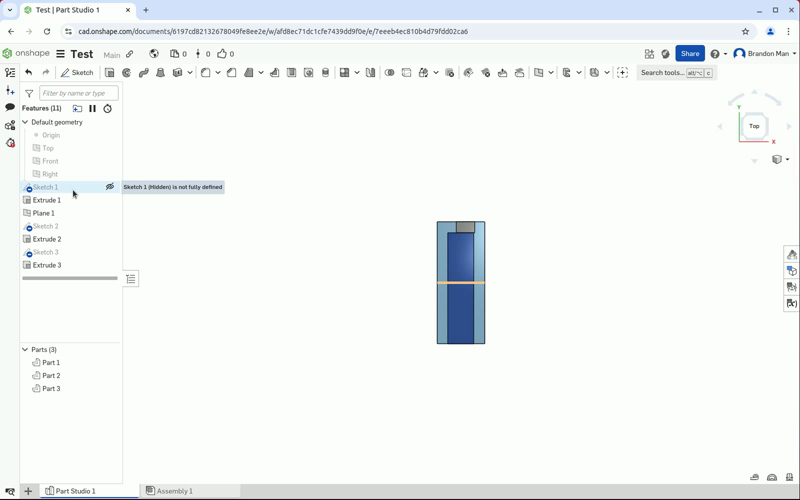
click(73, 189)
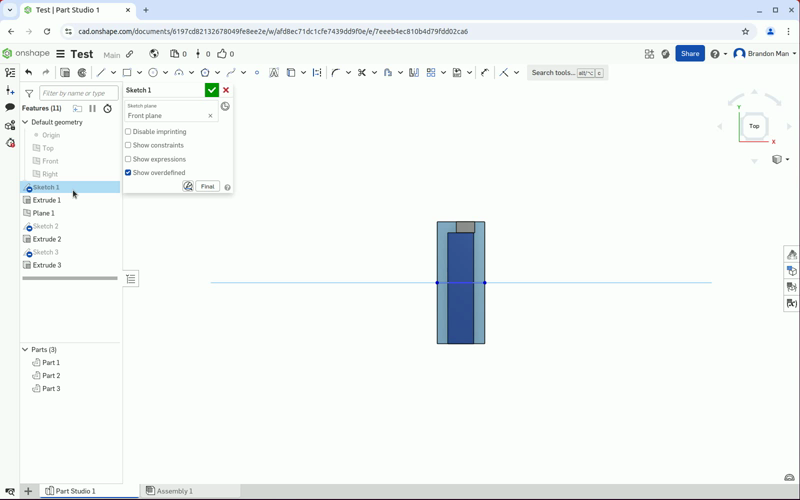
mouse_move(229, 92)
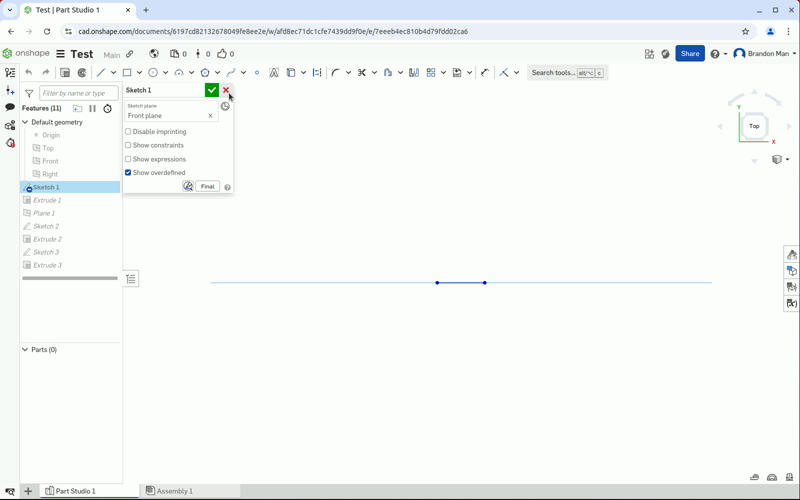
click(229, 92)
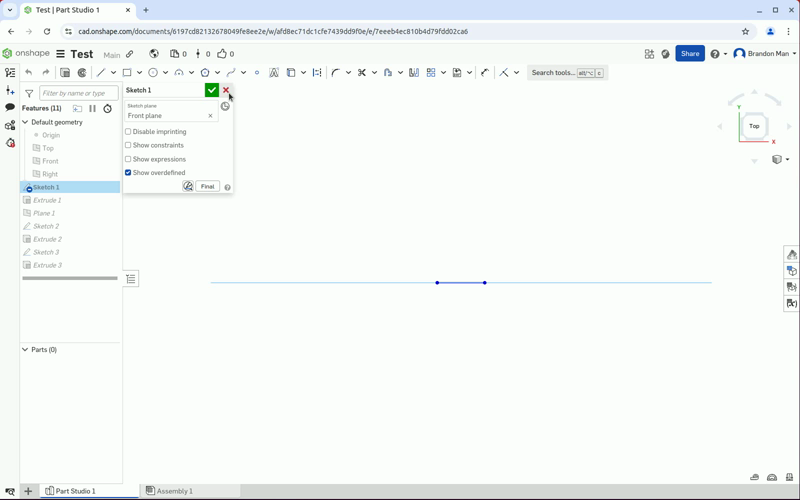
key(shift+s)
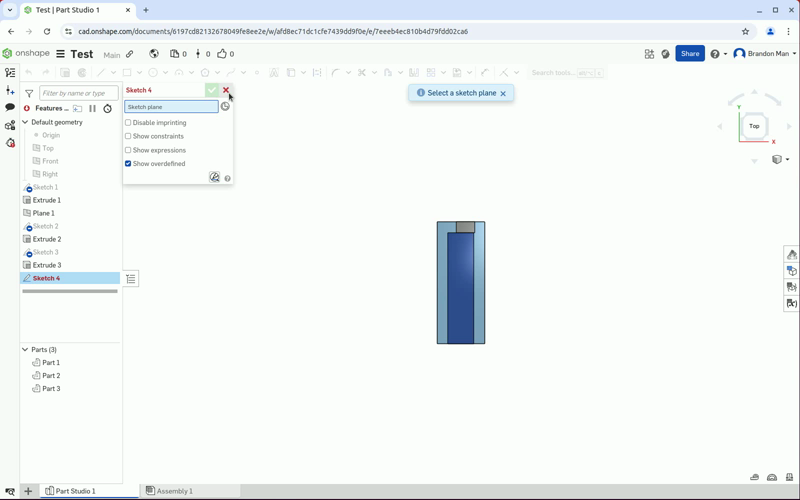
mouse_move(73, 215)
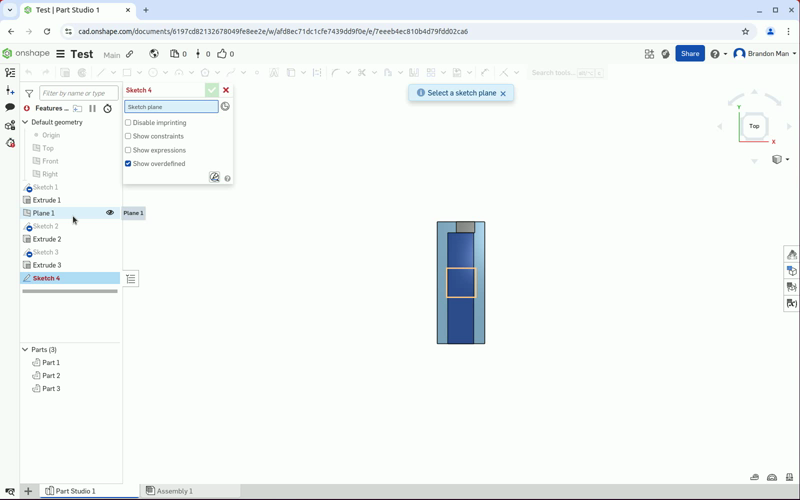
click(73, 215)
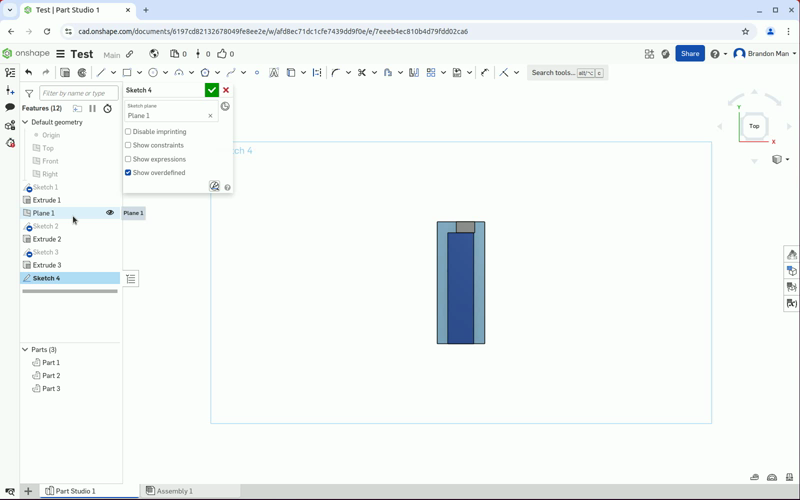
mouse_move(73, 352)
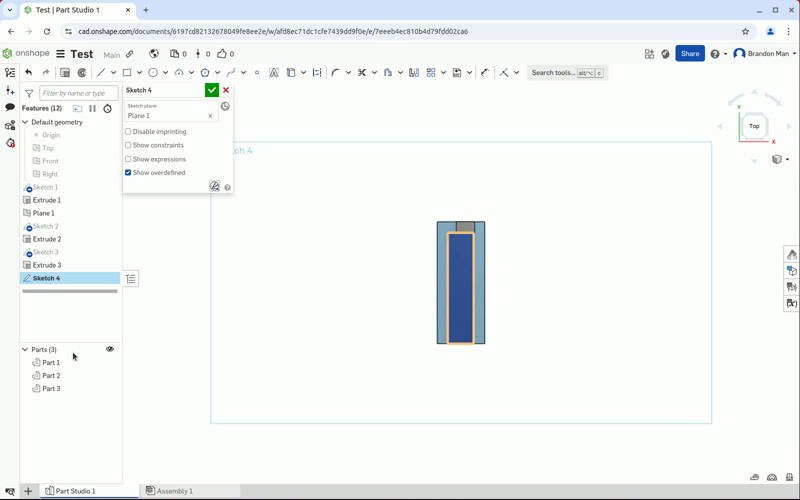
key(y)
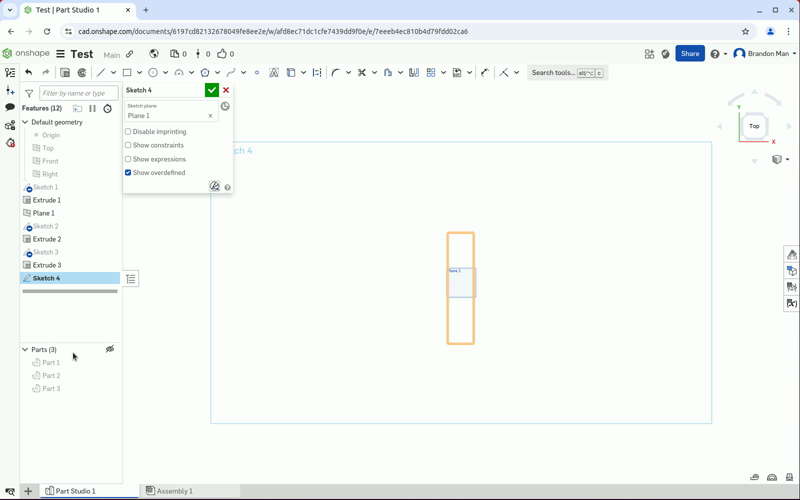
key(l)
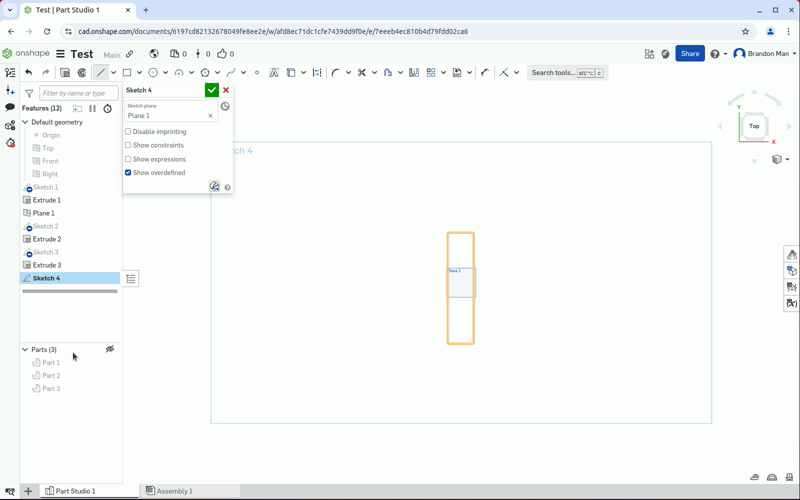
key_down(shift)
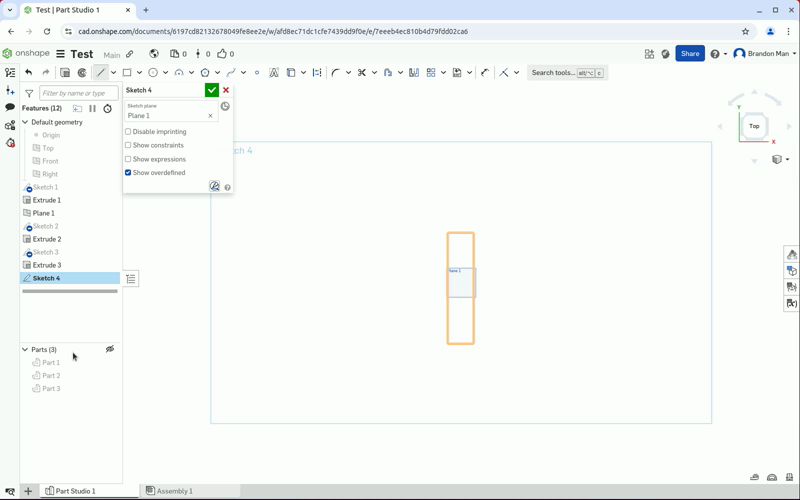
mouse_move(447, 347)
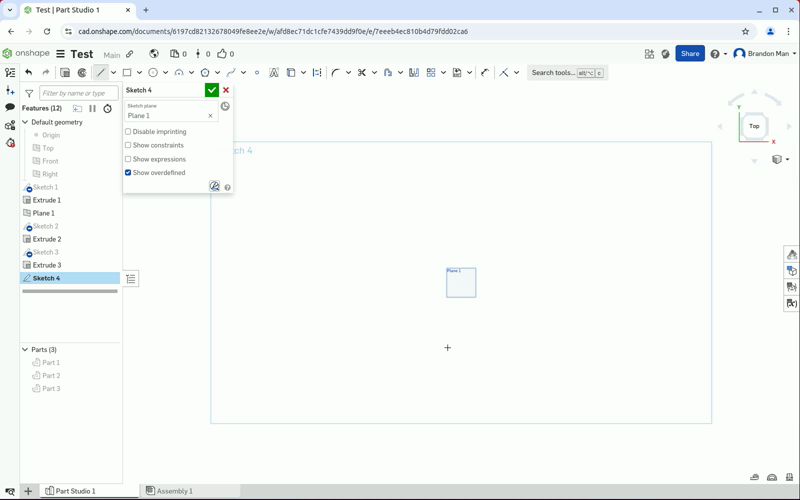
click(447, 347)
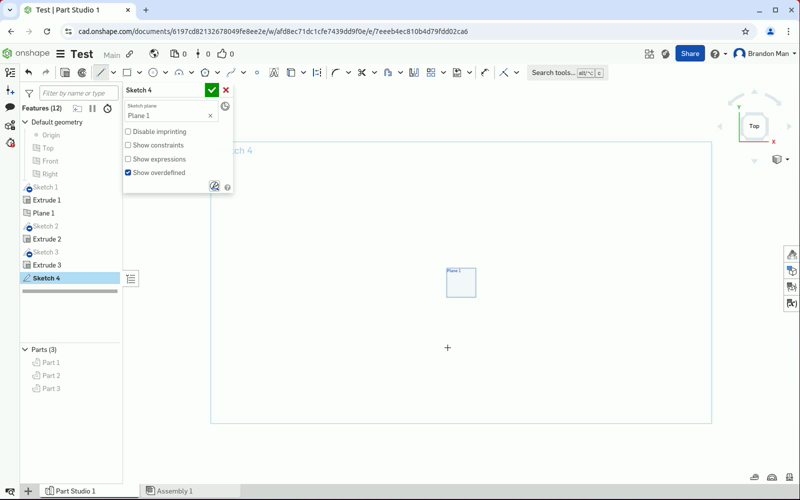
key_up(shift)
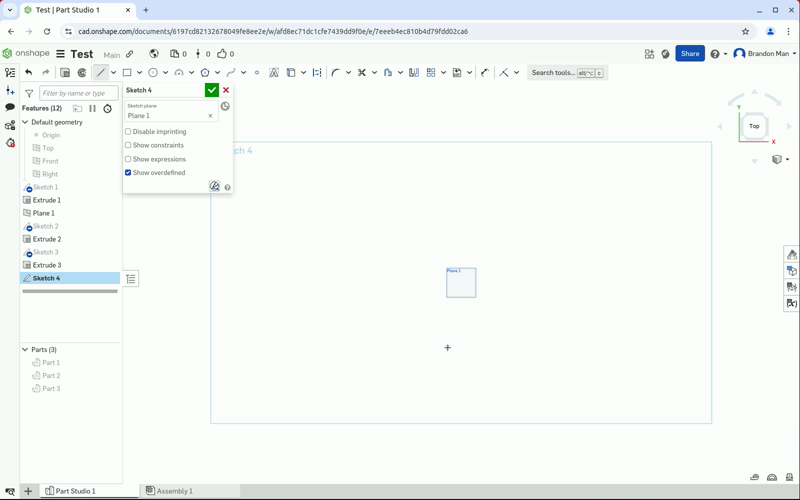
key_down(shift)
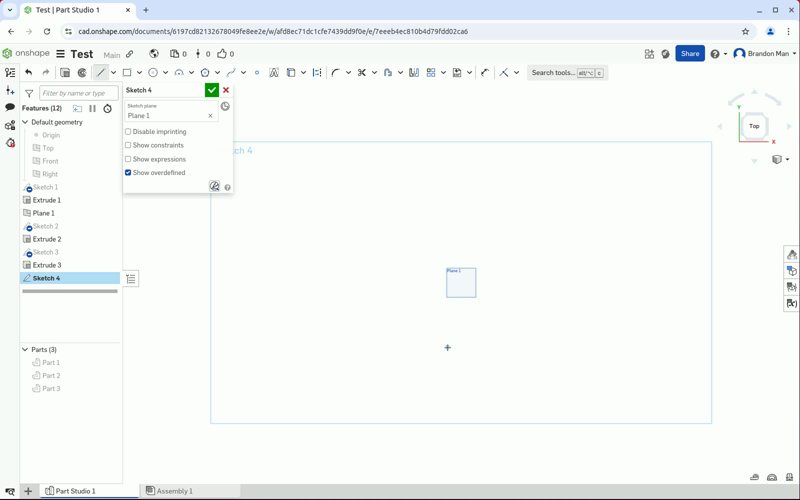
mouse_move(477, 347)
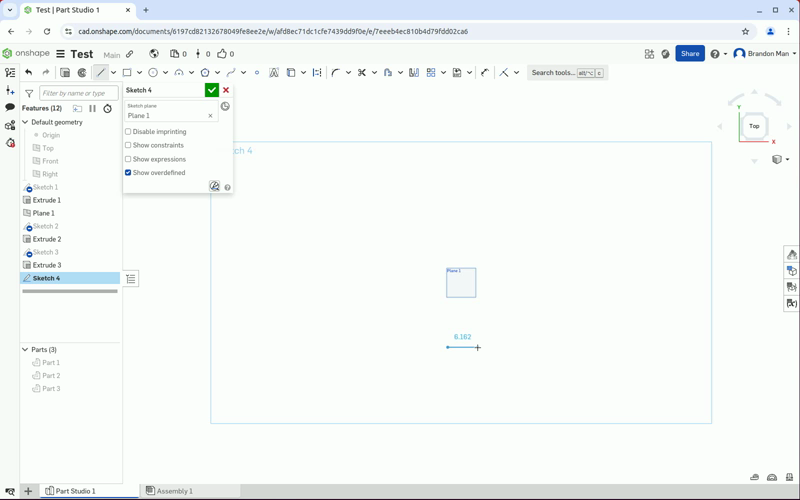
mouse_move(474, 347)
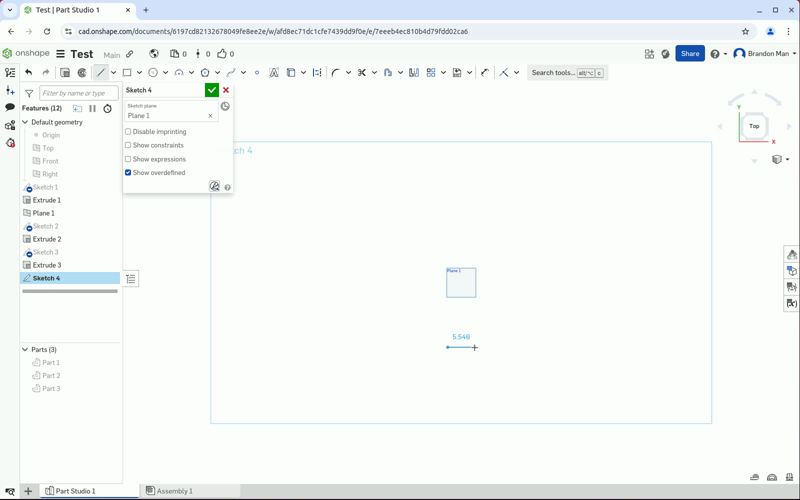
click(474, 347)
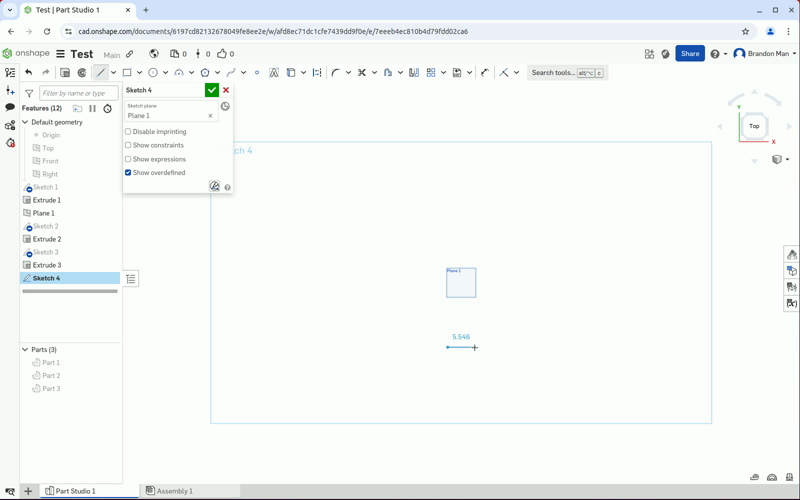
key_up(shift)
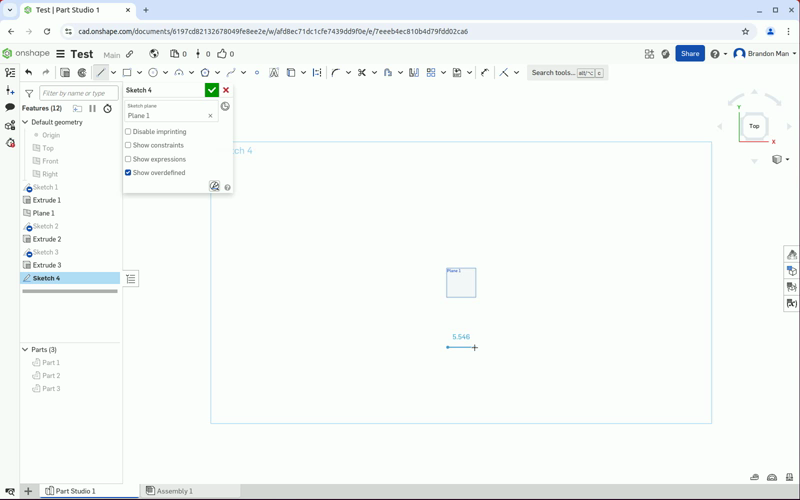
key_down(shift)
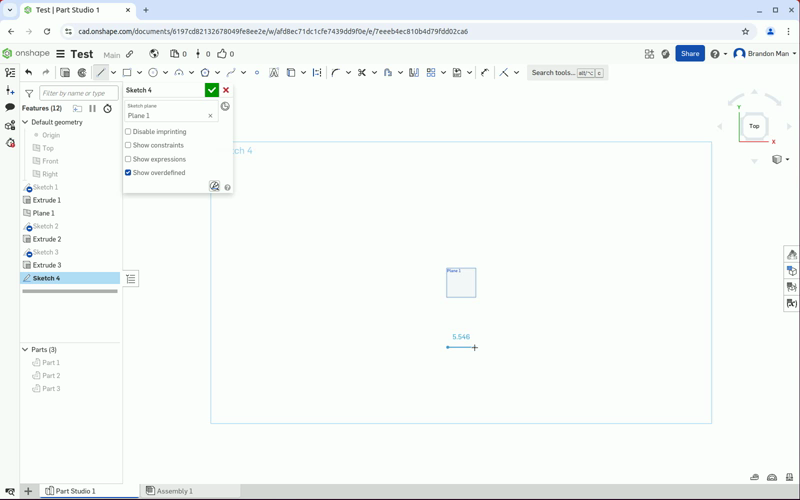
mouse_move(504, 347)
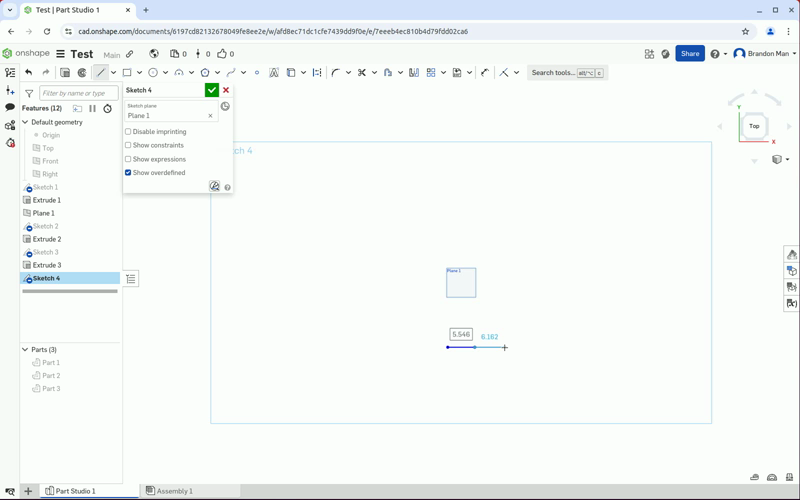
mouse_move(474, 343)
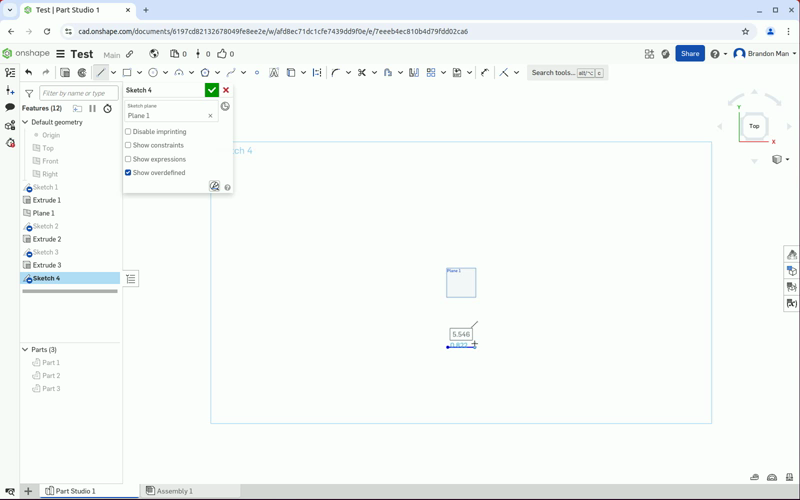
scroll(6)
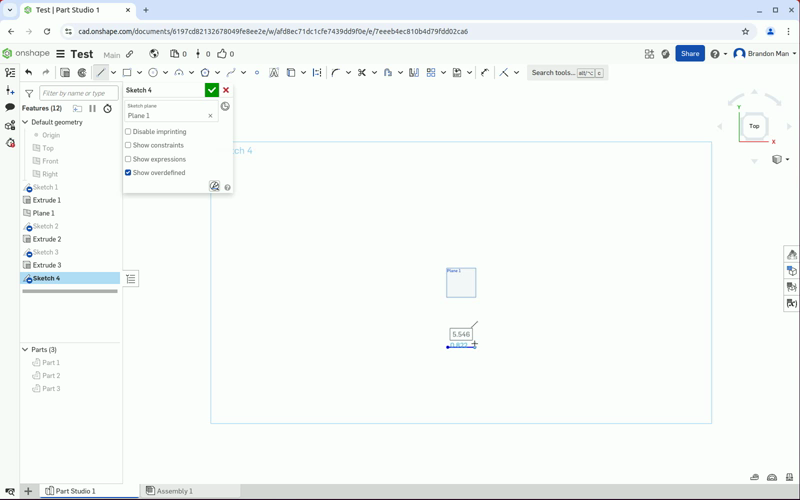
scroll(6)
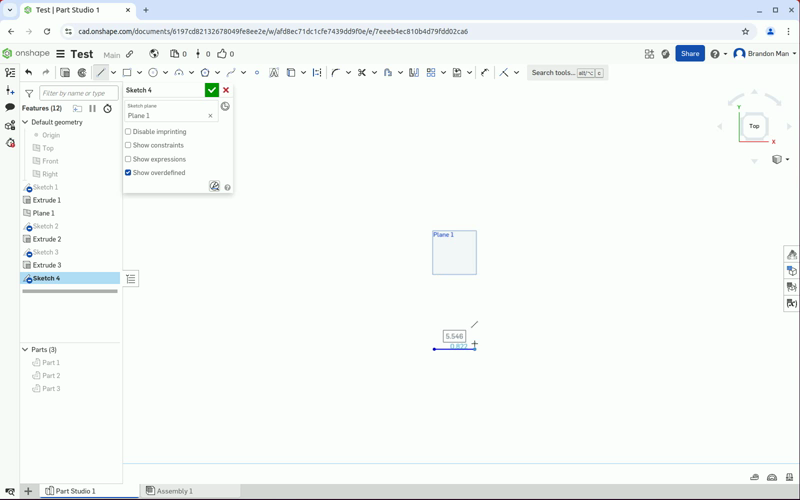
scroll(6)
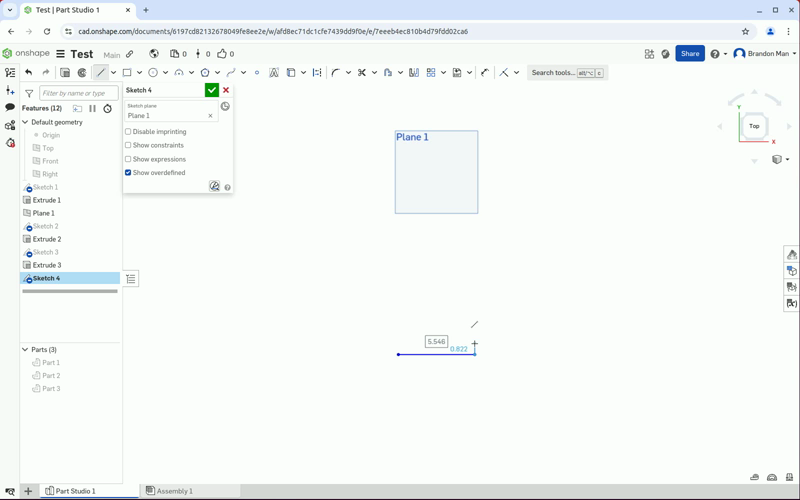
scroll(6)
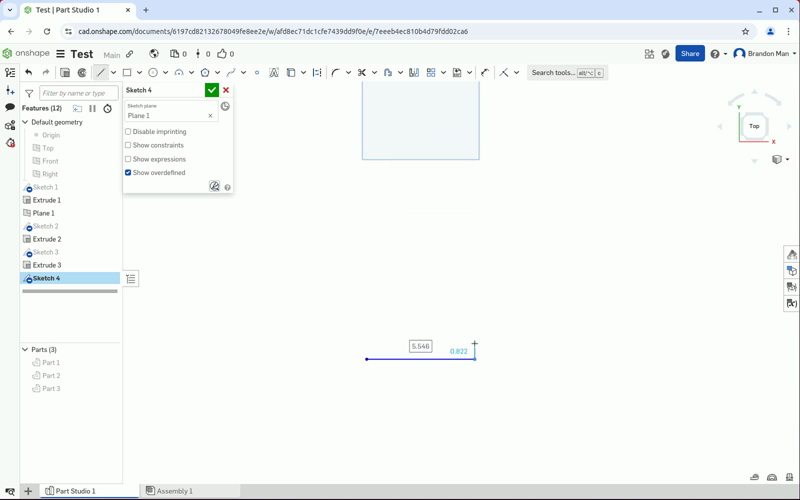
scroll(6)
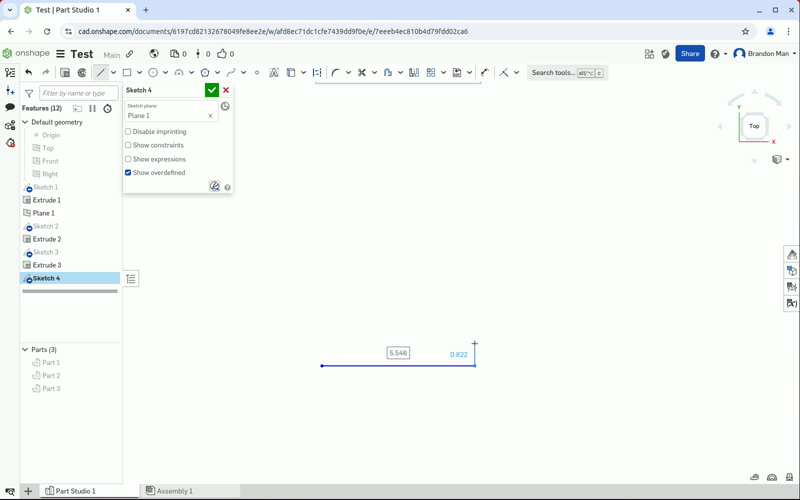
scroll(6)
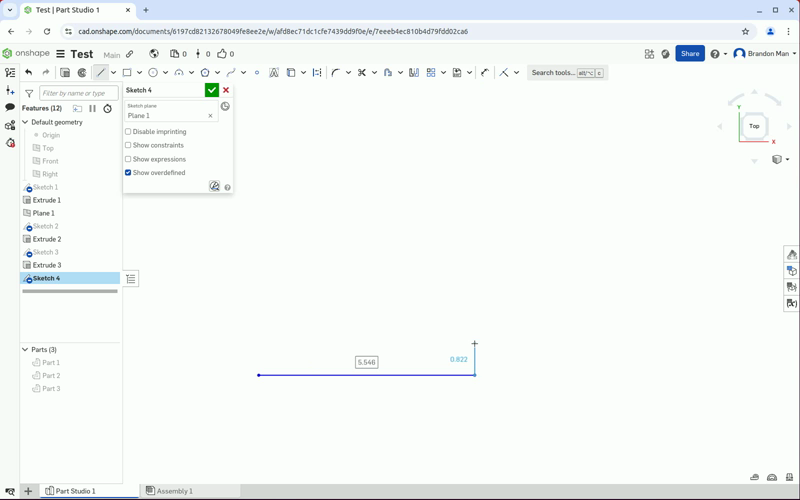
scroll(6)
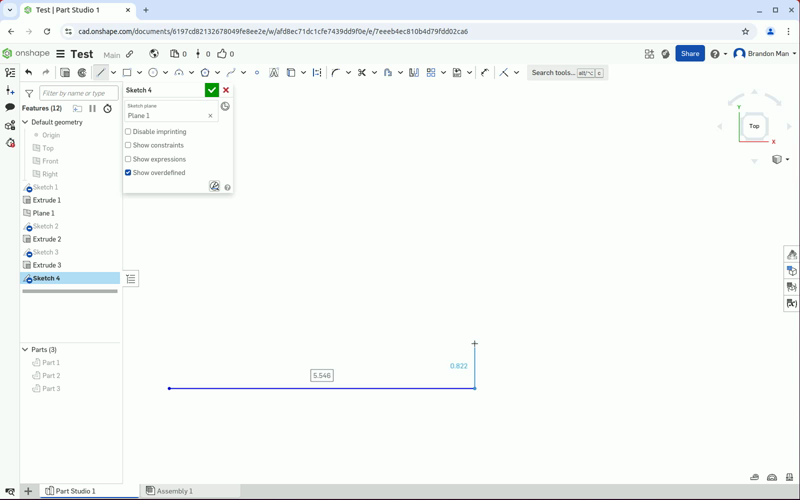
click(474, 343)
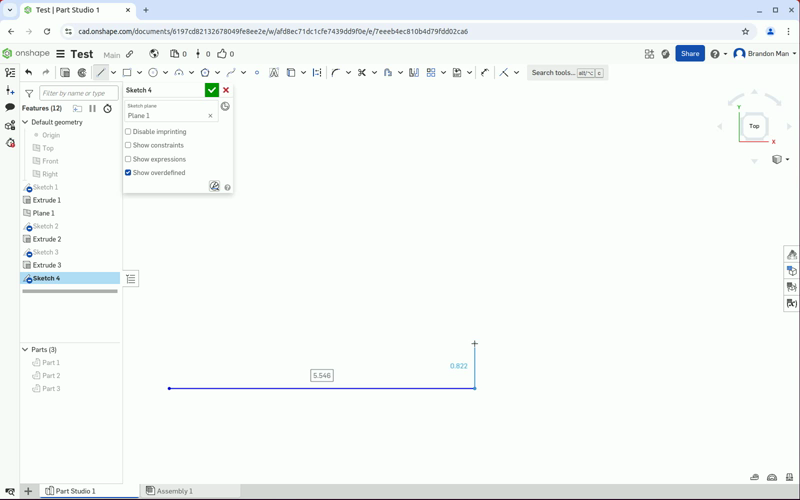
scroll(-6)
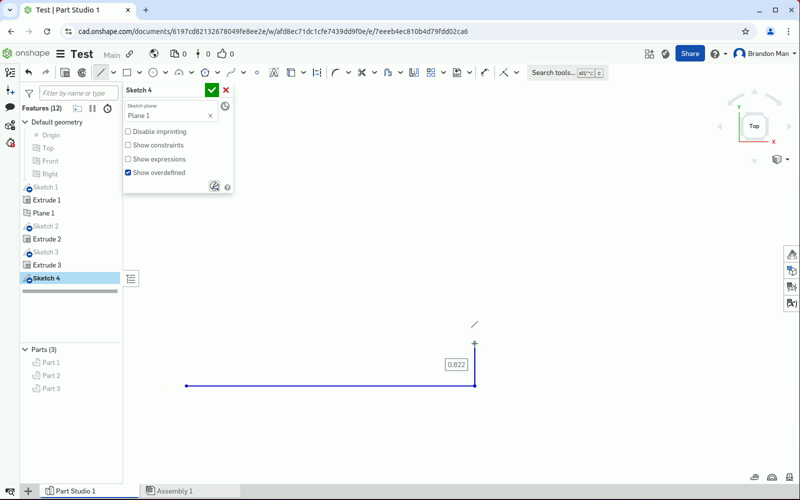
scroll(-6)
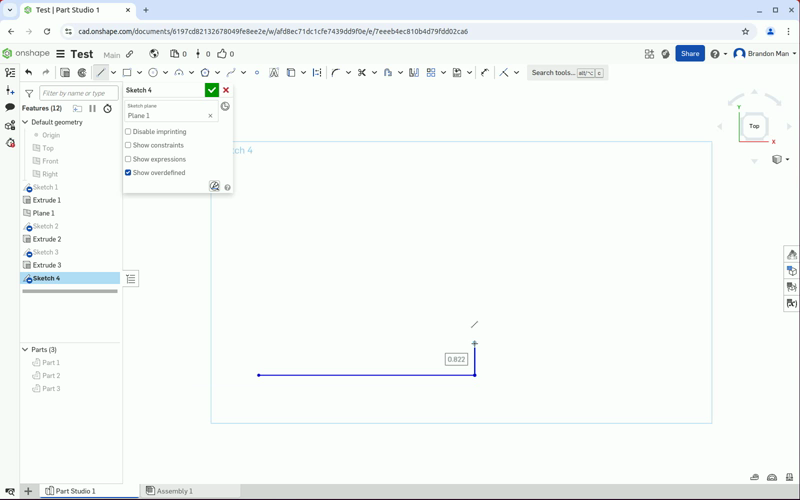
scroll(-6)
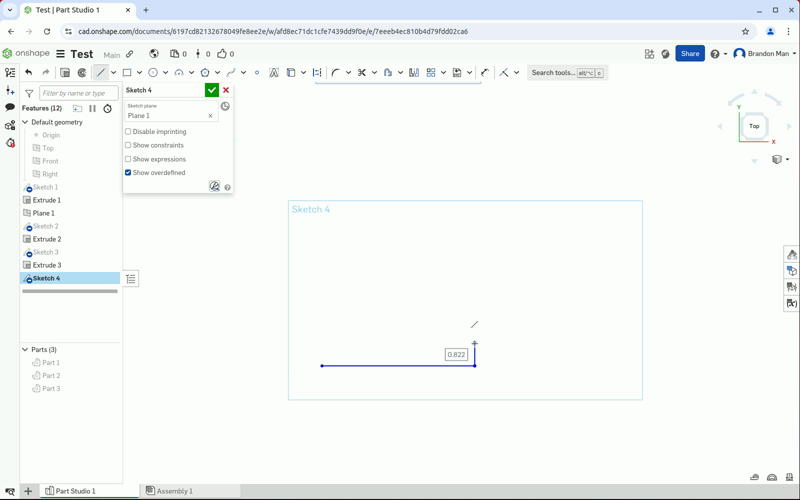
scroll(-6)
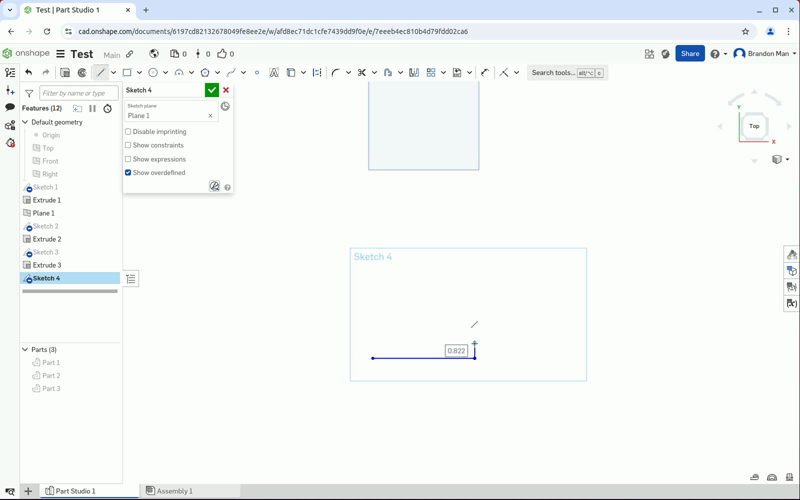
scroll(-6)
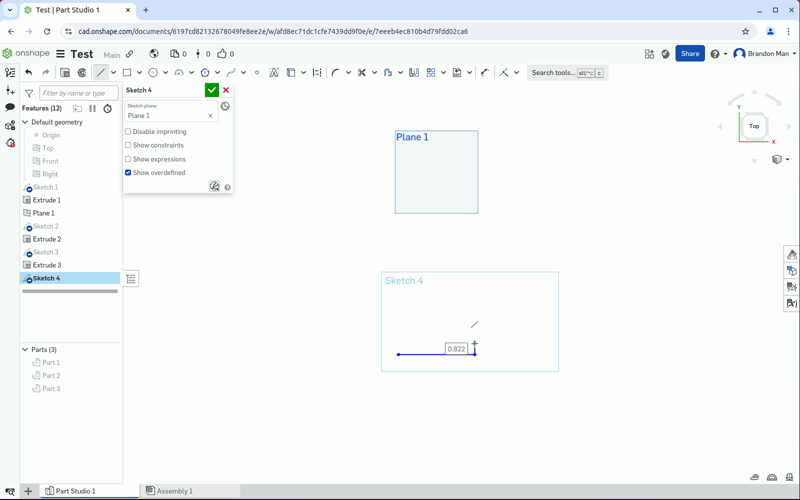
scroll(-6)
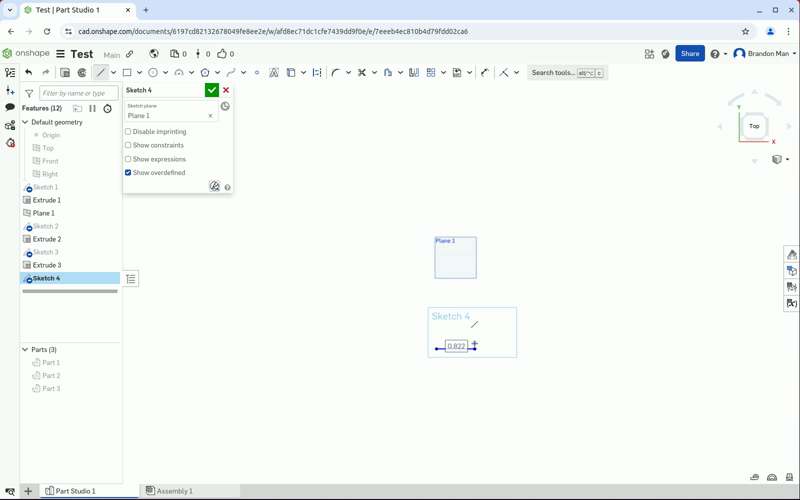
scroll(-6)
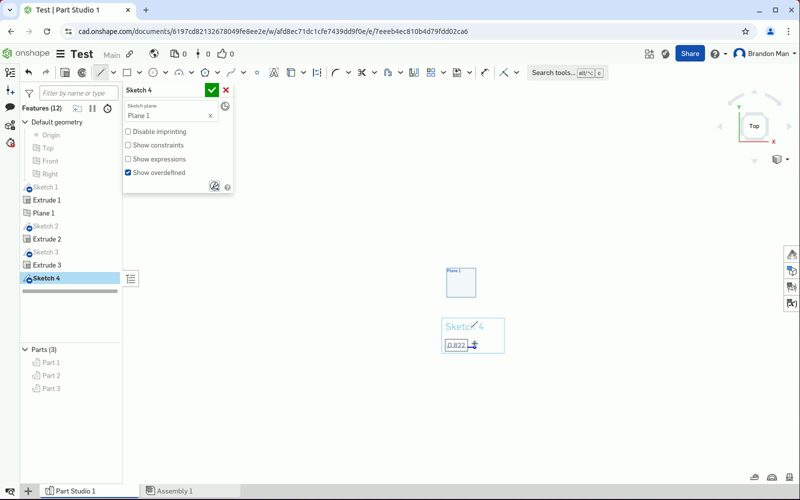
key_up(shift)
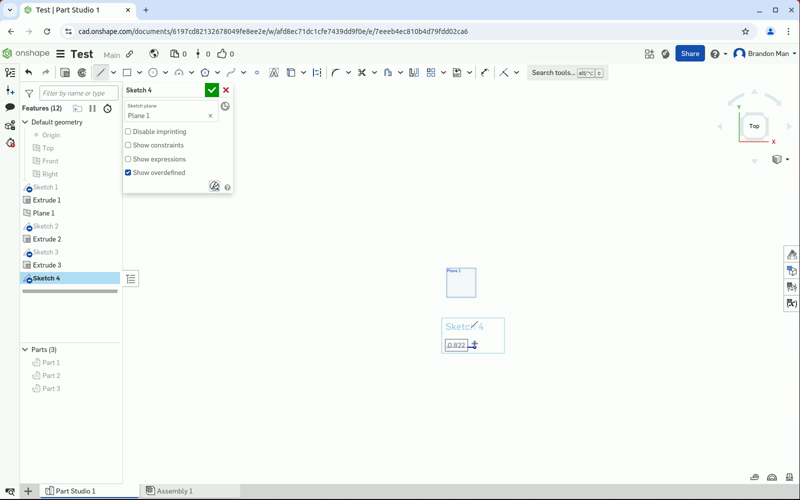
key_down(shift)
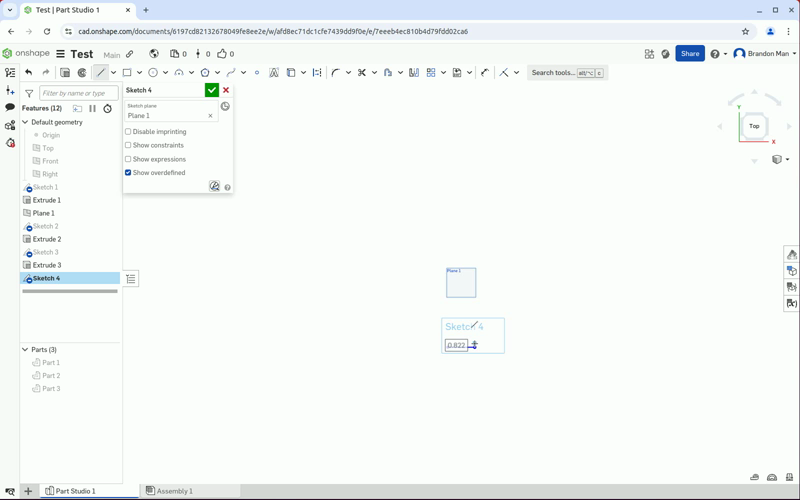
mouse_move(504, 343)
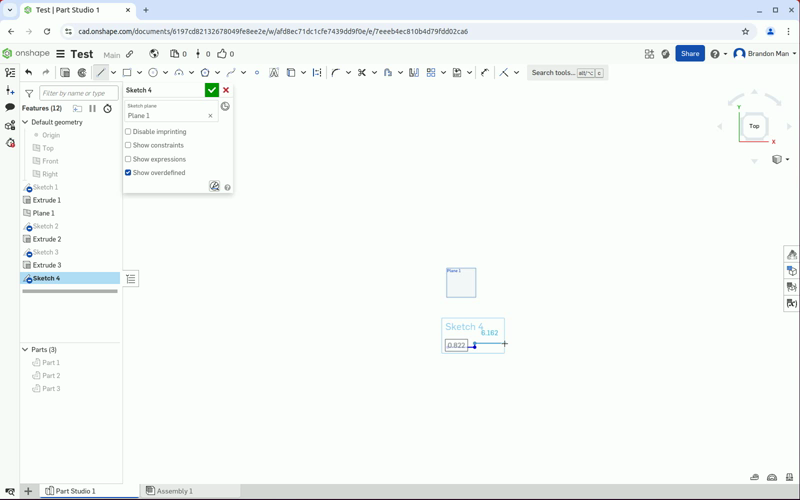
mouse_move(447, 343)
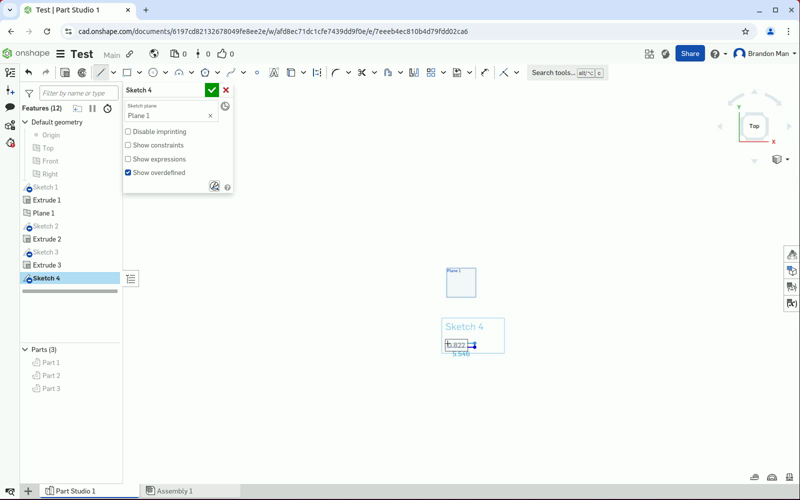
scroll(6)
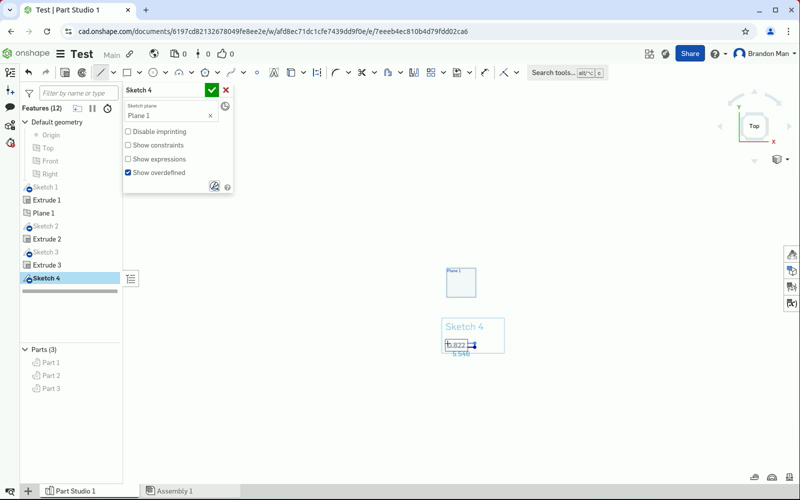
scroll(6)
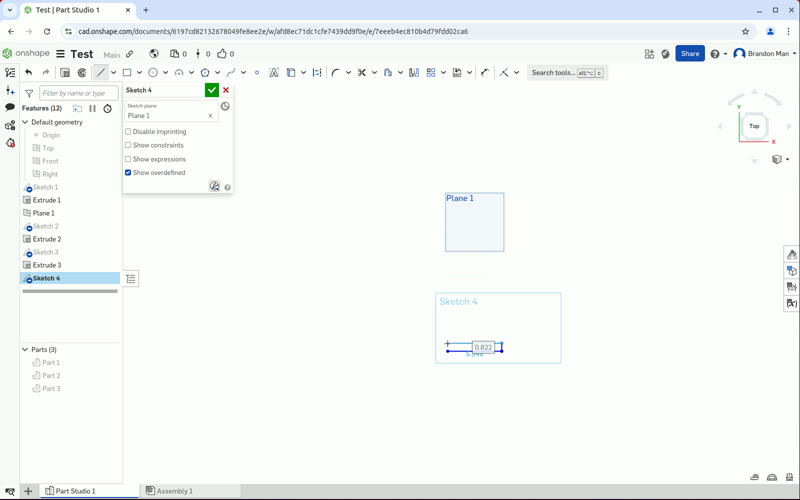
scroll(6)
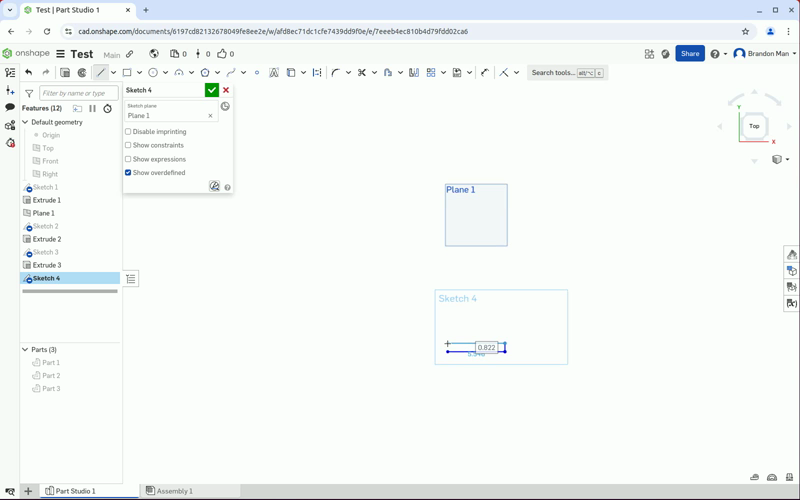
scroll(6)
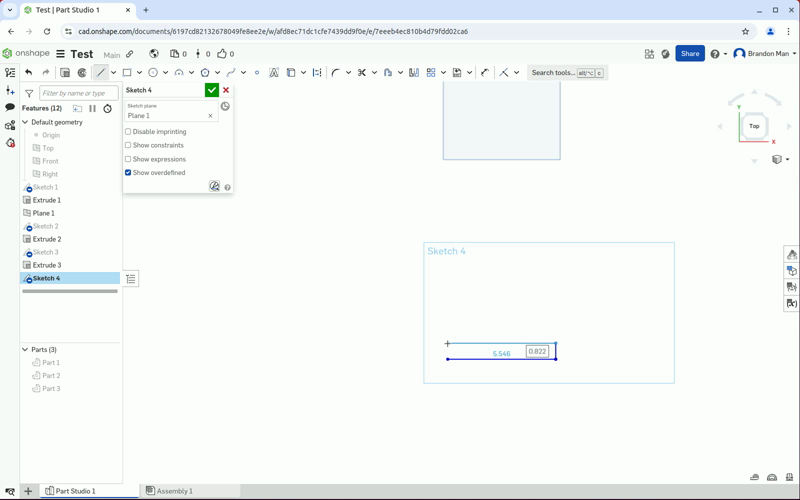
scroll(6)
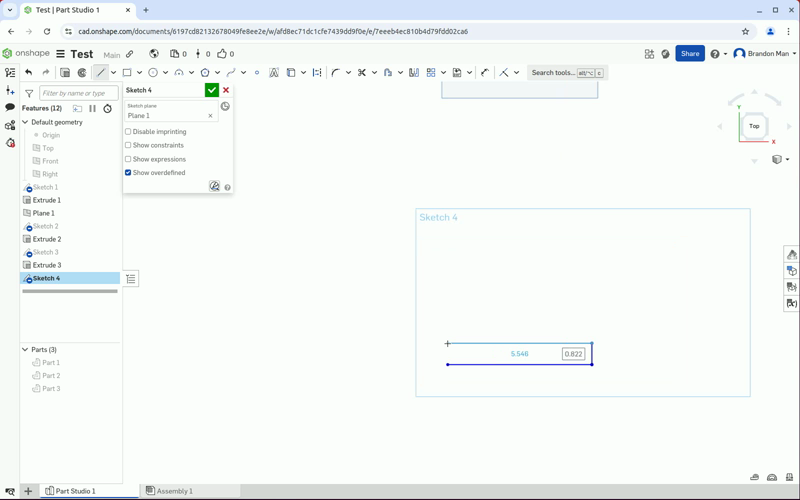
scroll(6)
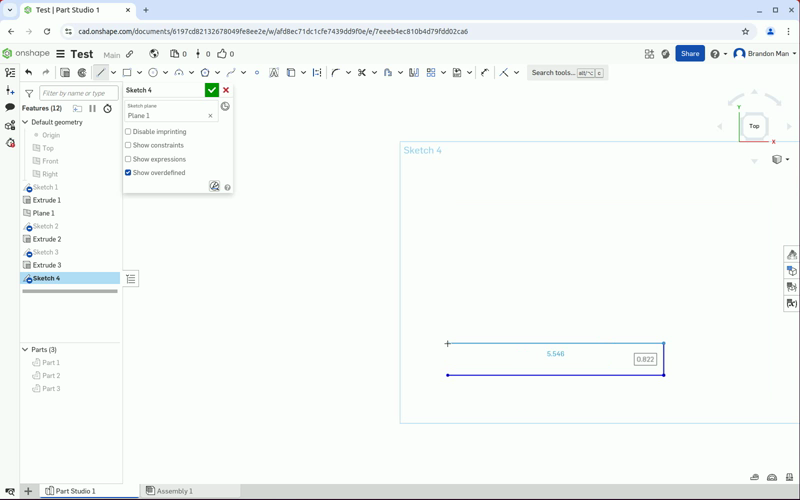
scroll(6)
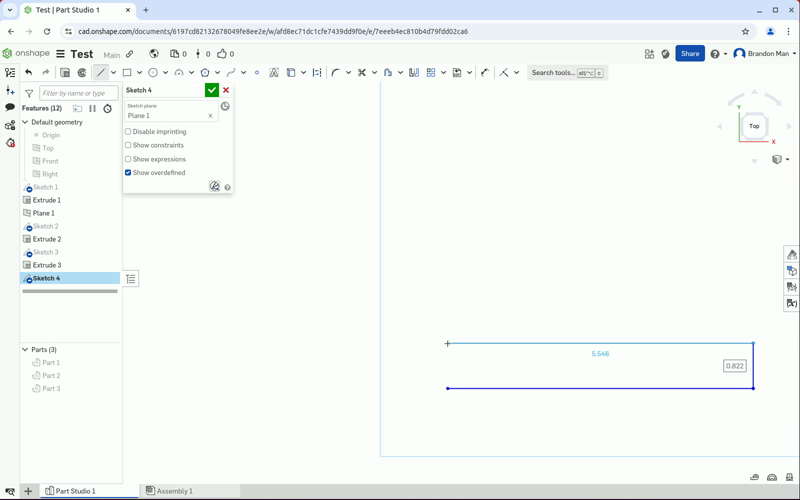
click(447, 343)
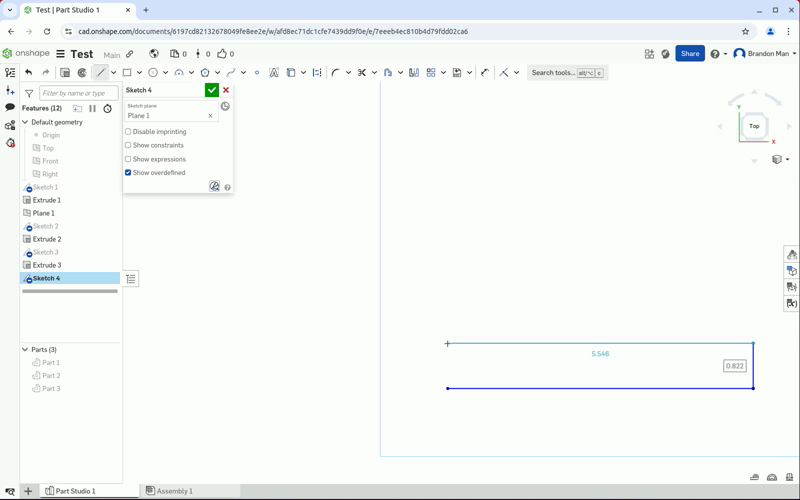
scroll(-6)
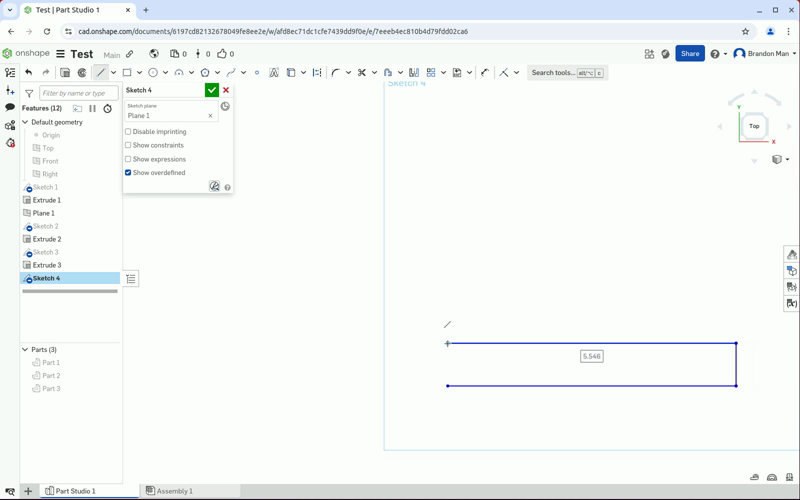
scroll(-6)
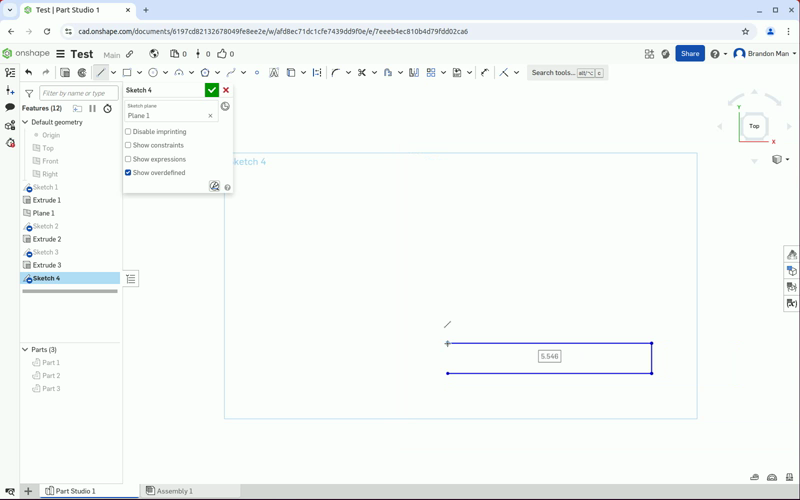
scroll(-6)
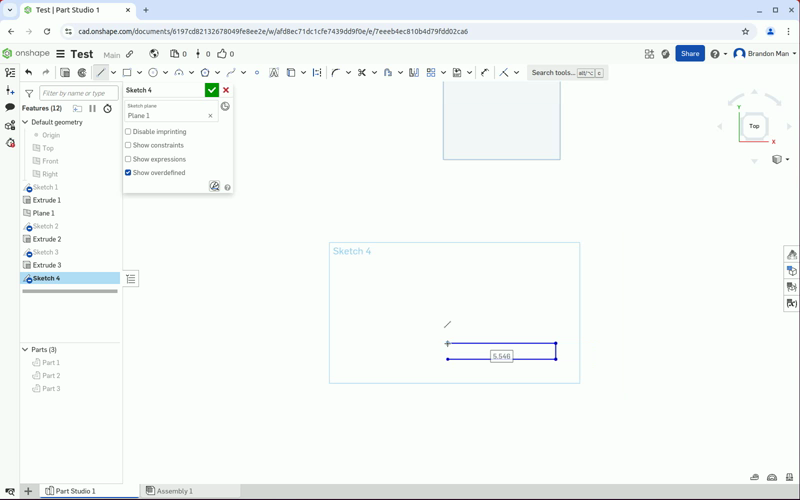
scroll(-6)
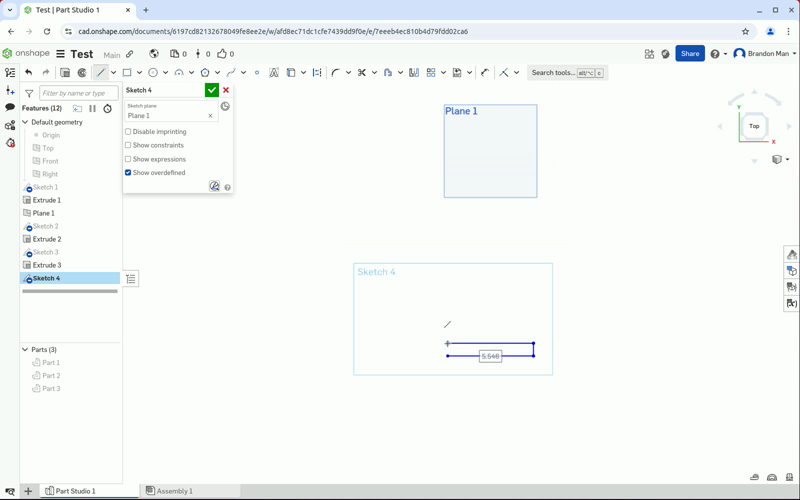
scroll(-6)
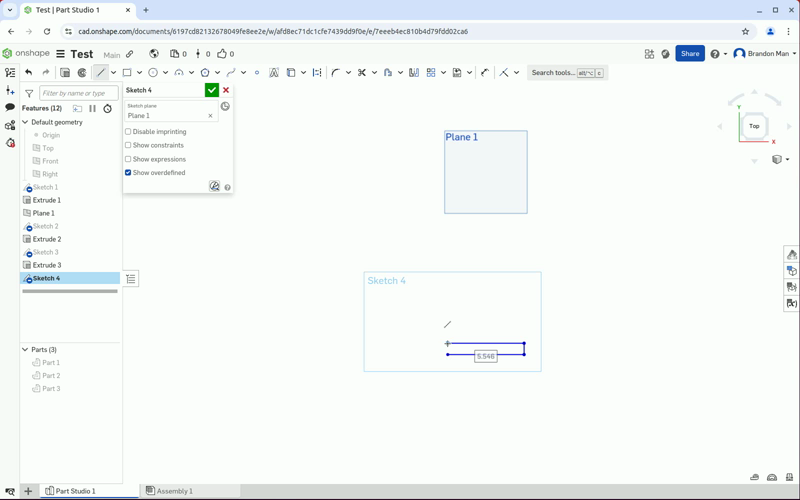
scroll(-6)
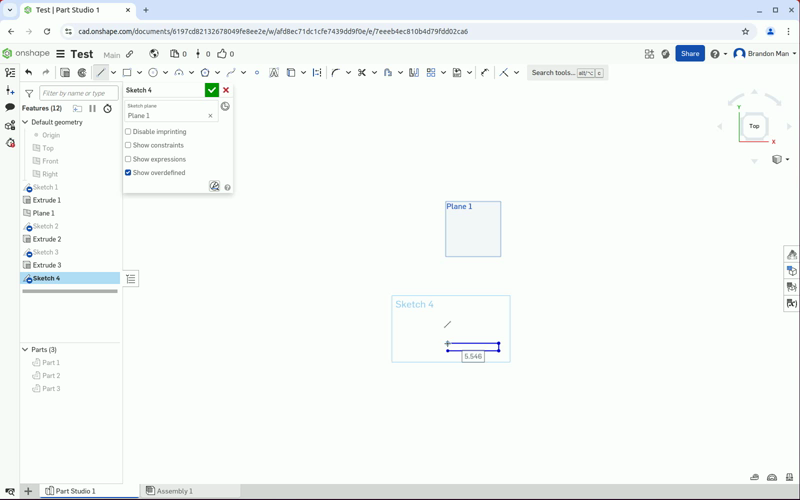
scroll(-6)
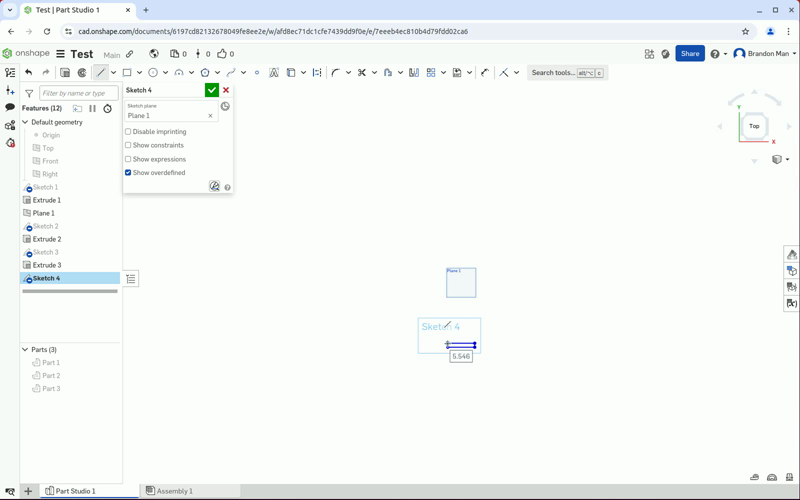
key_up(shift)
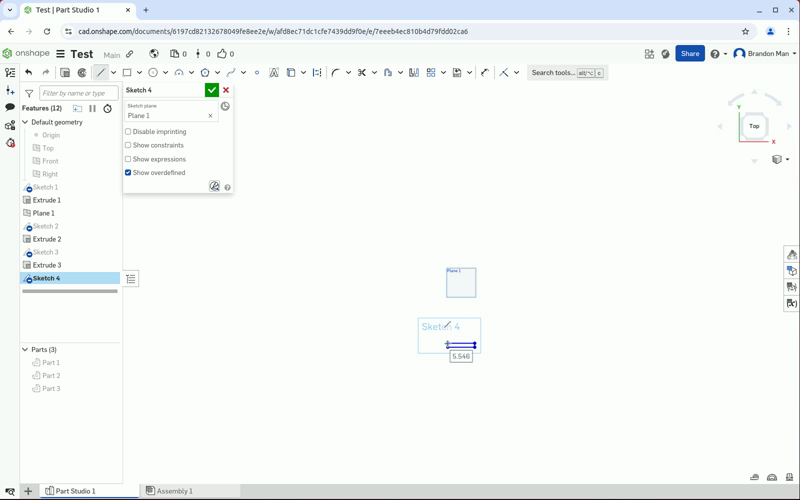
mouse_move(477, 343)
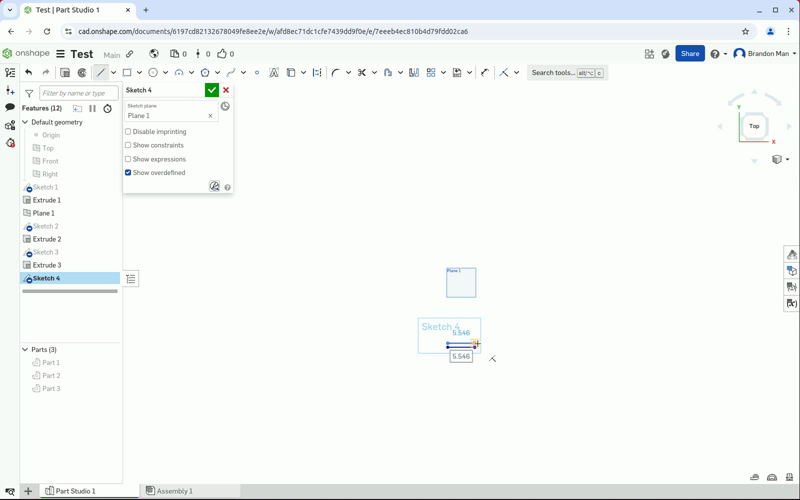
key_down(shift)
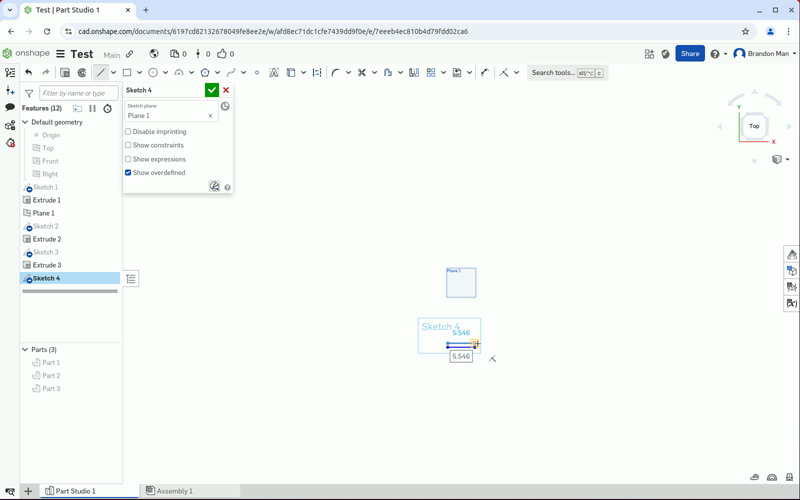
mouse_move(447, 347)
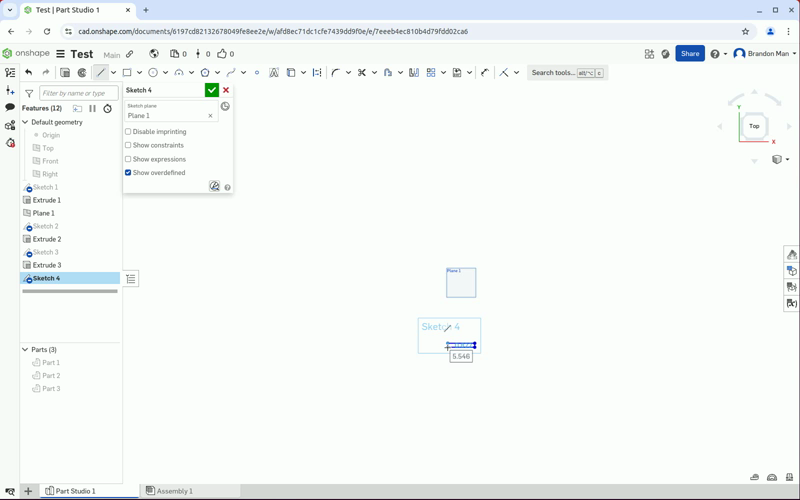
scroll(6)
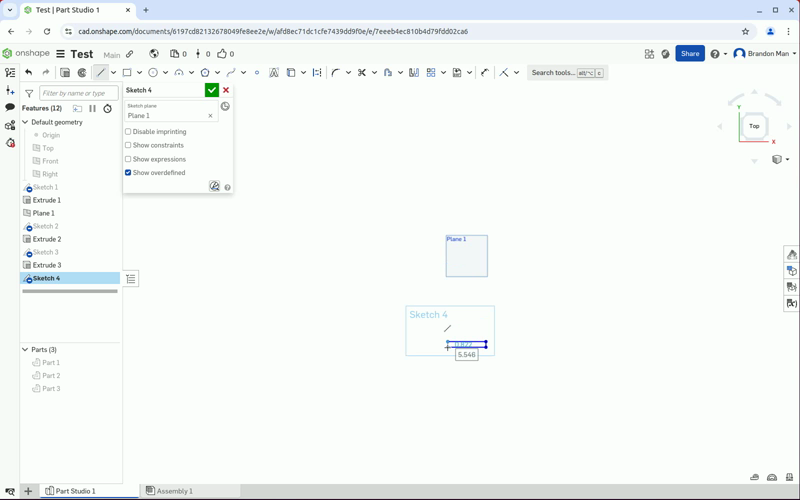
scroll(6)
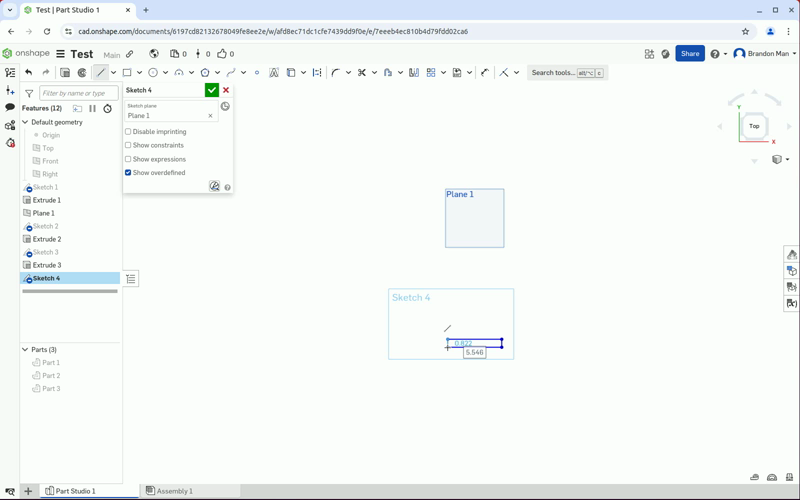
scroll(6)
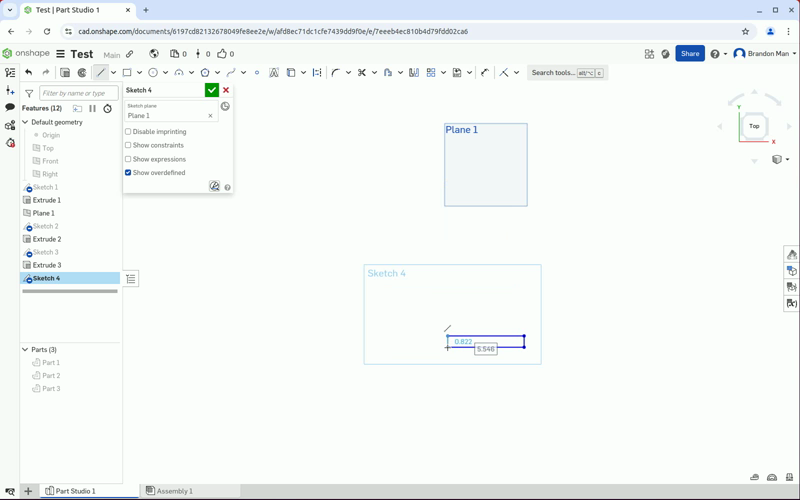
scroll(6)
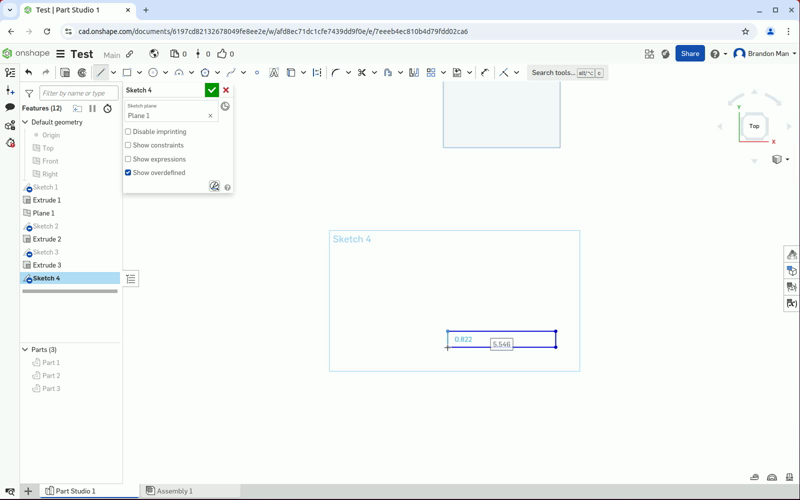
scroll(6)
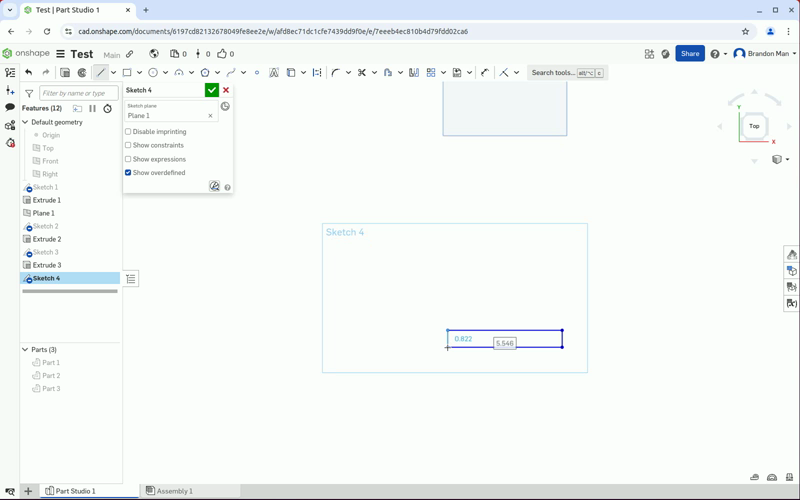
scroll(6)
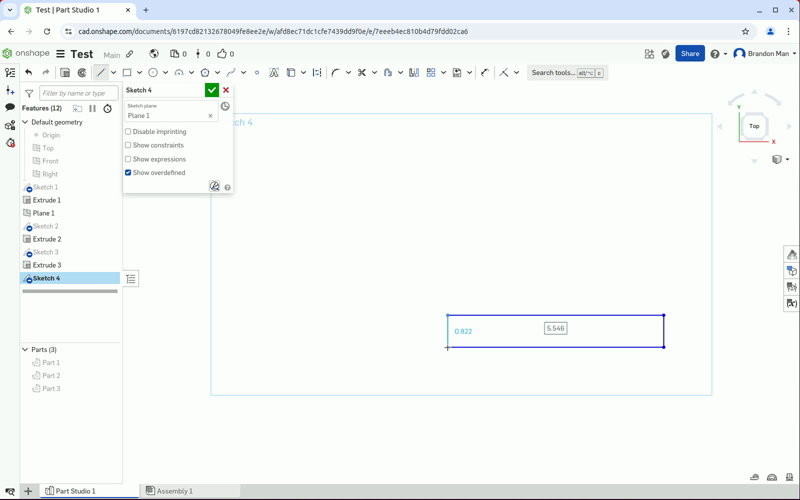
scroll(6)
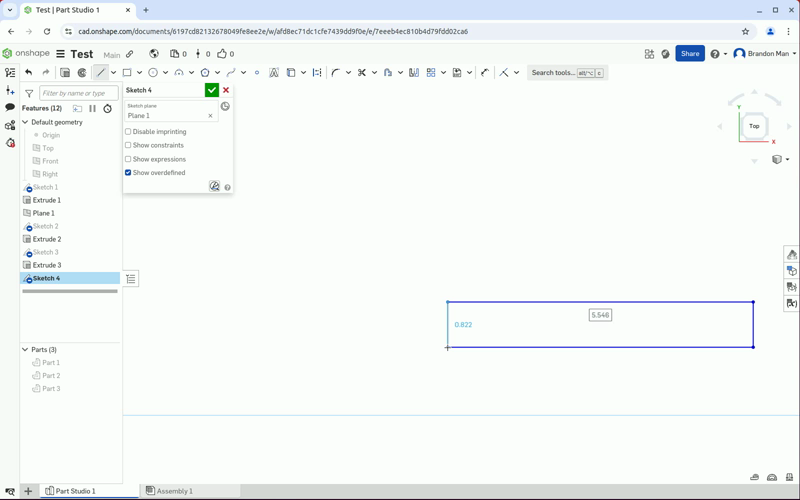
key_up(shift)
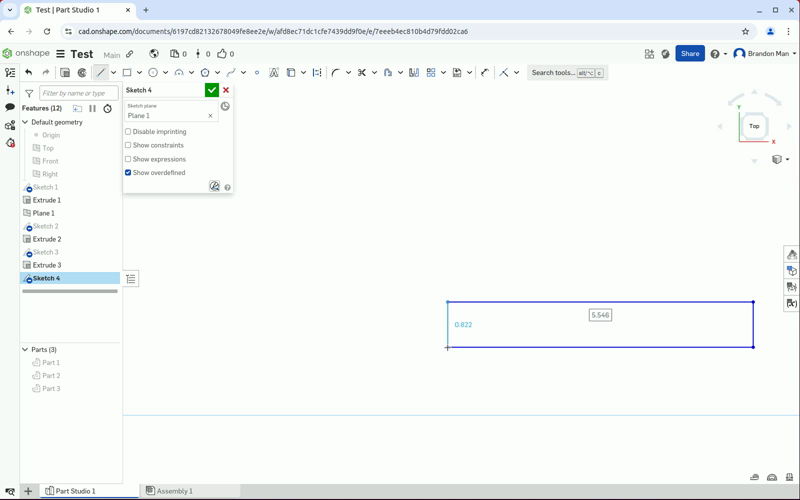
click(447, 347)
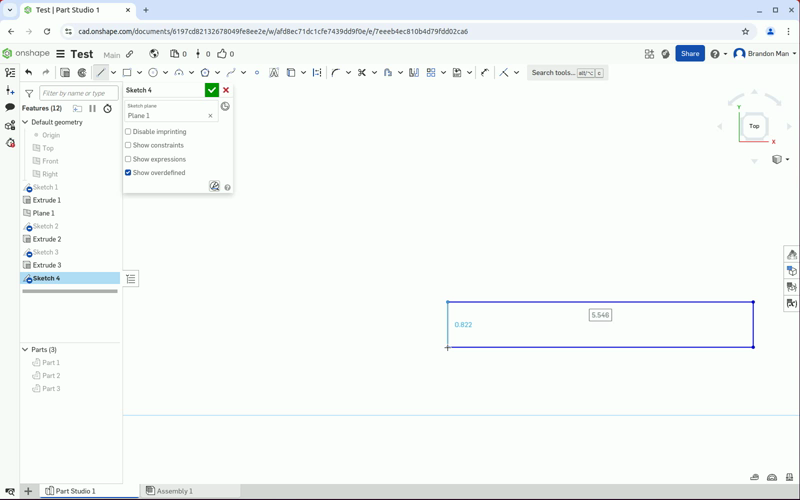
scroll(-6)
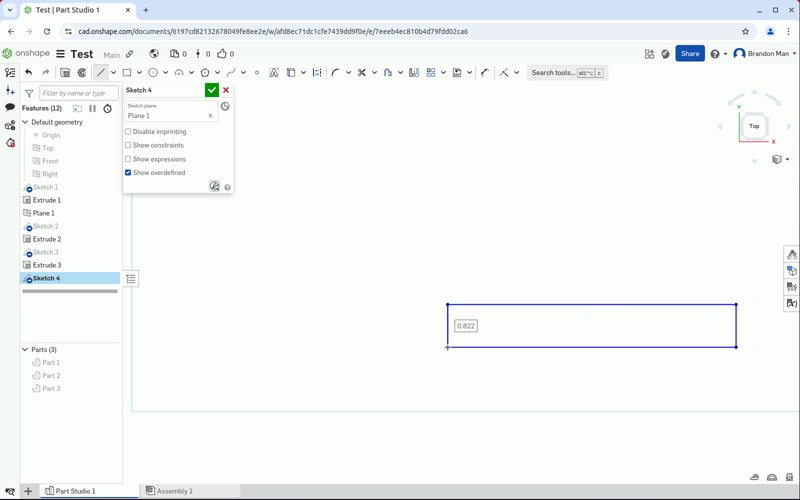
scroll(-6)
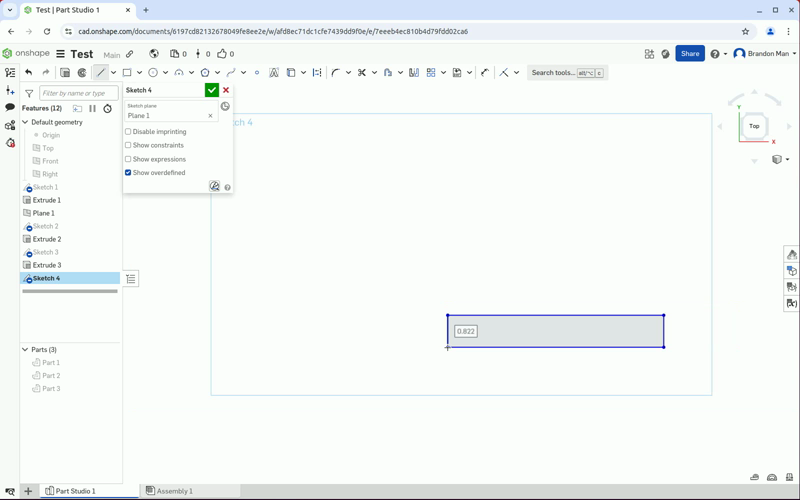
scroll(-6)
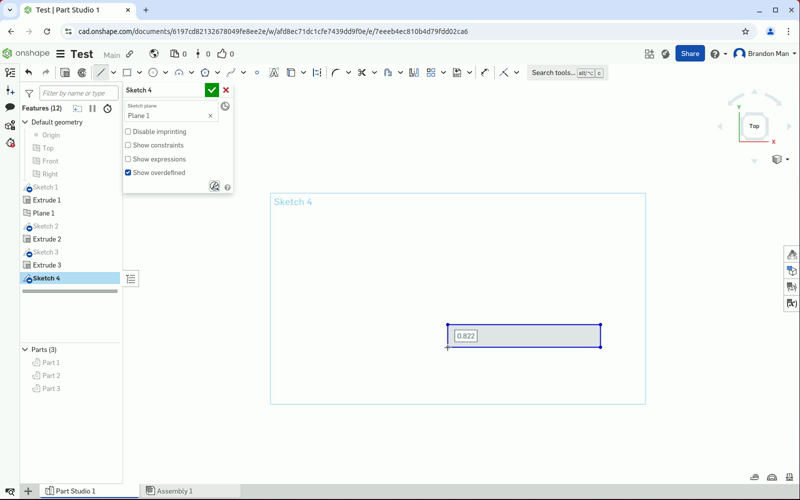
scroll(-6)
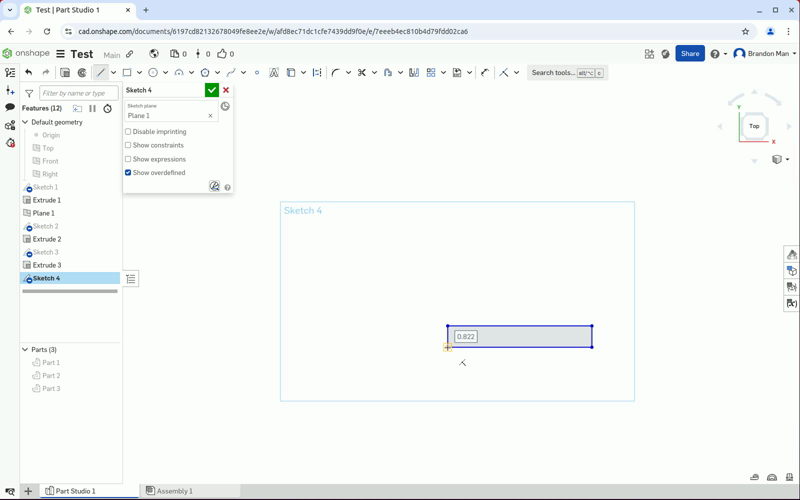
scroll(-6)
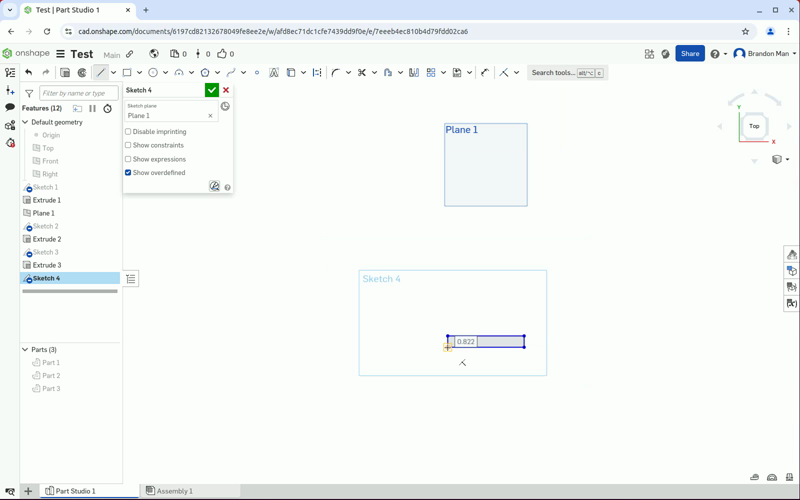
scroll(-6)
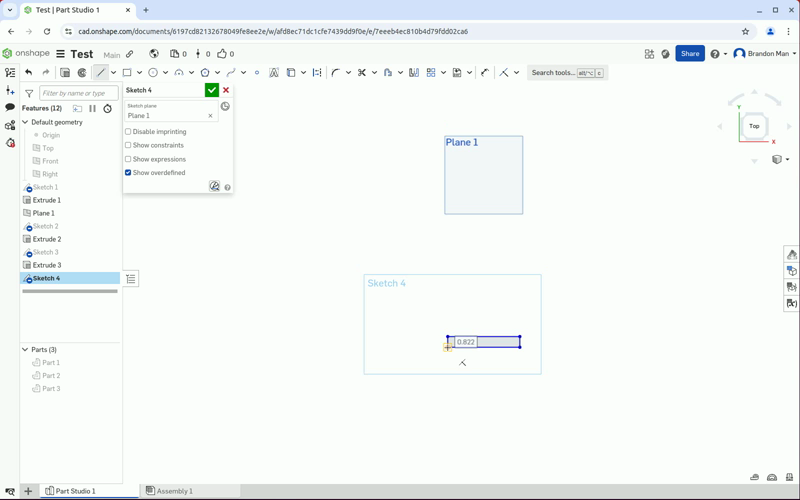
scroll(-6)
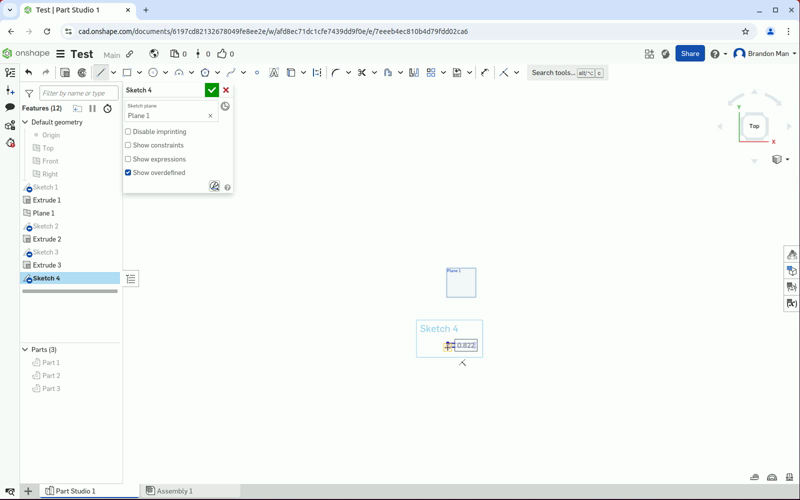
key(esc)
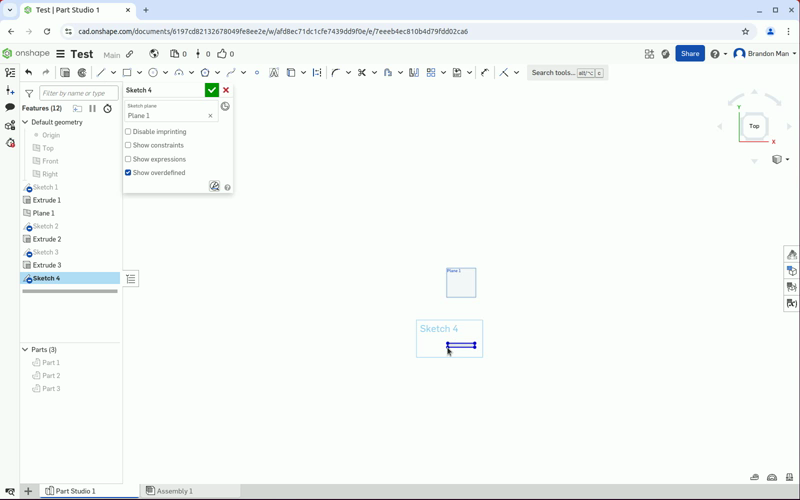
mouse_move(454, 346)
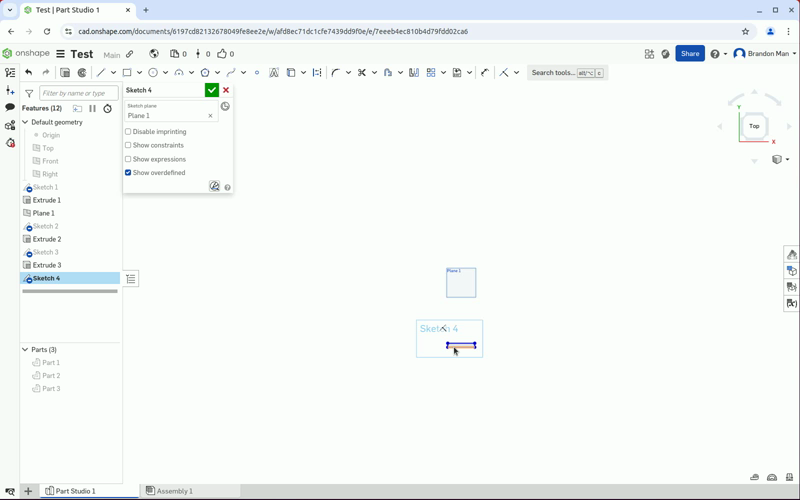
scroll(6)
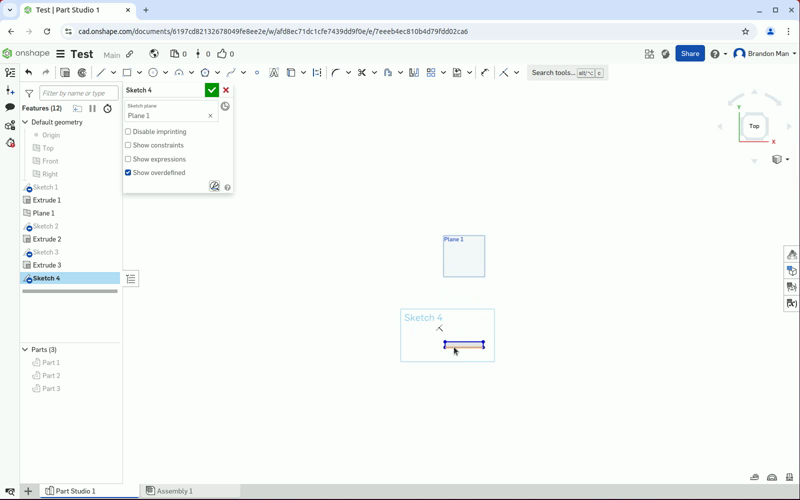
scroll(6)
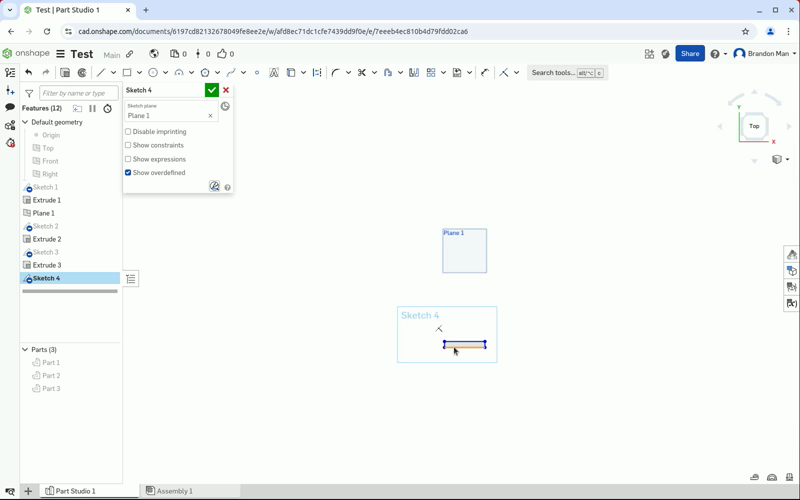
scroll(6)
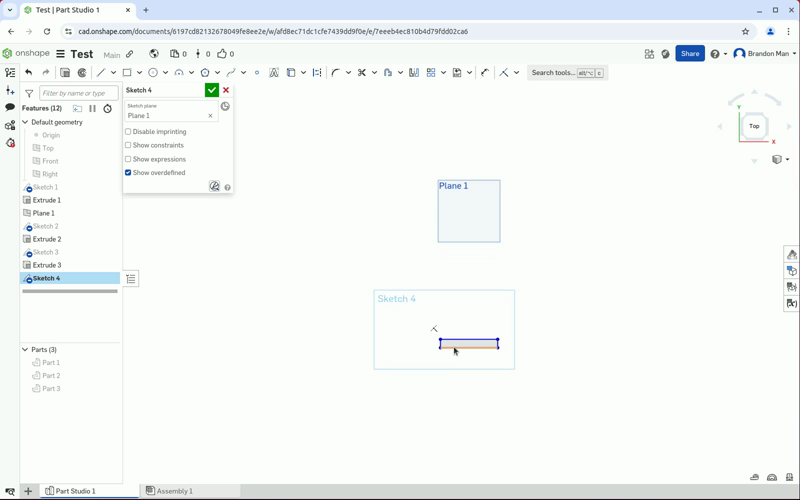
scroll(6)
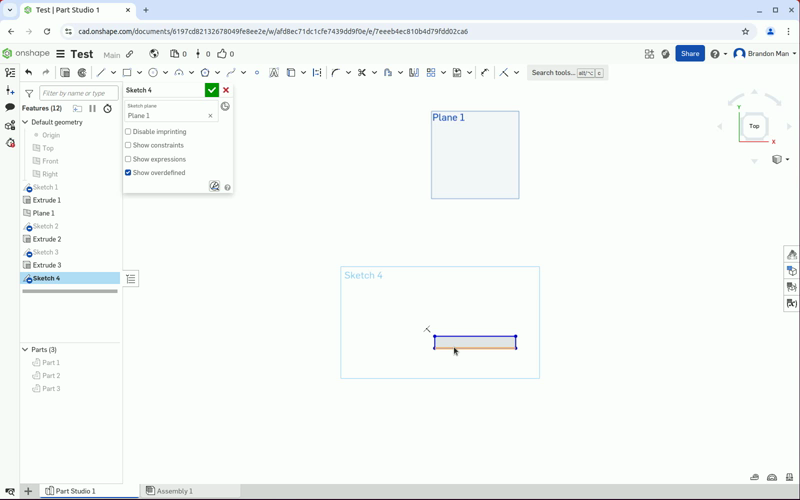
scroll(6)
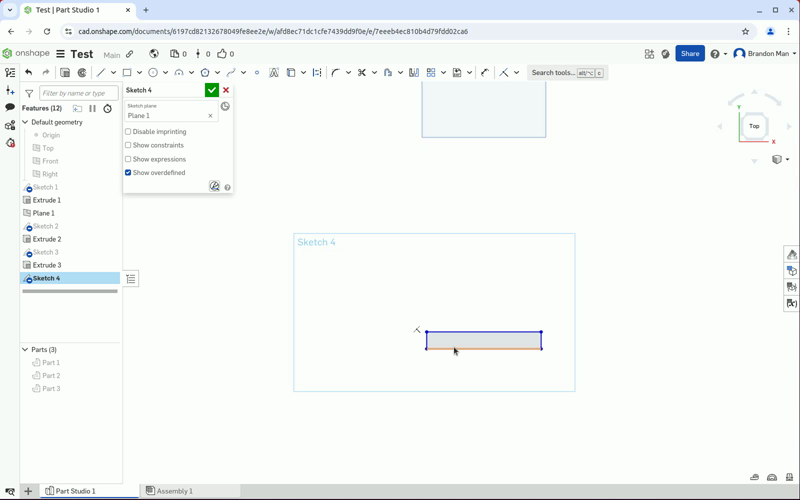
scroll(6)
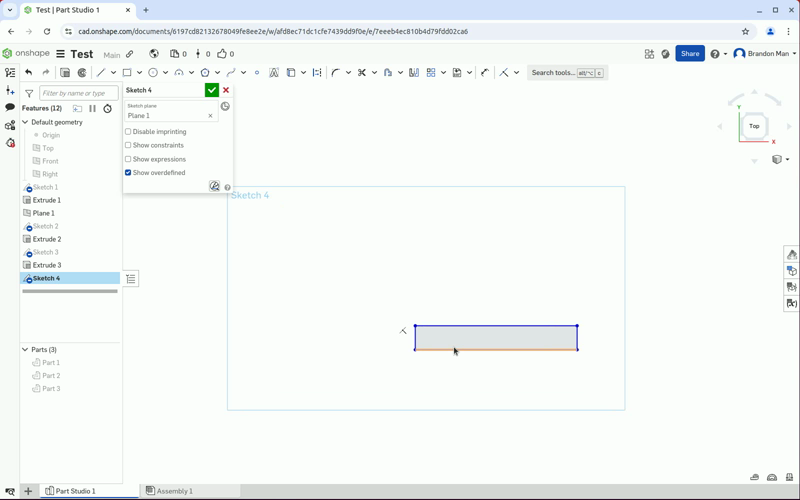
scroll(6)
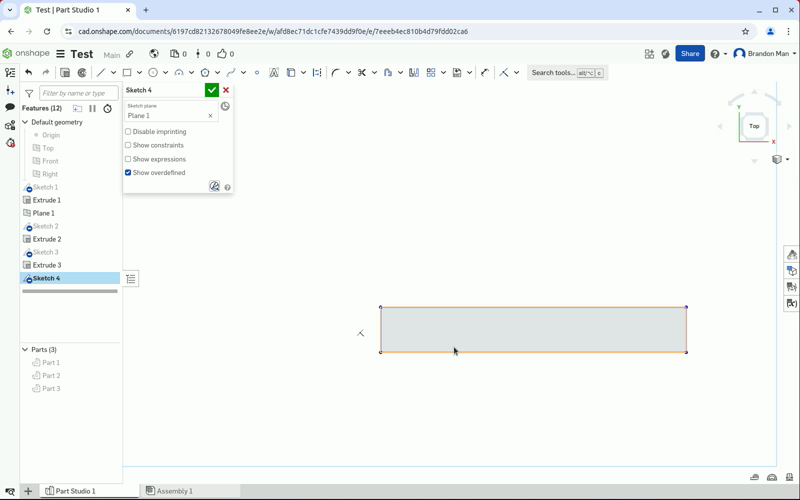
click(454, 346)
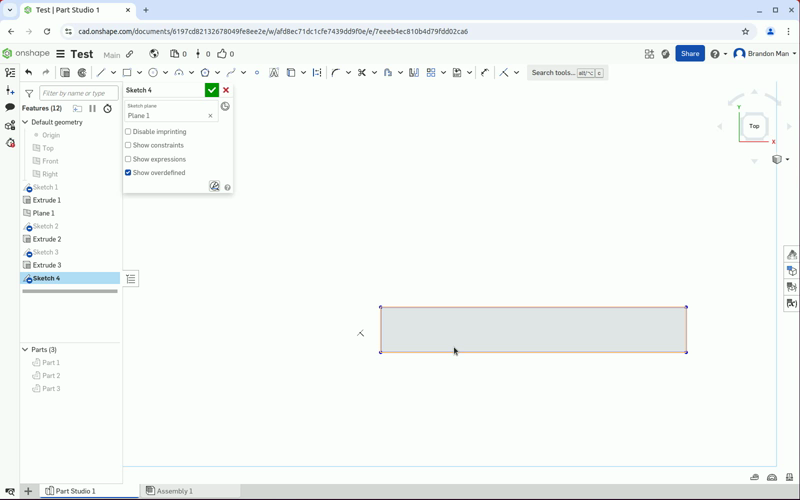
scroll(-6)
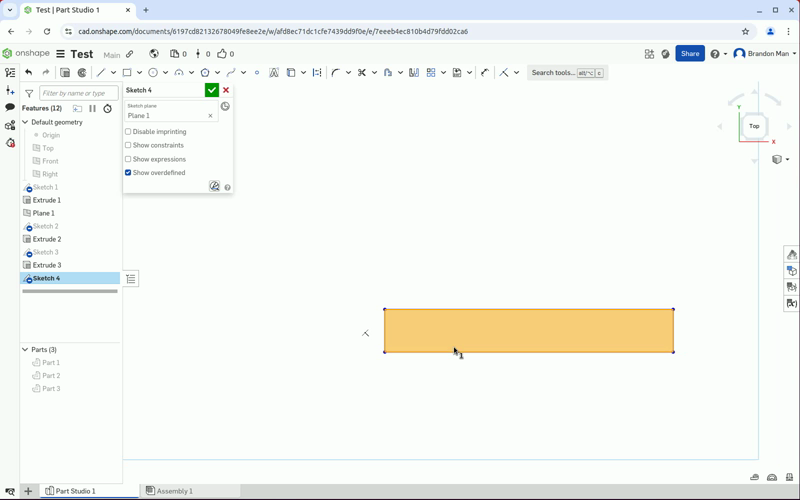
scroll(-6)
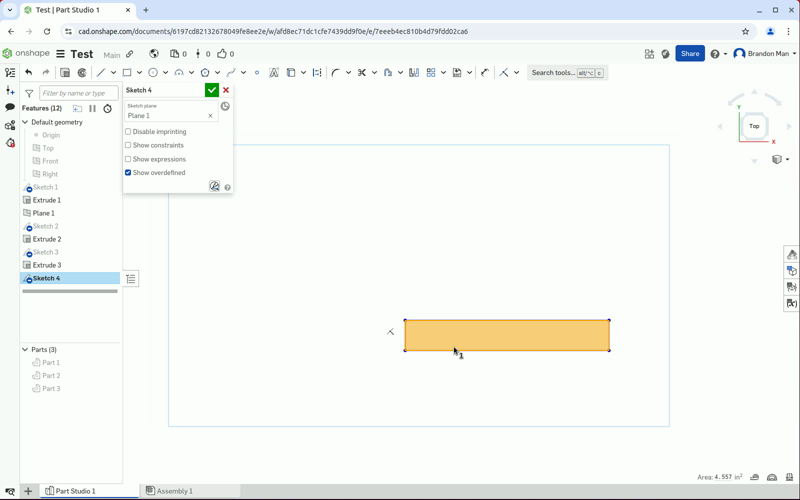
scroll(-6)
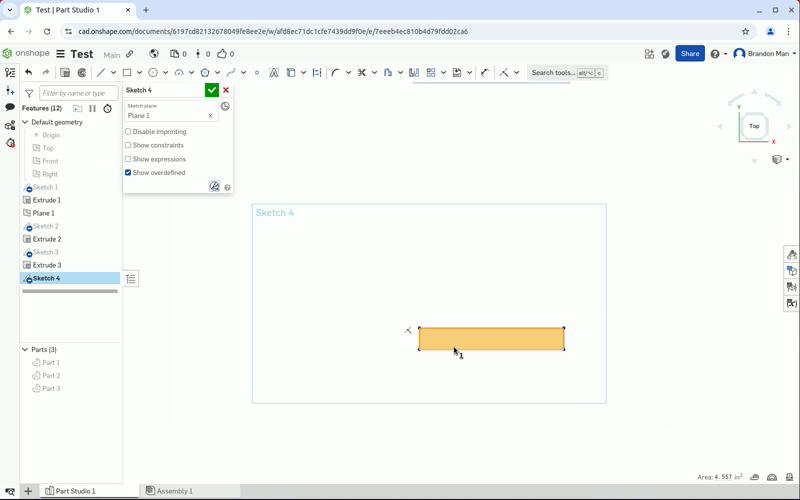
scroll(-6)
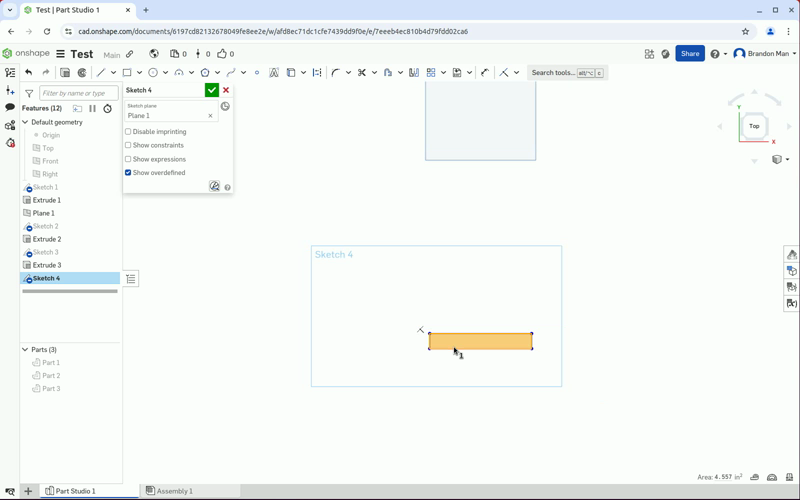
scroll(-6)
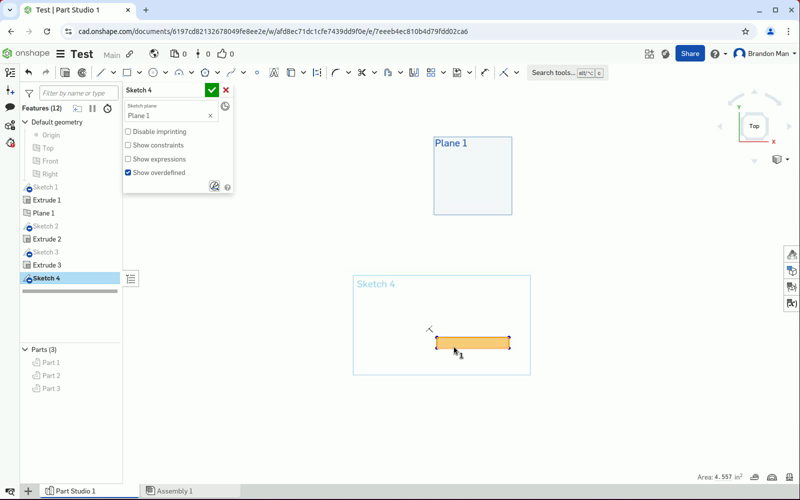
scroll(-6)
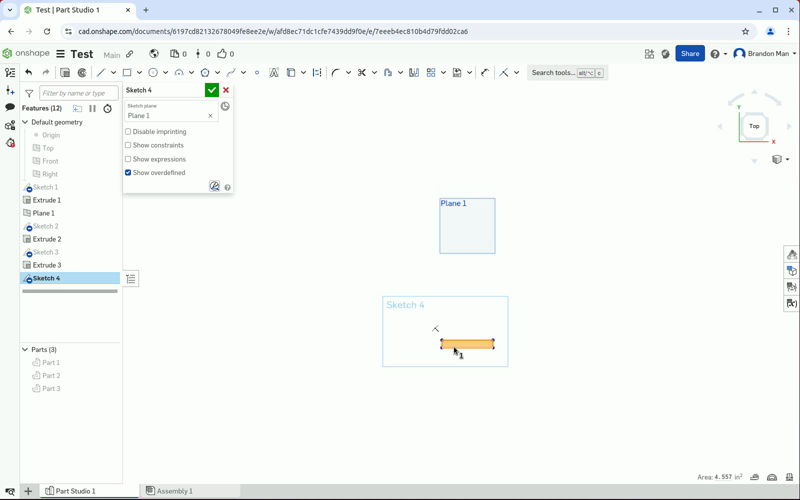
scroll(-6)
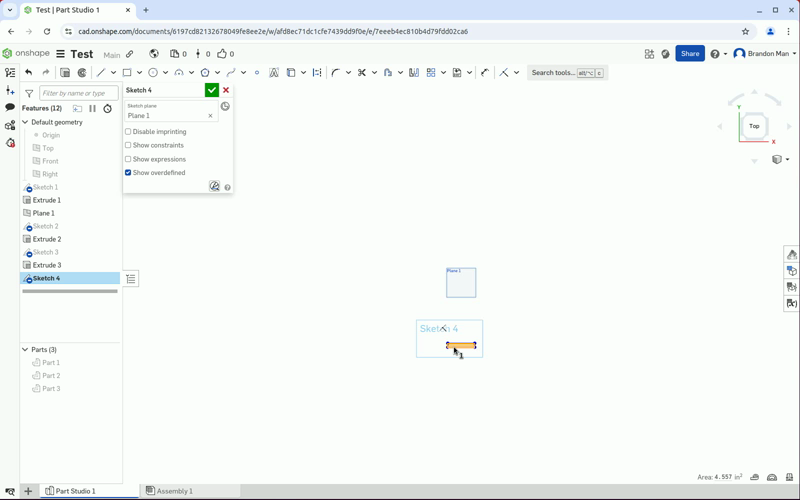
mouse_move(73, 352)
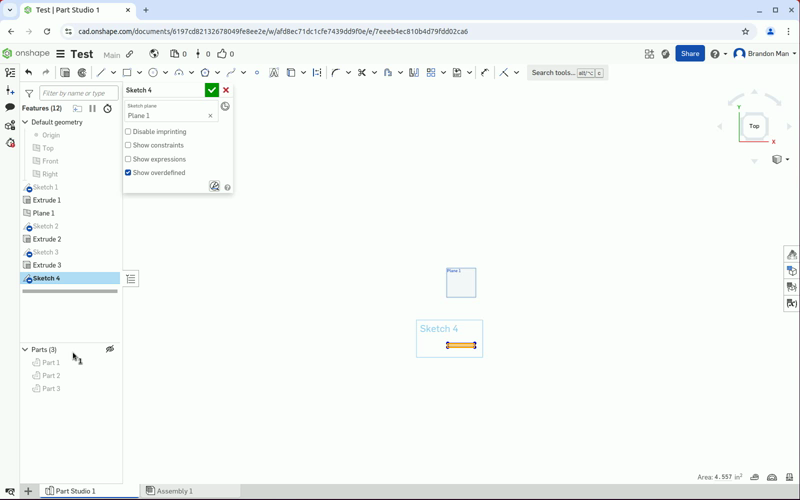
key(shift+y)
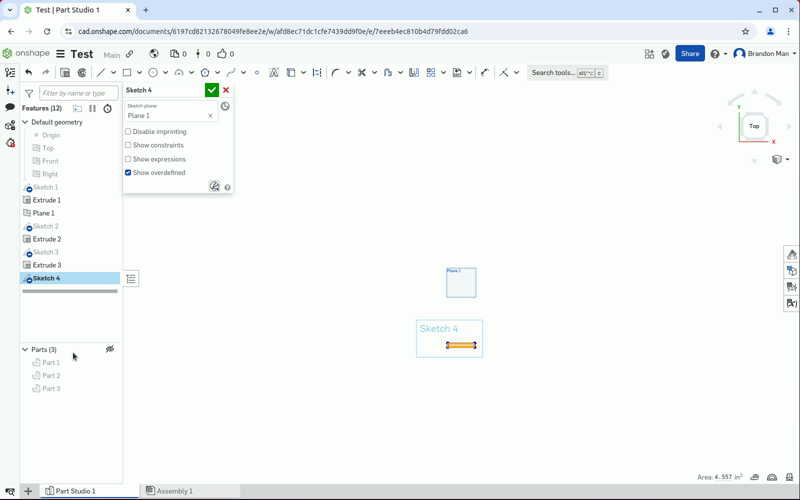
key(shift+e)
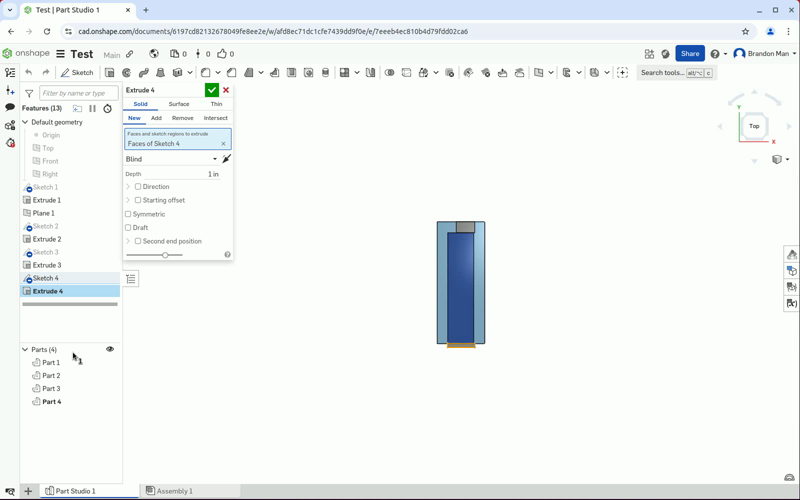
mouse_move(143, 106)
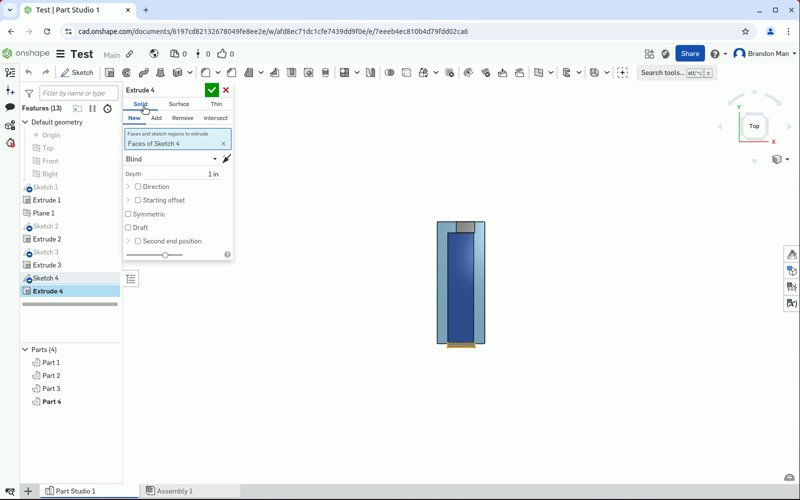
click(143, 106)
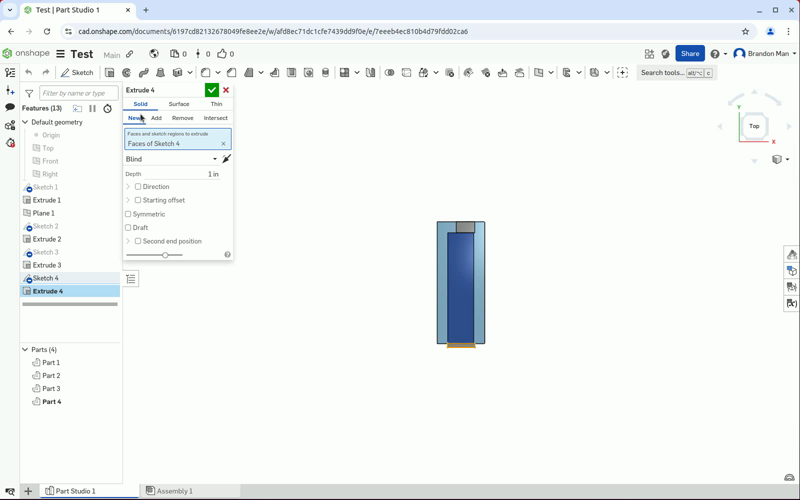
mouse_move(137, 120)
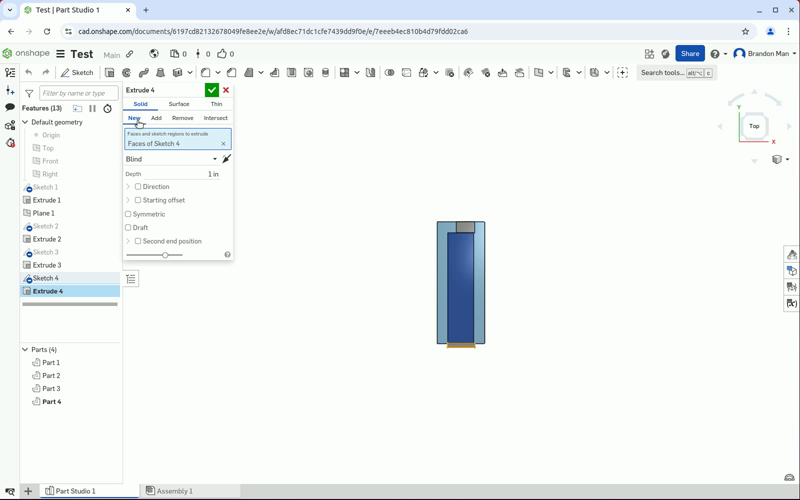
click(137, 120)
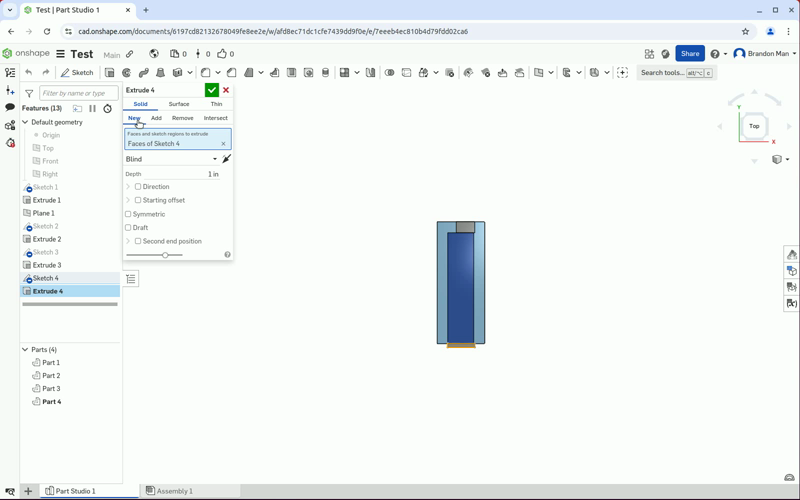
key(tab, 4)
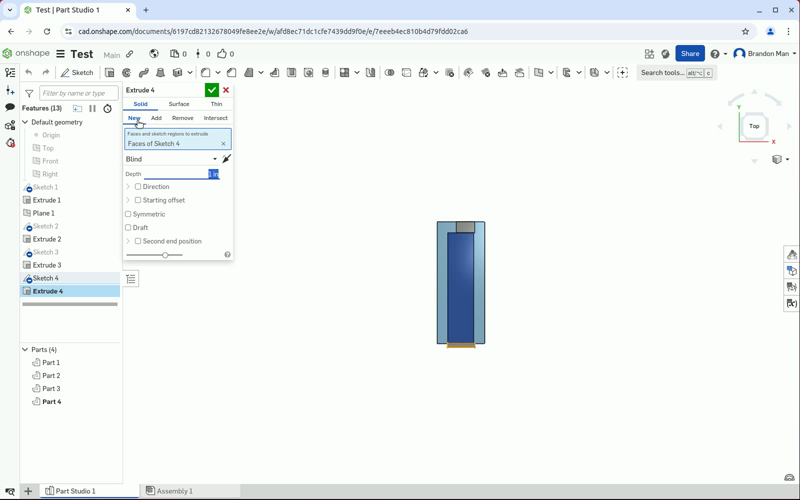
text(9.628)
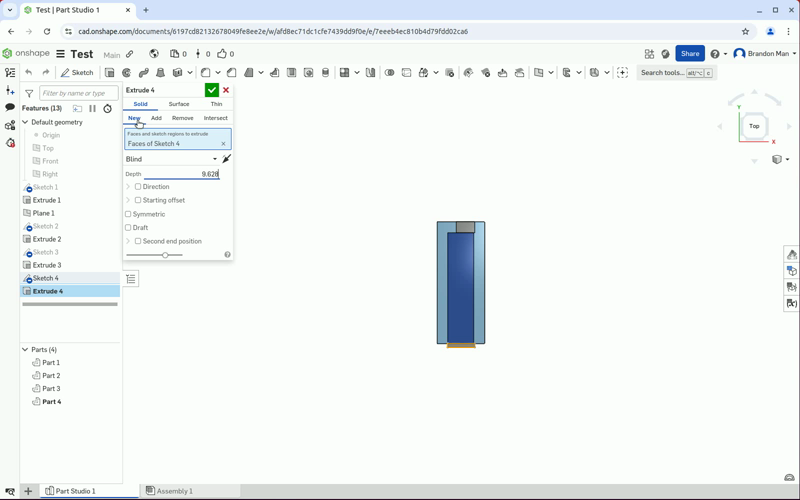
key(enter)
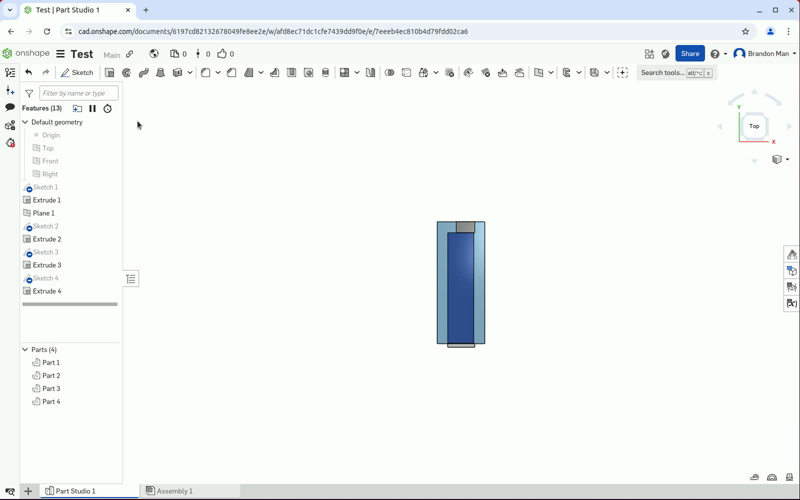
key(shift+h)
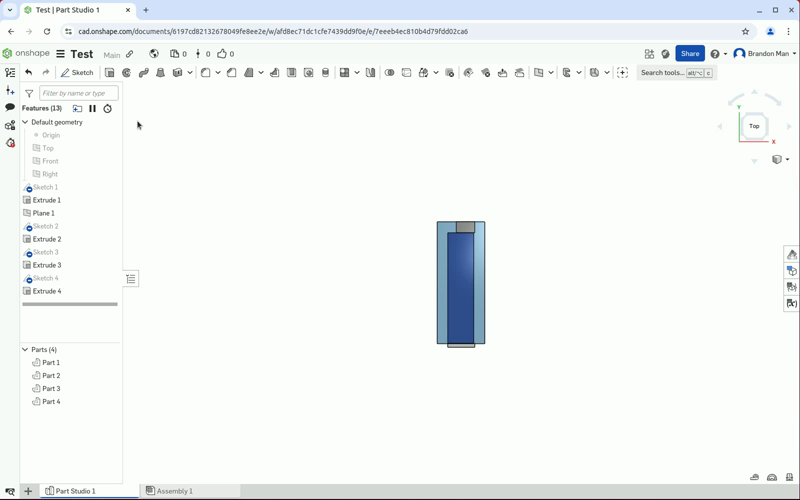
key(shift+h)
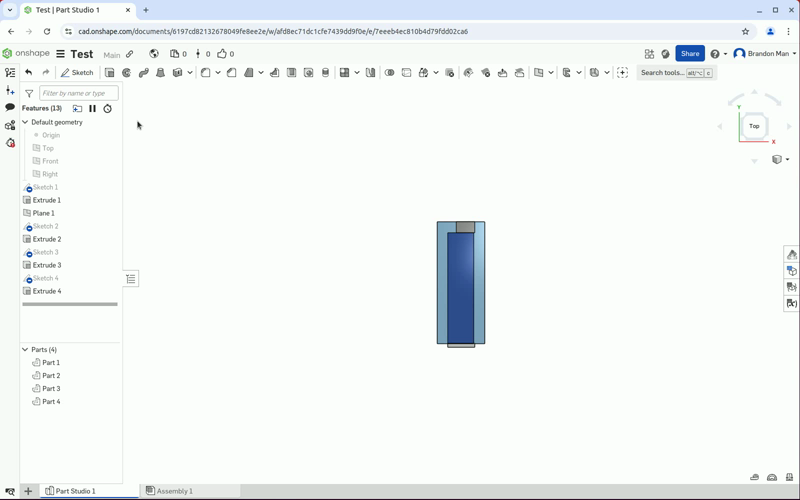
mouse_move(73, 189)
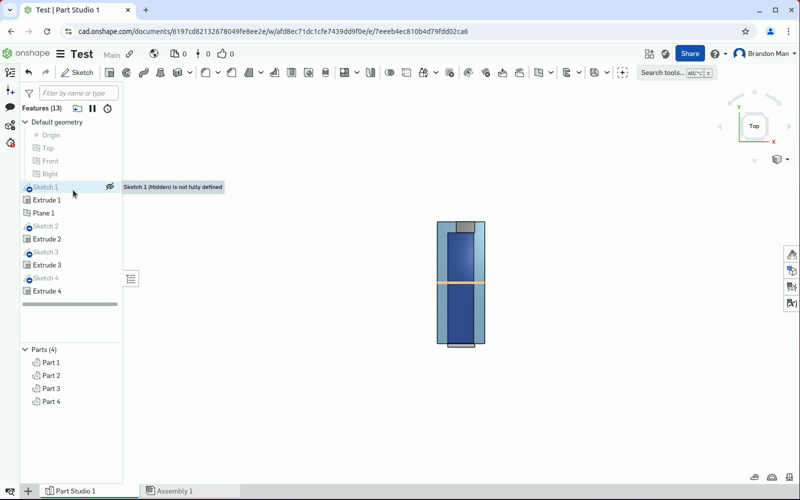
click(73, 189)
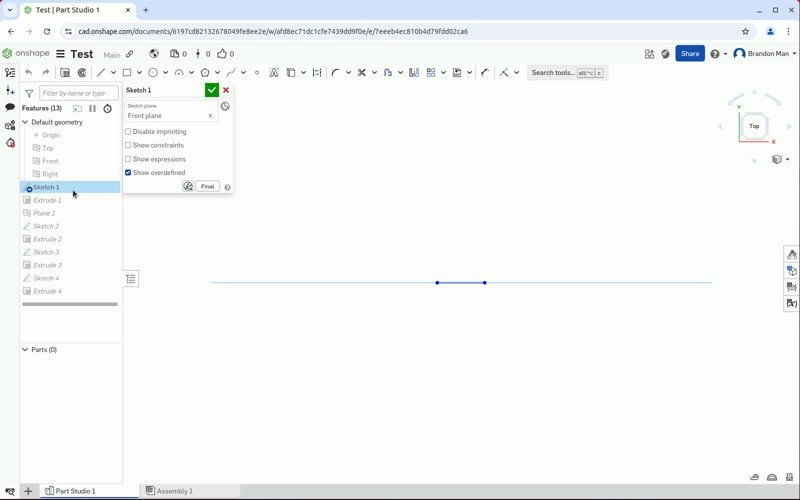
mouse_move(229, 92)
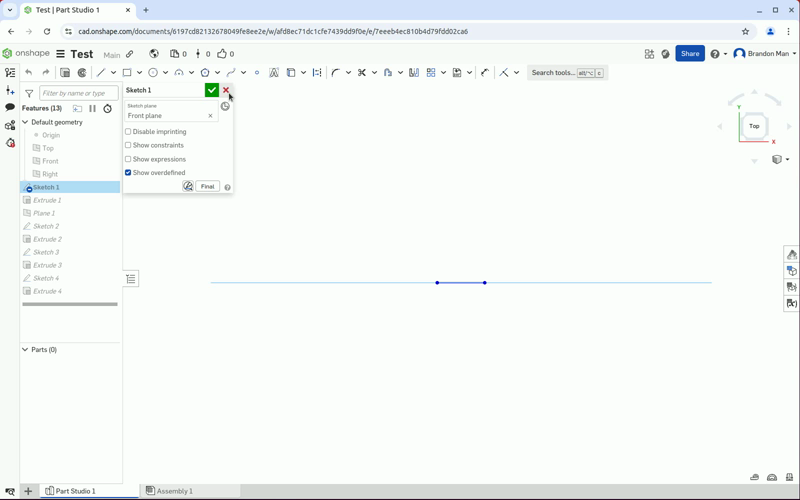
click(229, 92)
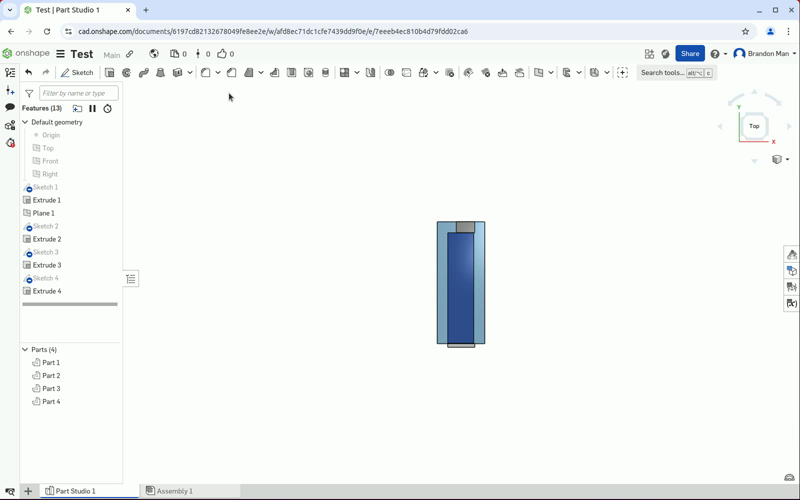
mouse_move(73, 352)
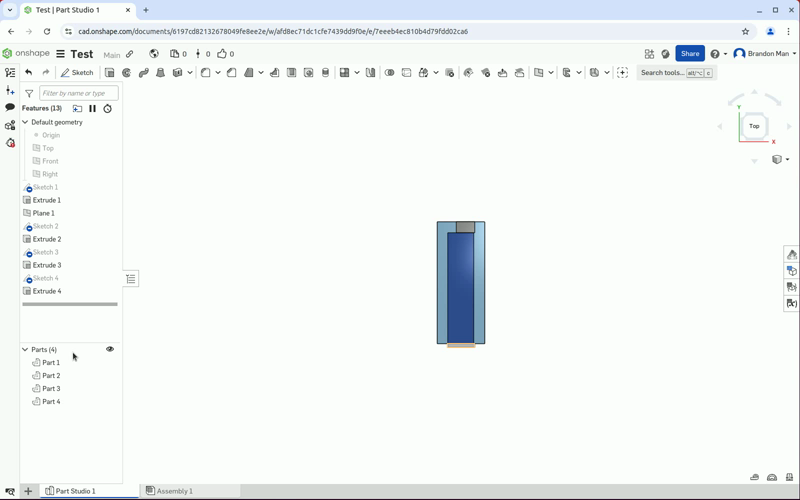
key(y)
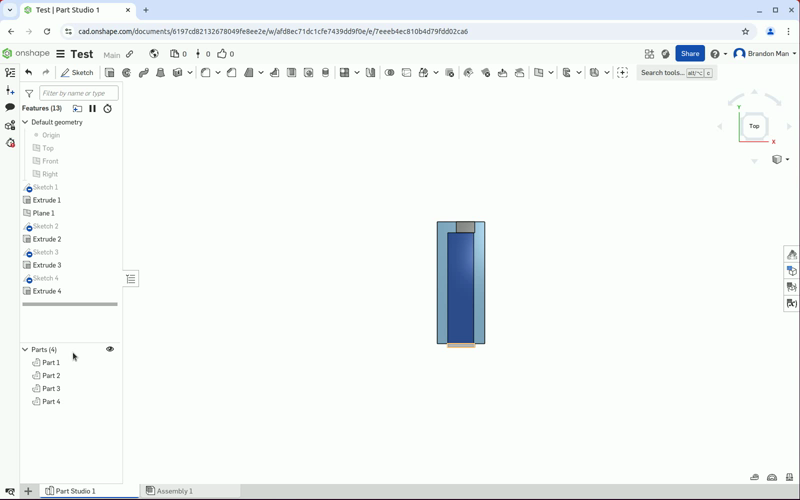
key(shift+p)
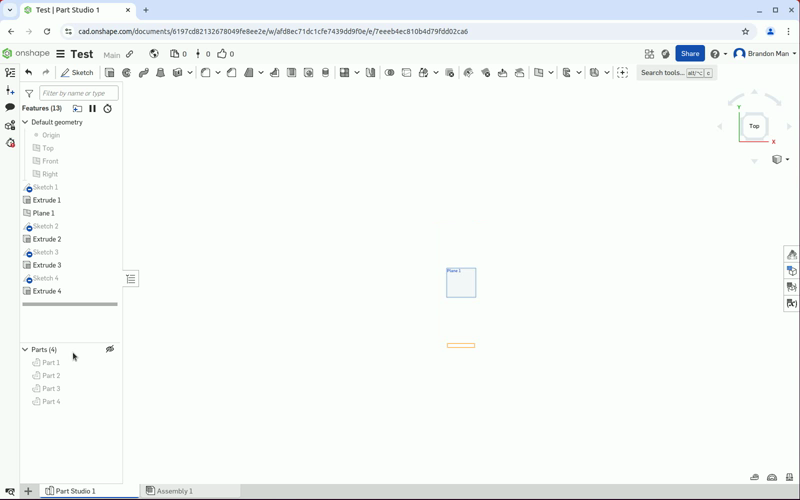
key(space)
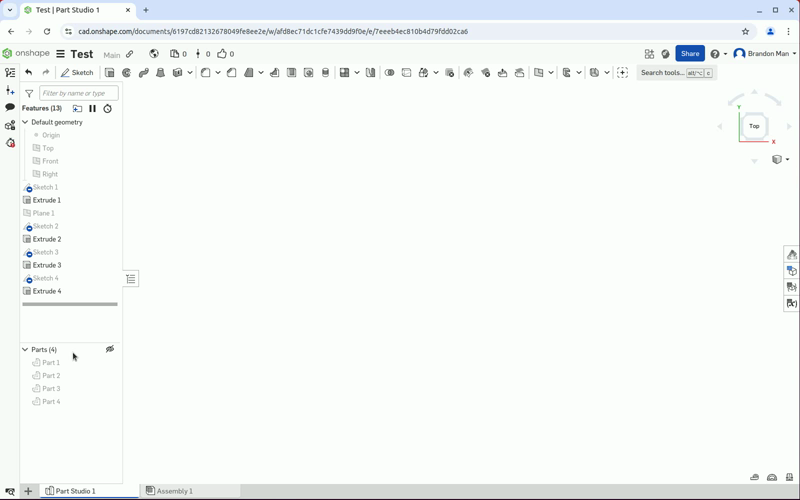
key_down(shift)
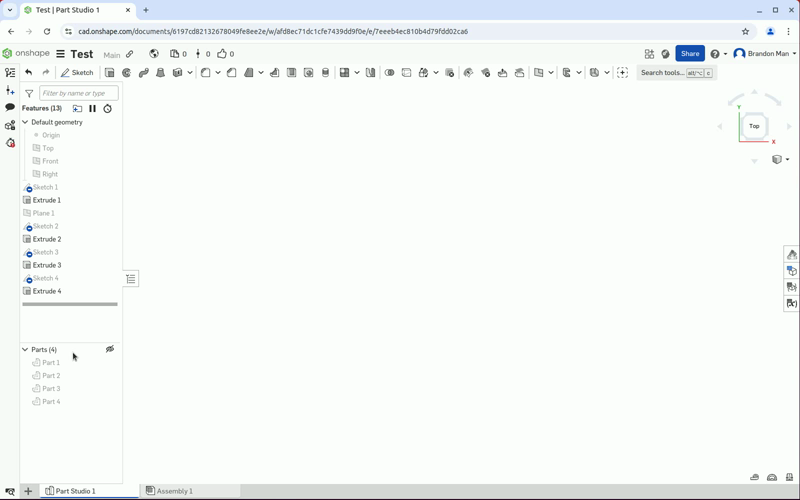
key(up)
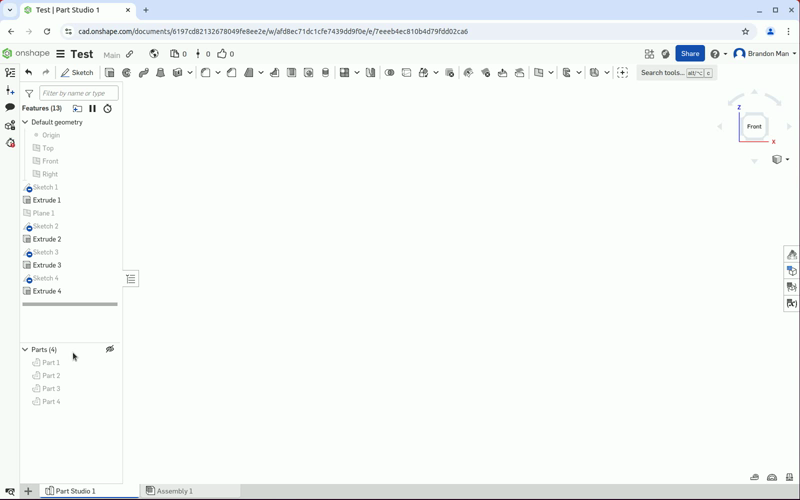
key_up(shift)
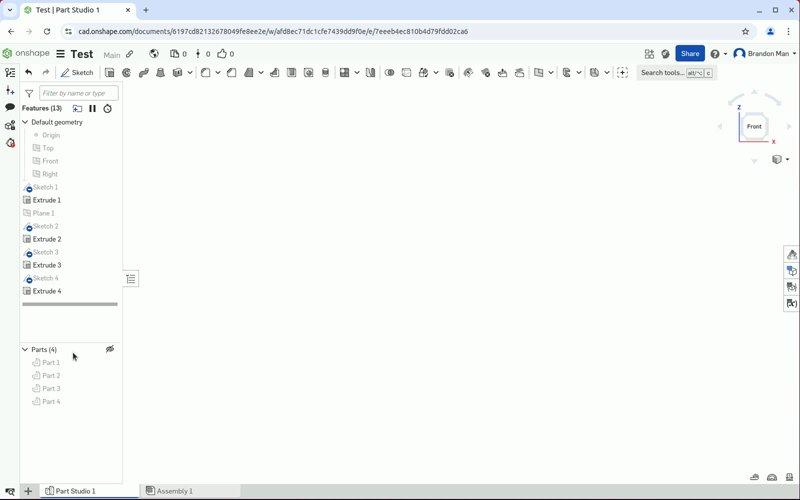
key(space)
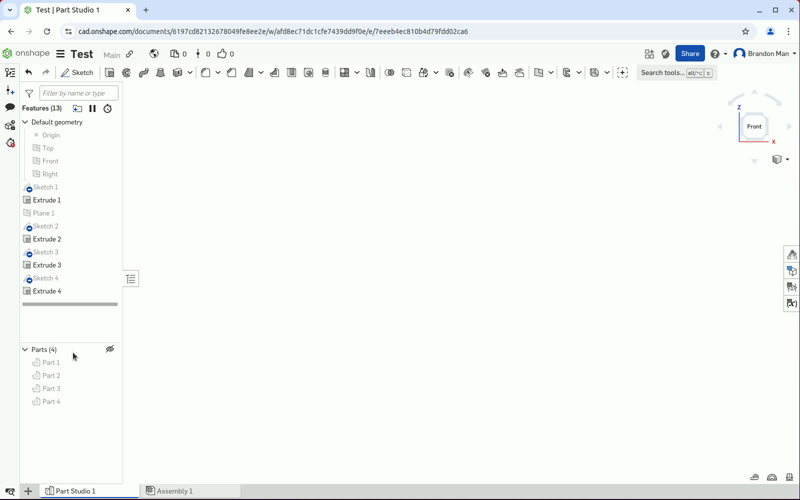
key_down(shift)
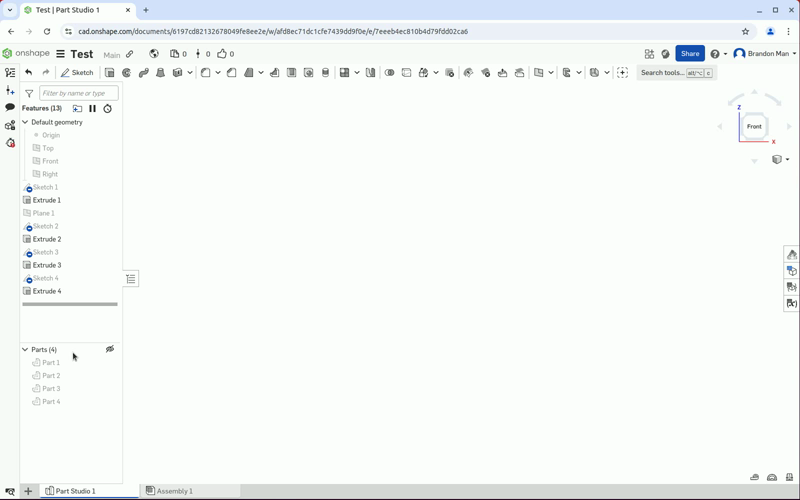
key(left)
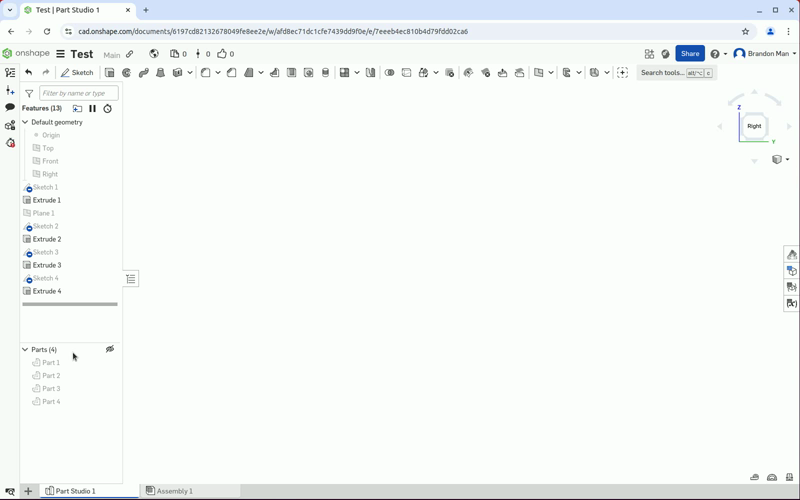
key_up(shift)
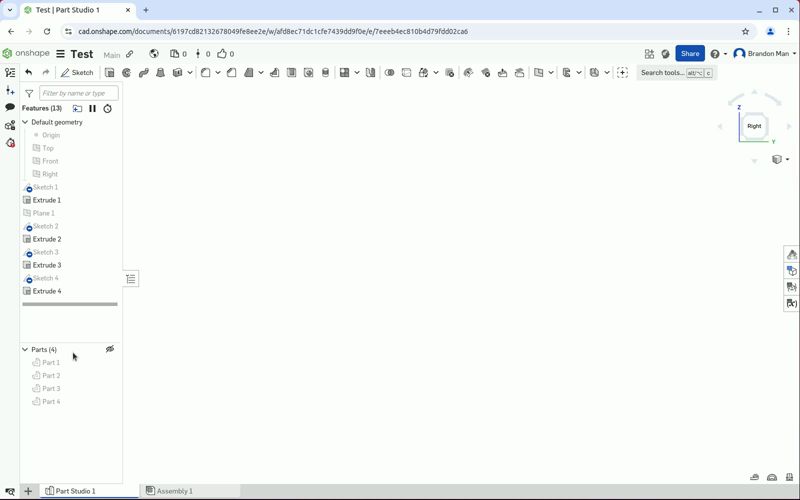
mouse_move(73, 352)
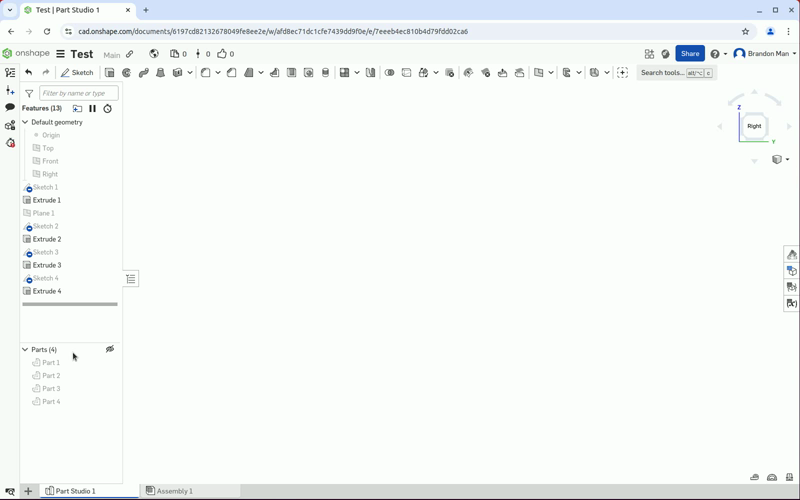
key(shift+y)
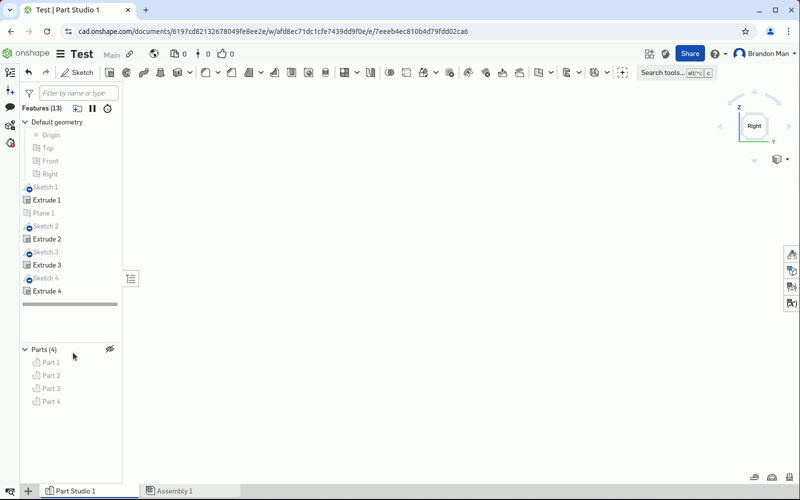
key(shift+s)
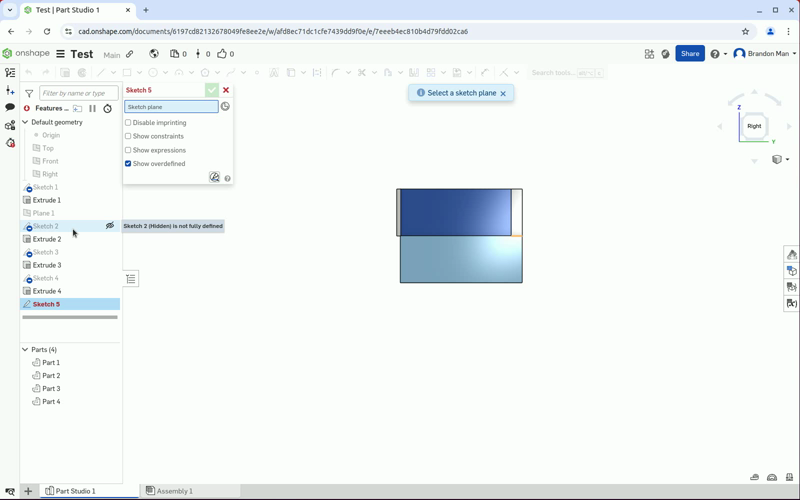
scroll(3)
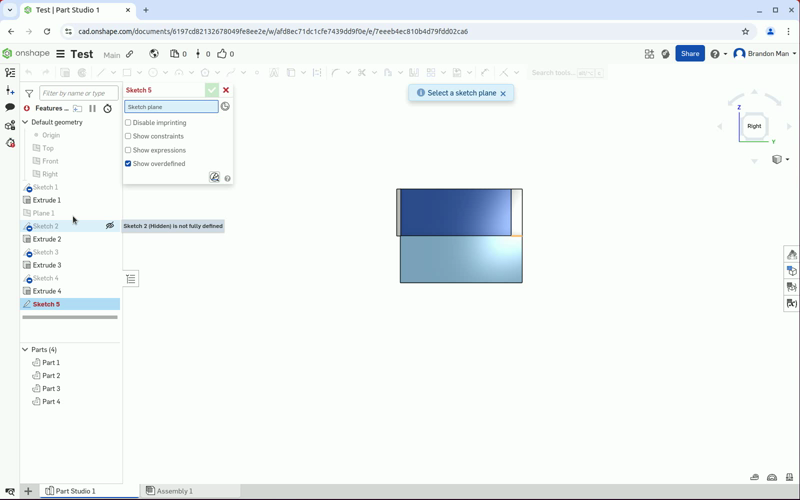
mouse_move(73, 176)
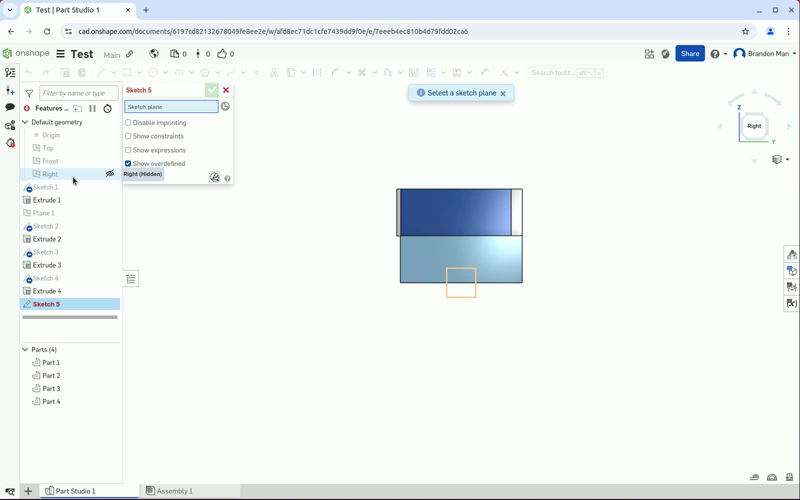
click(73, 176)
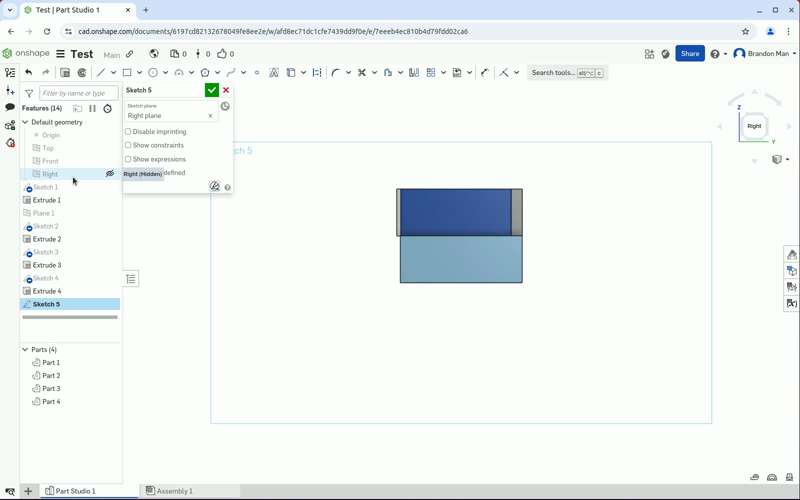
mouse_move(73, 352)
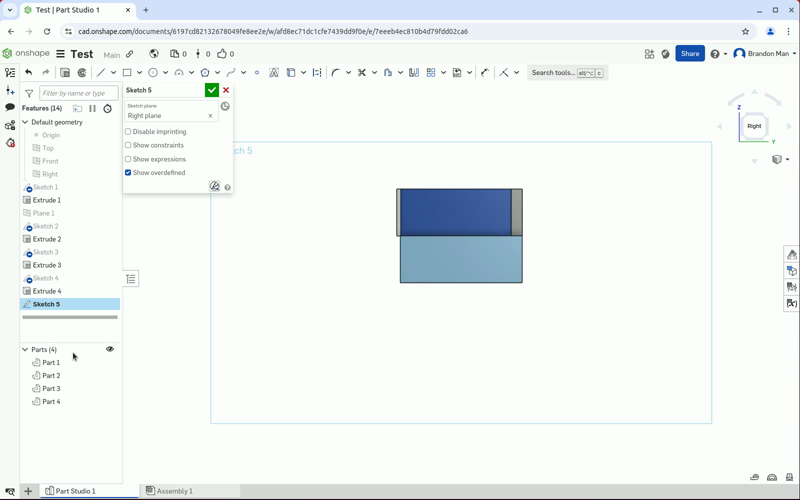
key(y)
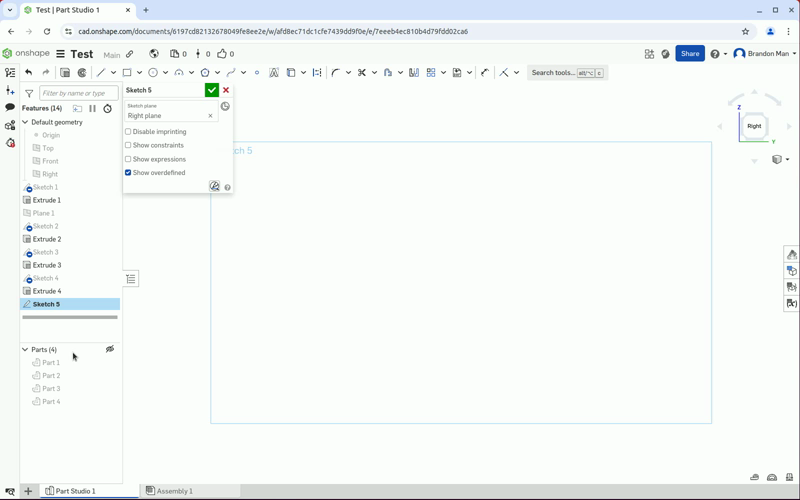
key(l)
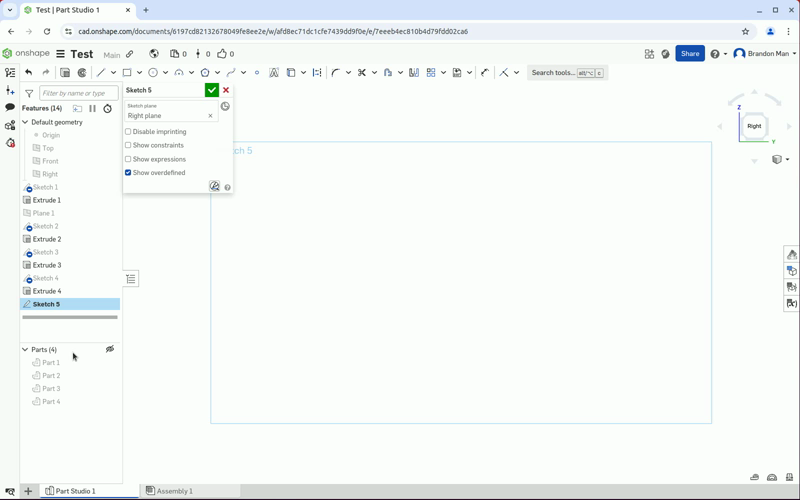
key_down(shift)
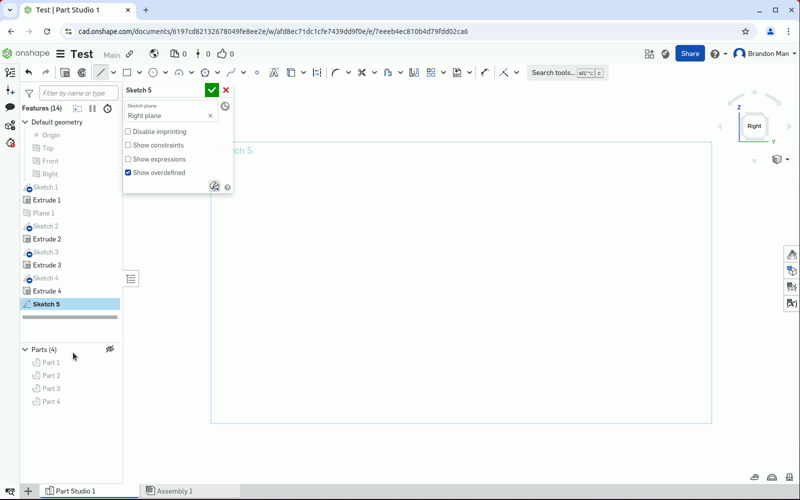
mouse_move(348, 187)
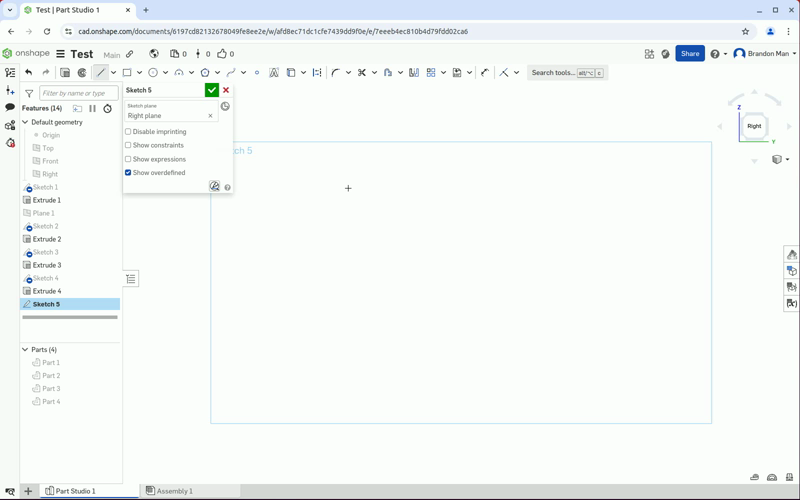
click(348, 187)
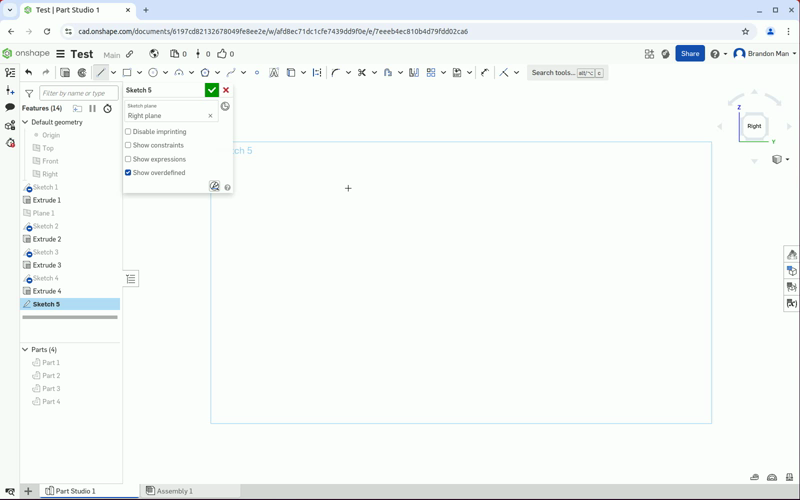
key_up(shift)
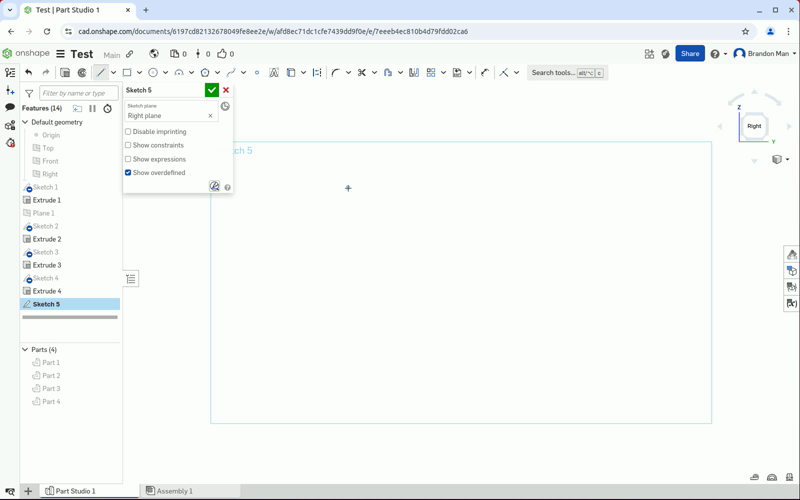
key_down(shift)
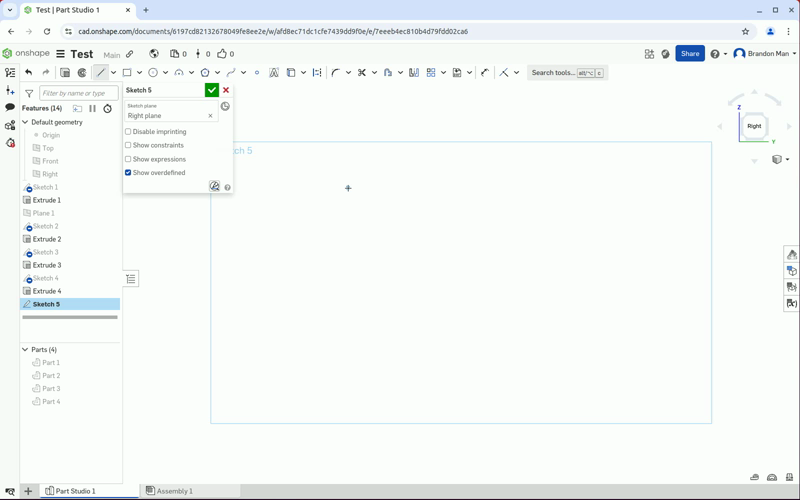
mouse_move(378, 187)
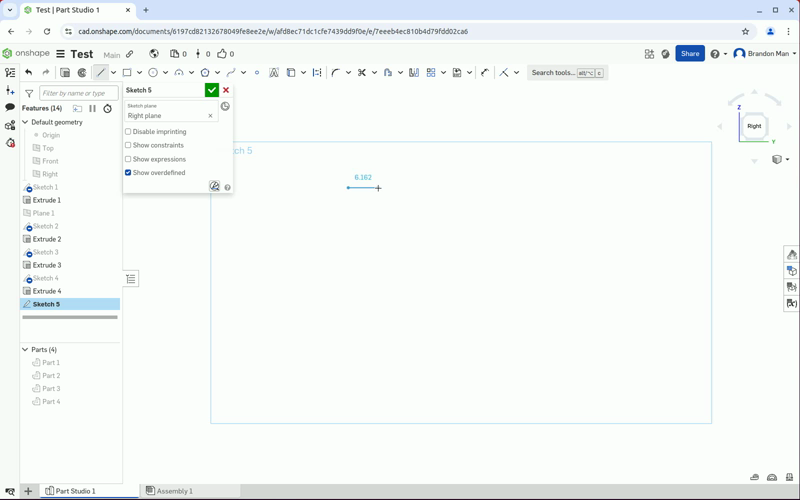
mouse_move(378, 217)
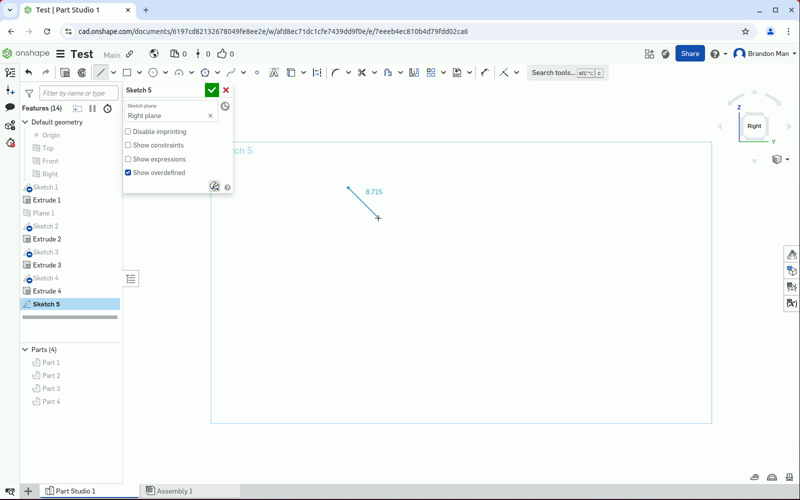
click(378, 217)
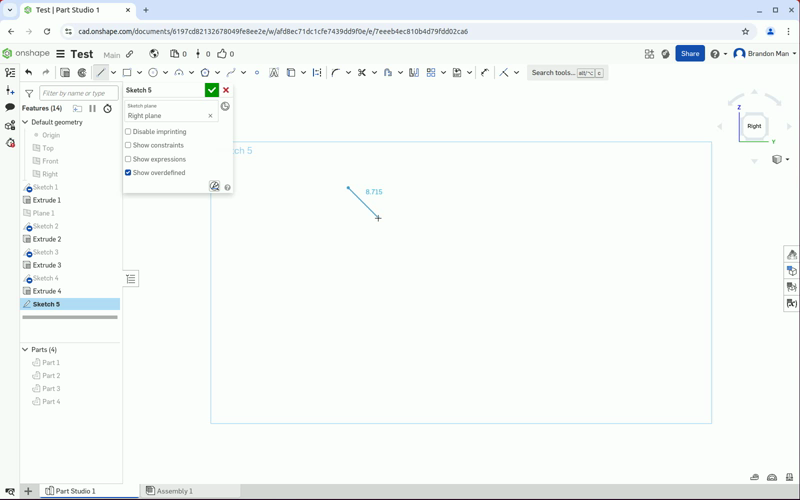
key_up(shift)
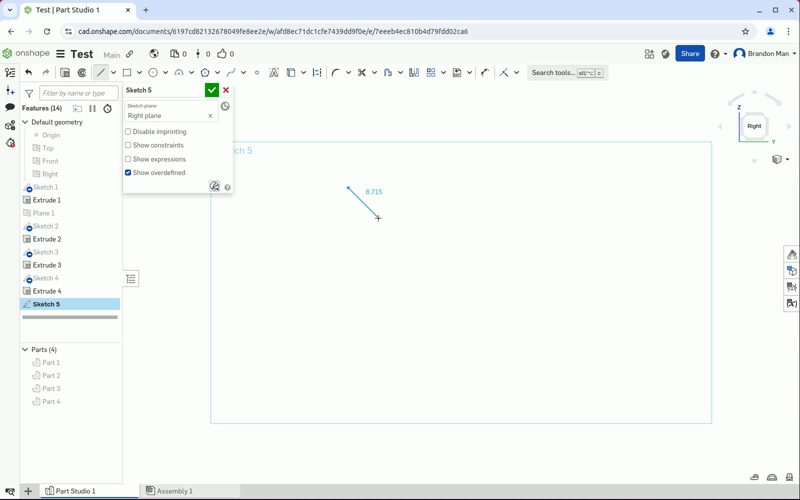
key_down(shift)
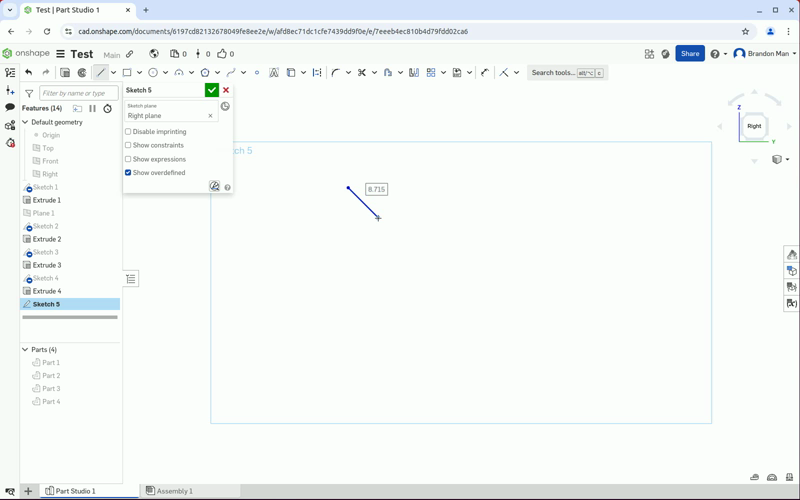
mouse_move(408, 217)
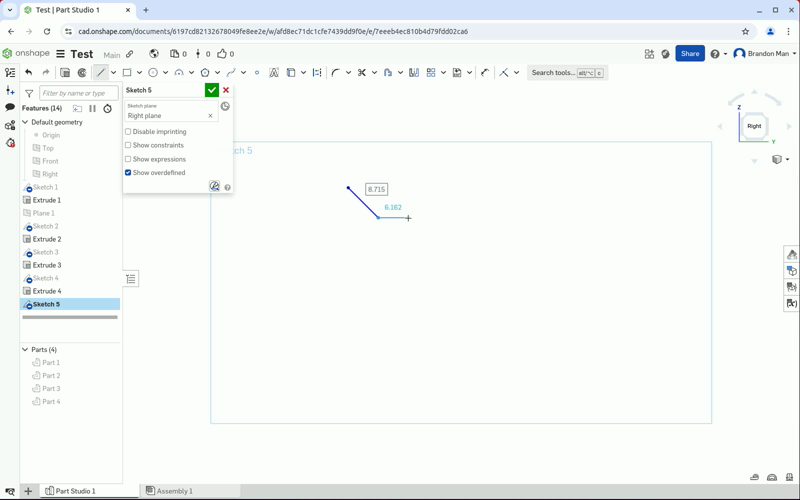
mouse_move(396, 217)
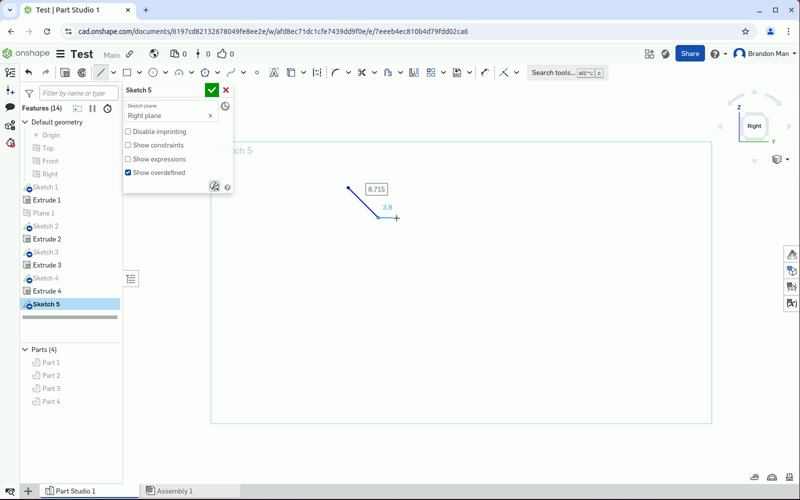
click(396, 217)
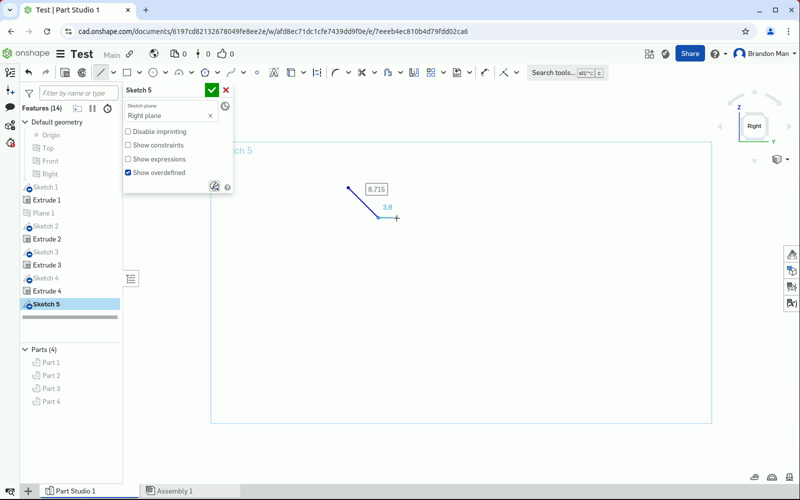
key_up(shift)
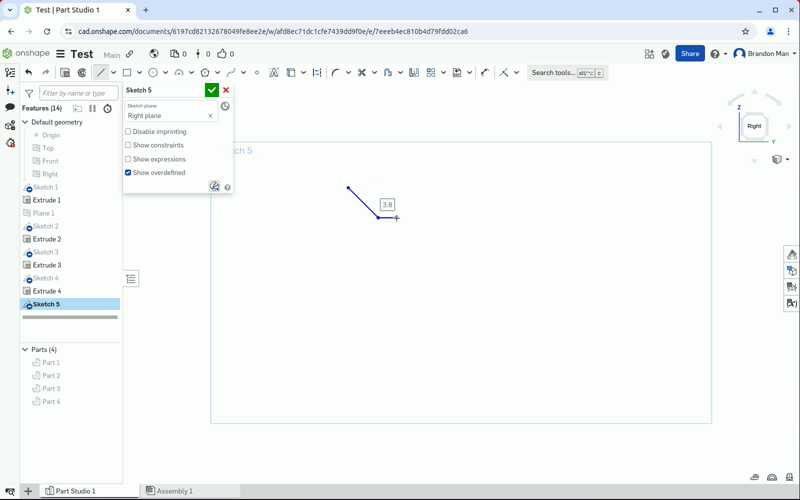
key_down(shift)
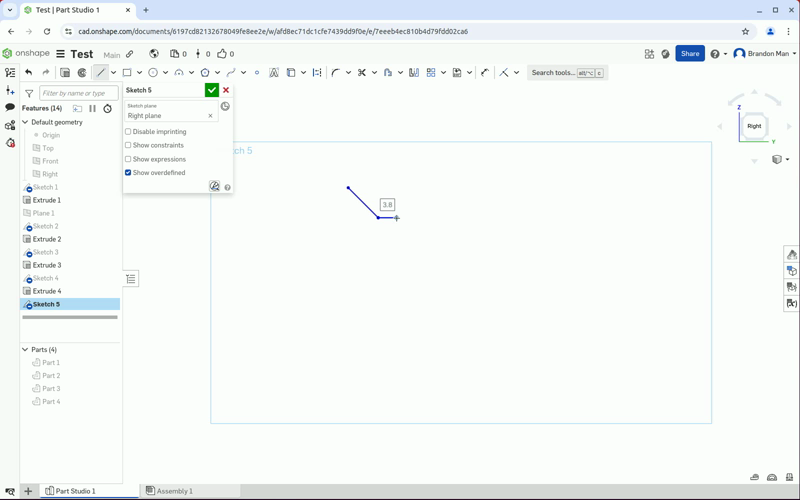
mouse_move(426, 217)
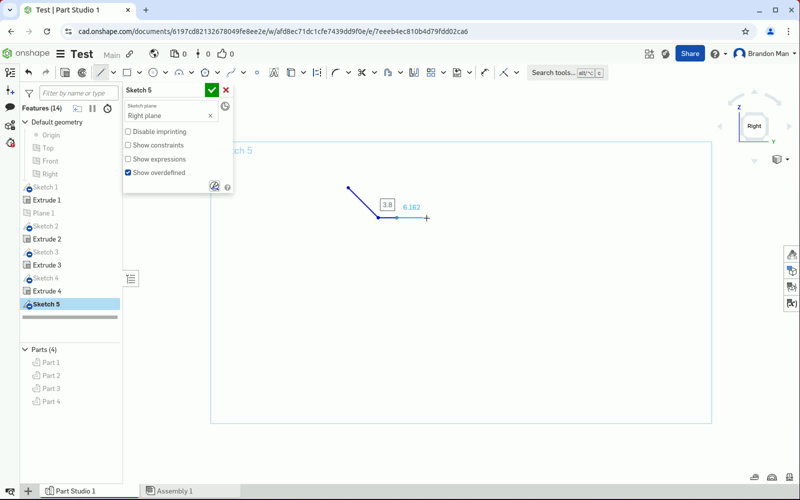
mouse_move(407, 217)
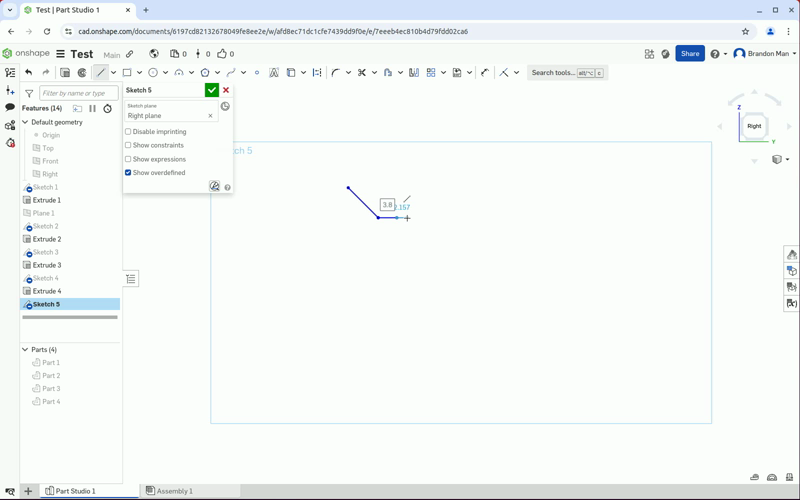
click(407, 217)
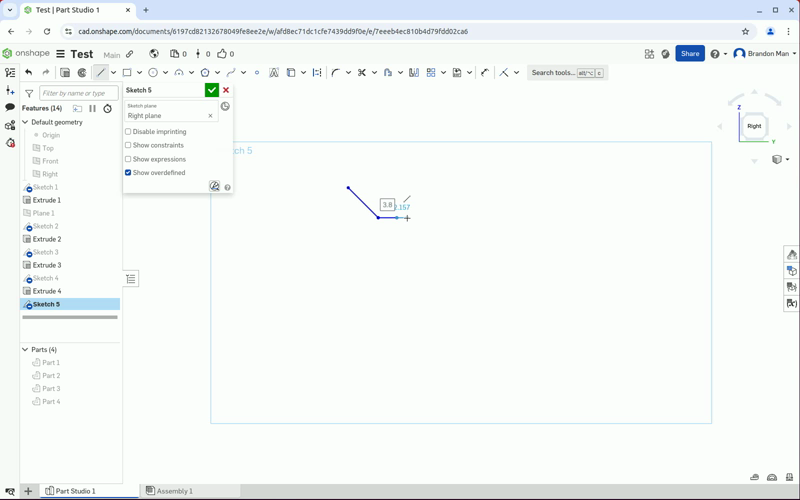
key_up(shift)
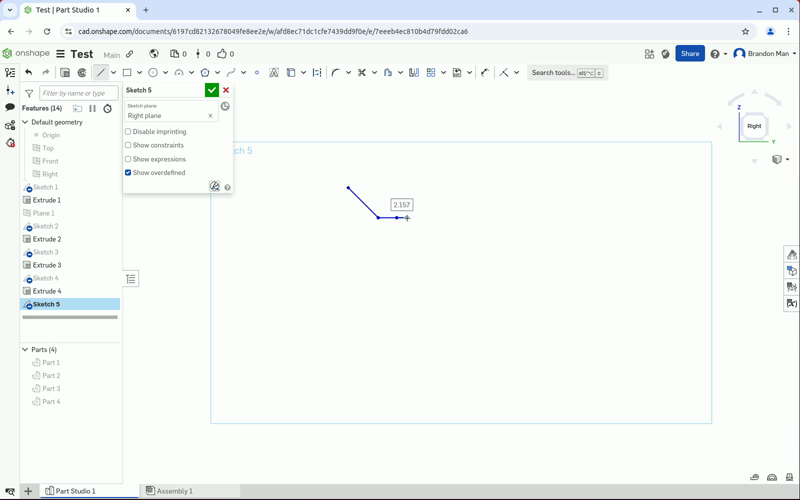
key_down(shift)
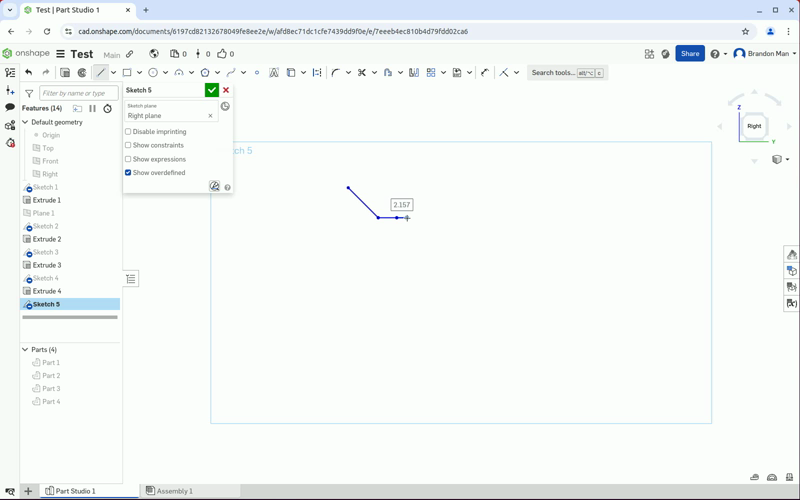
mouse_move(437, 217)
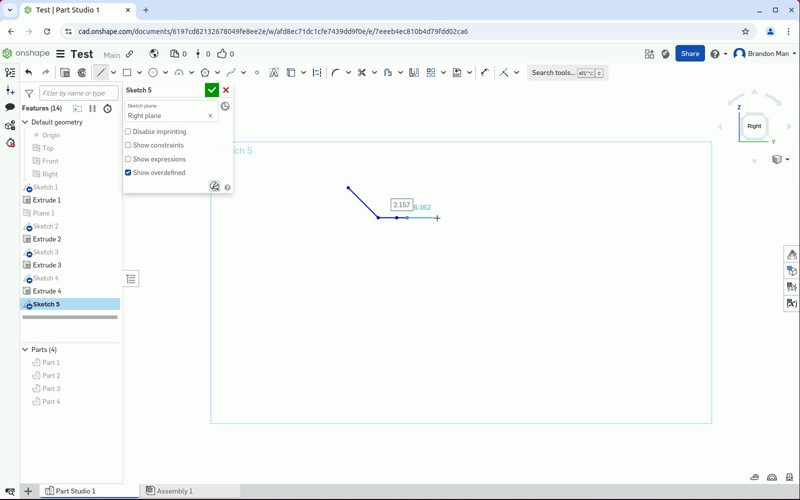
mouse_move(407, 187)
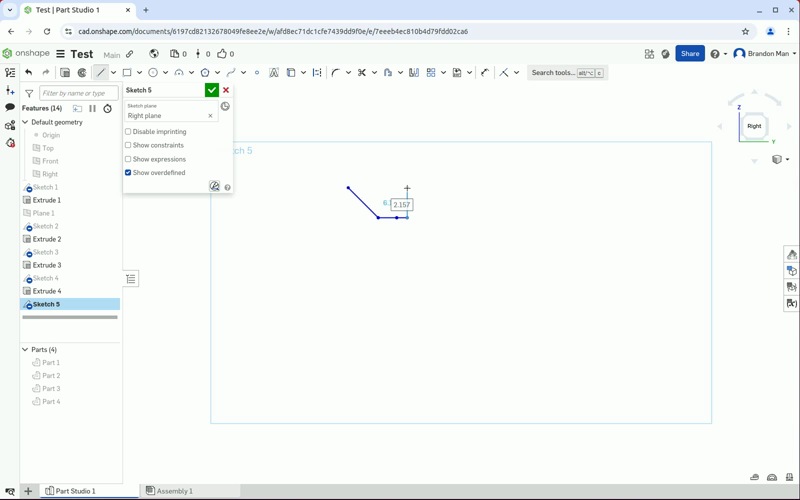
click(407, 187)
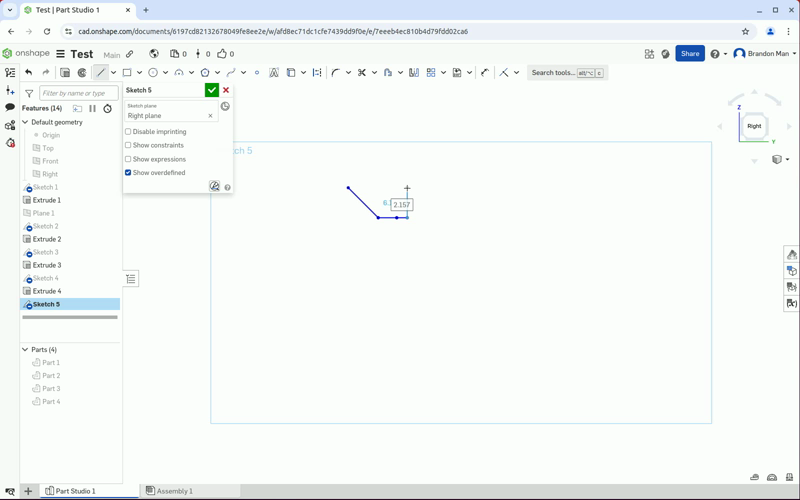
key_up(shift)
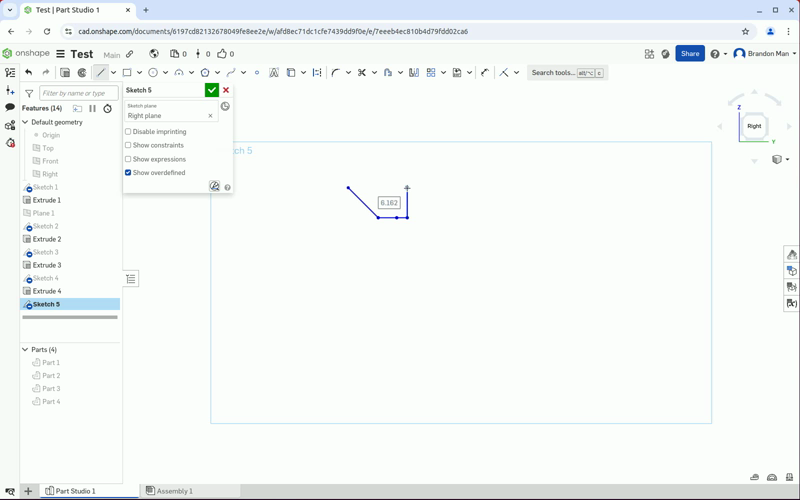
mouse_move(437, 187)
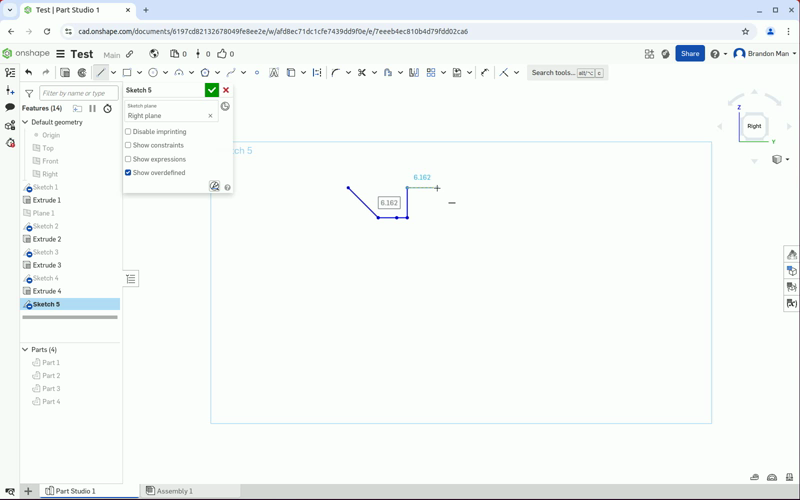
key_down(shift)
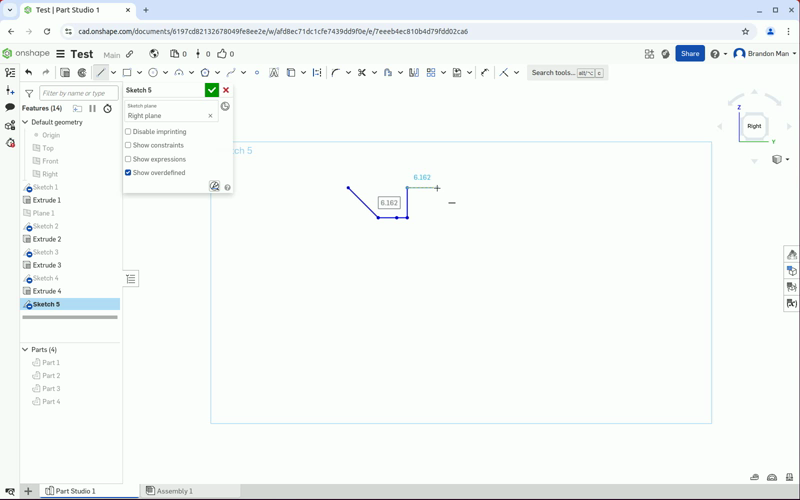
mouse_move(348, 187)
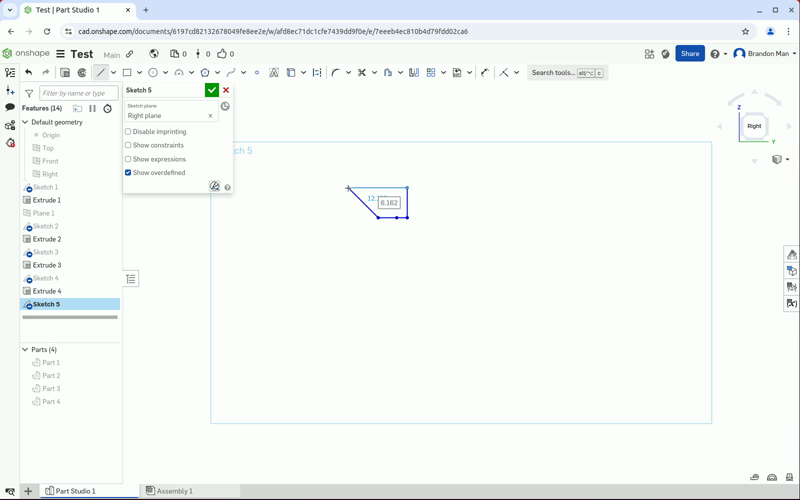
key_up(shift)
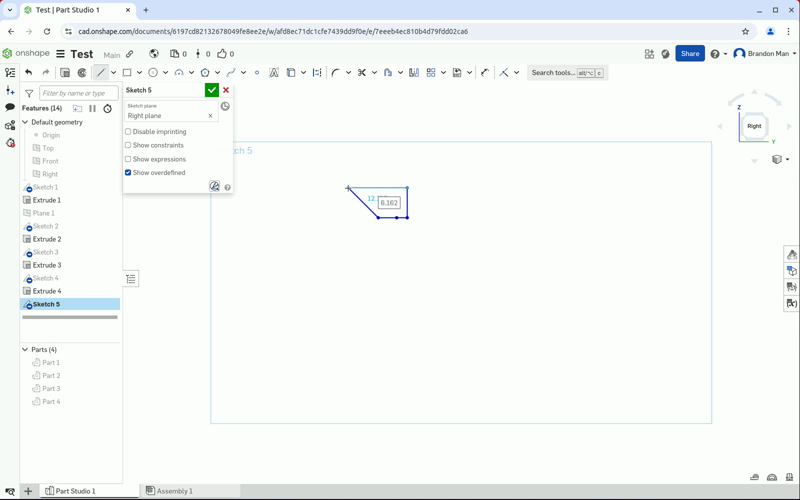
click(348, 187)
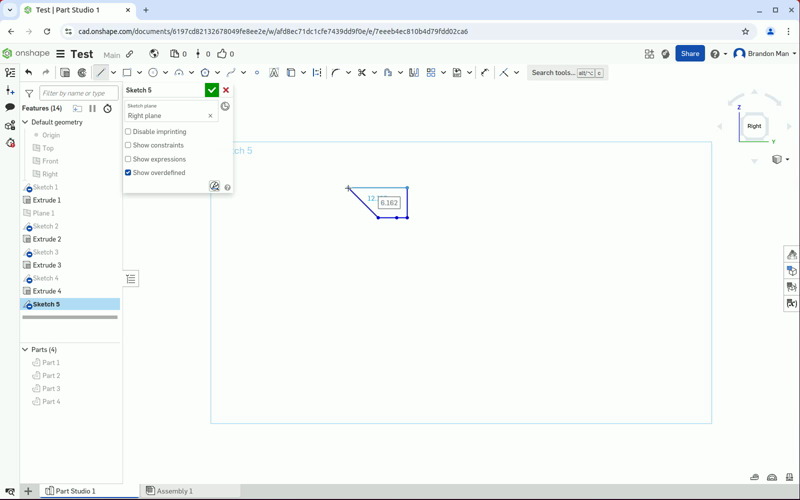
key(esc)
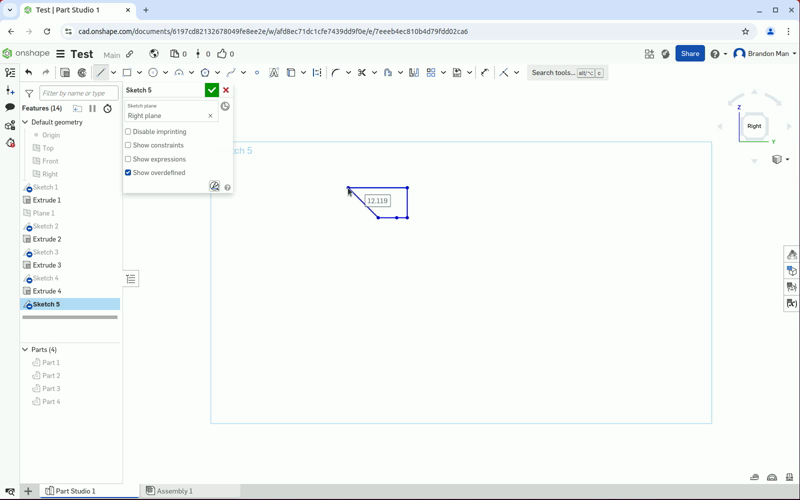
mouse_move(390, 204)
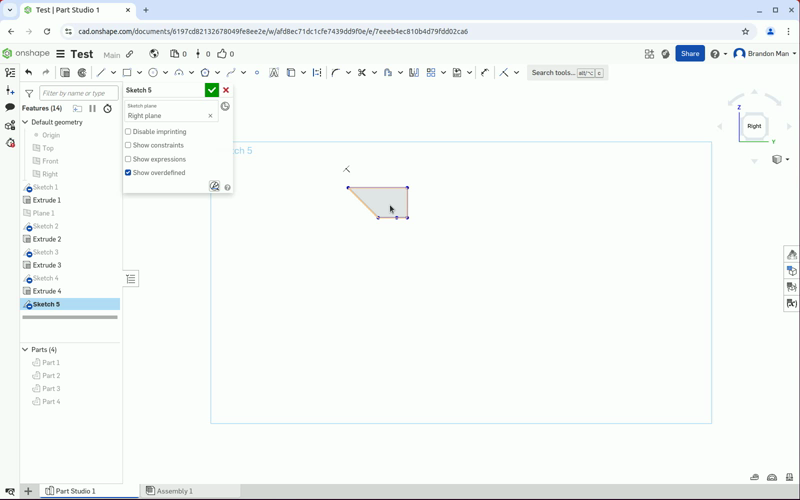
scroll(6)
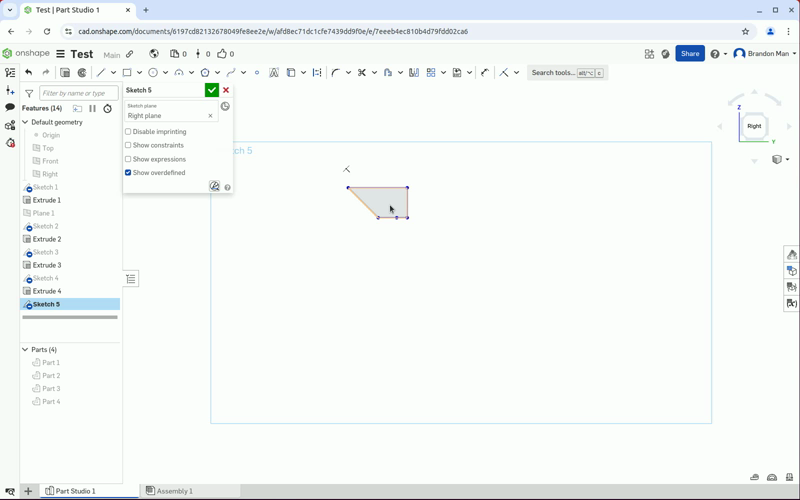
scroll(6)
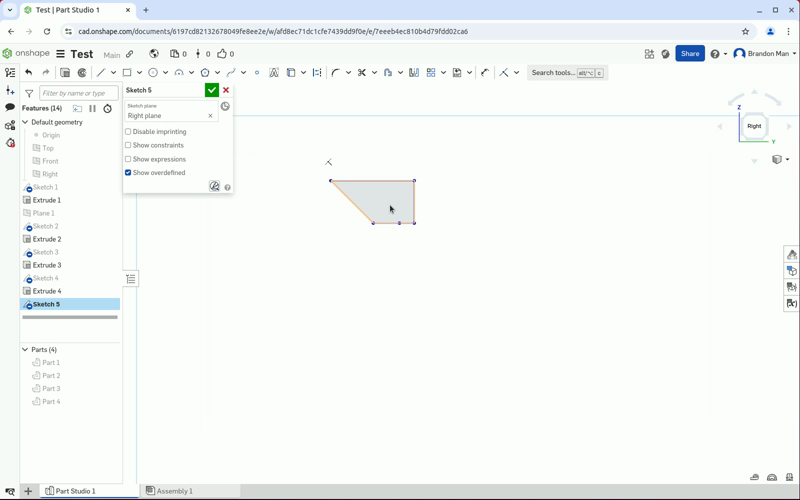
scroll(6)
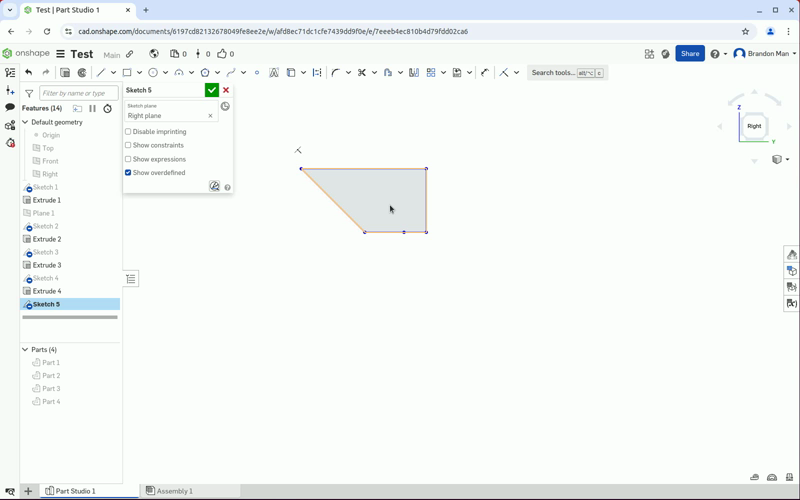
scroll(6)
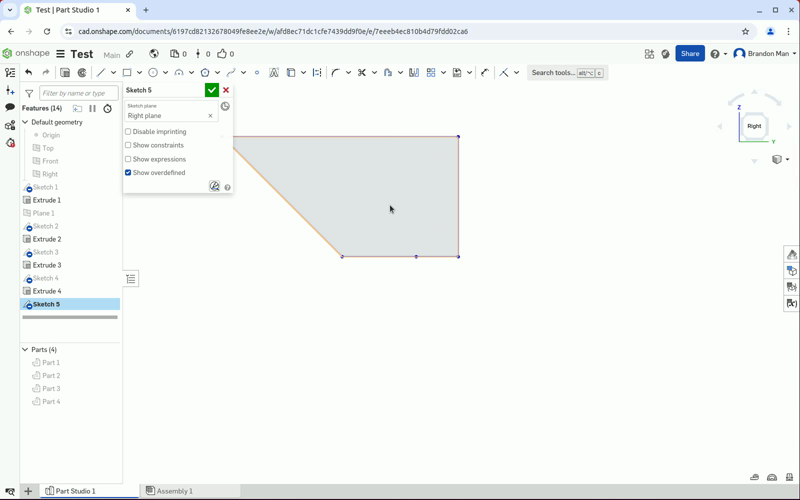
scroll(6)
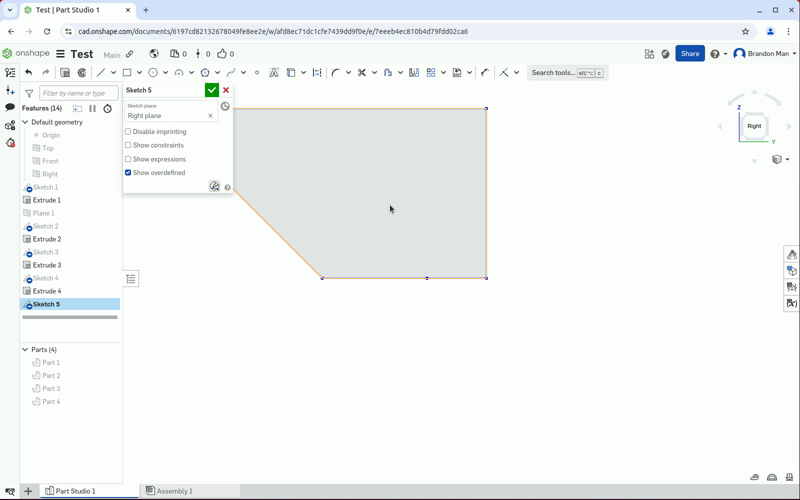
scroll(6)
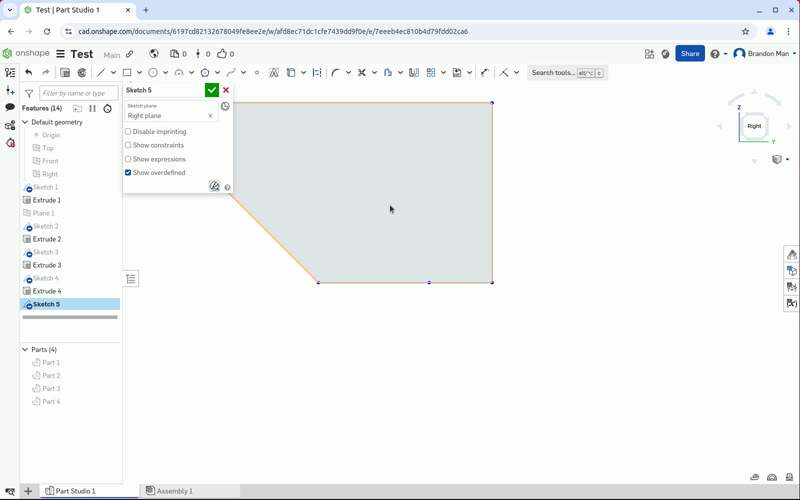
scroll(6)
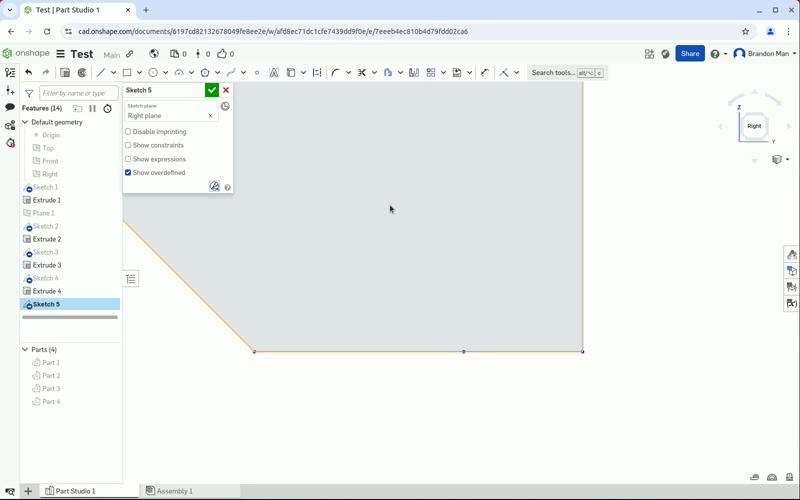
click(390, 204)
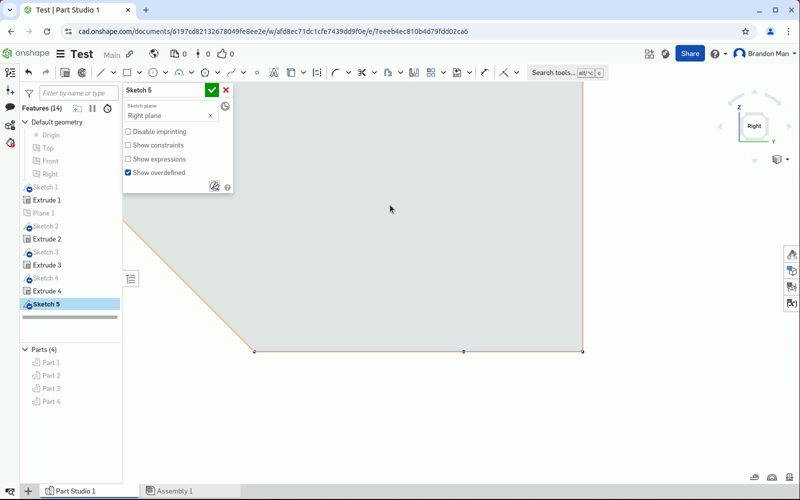
scroll(-6)
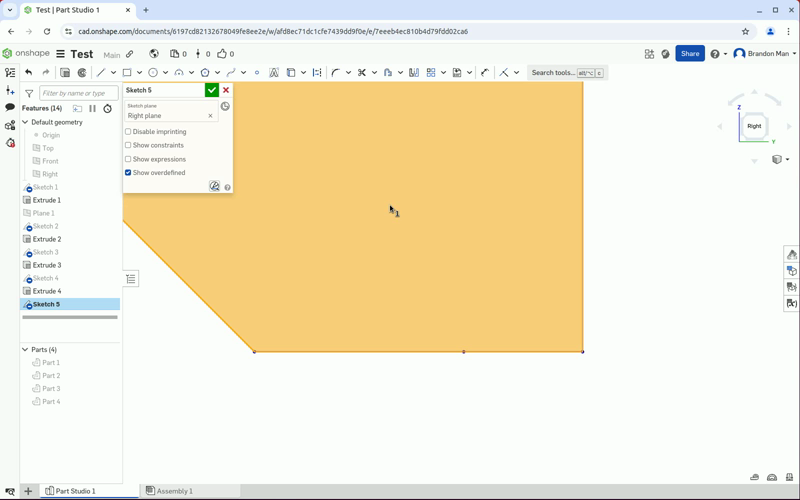
scroll(-6)
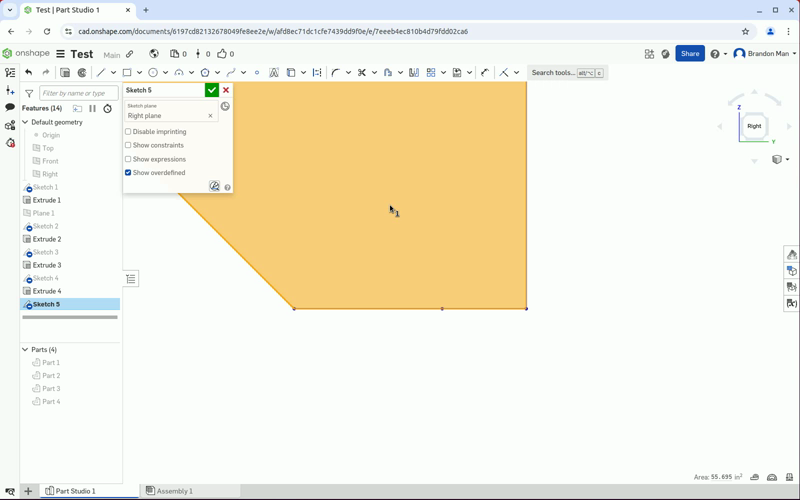
scroll(-6)
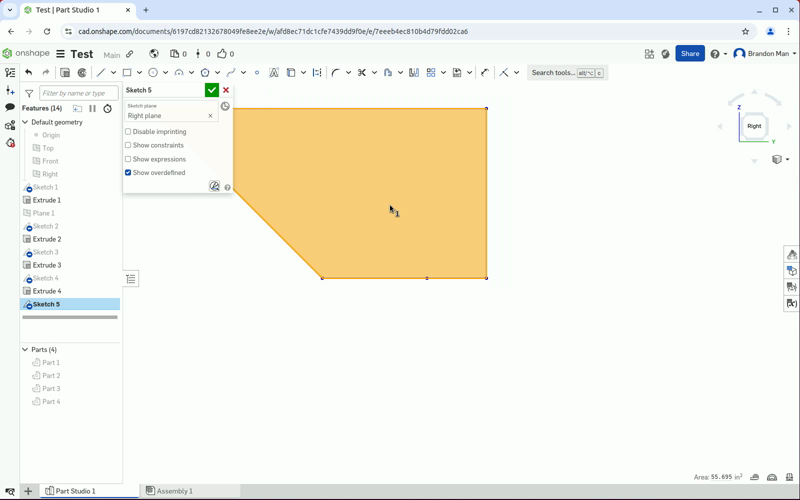
scroll(-6)
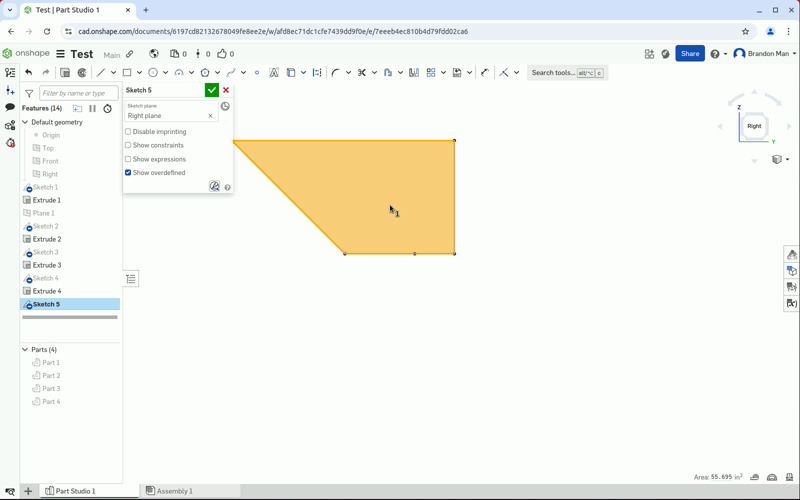
scroll(-6)
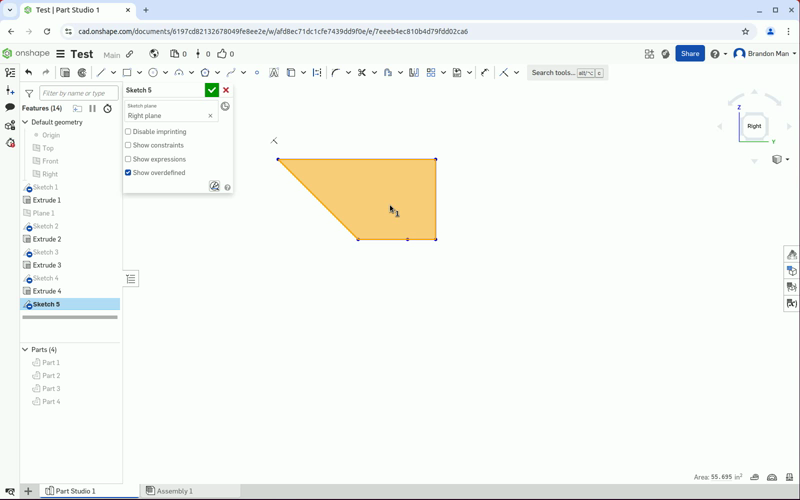
scroll(-6)
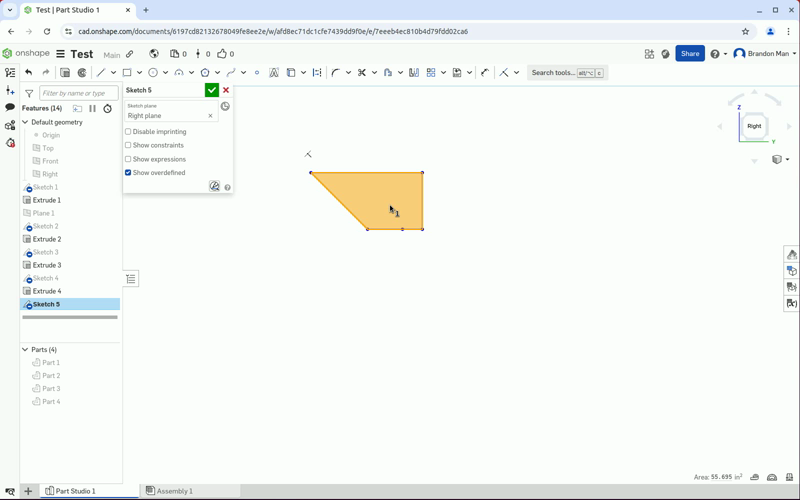
scroll(-6)
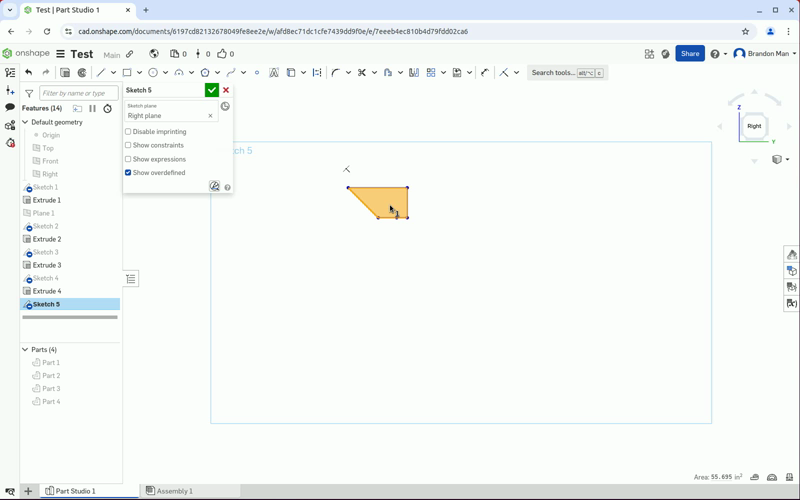
mouse_move(73, 352)
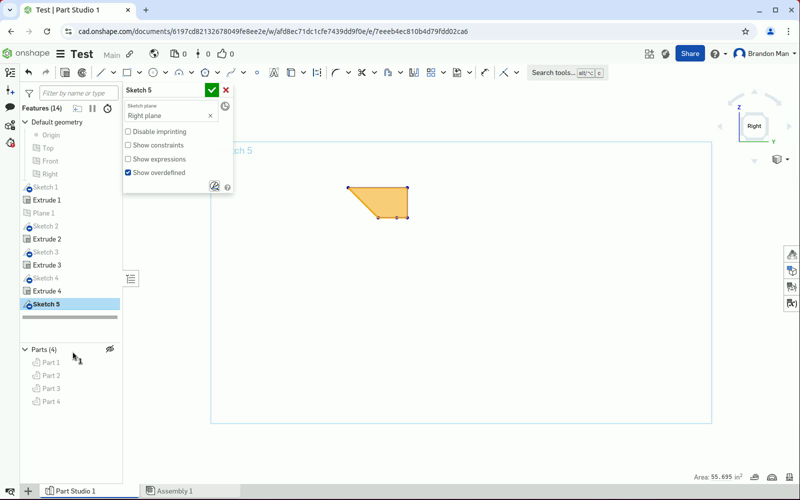
key(shift+y)
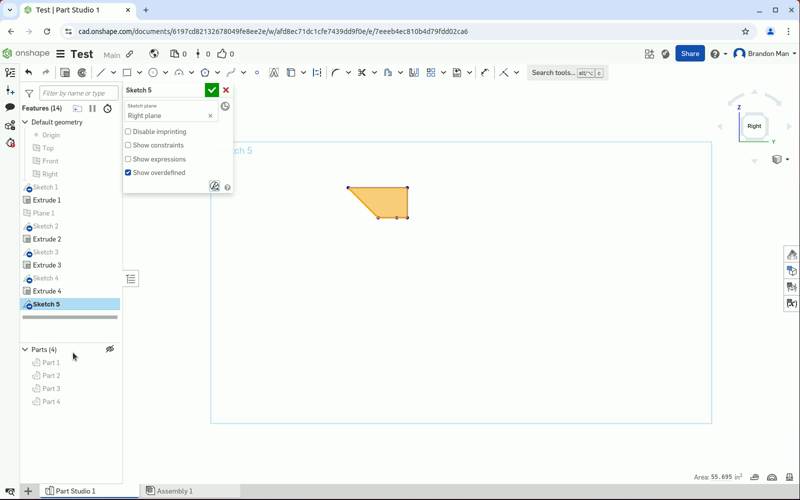
key(shift+e)
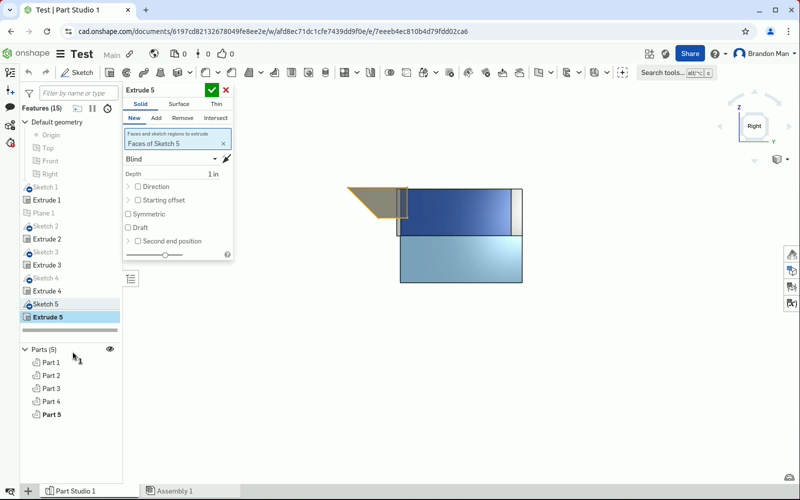
mouse_move(143, 106)
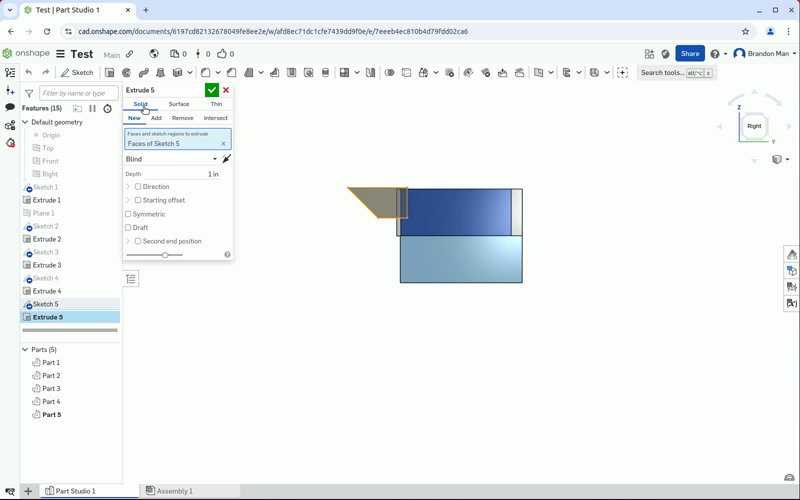
click(143, 106)
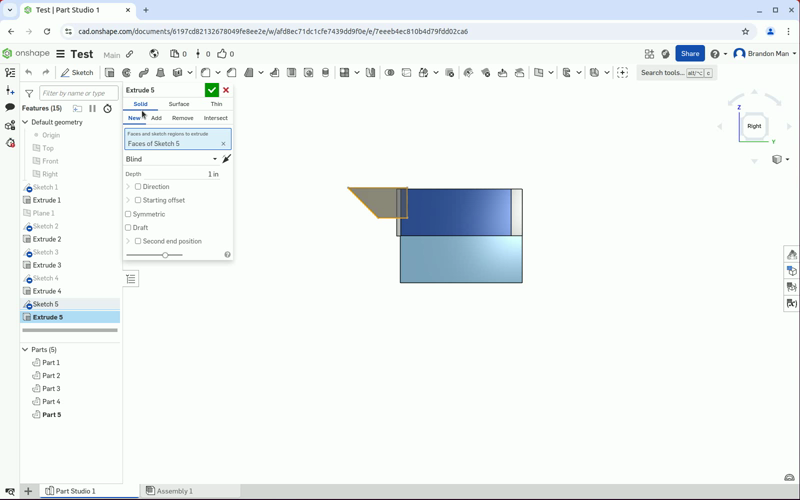
mouse_move(137, 120)
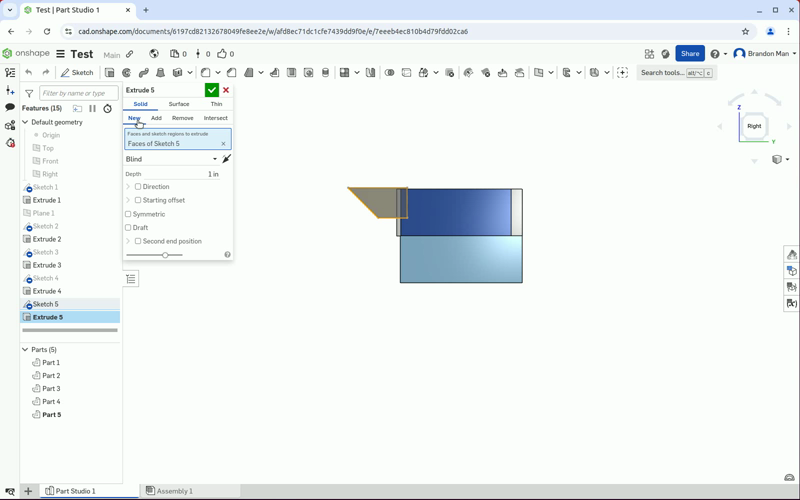
click(137, 120)
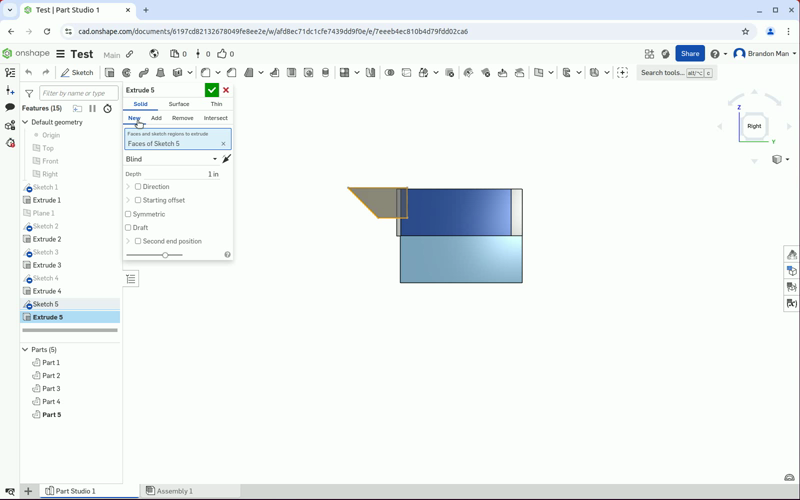
key(tab, 4)
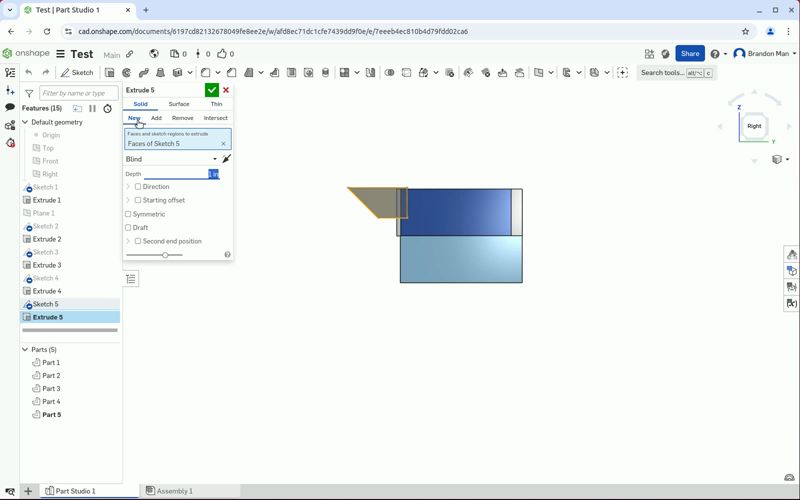
text(8.666)
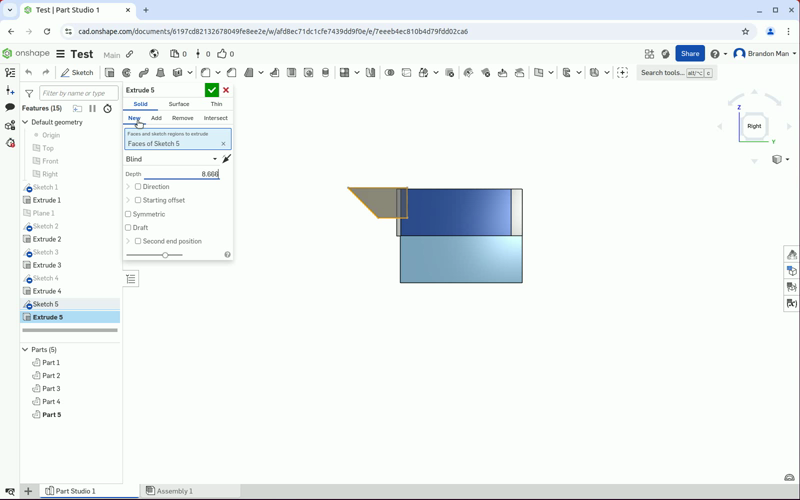
key(tab, 3)
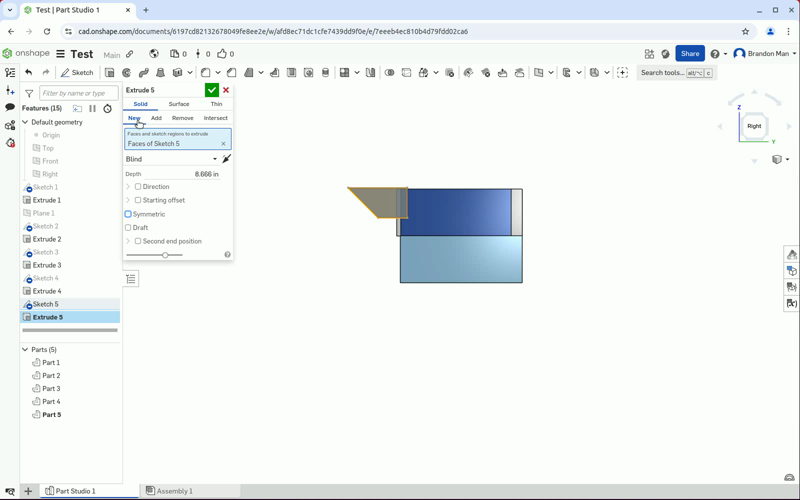
key(space)
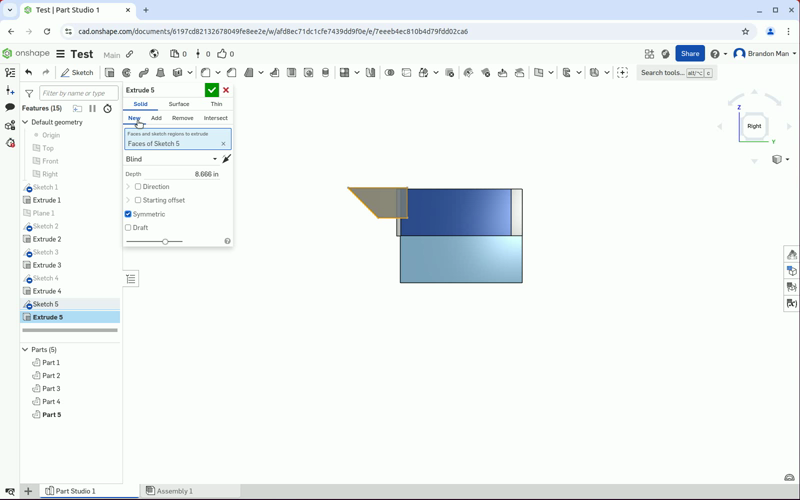
key(enter)
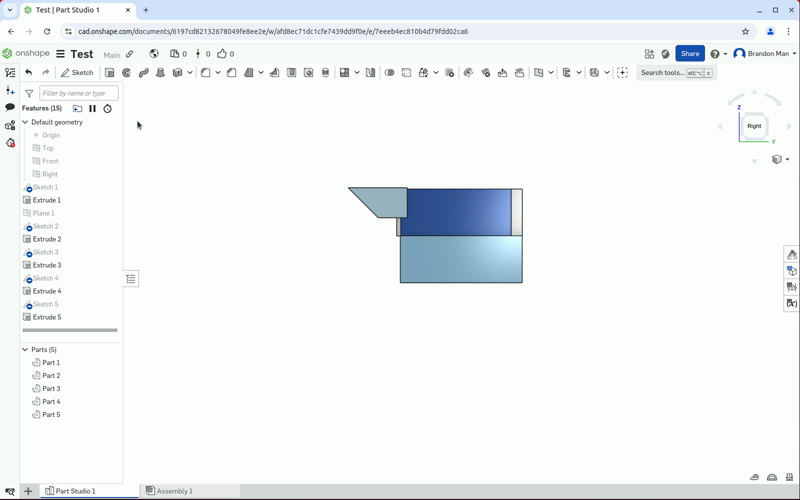
key(shift+h)
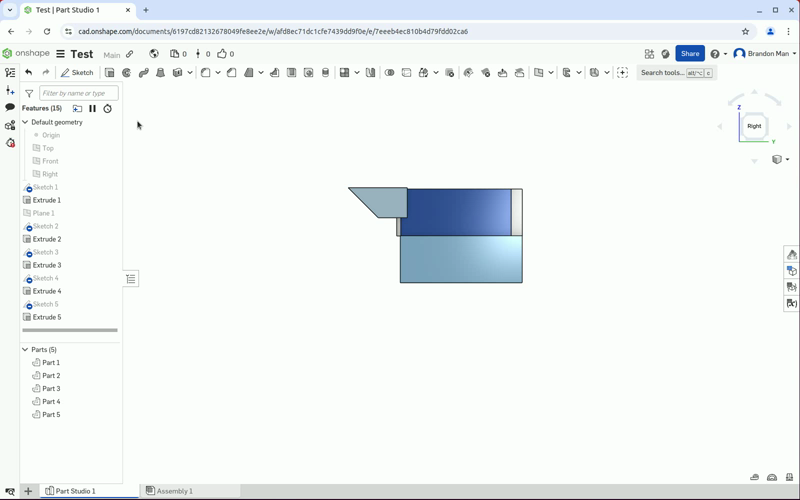
key(shift+h)
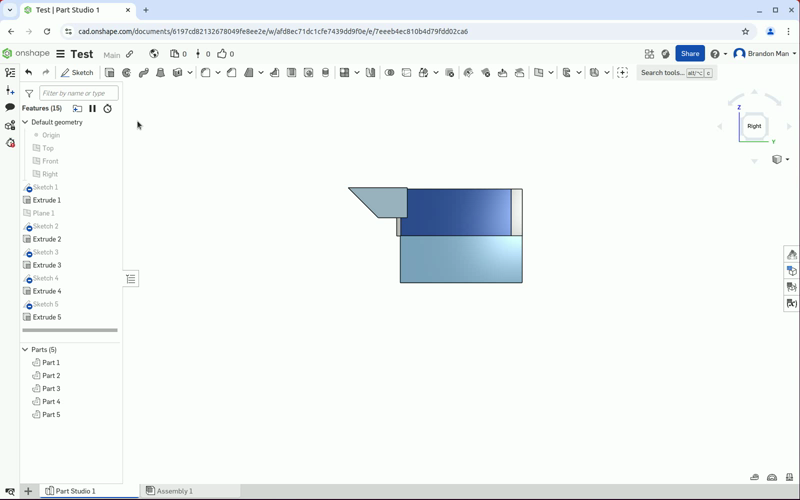
mouse_move(73, 189)
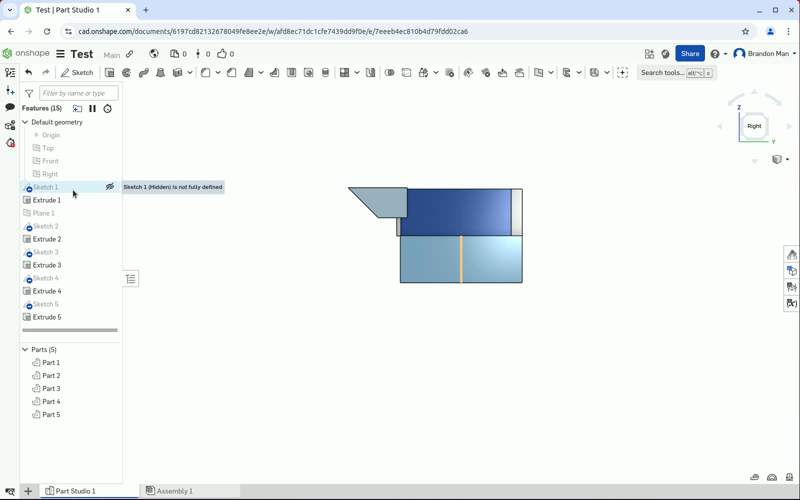
click(73, 189)
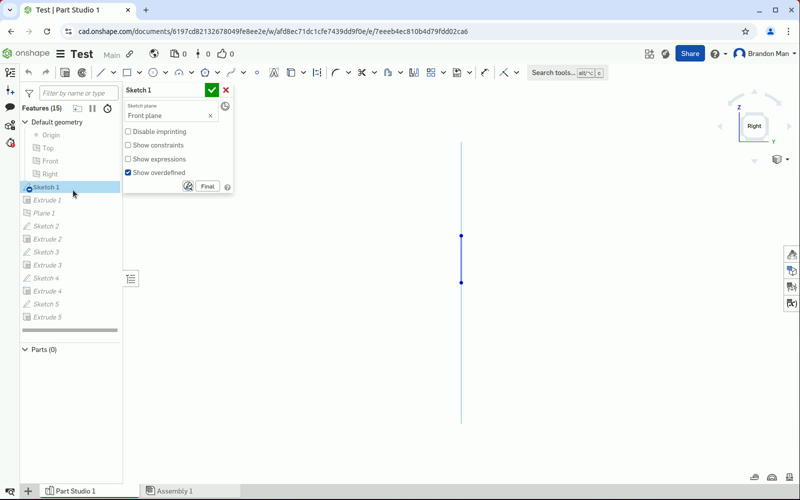
mouse_move(229, 92)
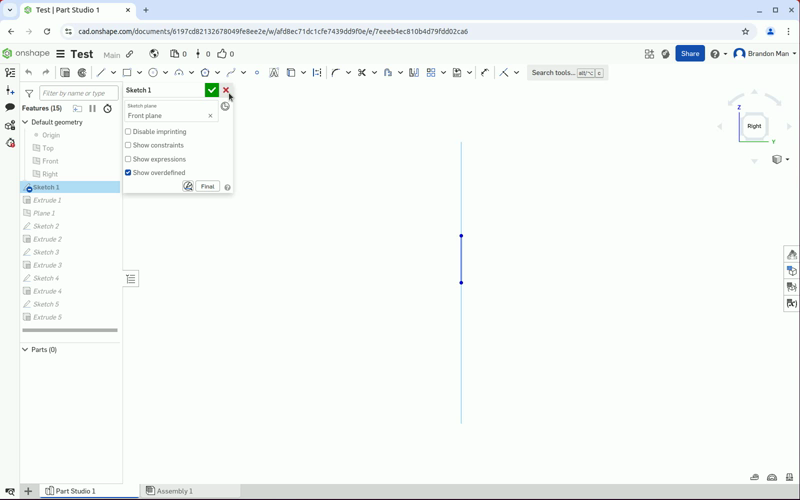
click(229, 92)
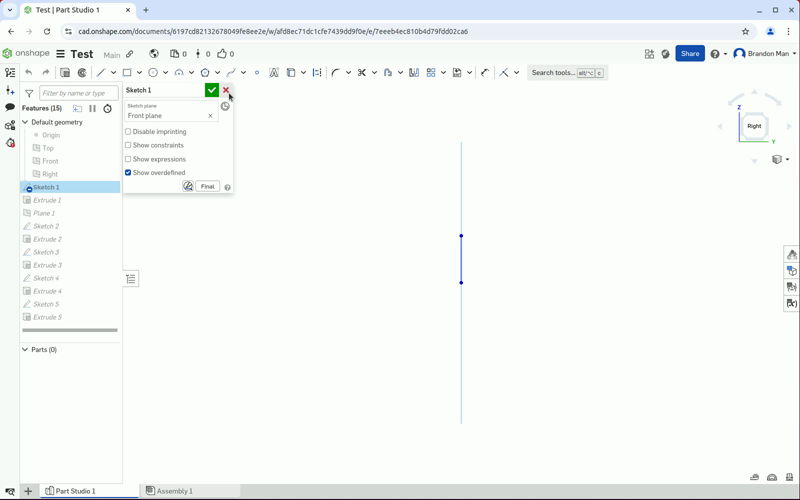
key(shift+s)
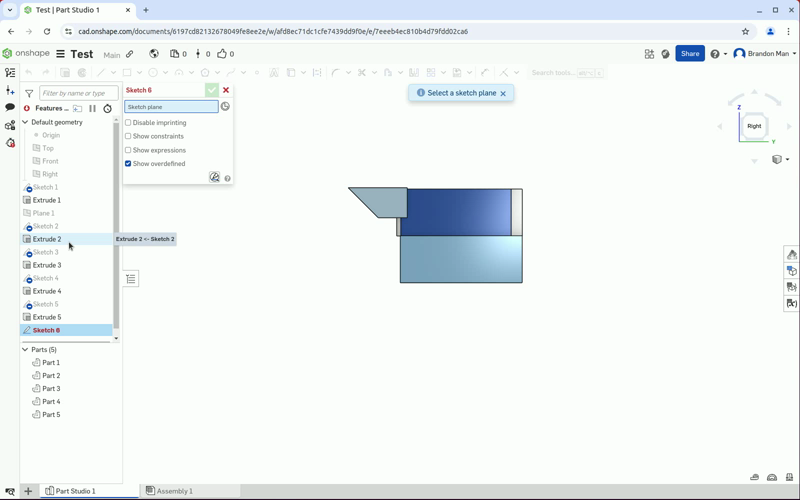
scroll(3)
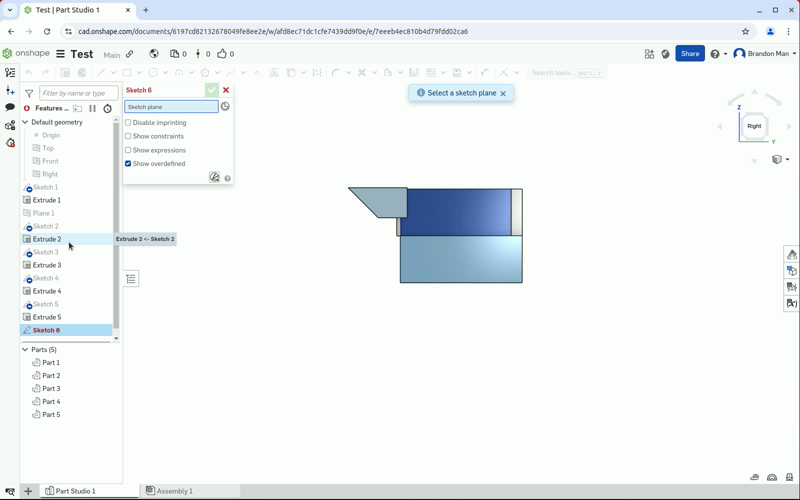
mouse_move(69, 176)
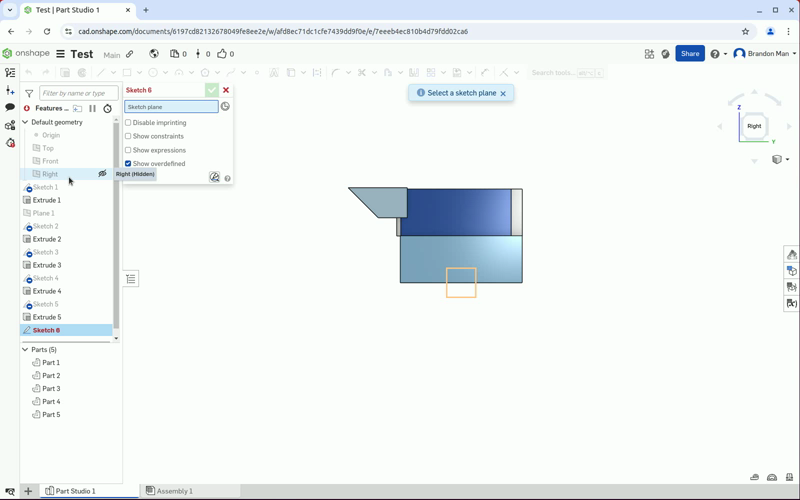
click(69, 176)
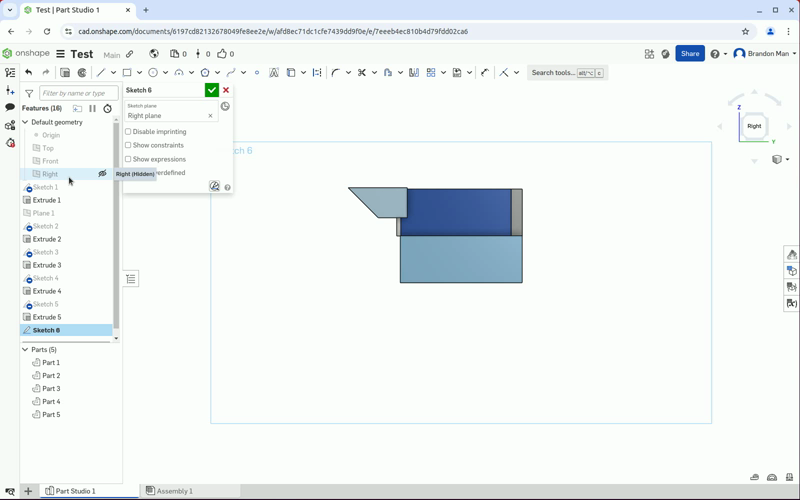
mouse_move(73, 352)
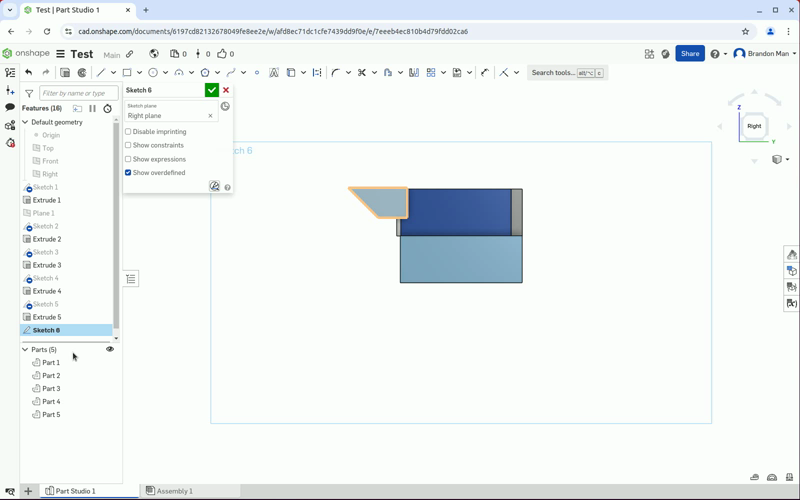
key(y)
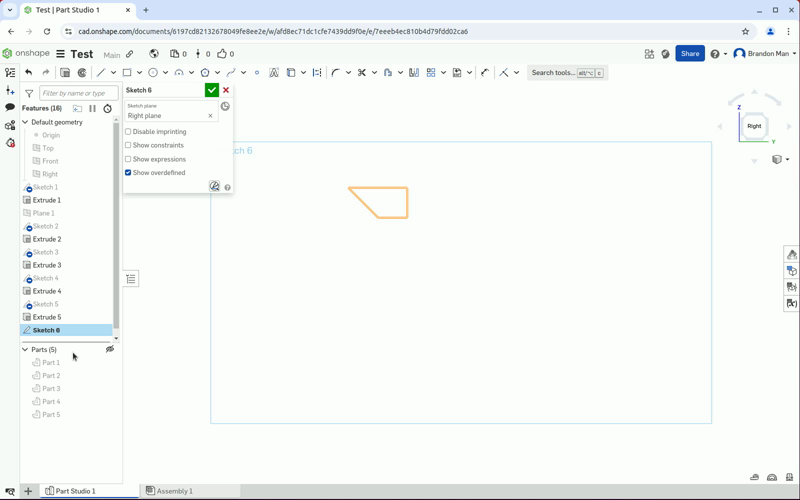
key(l)
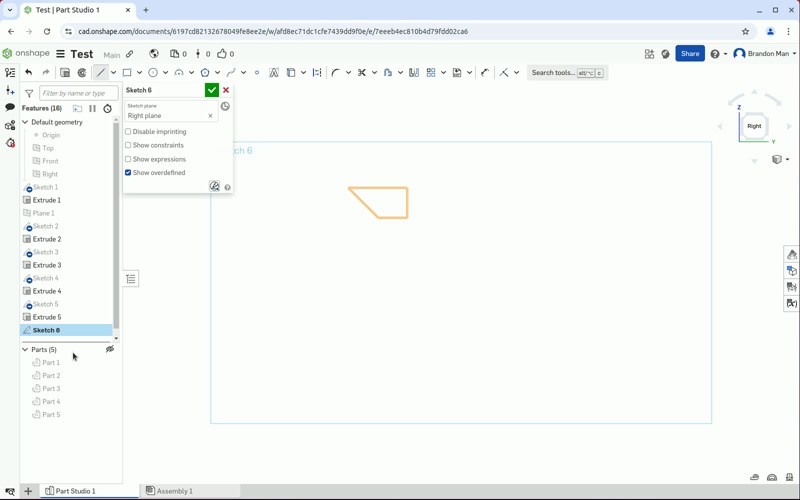
key_down(shift)
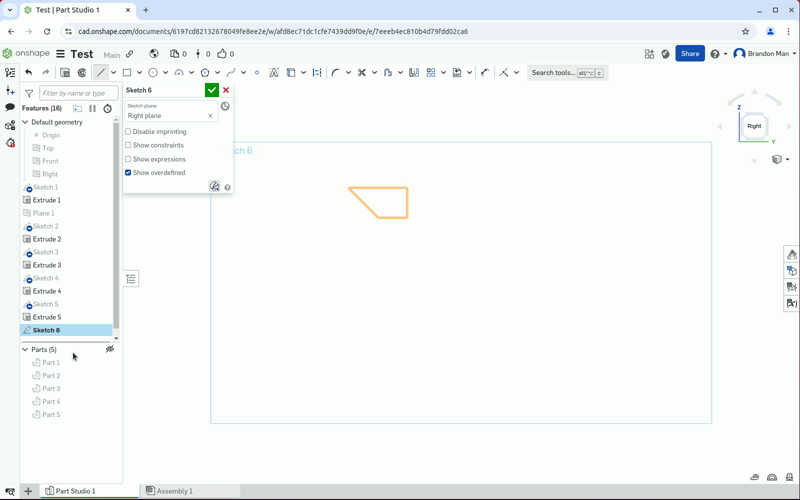
mouse_move(377, 217)
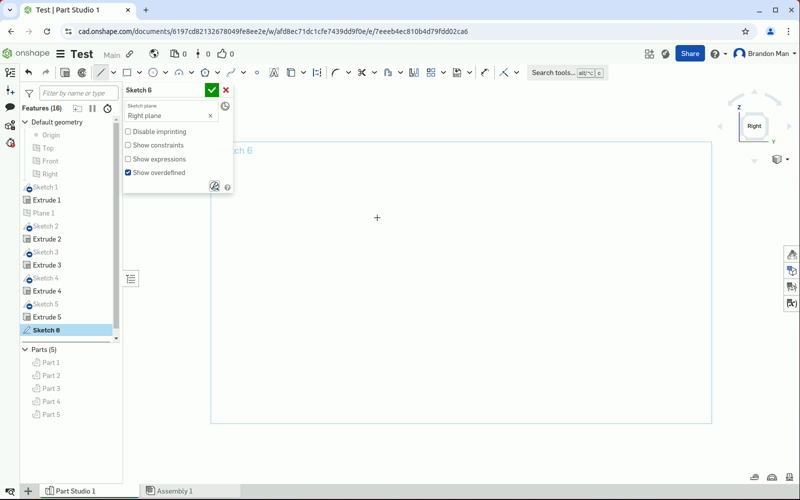
click(377, 217)
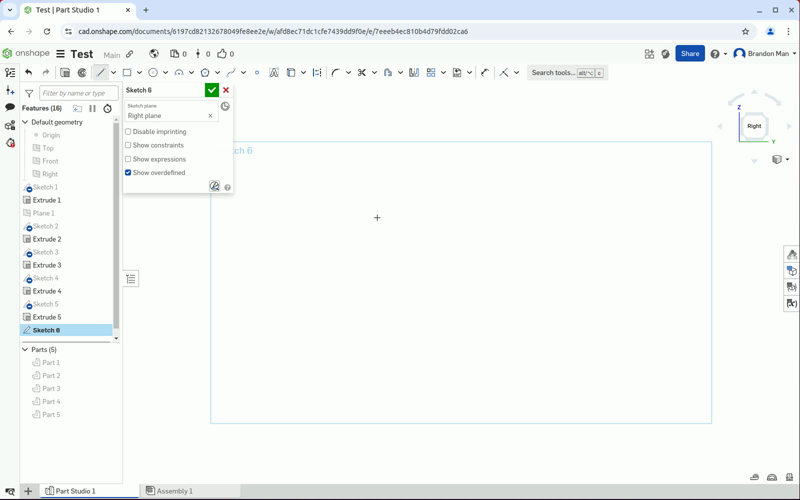
key_up(shift)
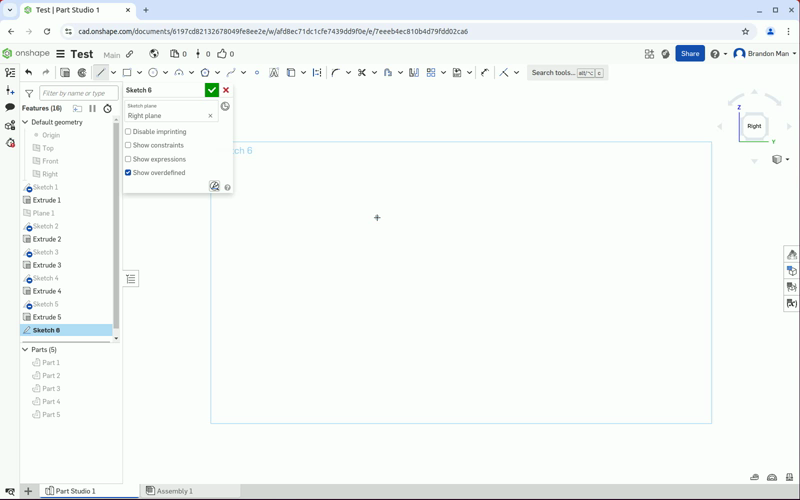
key_down(shift)
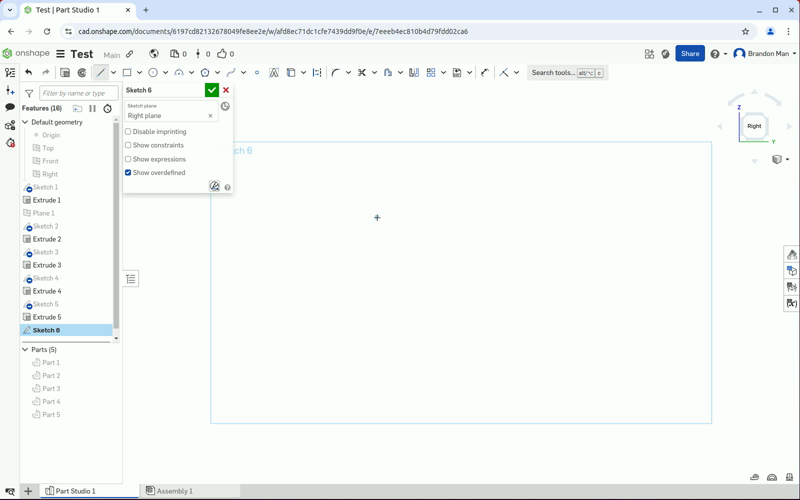
mouse_move(407, 217)
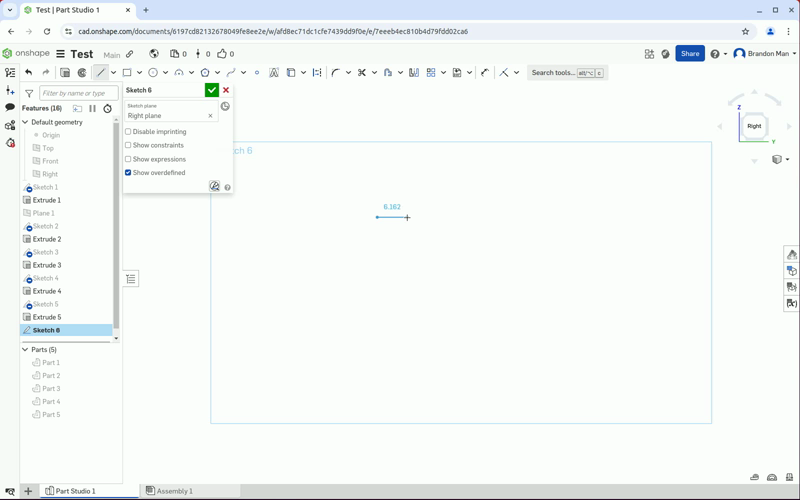
mouse_move(397, 237)
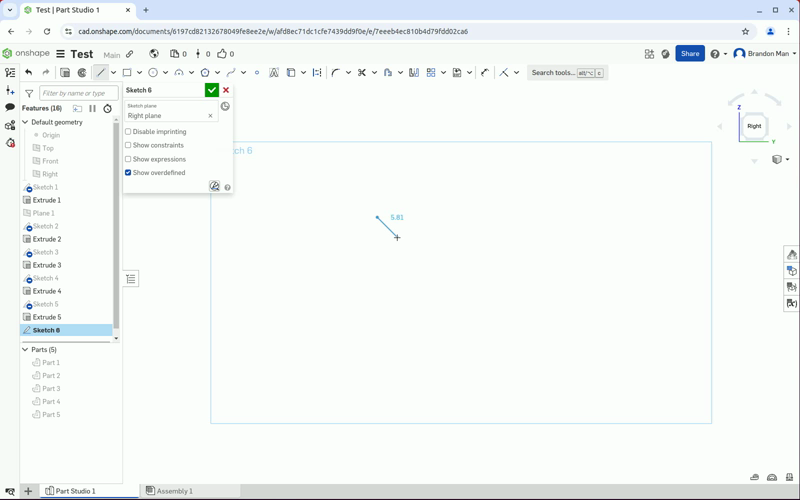
click(397, 237)
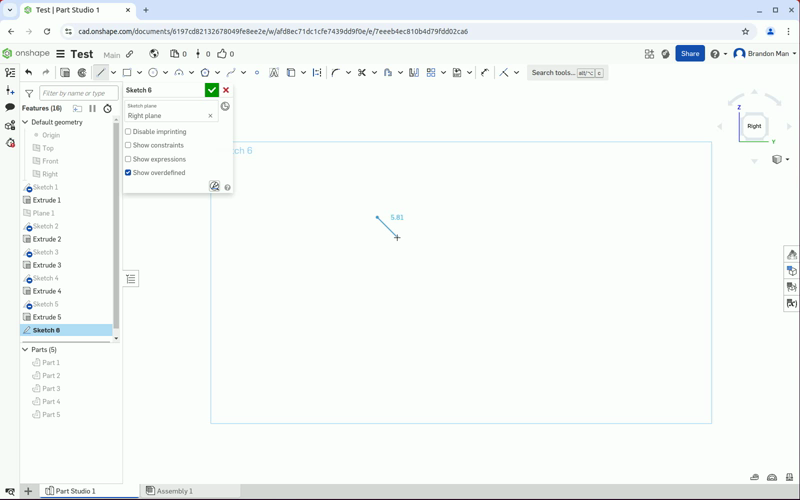
key_up(shift)
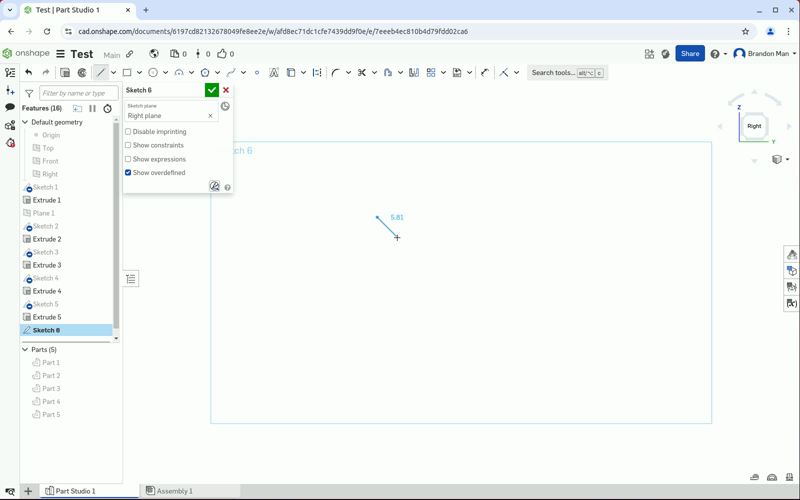
key_down(shift)
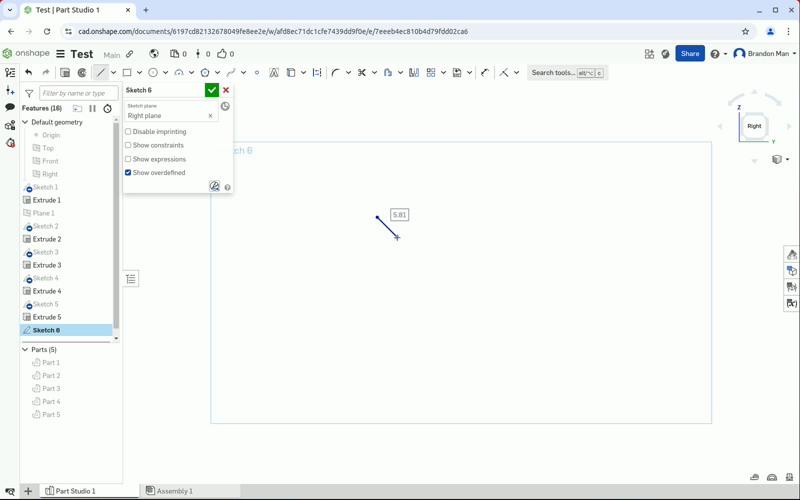
mouse_move(427, 237)
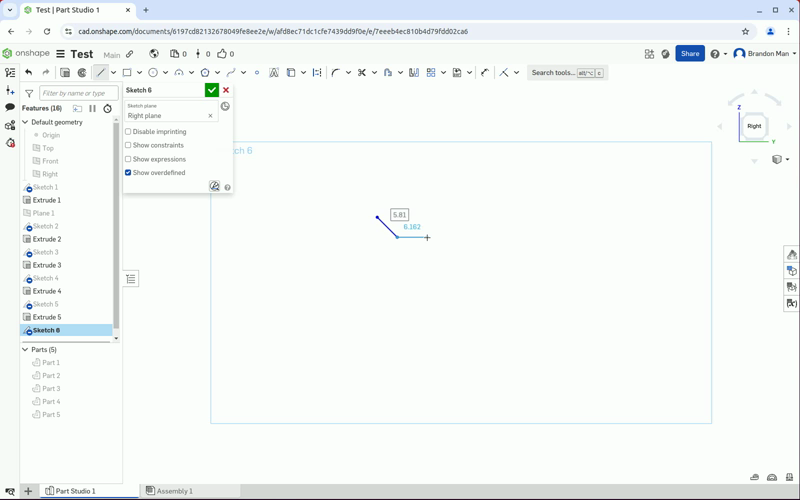
mouse_move(397, 217)
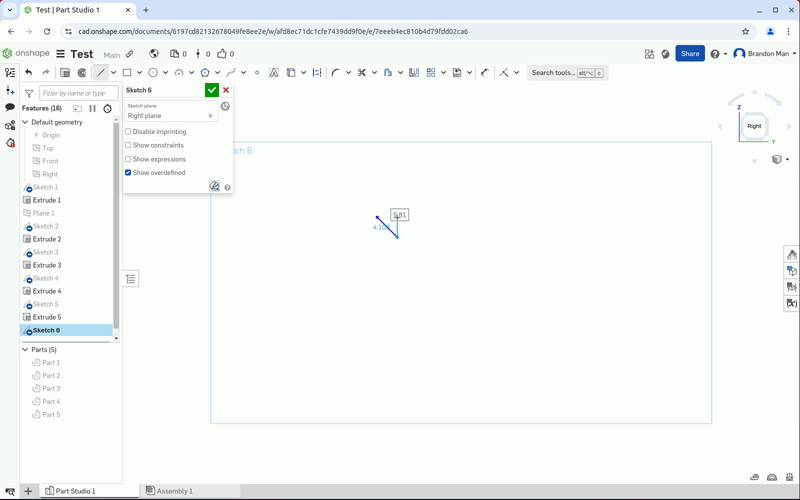
click(397, 217)
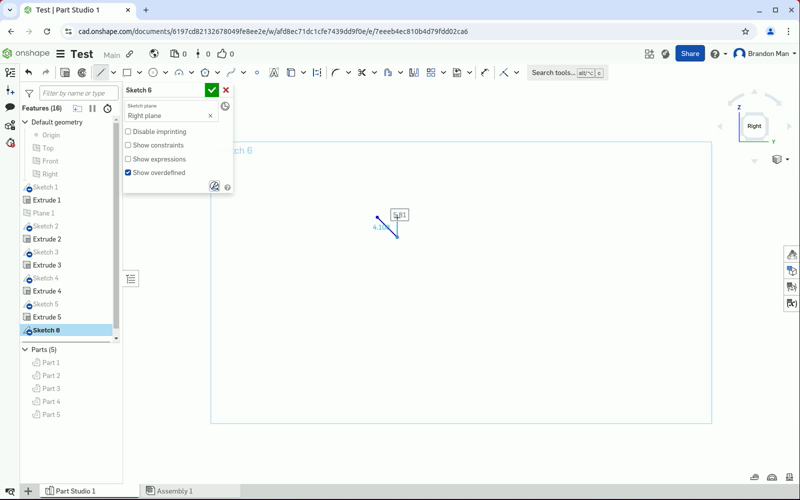
key_up(shift)
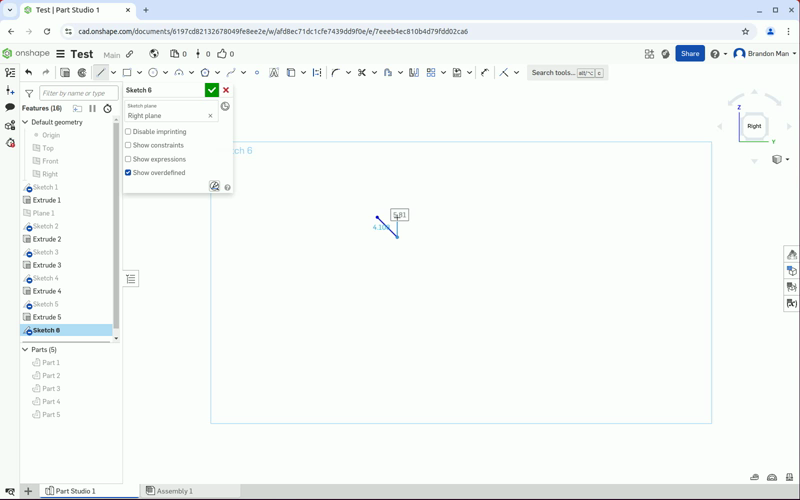
mouse_move(427, 217)
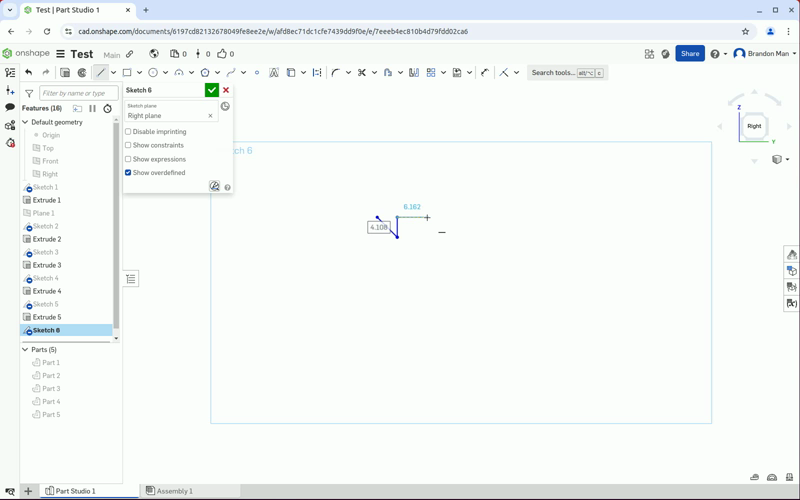
key_down(shift)
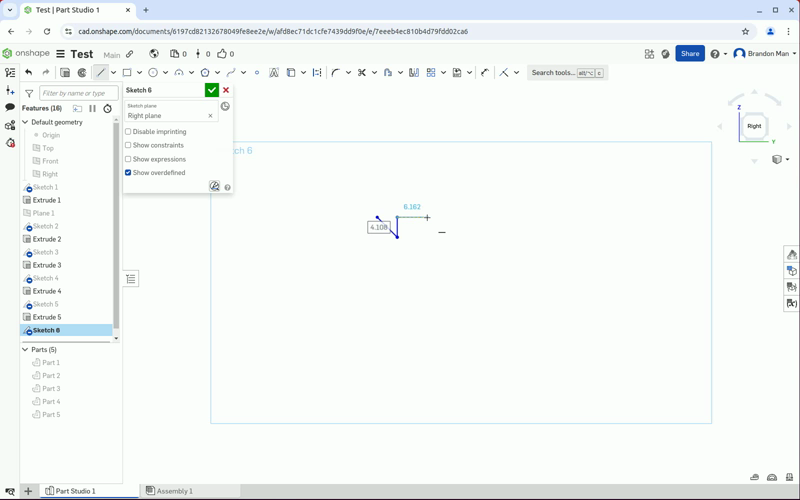
mouse_move(377, 217)
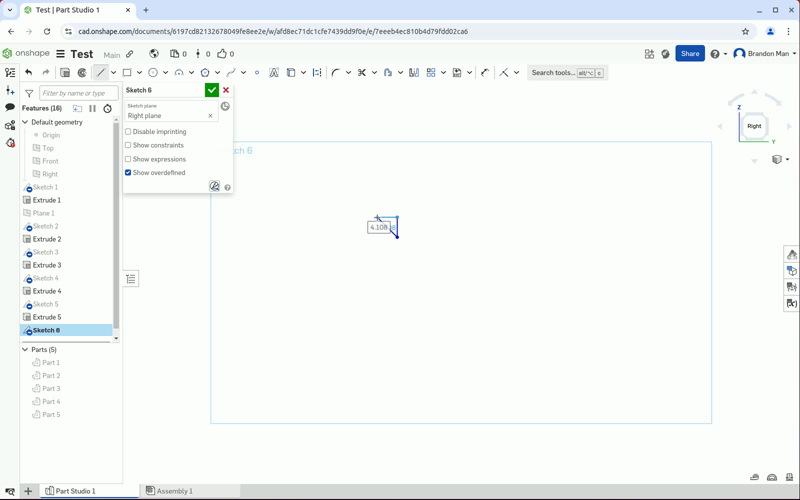
key_up(shift)
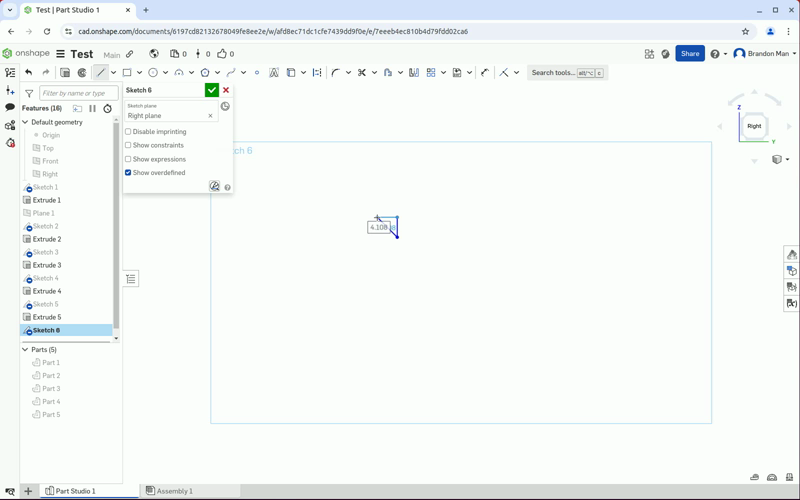
click(377, 217)
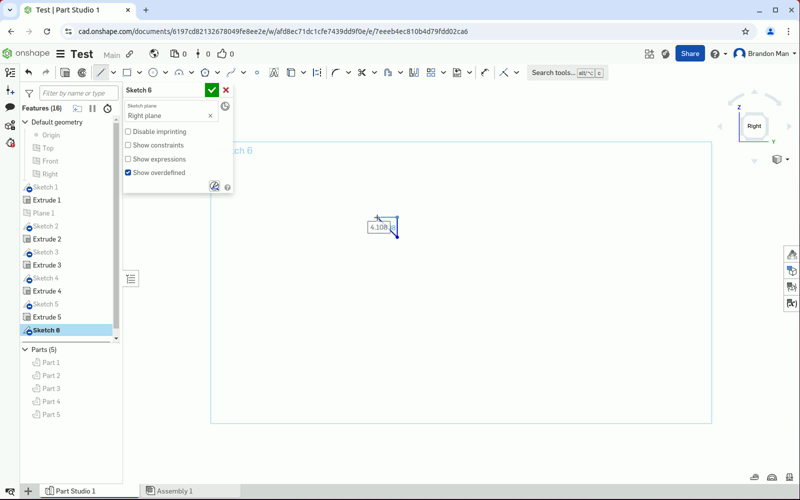
key(esc)
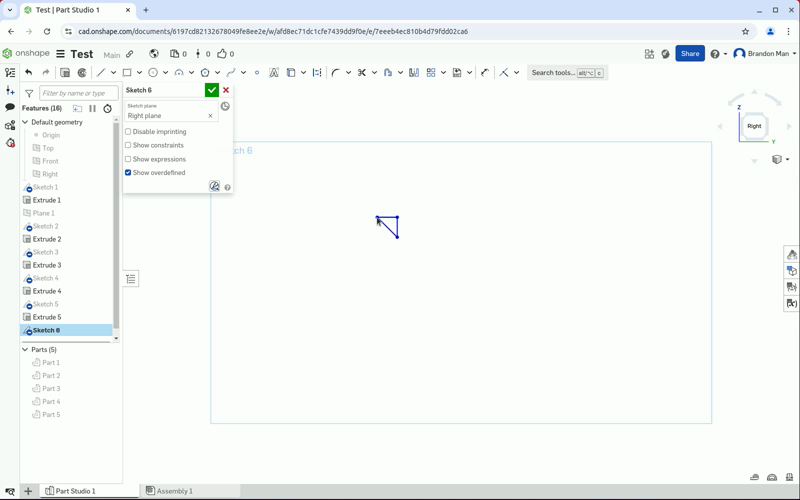
mouse_move(388, 223)
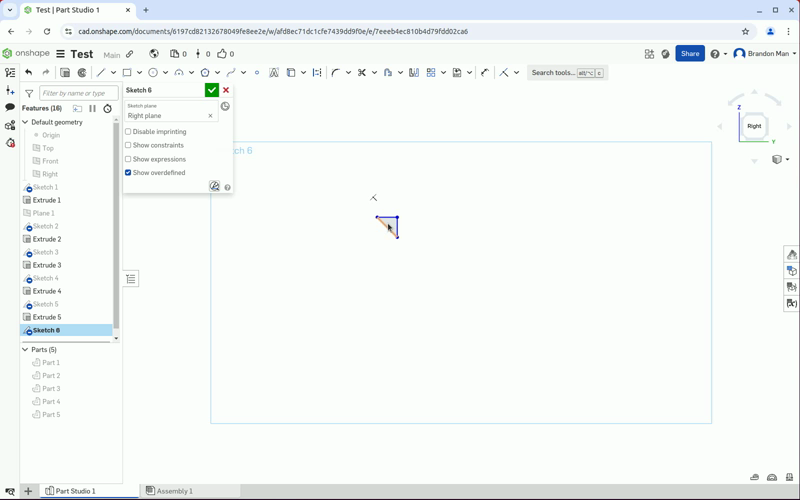
scroll(6)
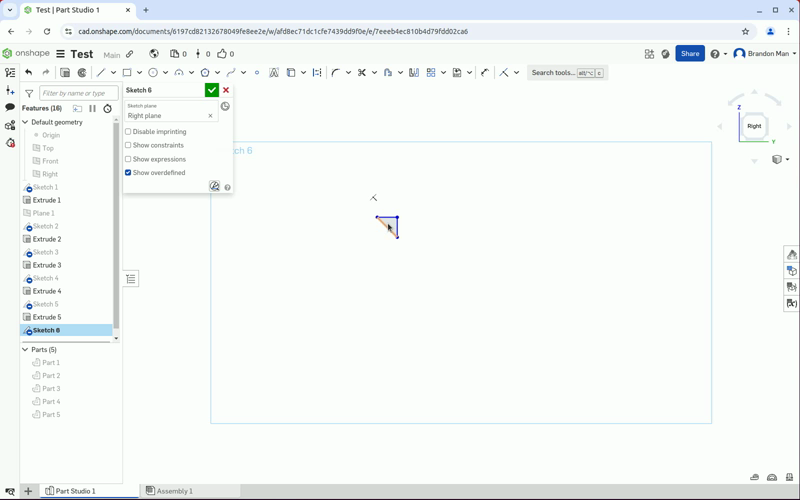
scroll(6)
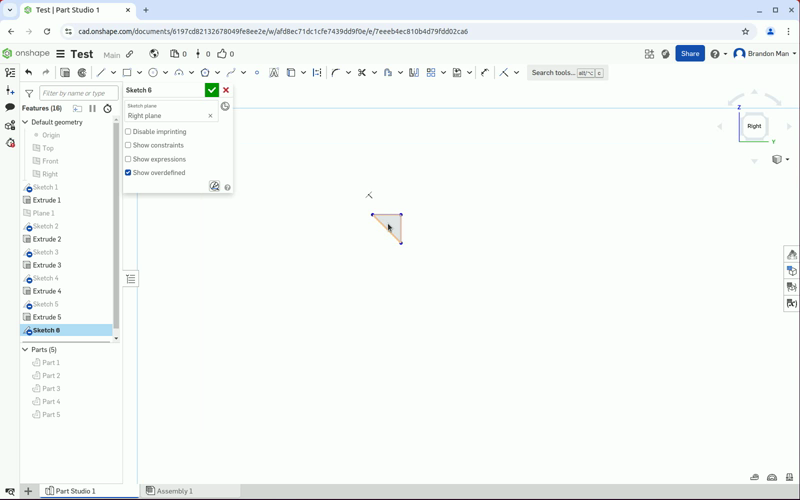
scroll(6)
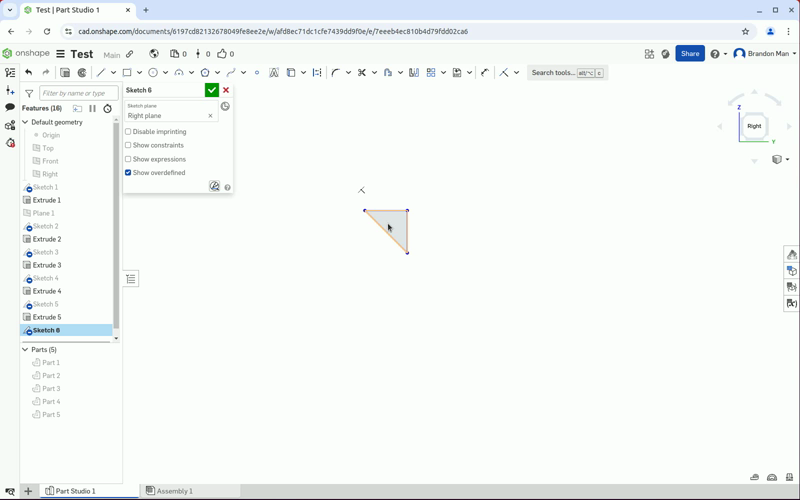
scroll(6)
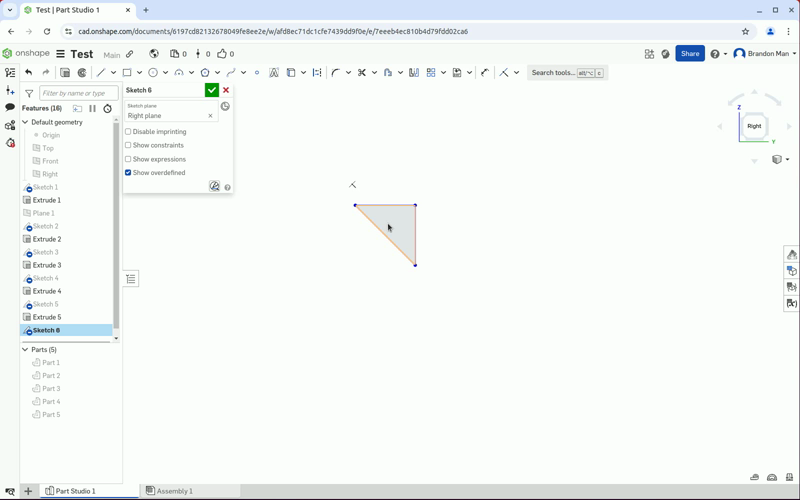
scroll(6)
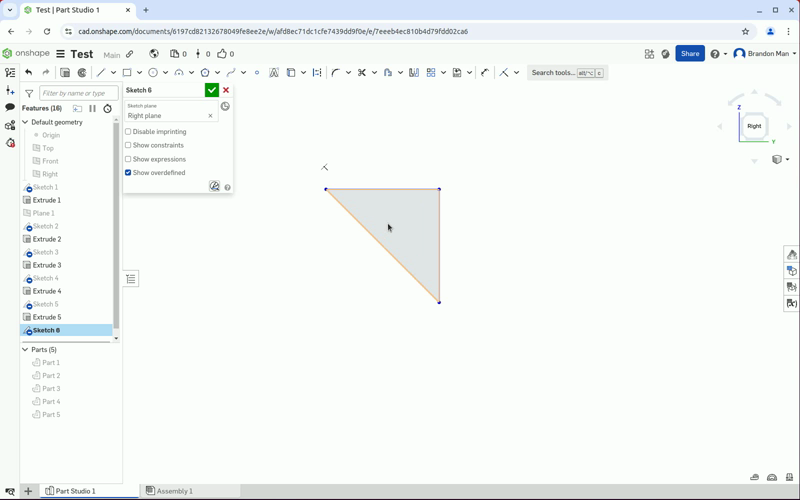
scroll(6)
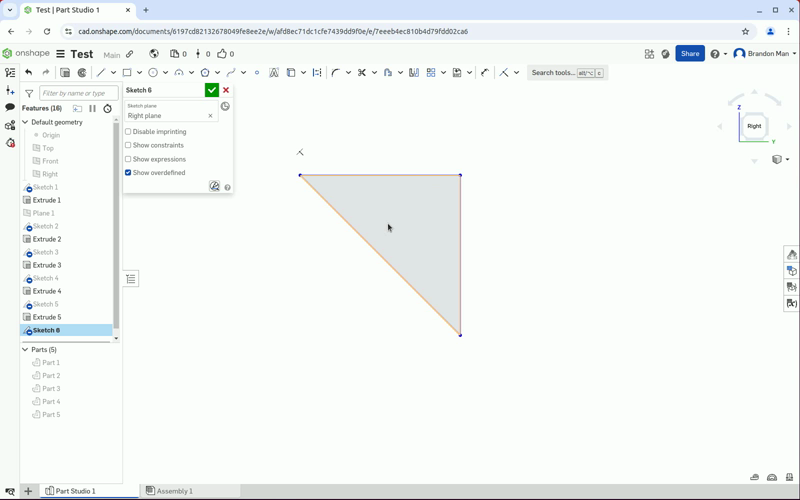
scroll(6)
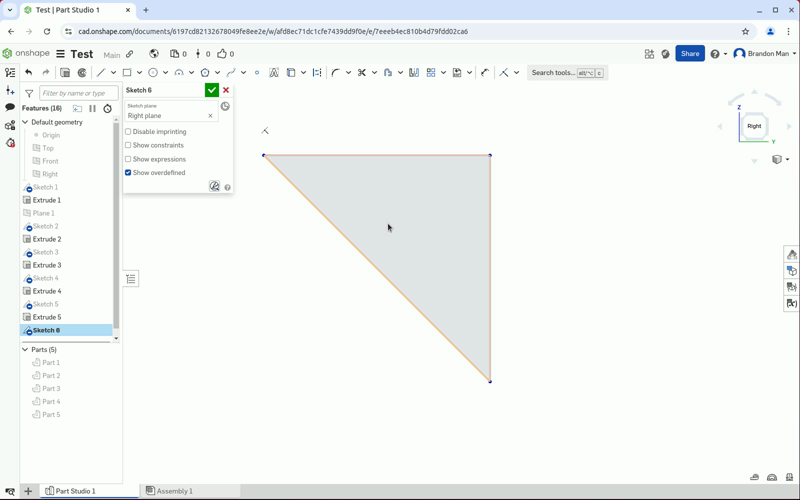
click(388, 223)
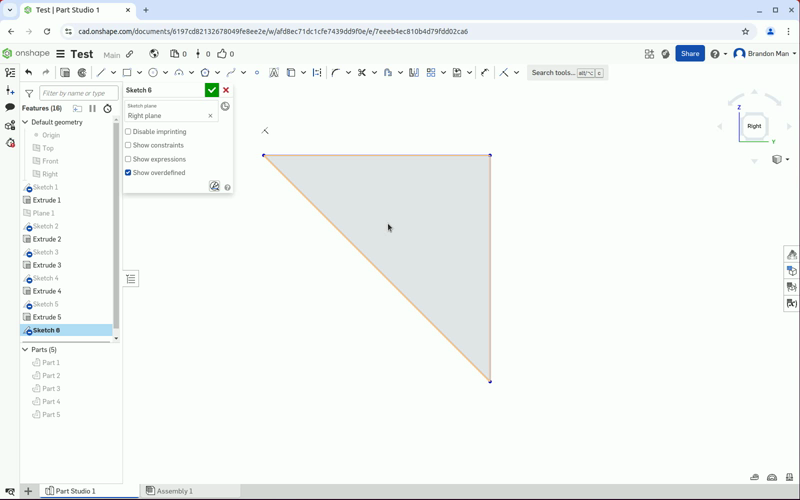
scroll(-6)
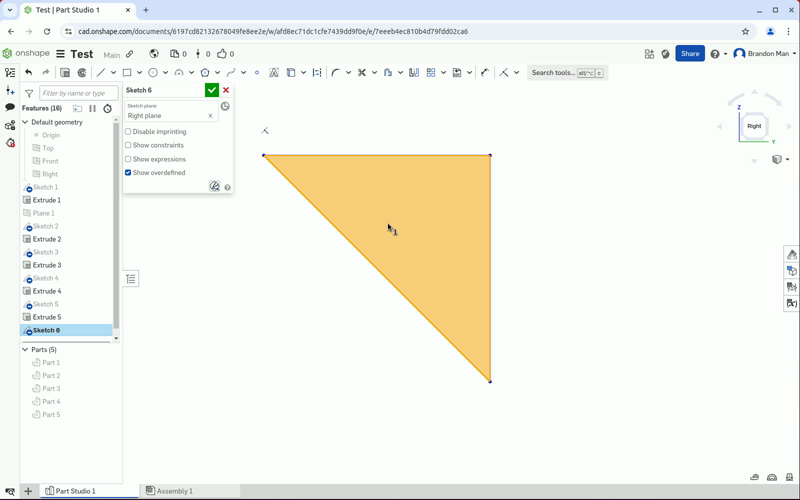
scroll(-6)
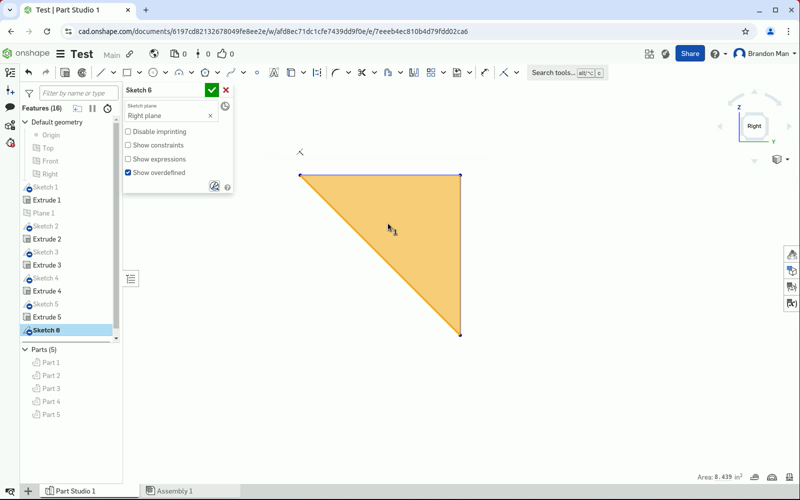
scroll(-6)
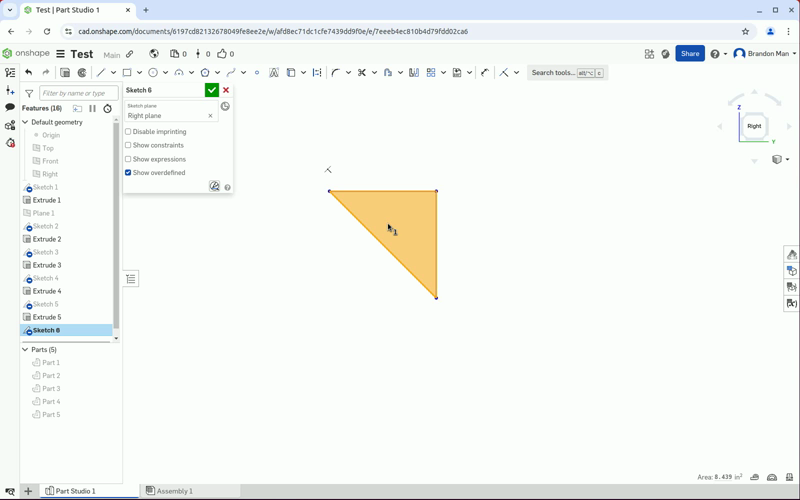
scroll(-6)
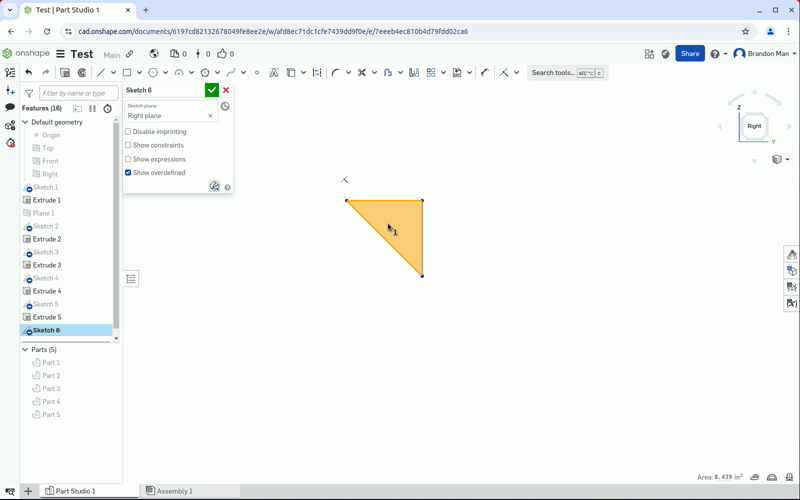
scroll(-6)
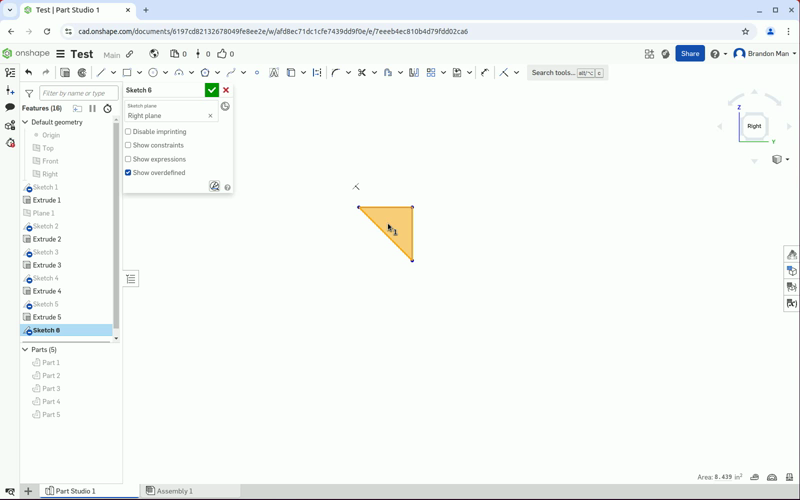
scroll(-6)
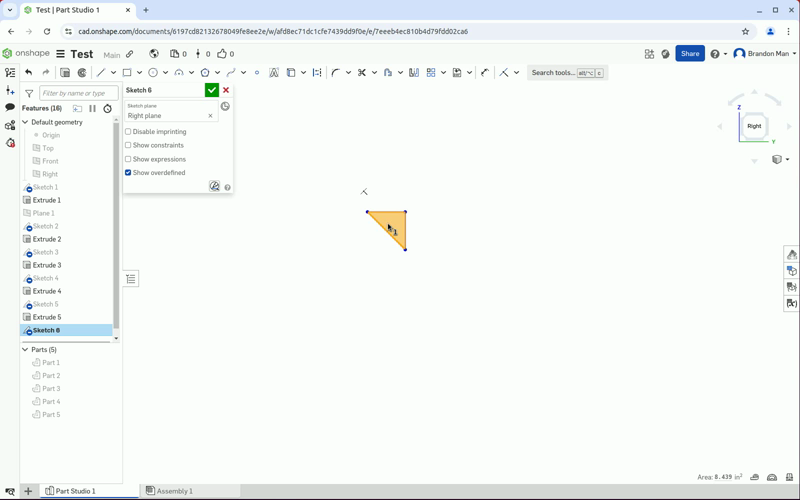
scroll(-6)
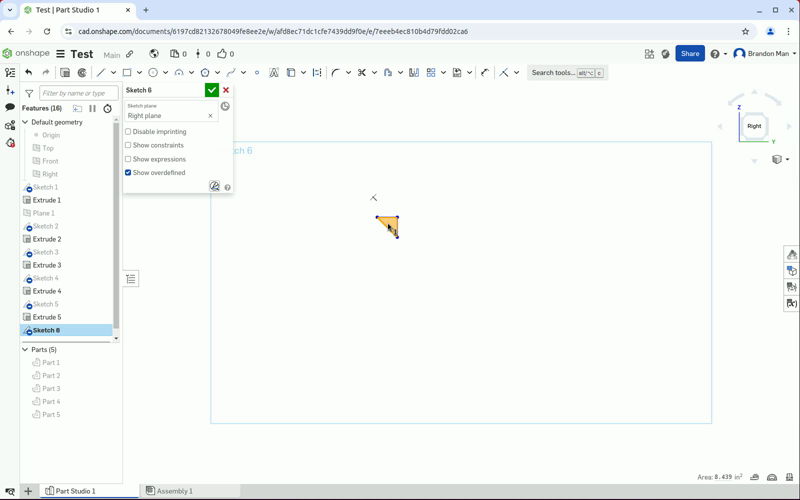
mouse_move(73, 352)
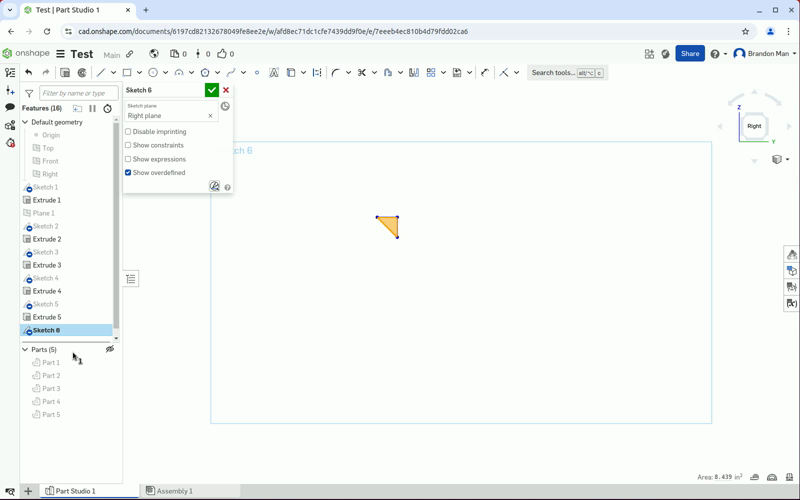
key(shift+y)
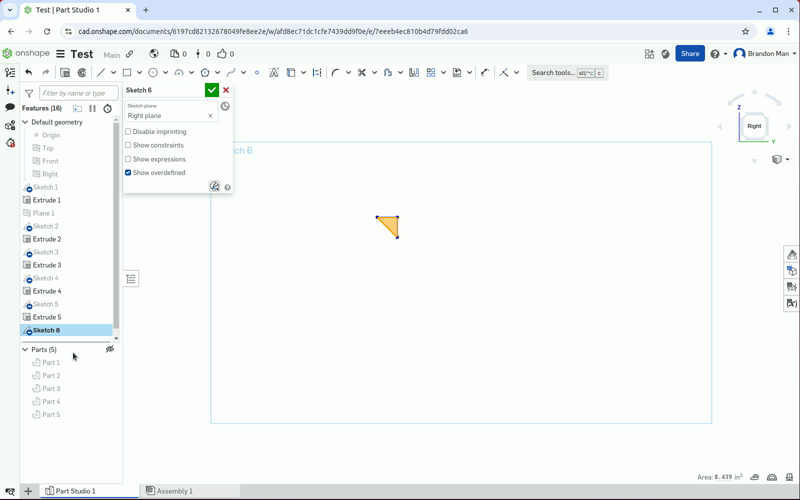
key(shift+e)
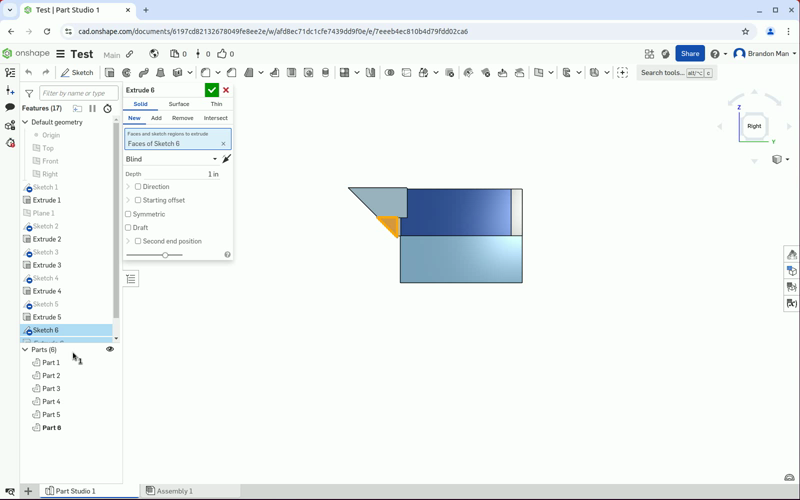
mouse_move(143, 106)
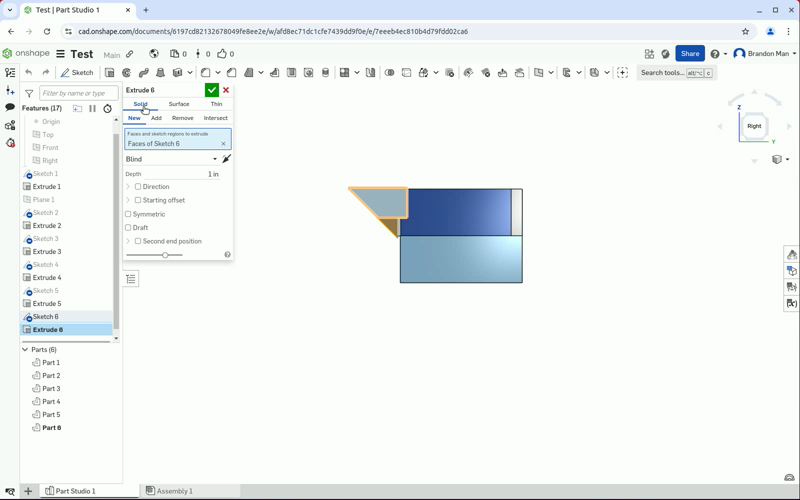
click(143, 106)
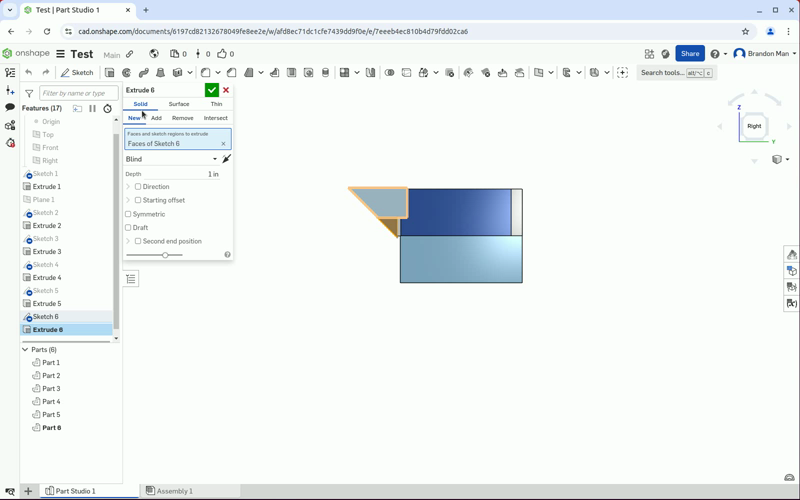
mouse_move(137, 120)
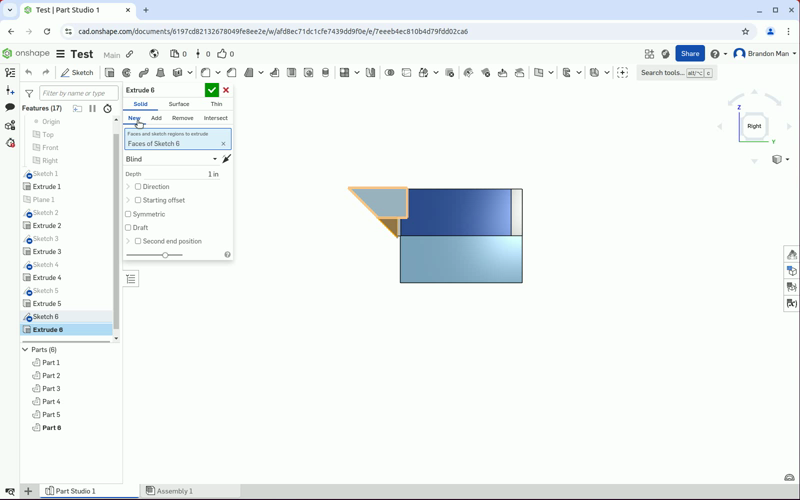
click(137, 120)
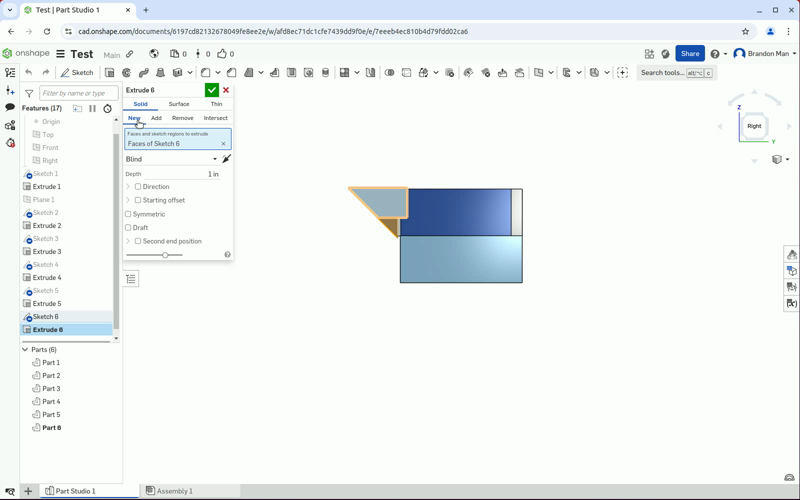
key(tab, 4)
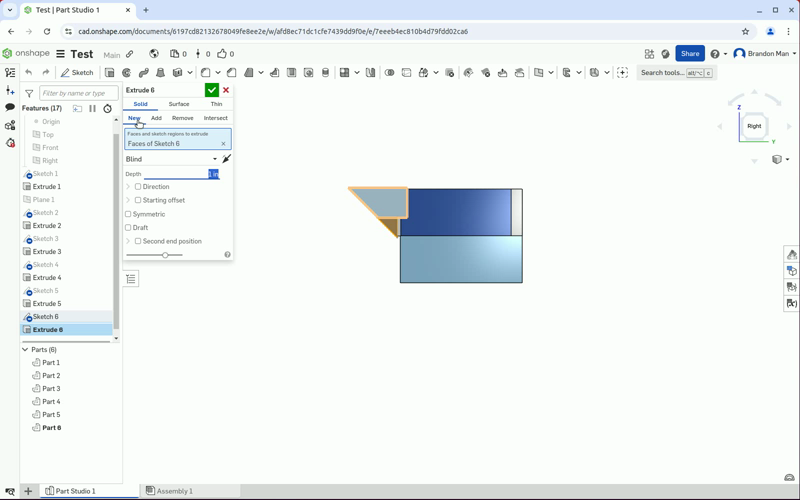
text(5.296)
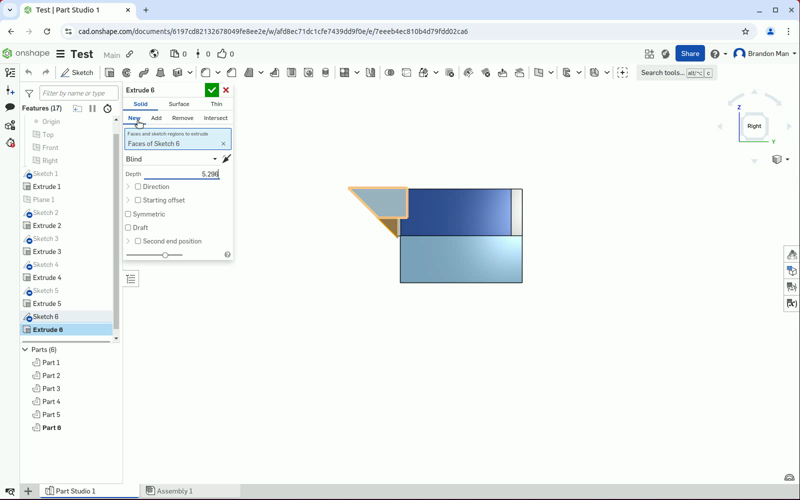
key(tab, 3)
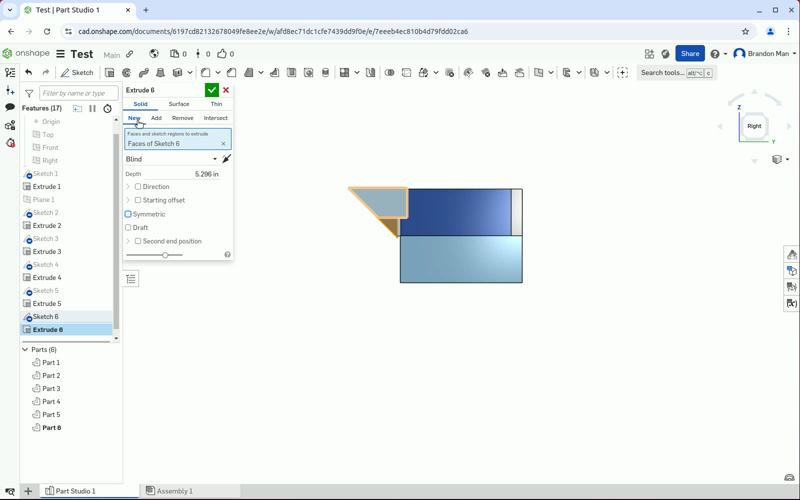
key(space)
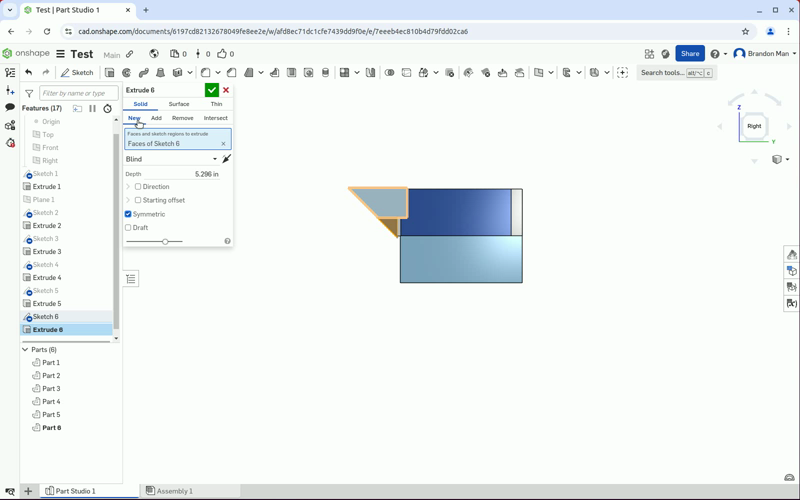
key(enter)
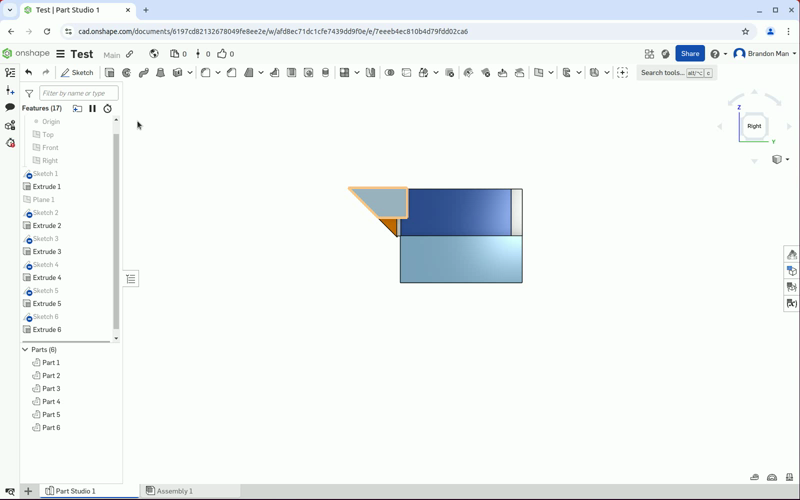
key(shift+h)
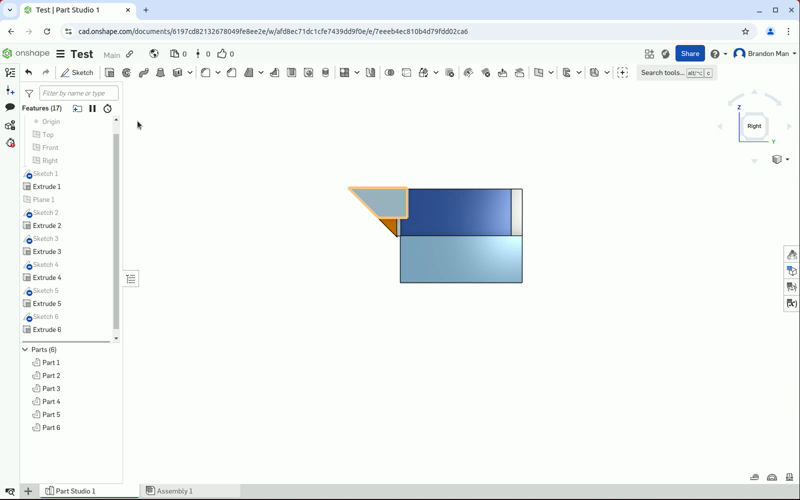
key(shift+h)
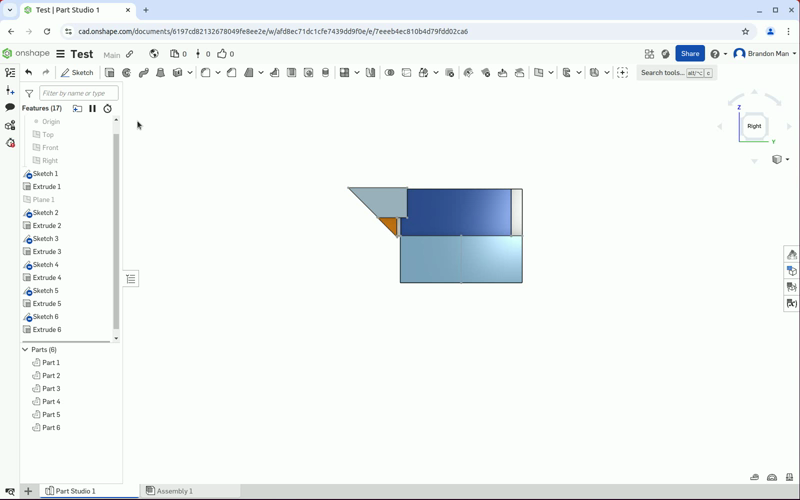
key(shift+7)
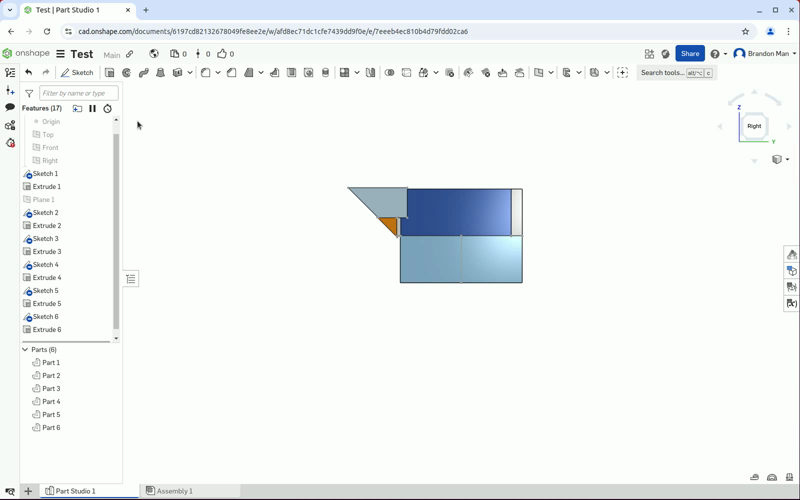
key(right, 2)
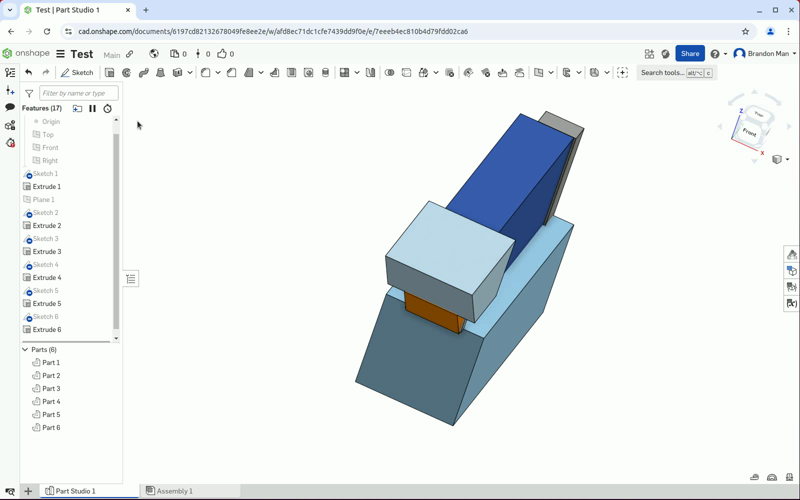
key(down, 2)
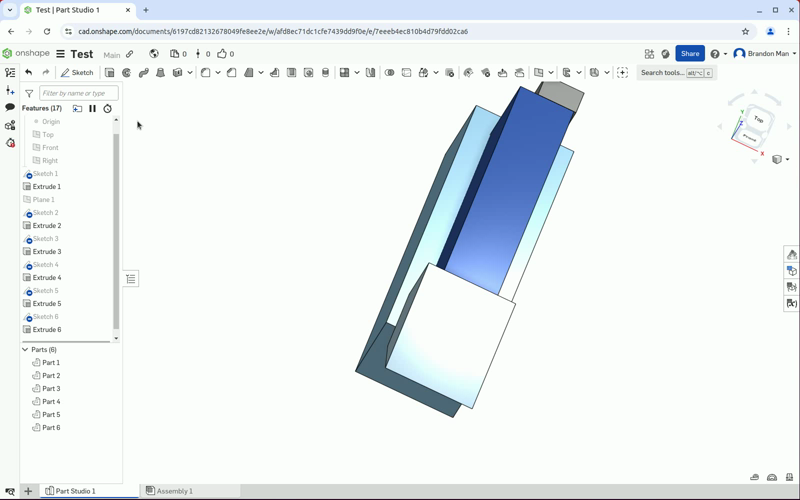
key(up, 2)
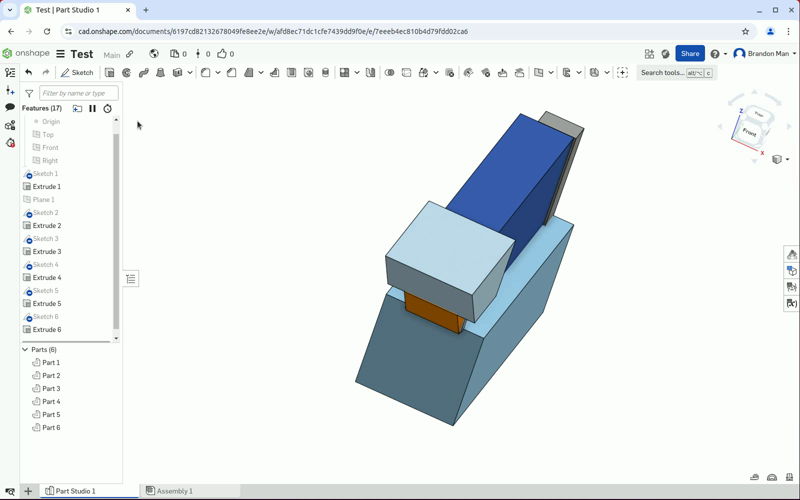
key(left, 2)
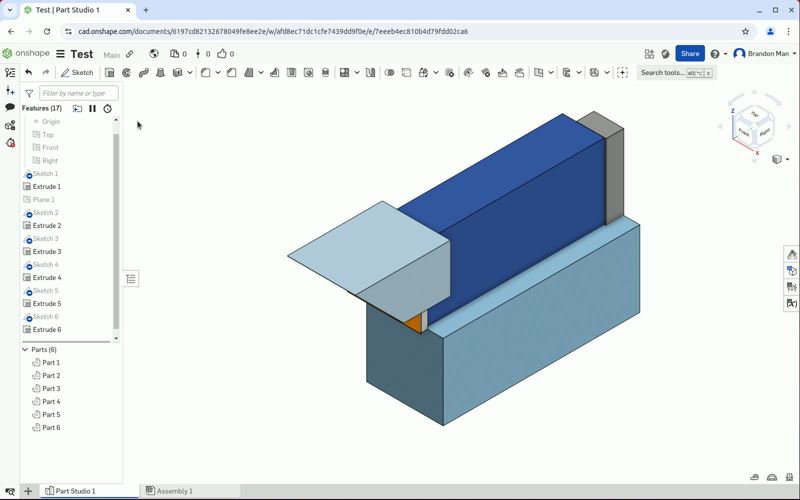
mouse_move(69, 176)
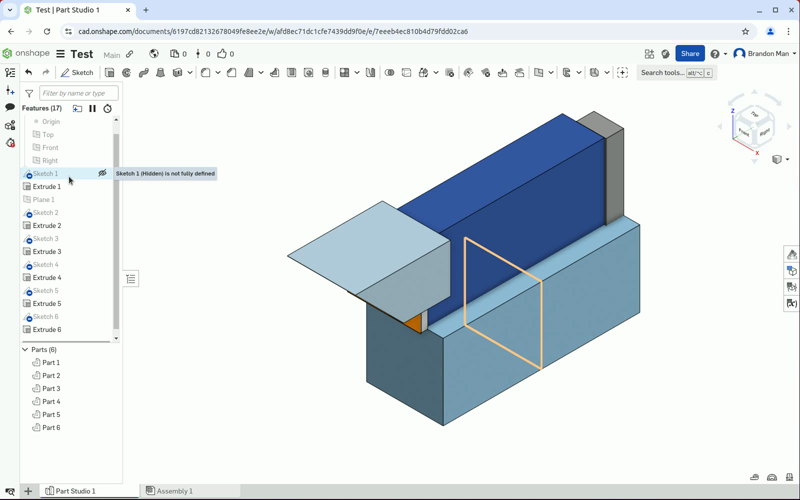
click(69, 176)